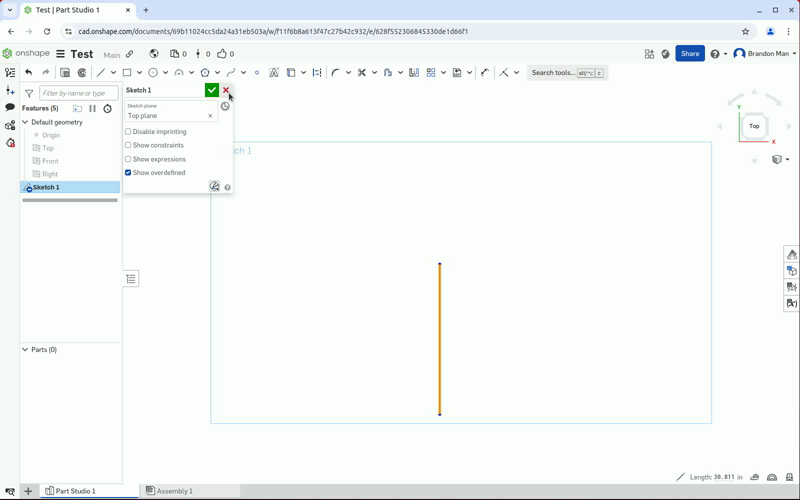
key(shift+h)
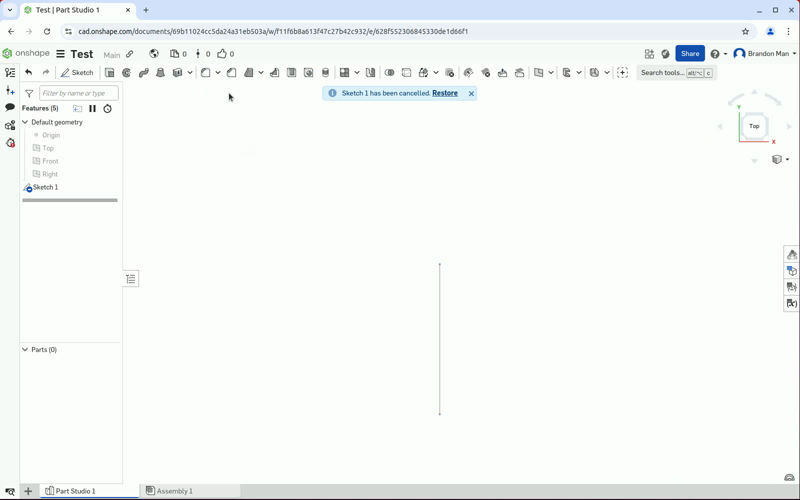
key(shift+s)
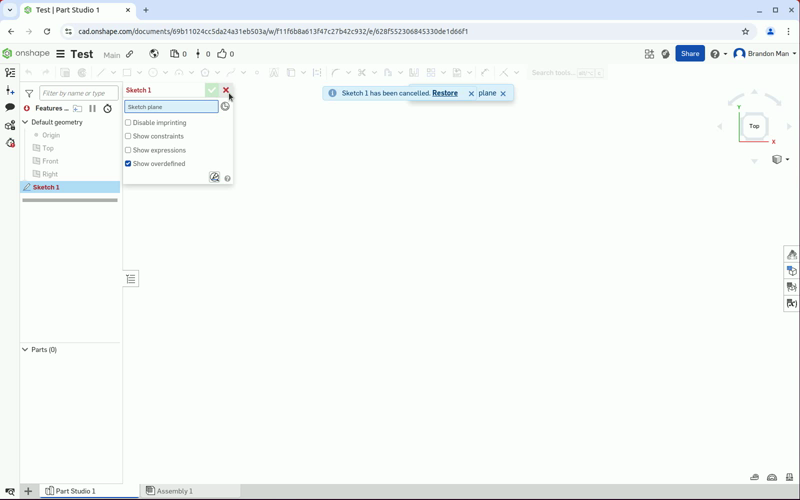
mouse_move(73, 150)
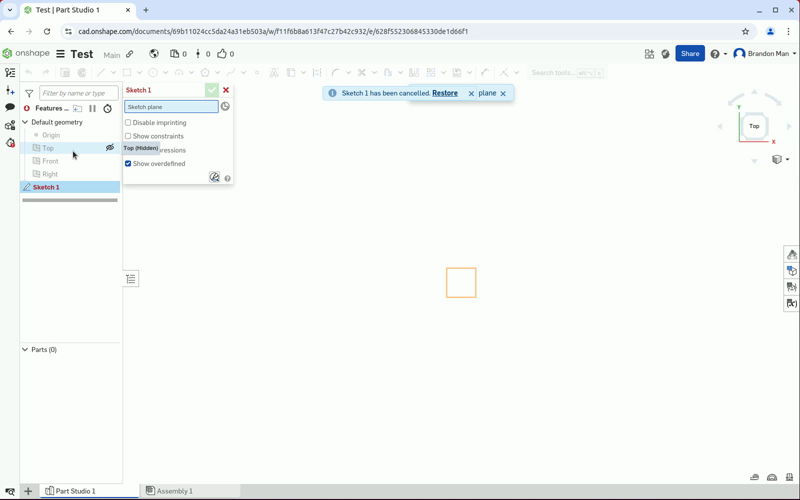
click(73, 150)
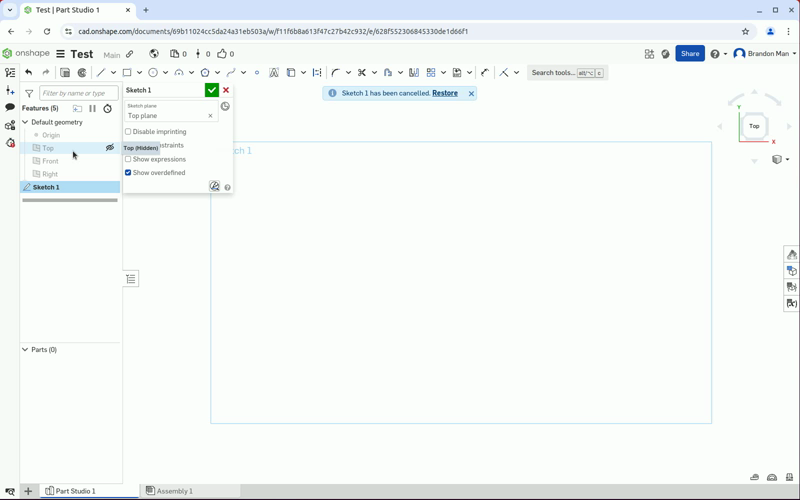
mouse_move(73, 352)
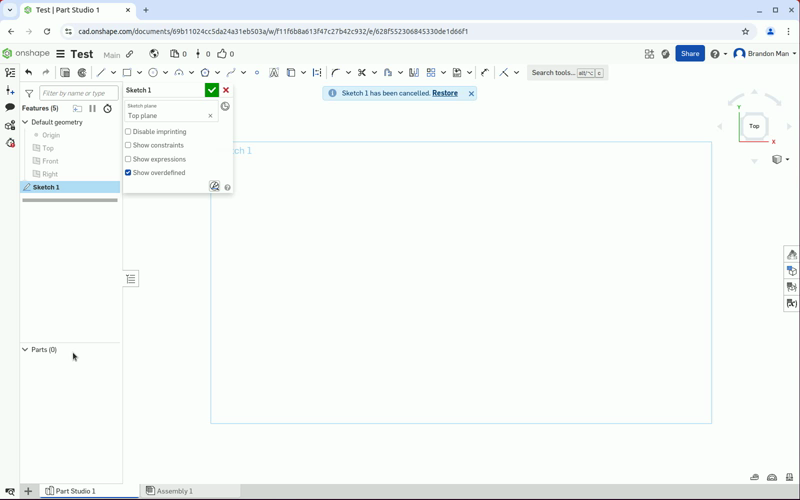
key(y)
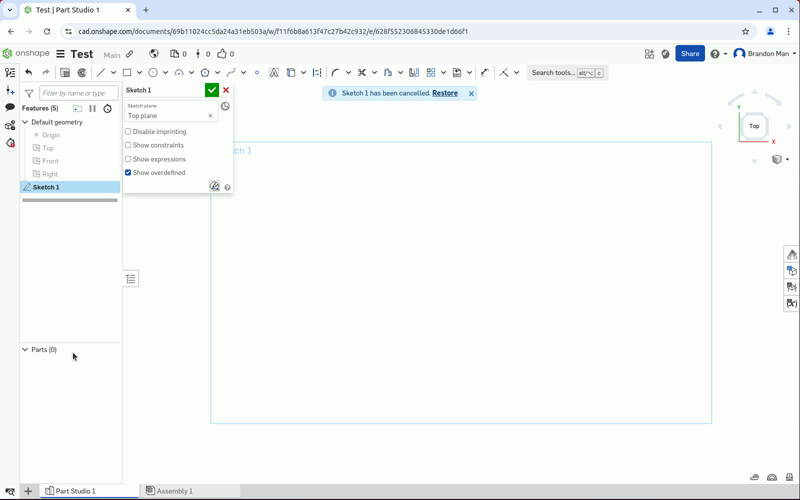
key(l)
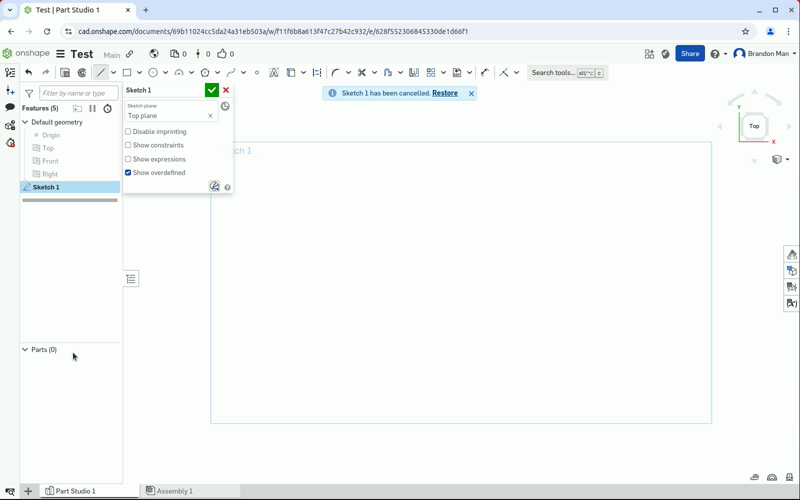
key_down(shift)
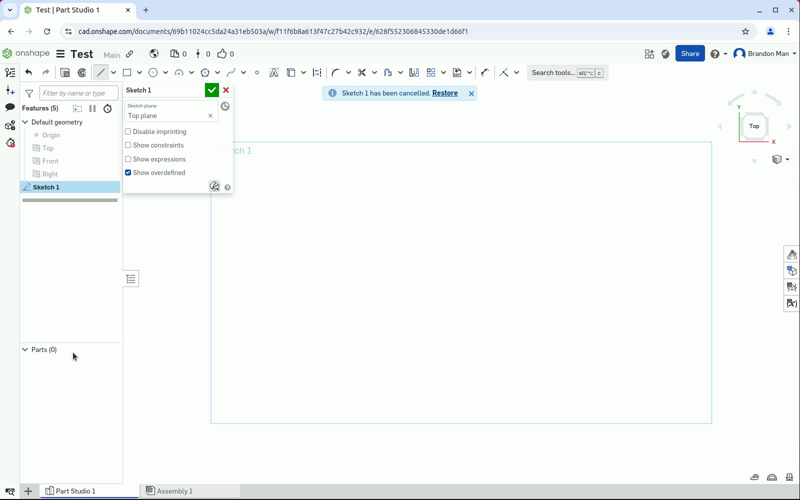
mouse_move(432, 314)
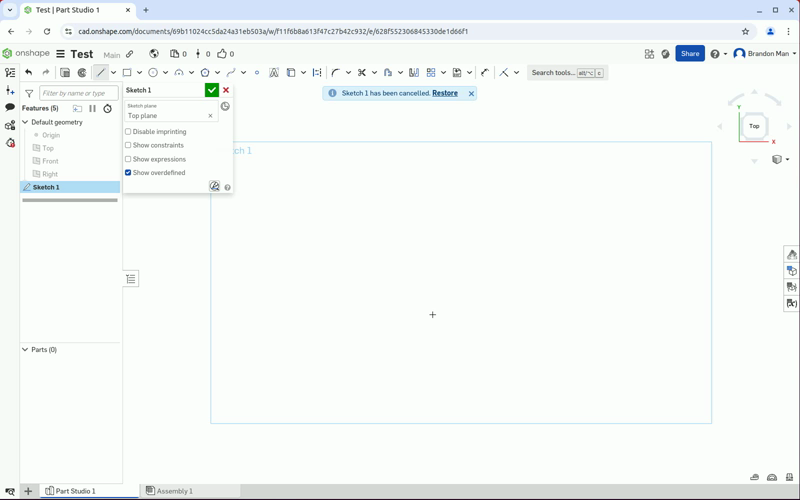
click(432, 314)
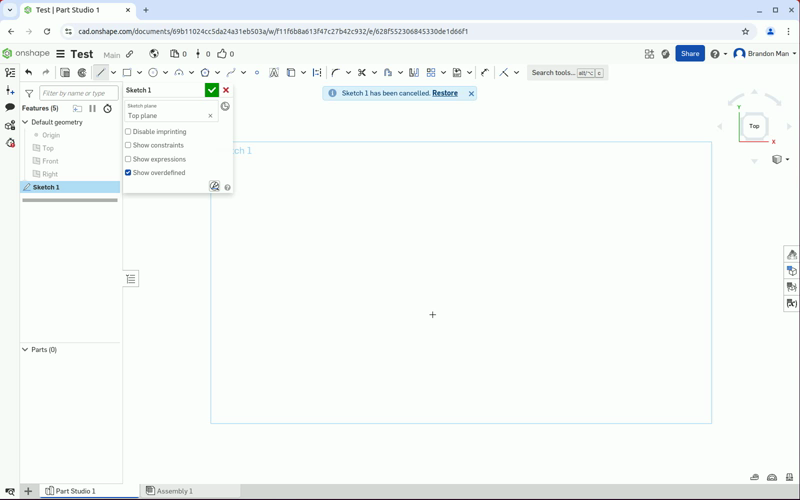
key_up(shift)
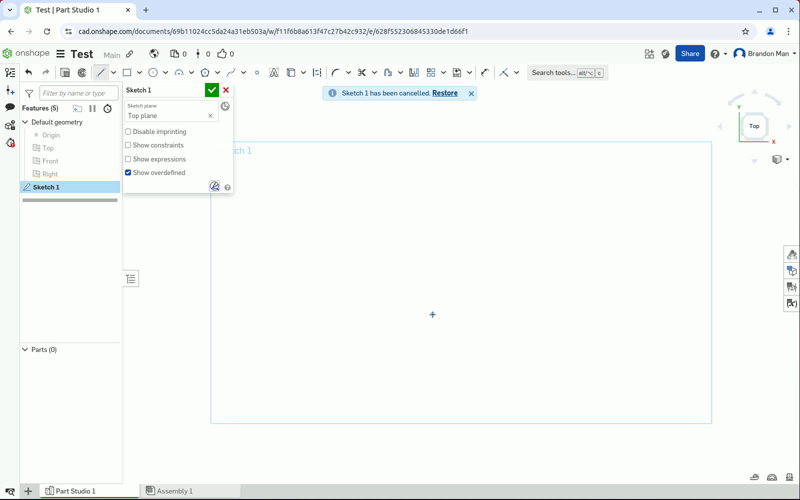
key_down(shift)
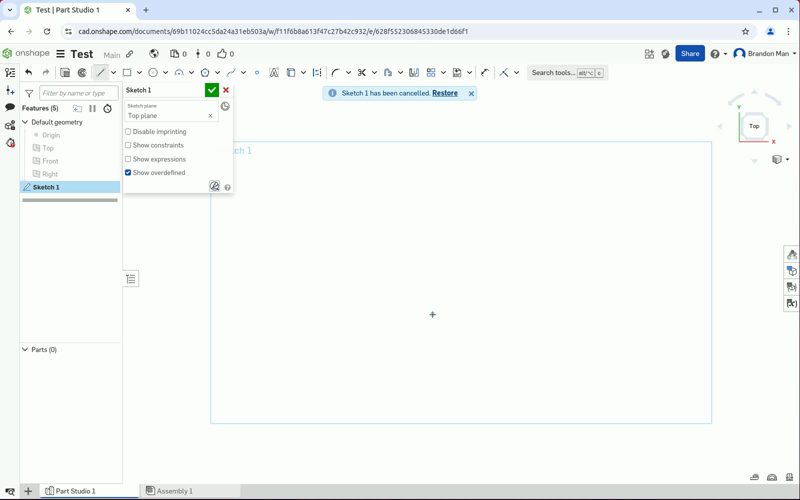
mouse_move(462, 314)
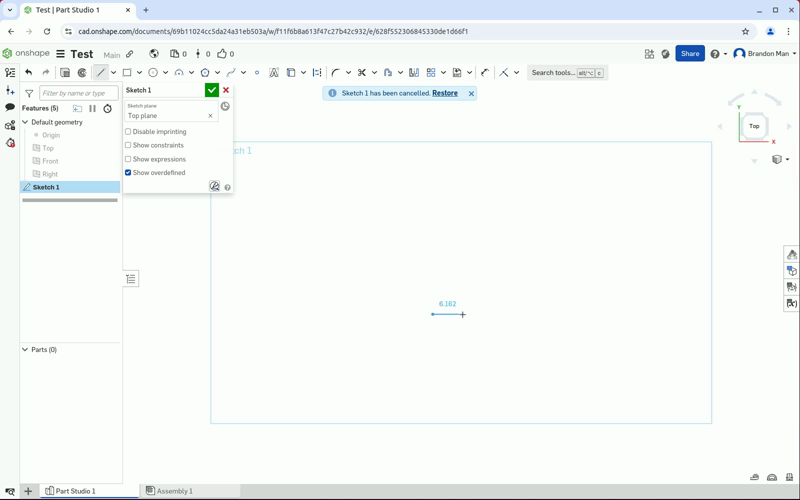
mouse_move(488, 314)
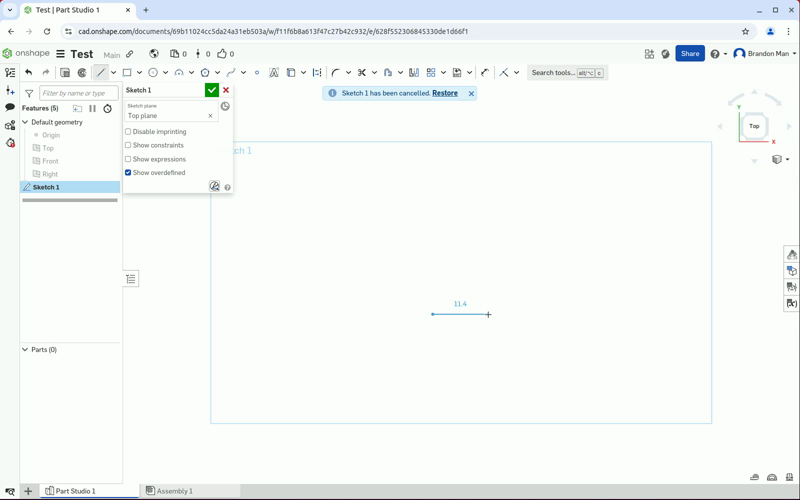
click(488, 314)
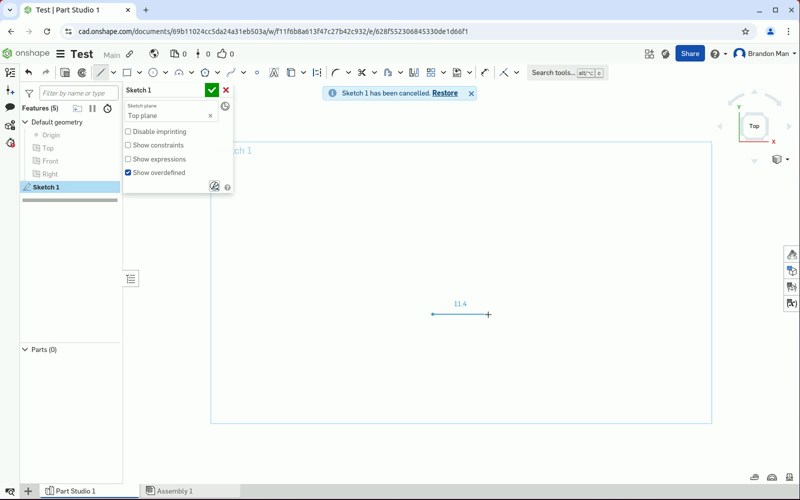
key_up(shift)
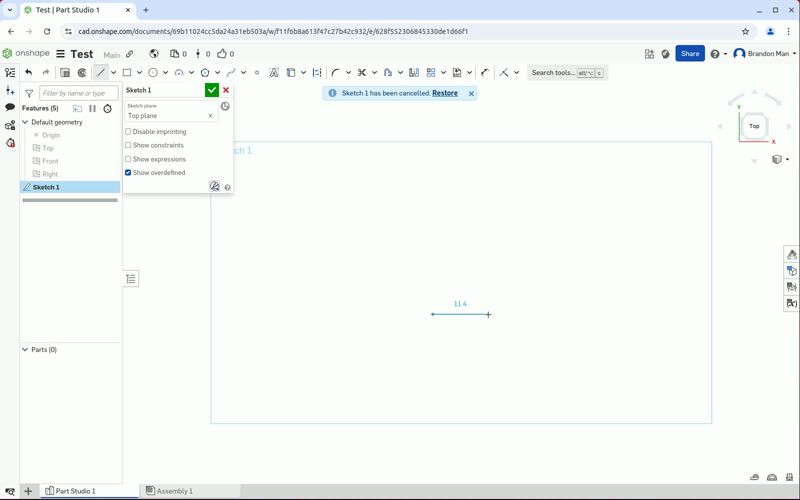
key_down(shift)
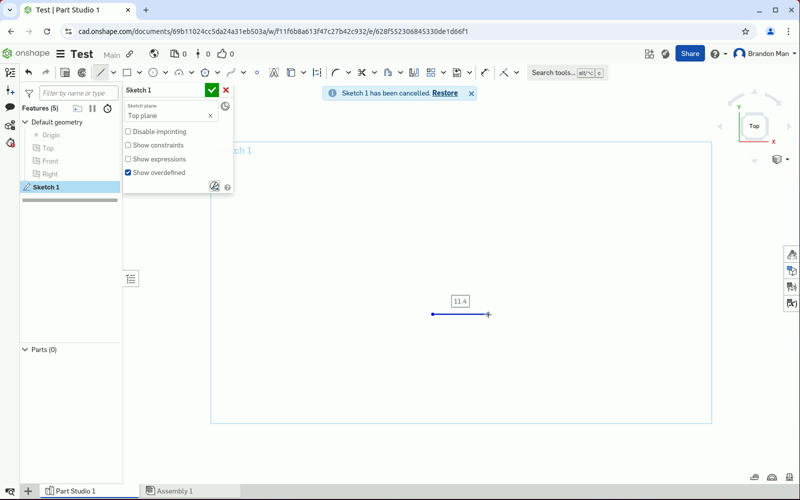
mouse_move(488, 250)
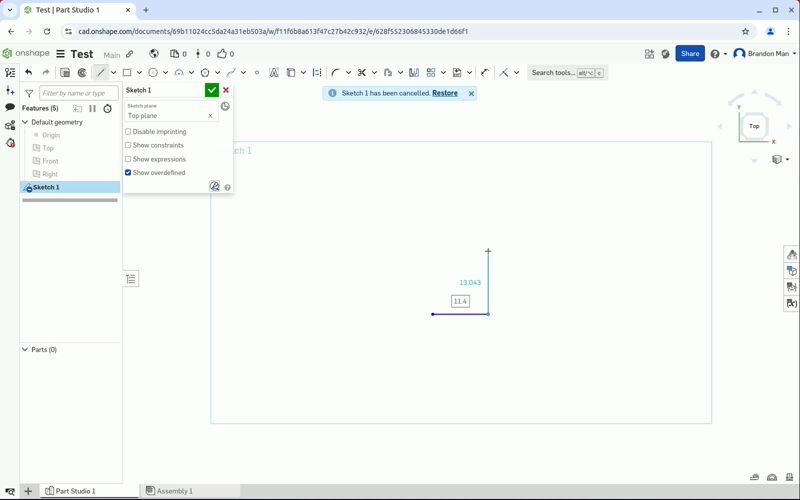
click(488, 250)
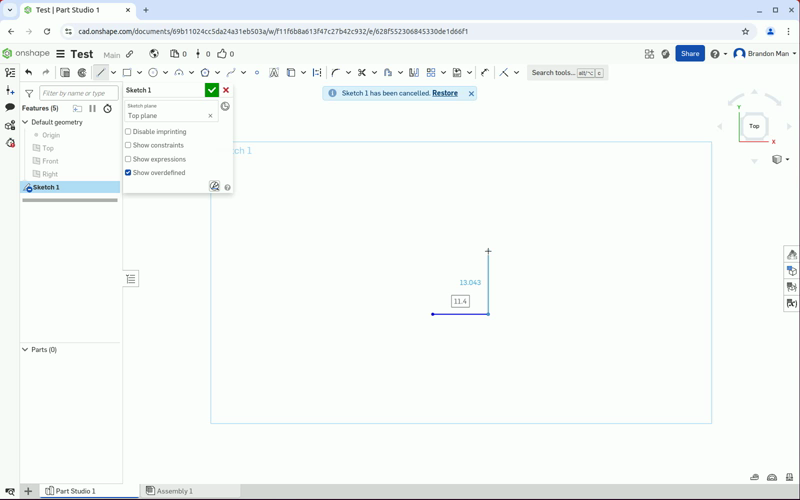
key_up(shift)
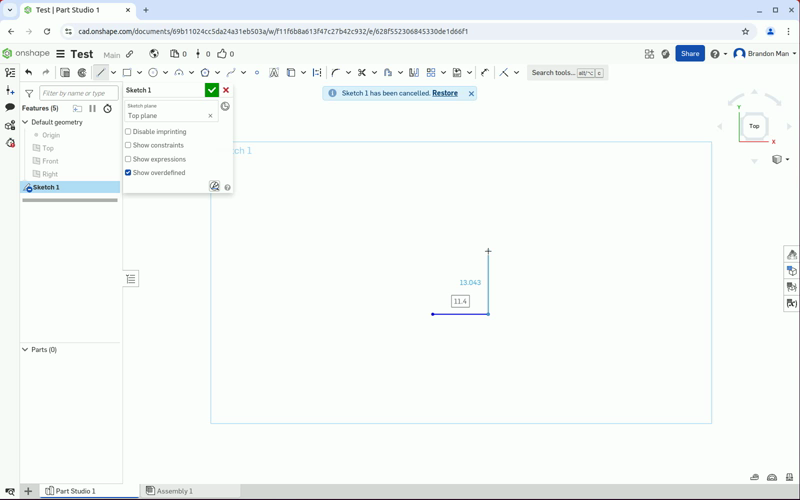
key_down(shift)
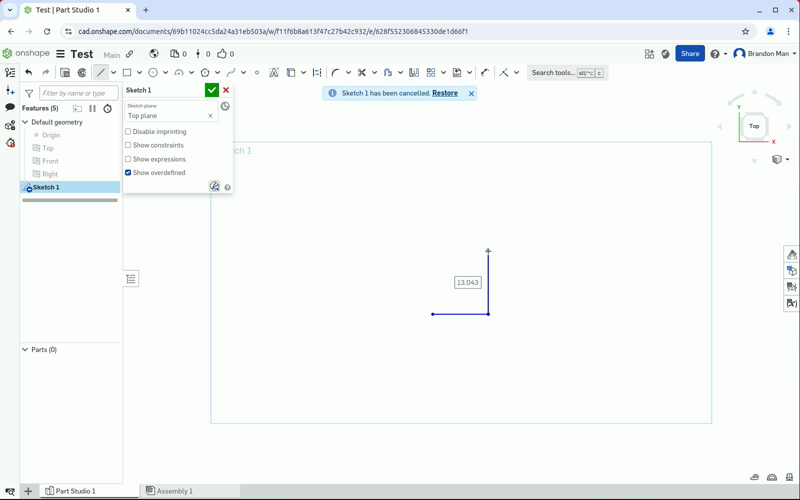
mouse_move(518, 250)
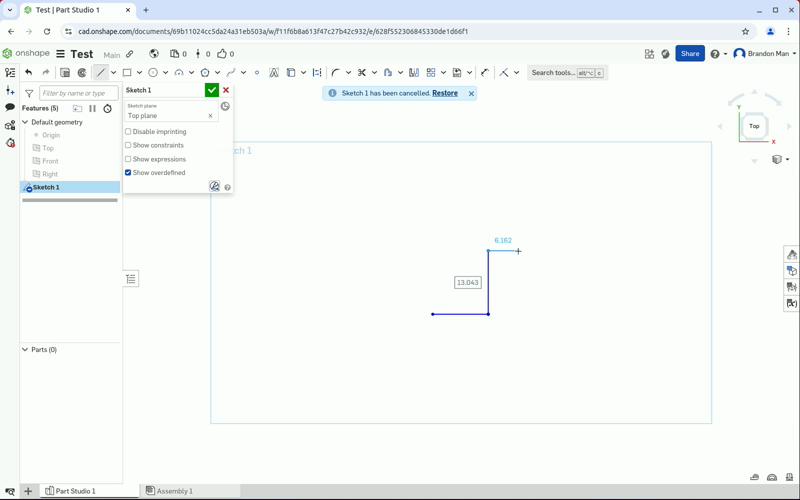
mouse_move(432, 250)
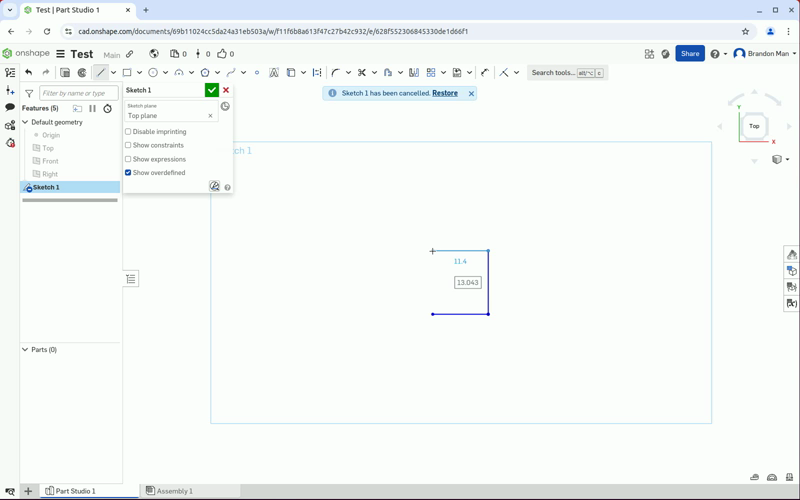
click(432, 250)
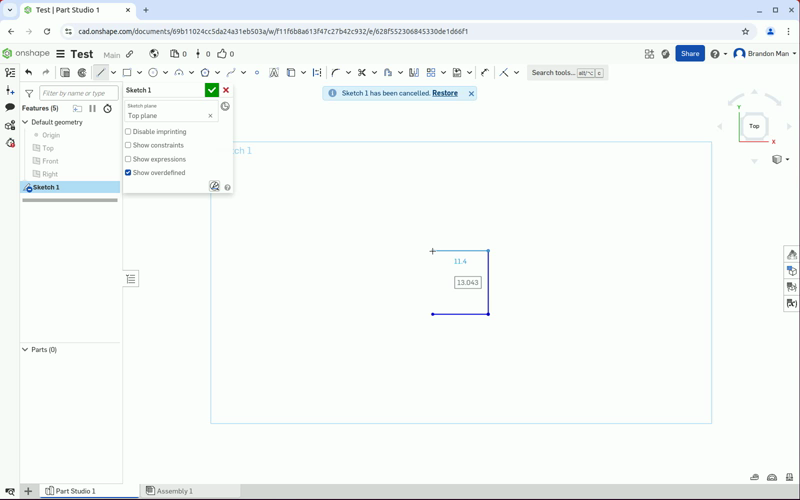
key_up(shift)
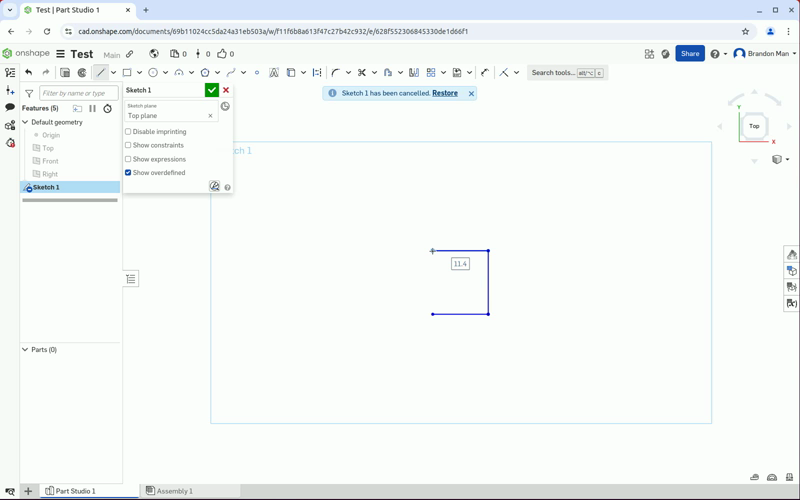
key_down(shift)
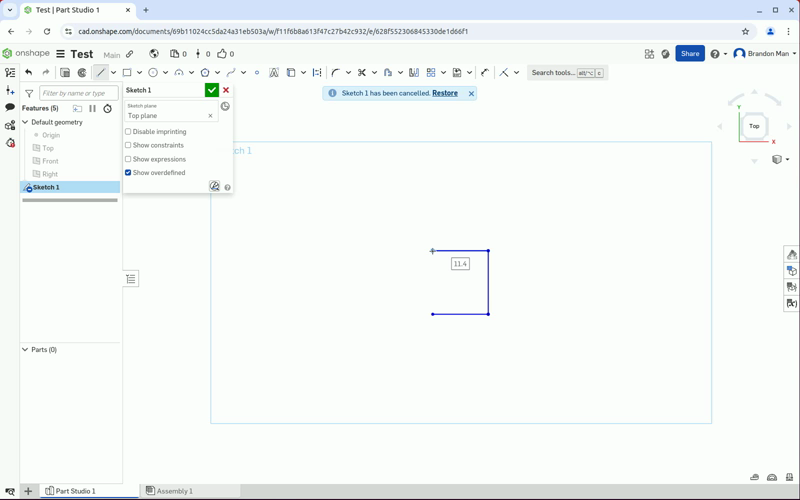
mouse_move(432, 314)
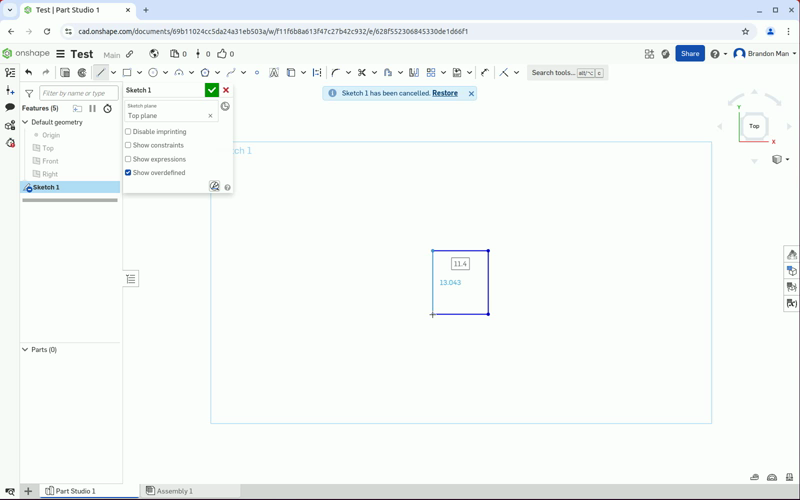
key_up(shift)
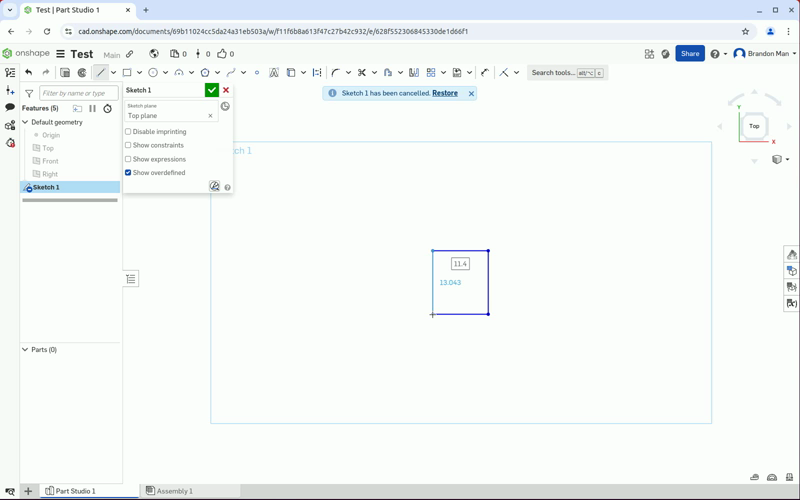
click(432, 314)
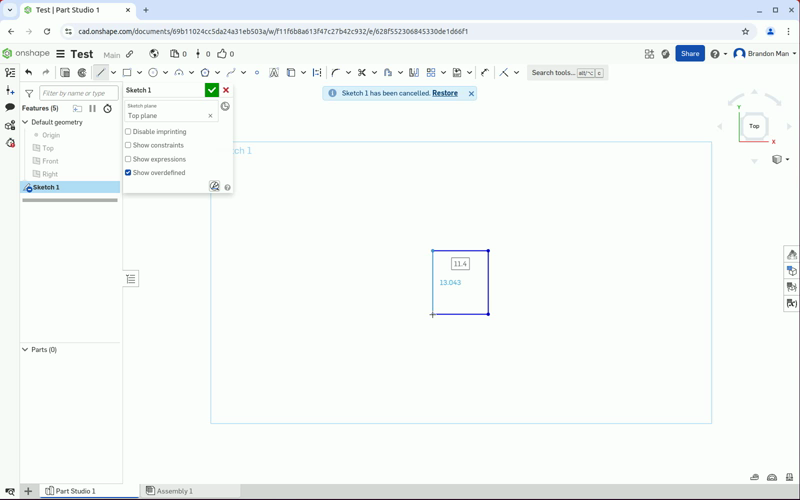
key(esc)
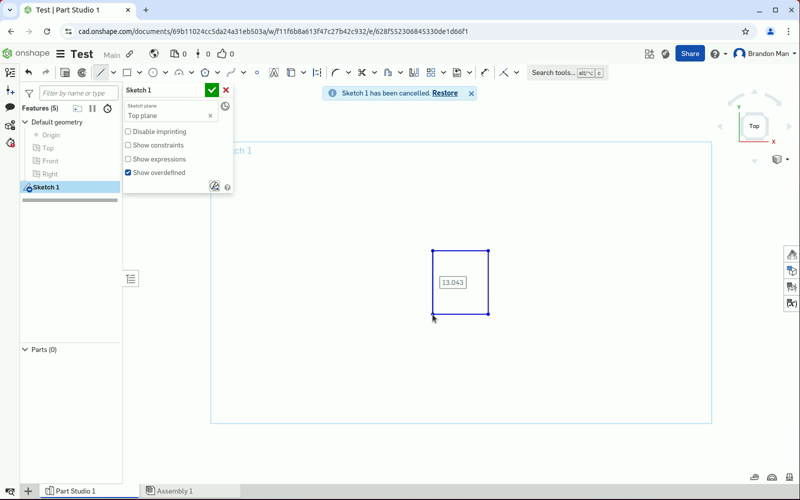
key(l)
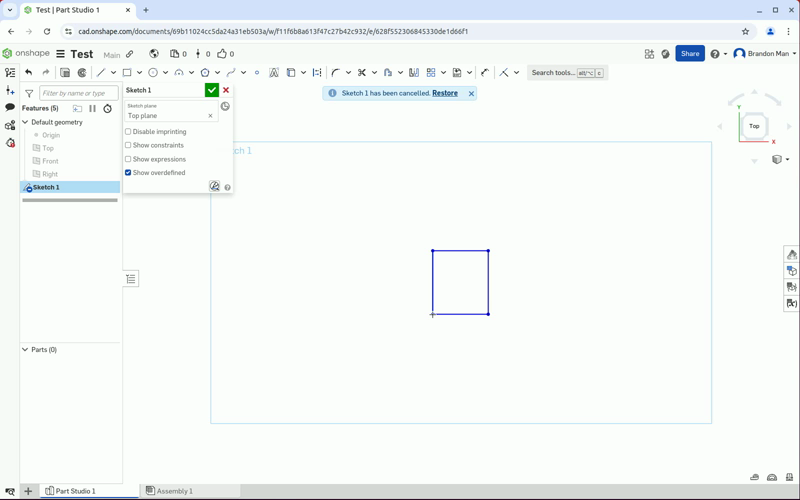
key_down(shift)
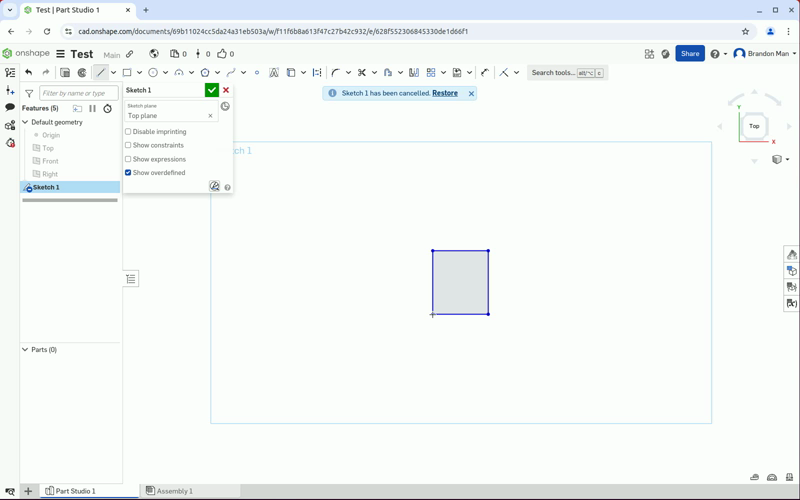
mouse_move(452, 313)
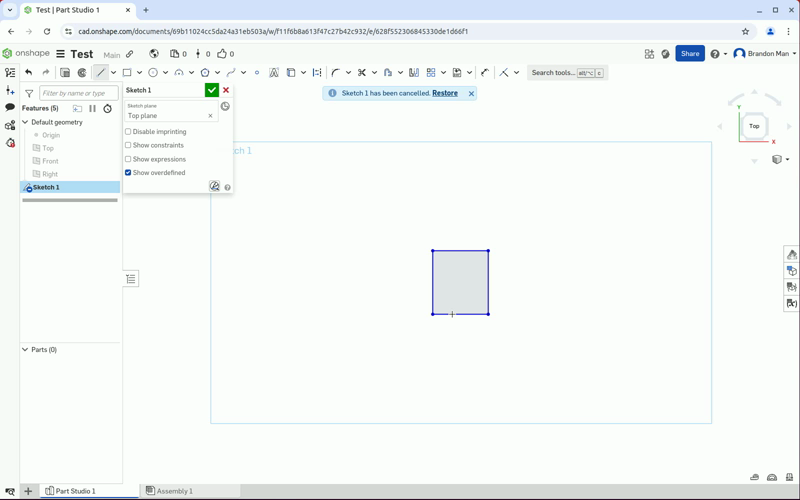
click(452, 313)
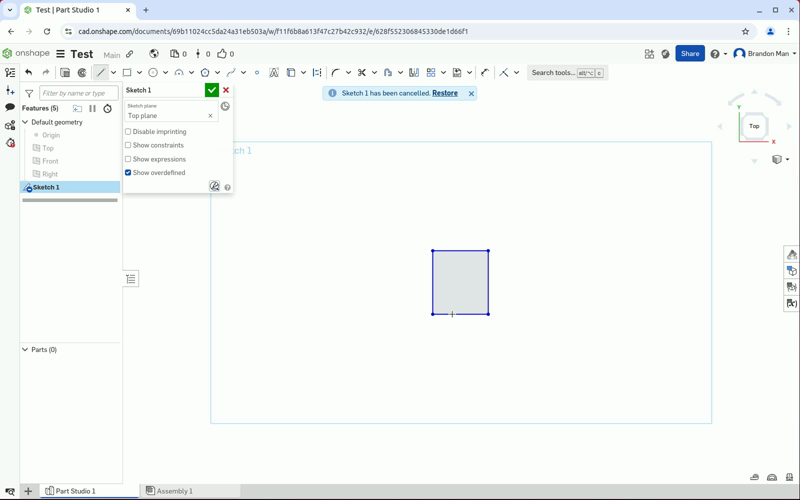
key_up(shift)
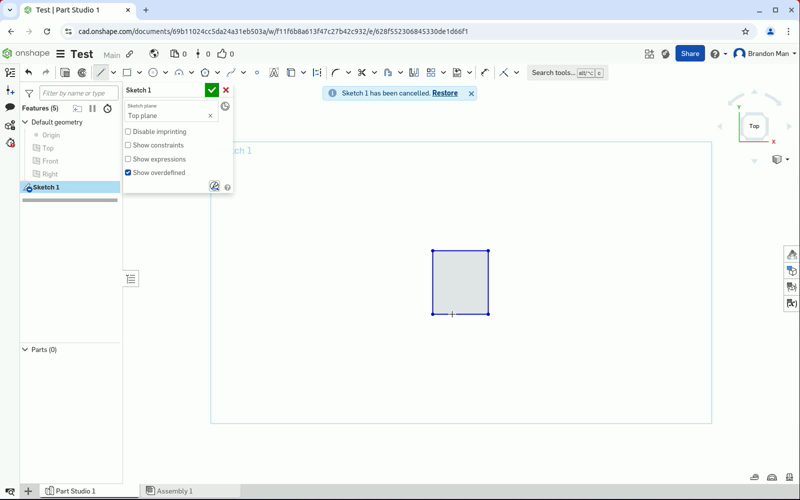
key_down(shift)
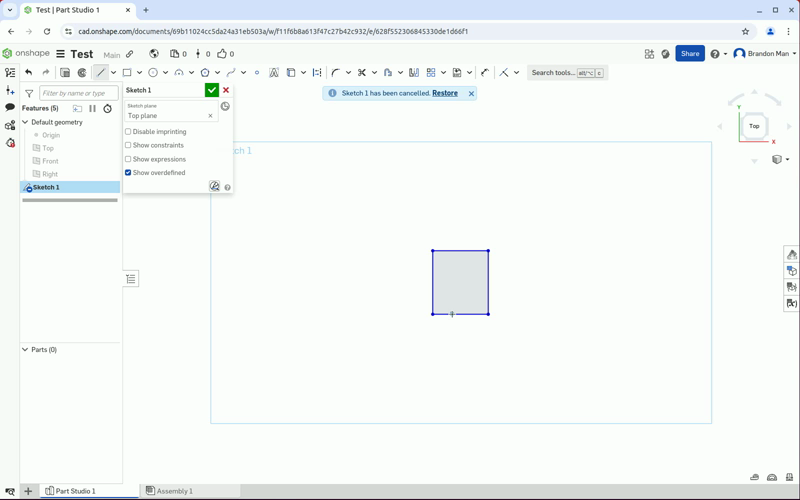
mouse_move(482, 313)
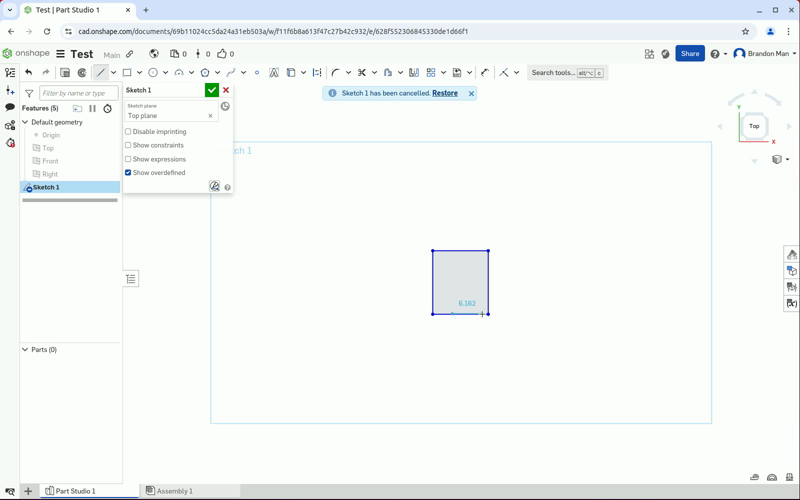
mouse_move(460, 313)
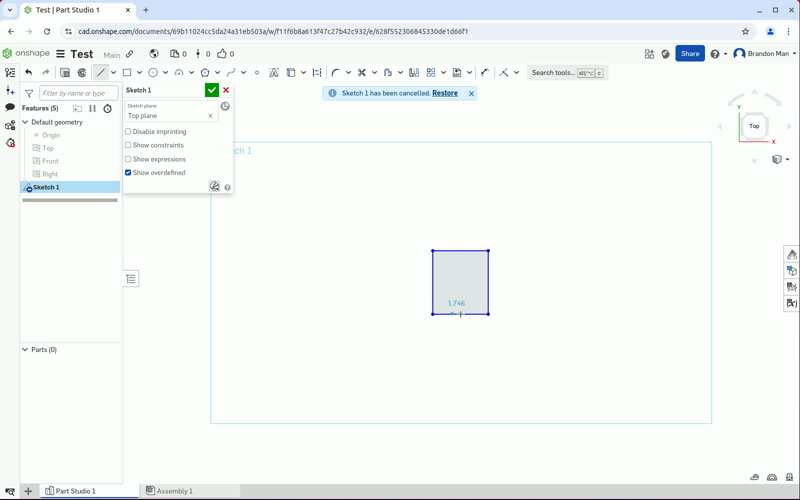
click(460, 313)
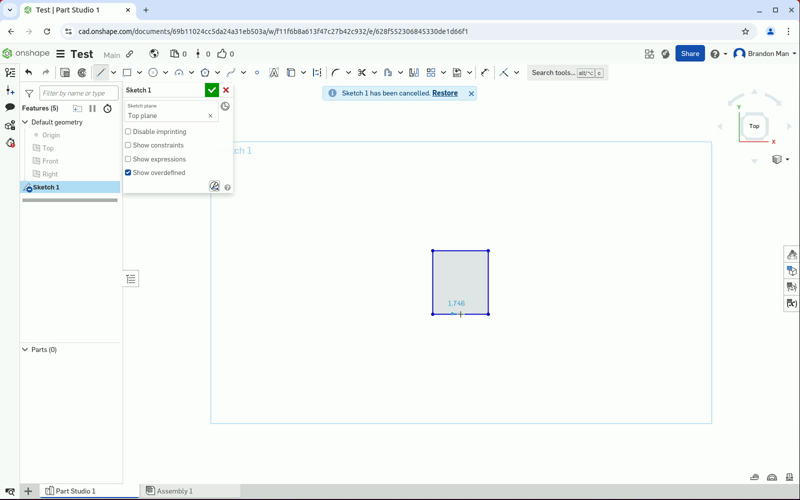
key_up(shift)
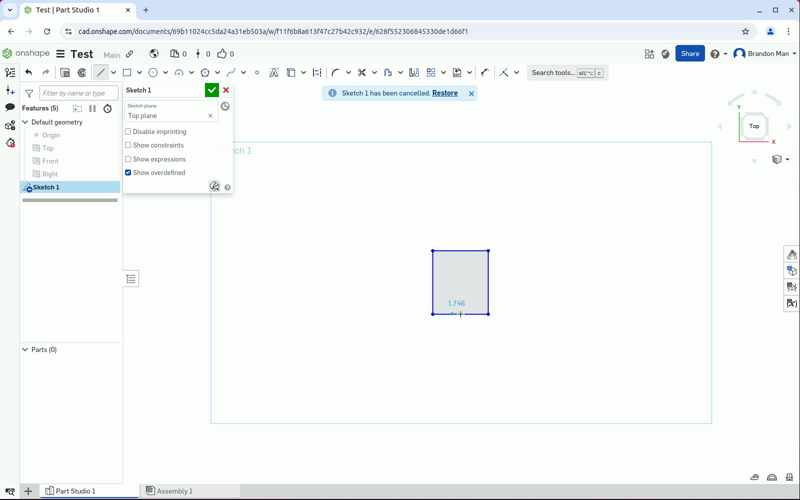
key_down(shift)
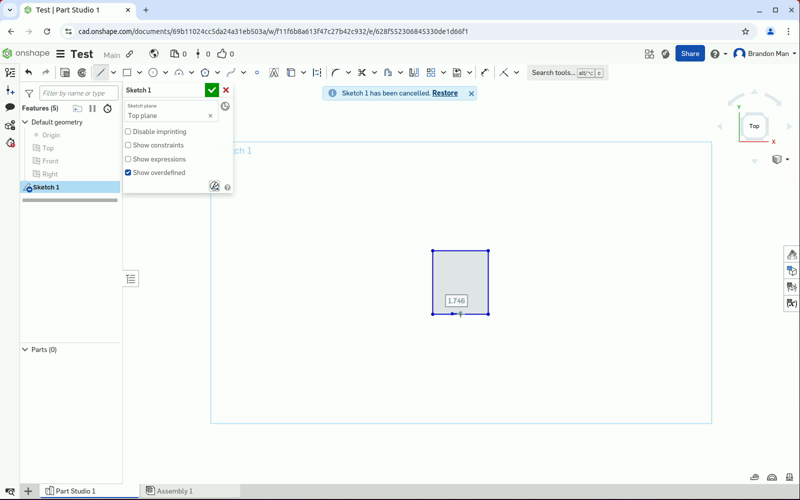
mouse_move(490, 313)
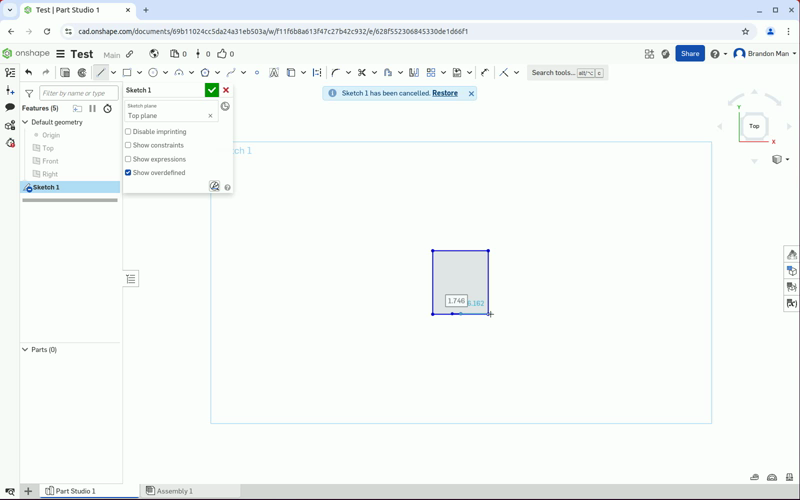
mouse_move(468, 313)
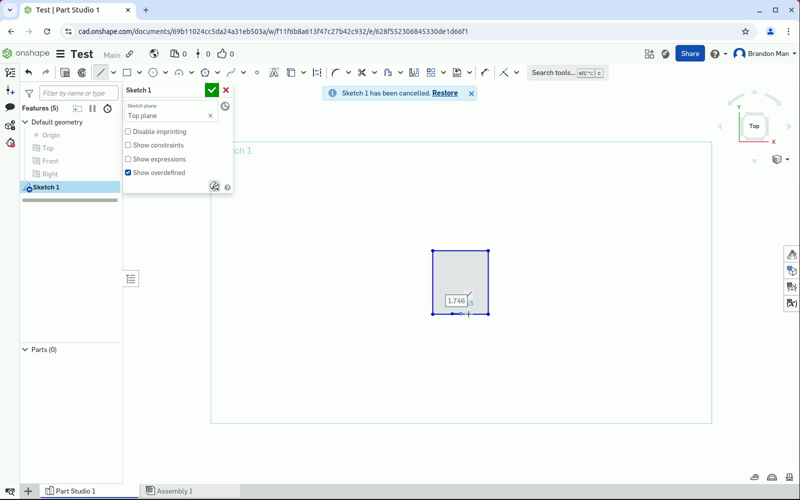
click(468, 313)
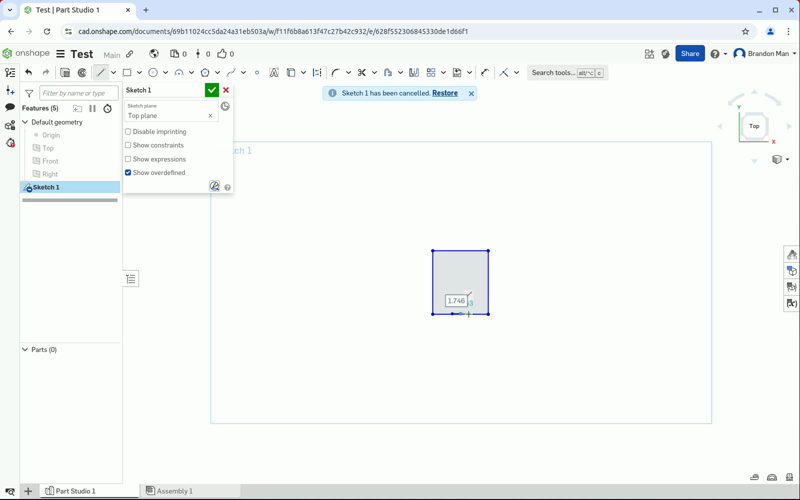
key_up(shift)
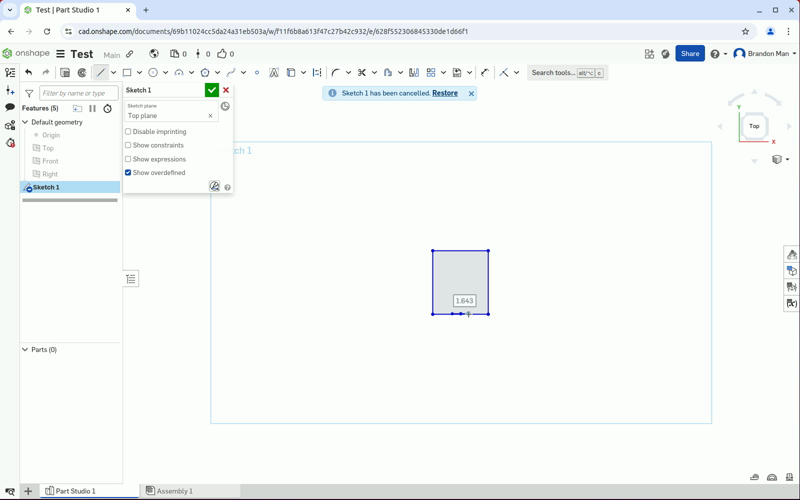
key_down(shift)
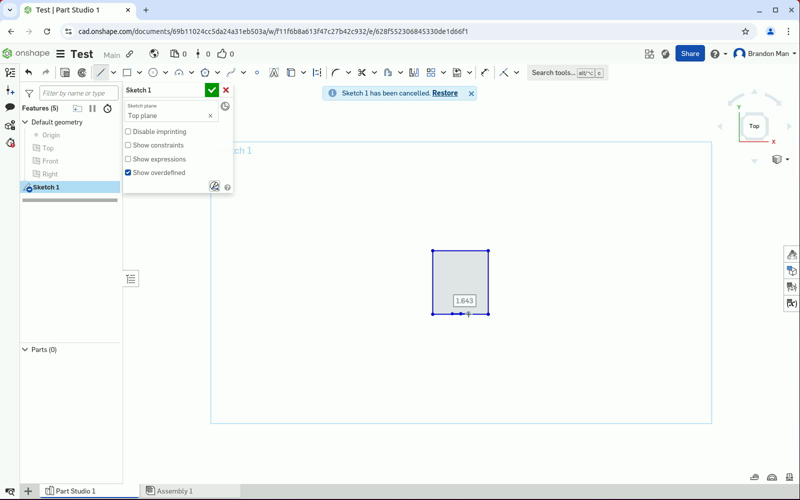
mouse_move(498, 313)
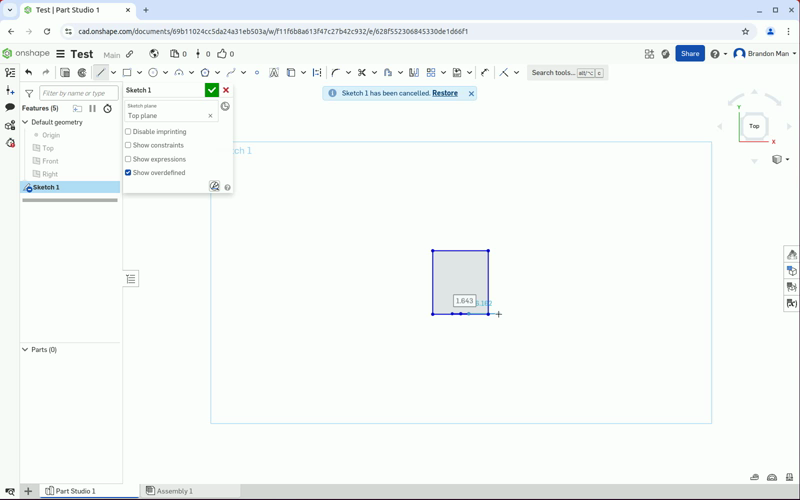
mouse_move(468, 303)
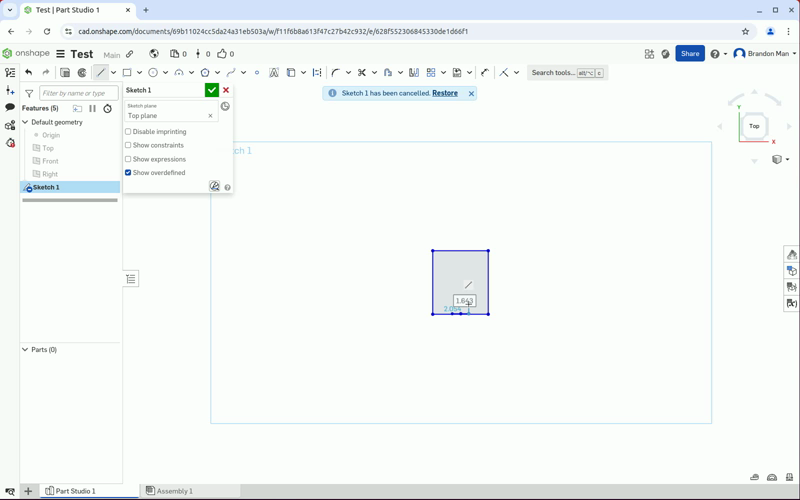
click(468, 303)
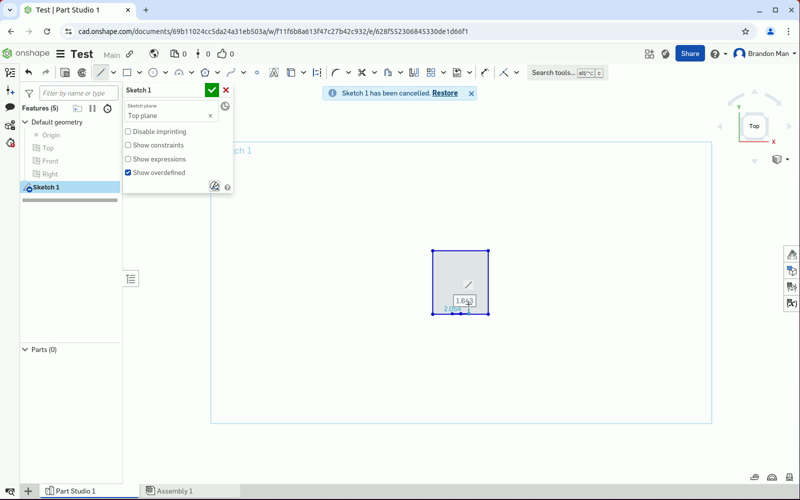
key_up(shift)
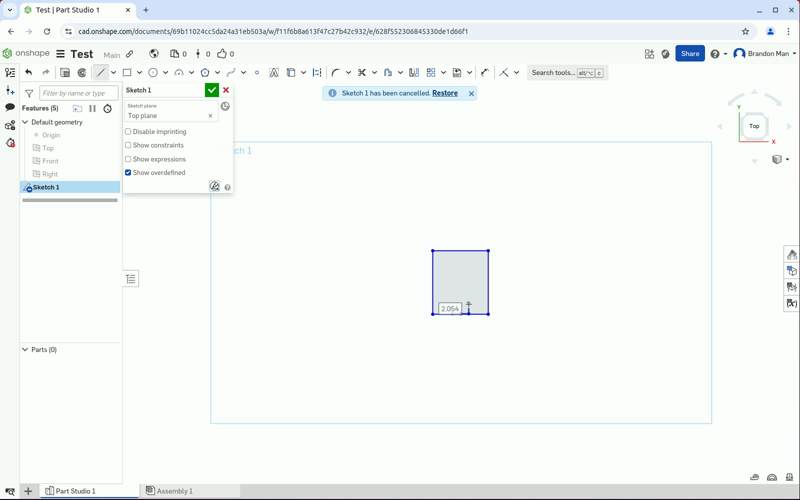
key(esc)
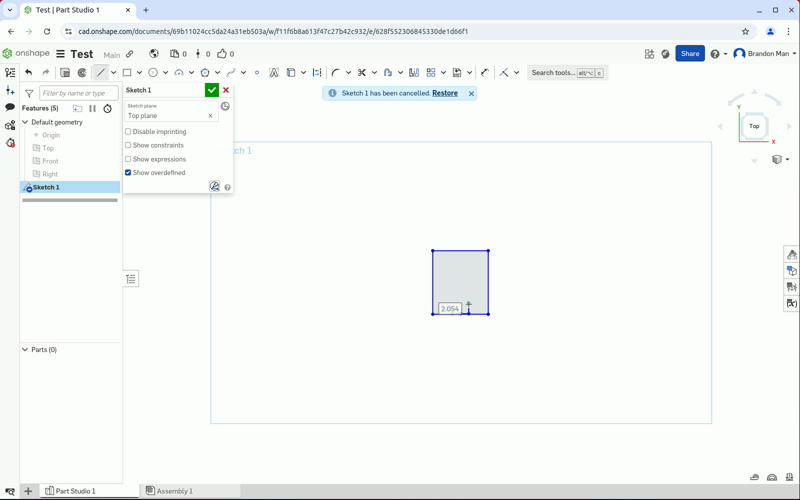
key(a)
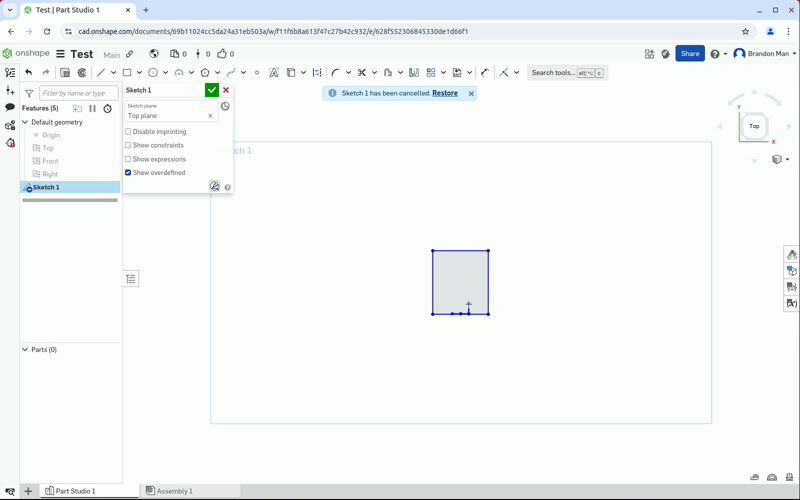
mouse_move(468, 303)
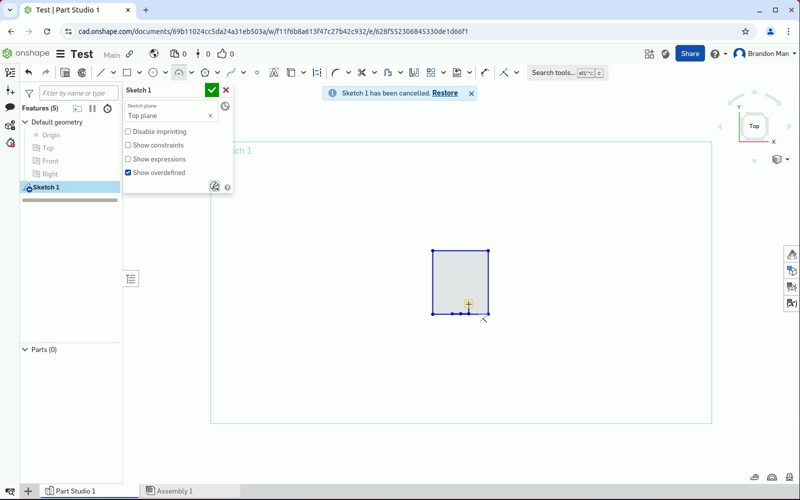
click(468, 303)
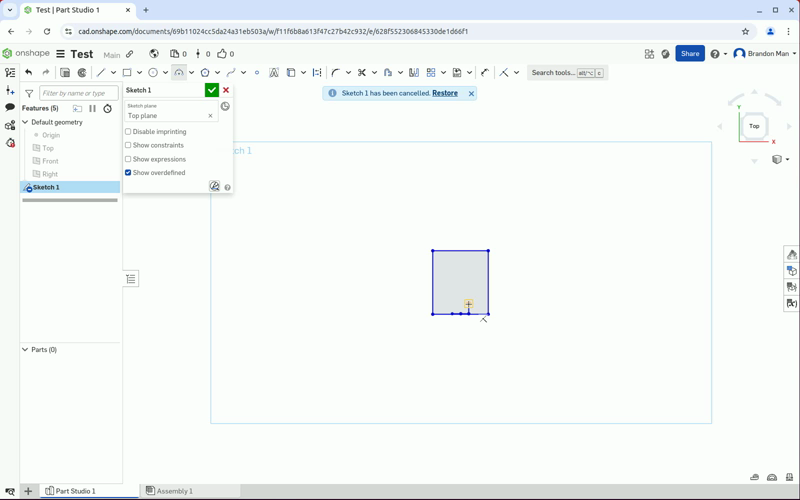
key_down(shift)
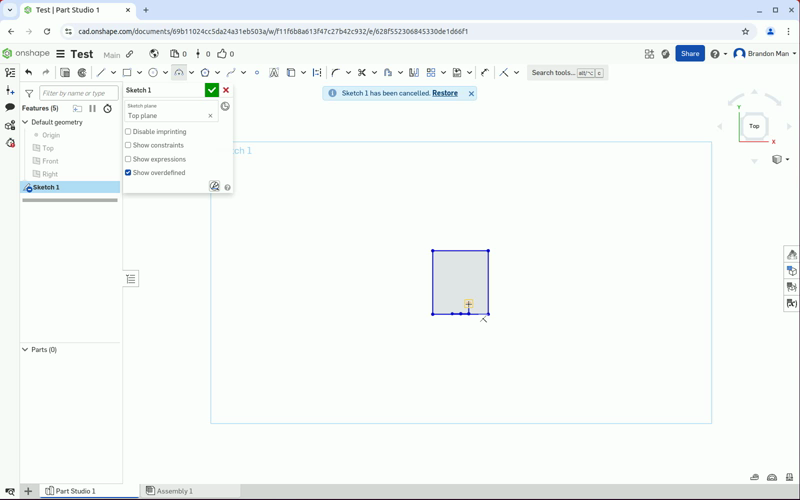
mouse_move(452, 303)
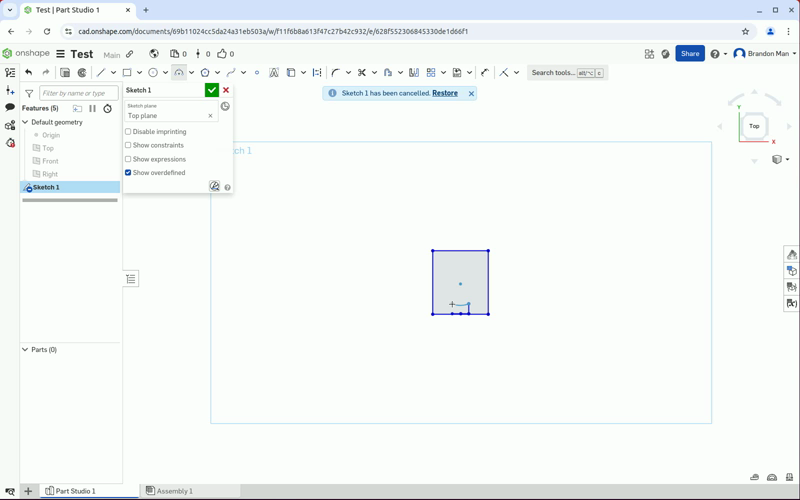
click(452, 303)
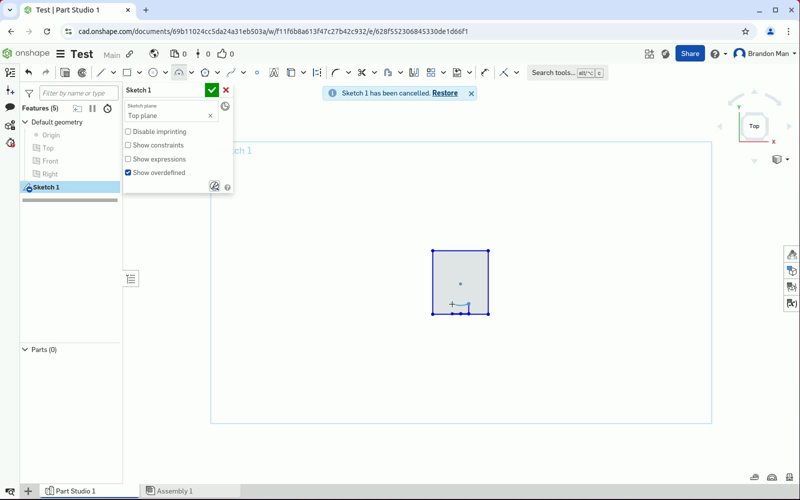
mouse_move(460, 258)
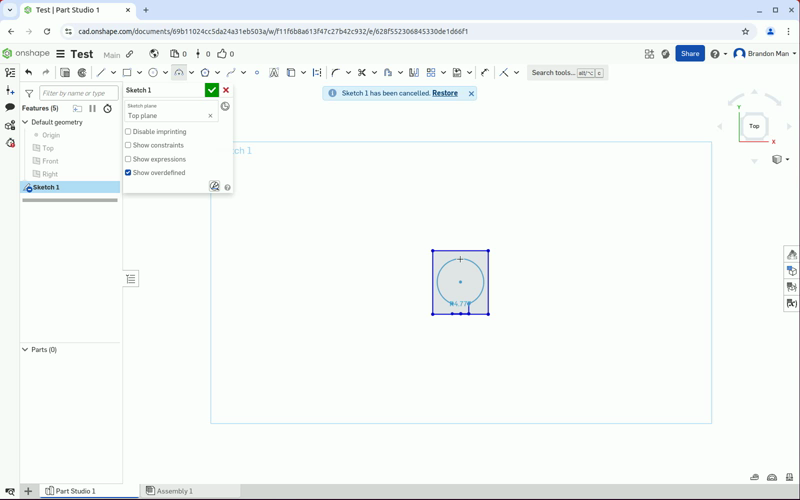
click(460, 258)
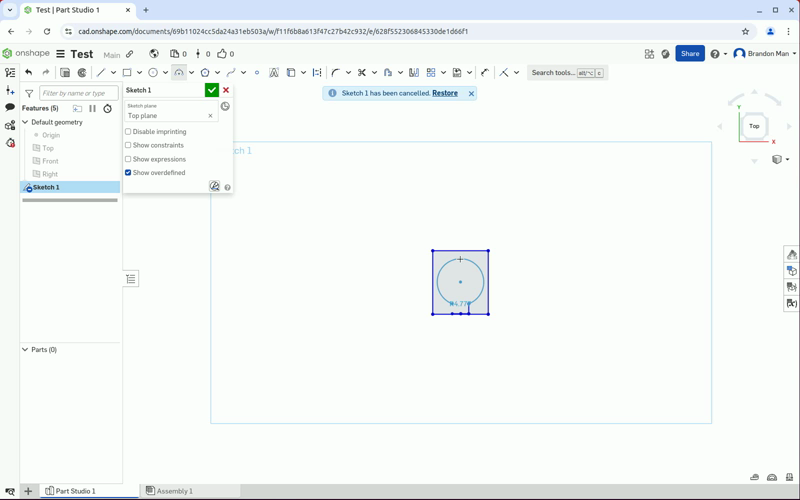
key_up(shift)
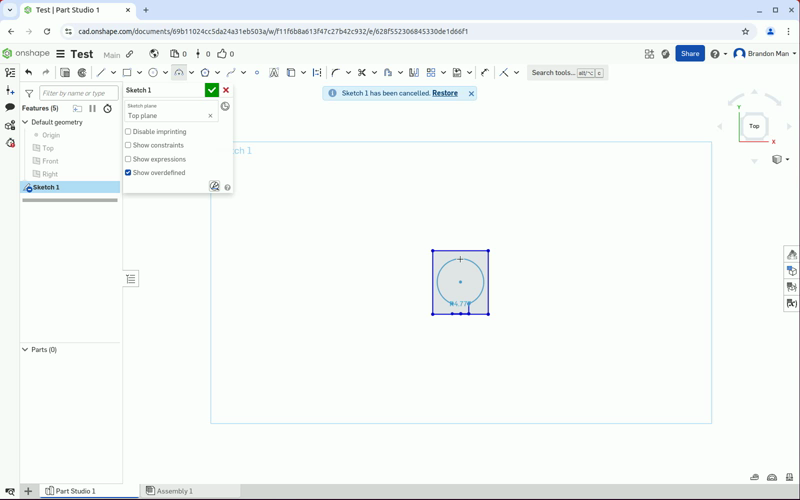
key(esc)
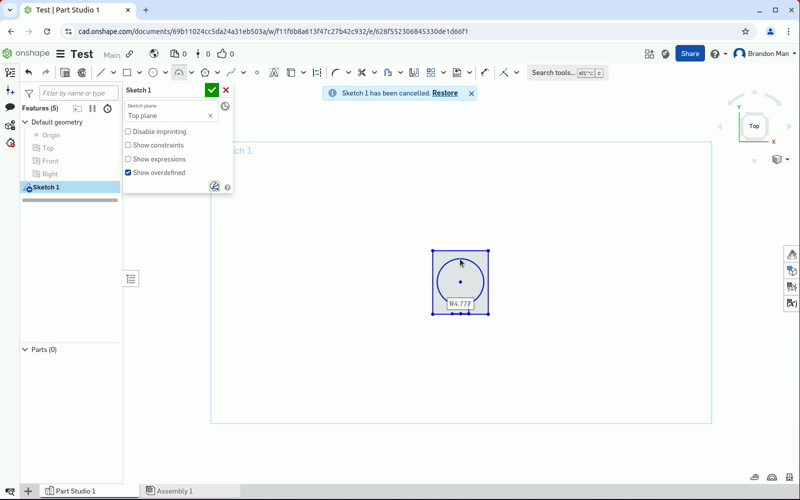
key(l)
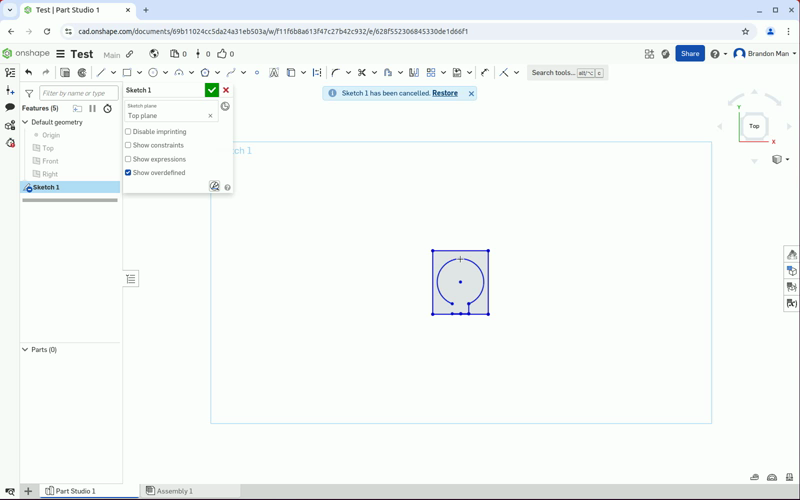
mouse_move(452, 303)
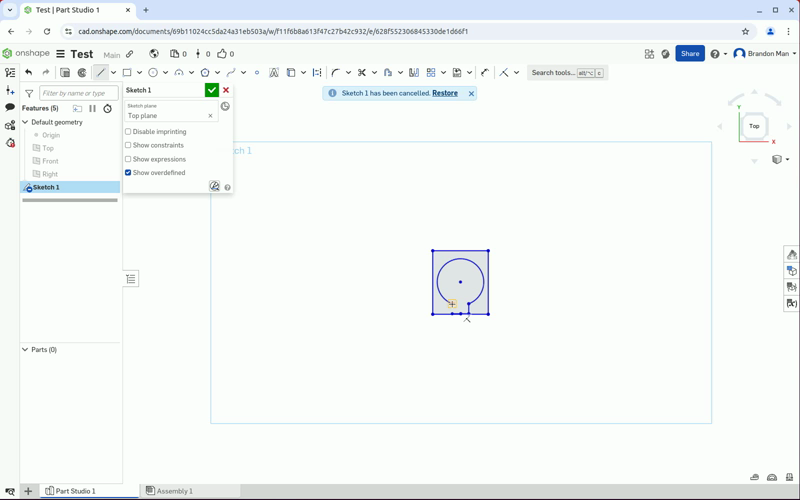
click(452, 303)
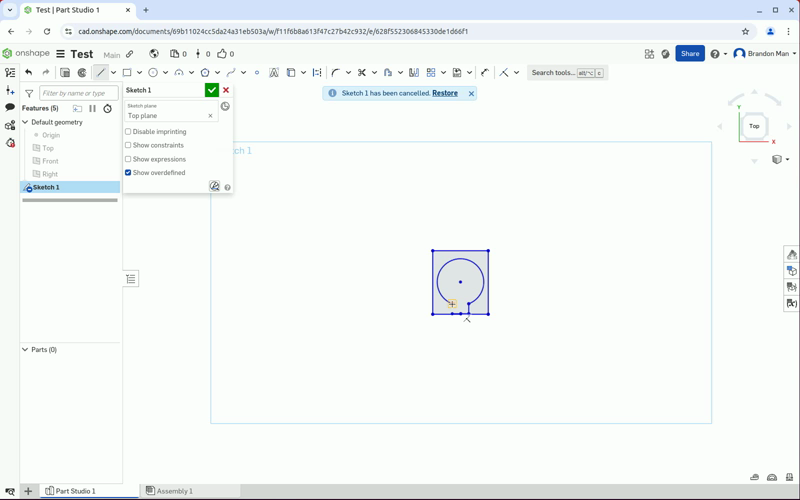
mouse_move(482, 303)
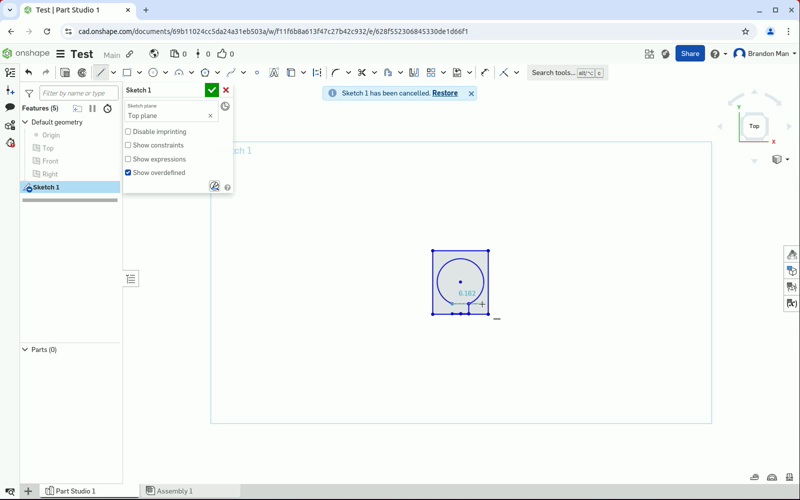
key_down(shift)
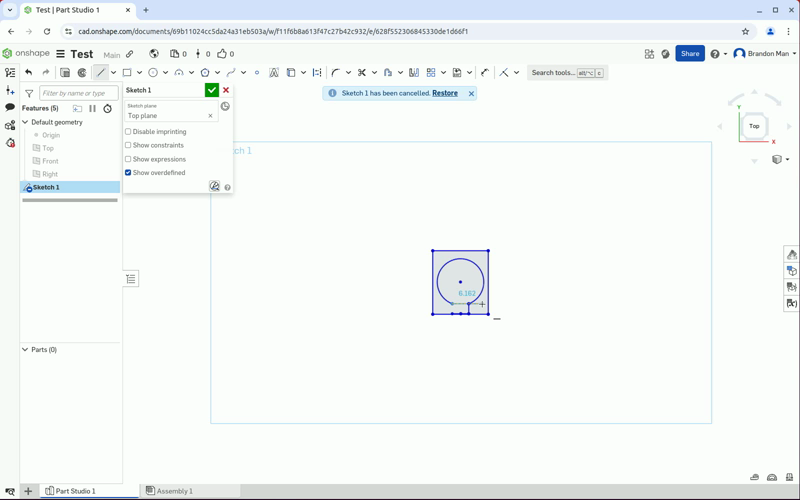
mouse_move(452, 313)
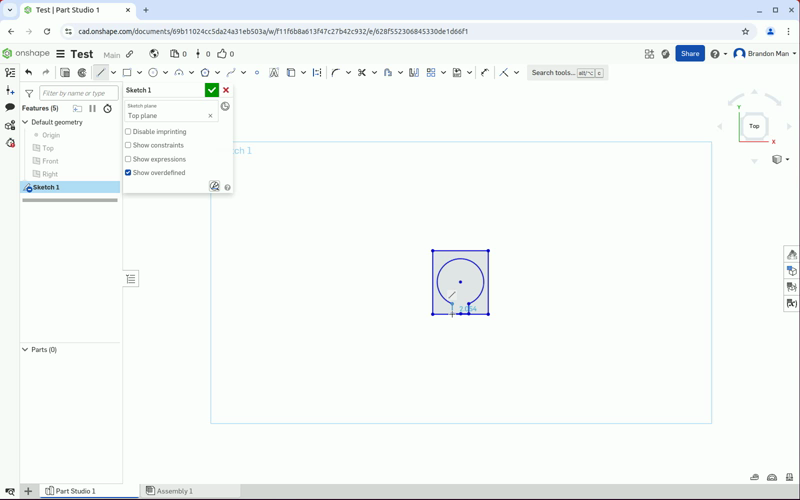
key_up(shift)
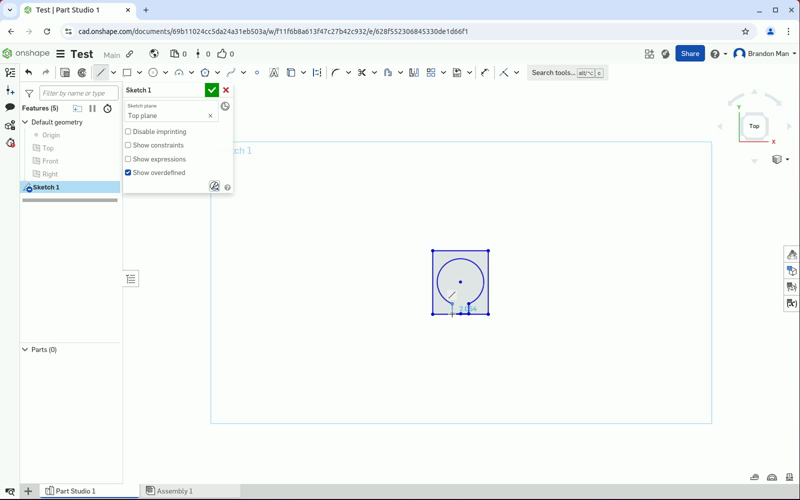
click(452, 313)
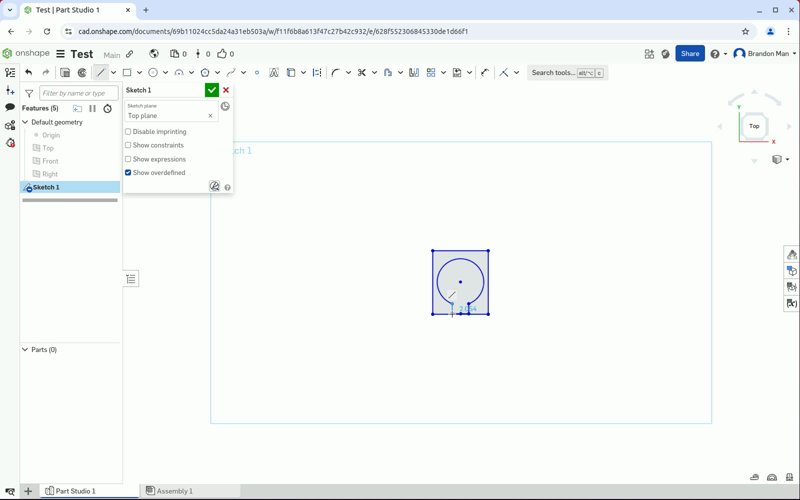
key(esc)
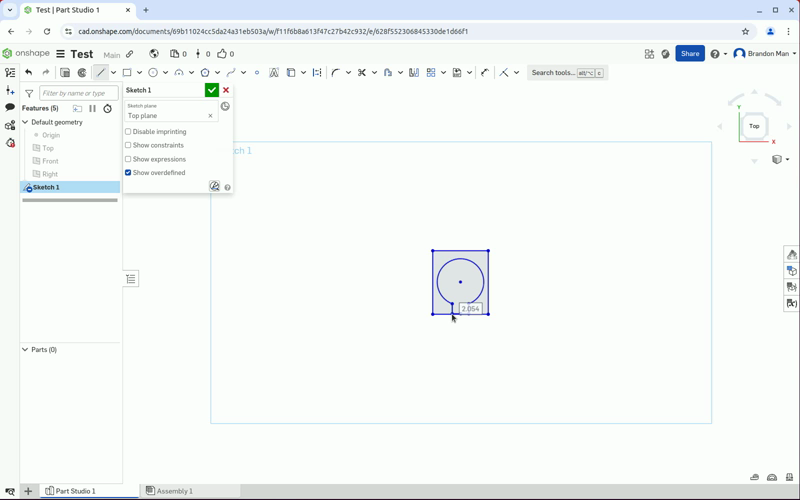
mouse_move(482, 298)
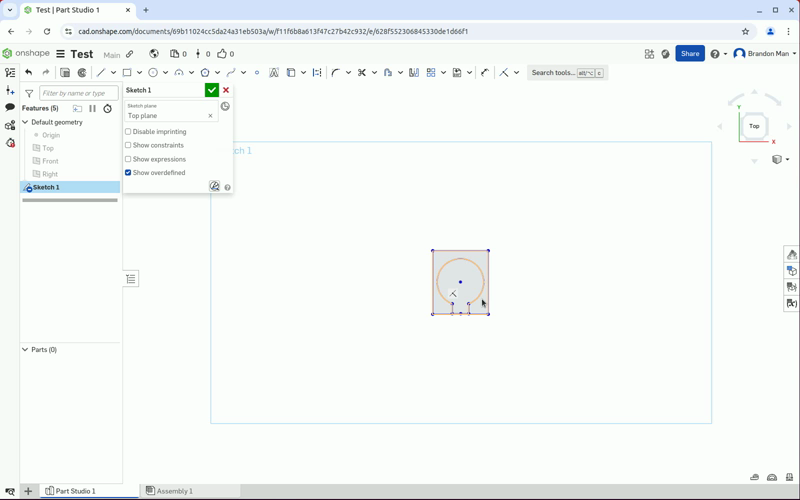
scroll(6)
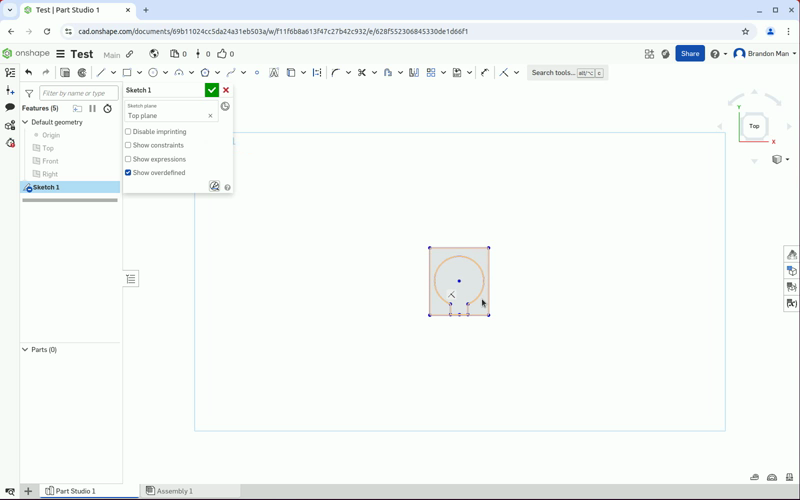
scroll(6)
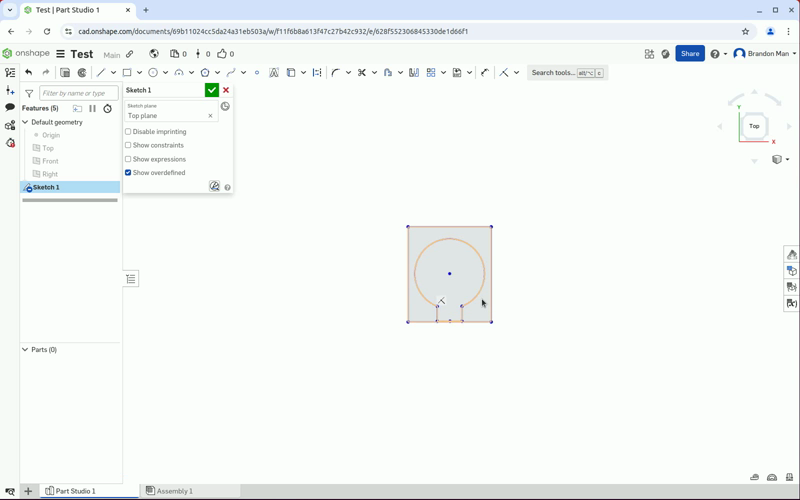
scroll(6)
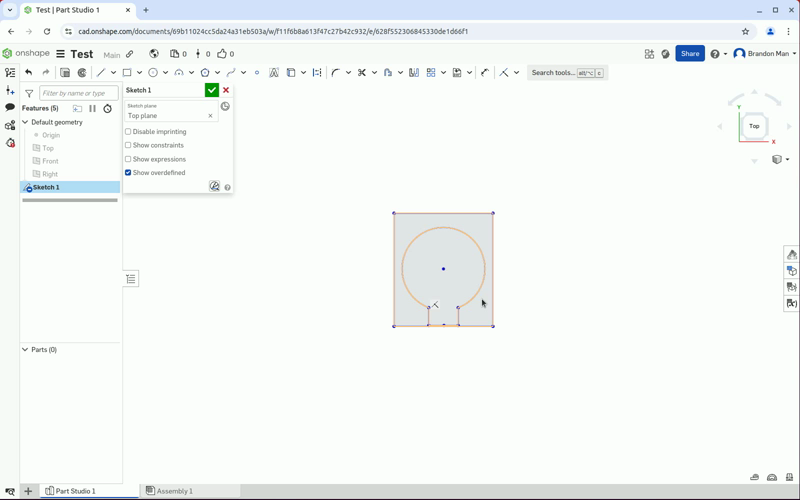
scroll(6)
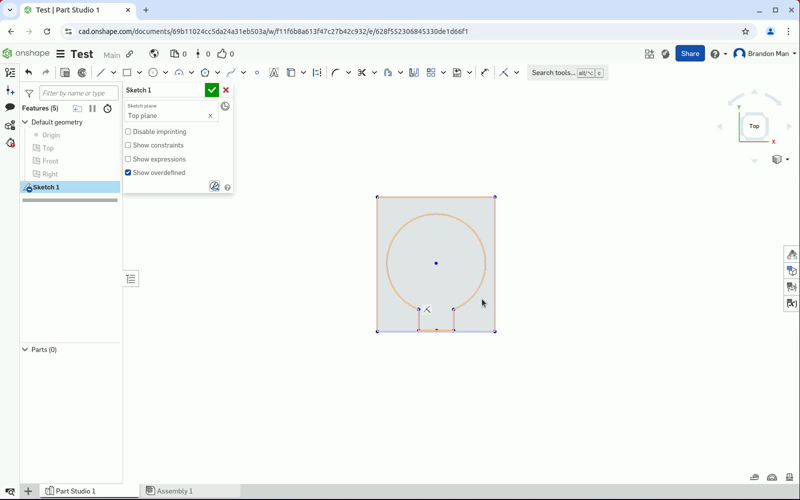
scroll(6)
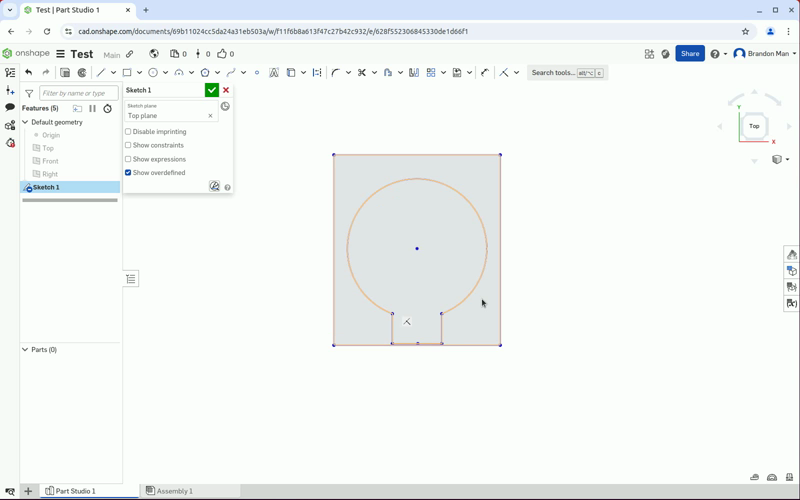
scroll(6)
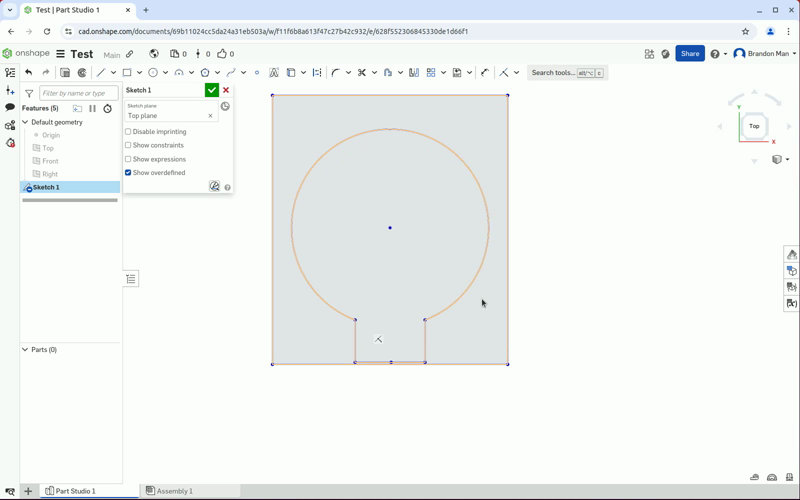
scroll(6)
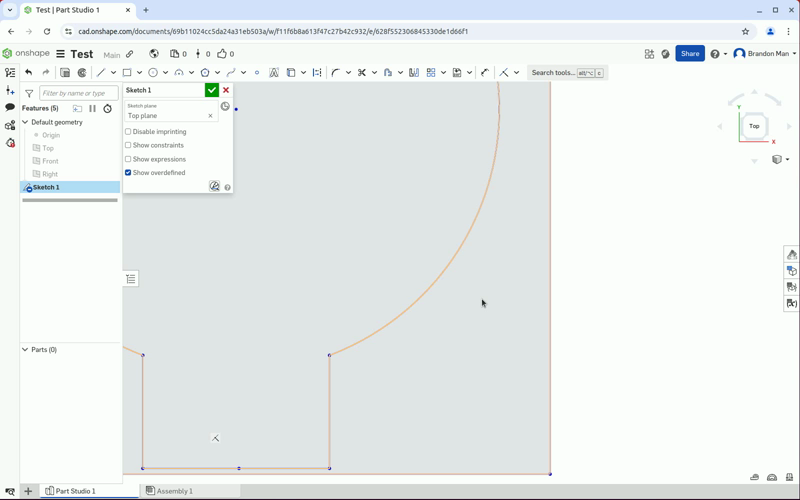
click(482, 298)
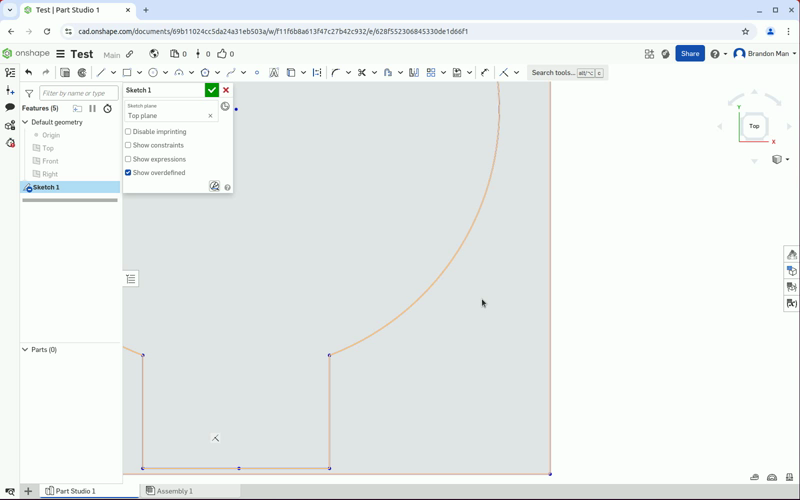
scroll(-6)
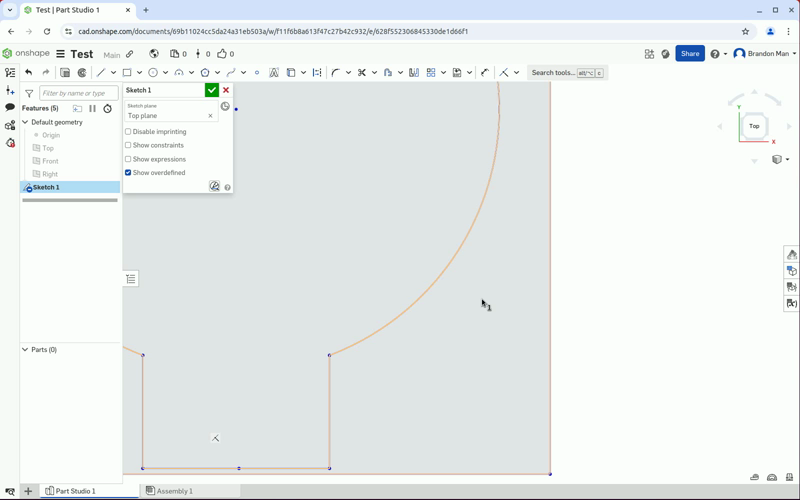
scroll(-6)
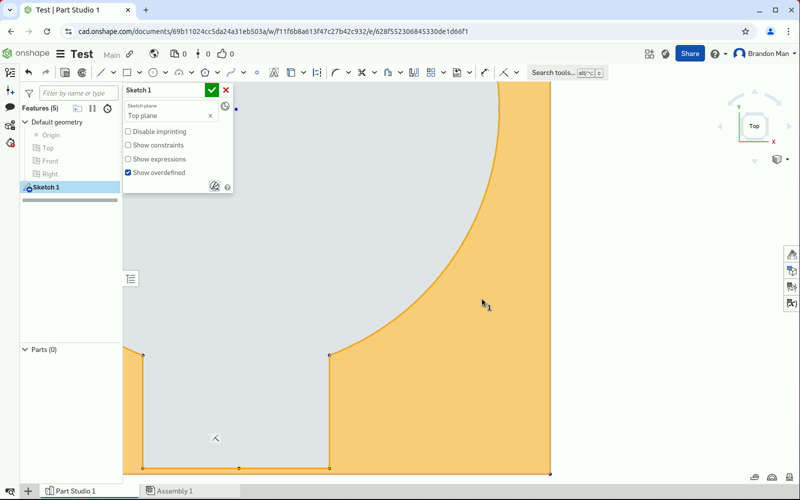
scroll(-6)
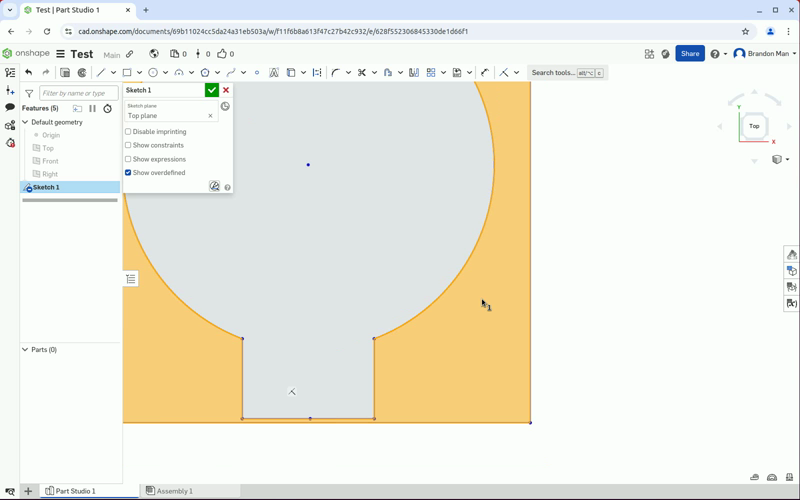
scroll(-6)
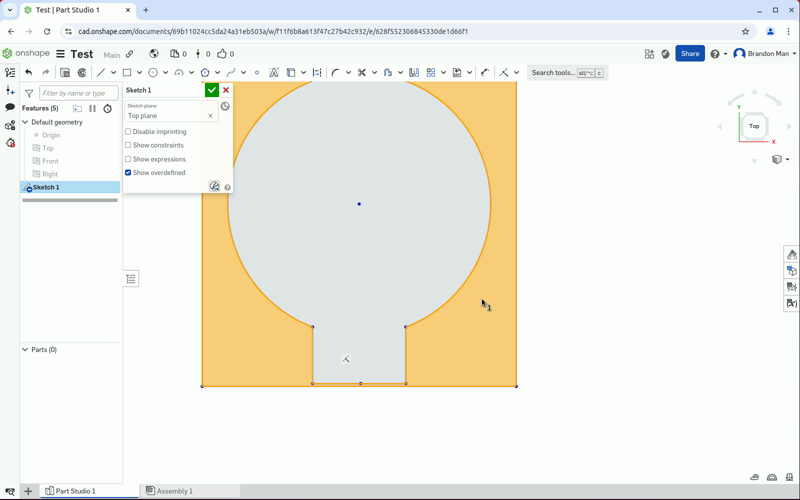
scroll(-6)
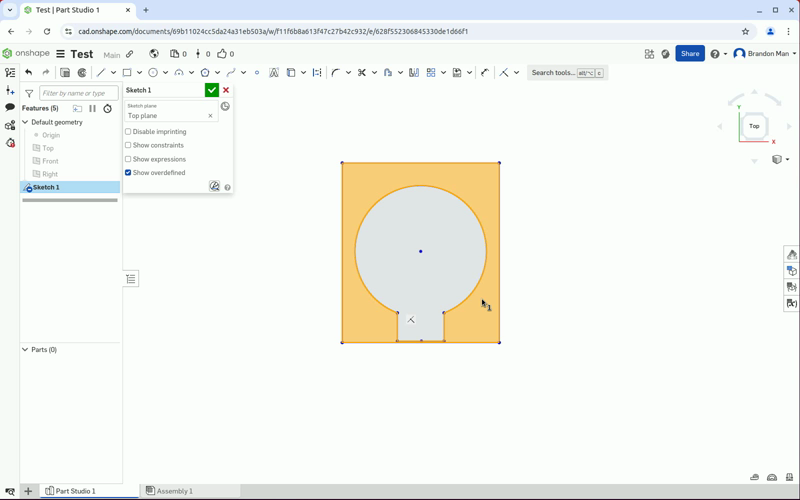
scroll(-6)
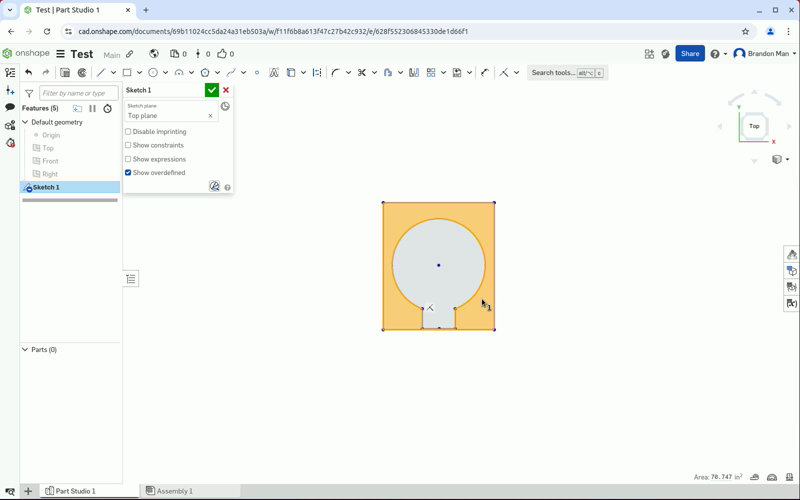
scroll(-6)
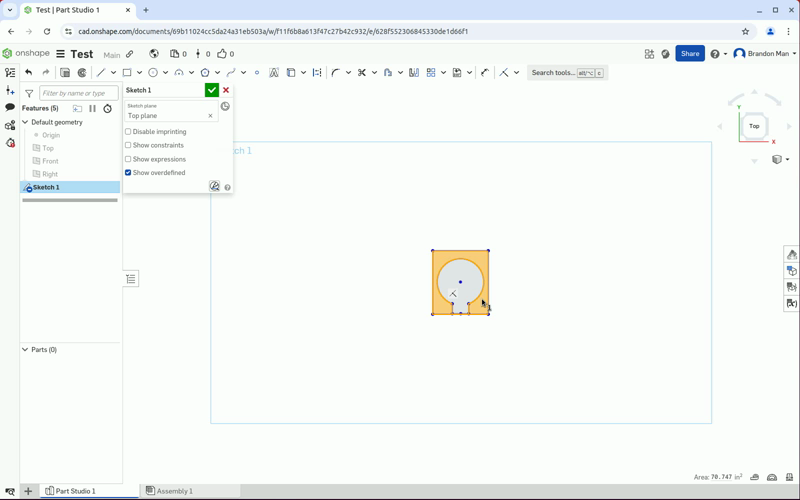
mouse_move(73, 352)
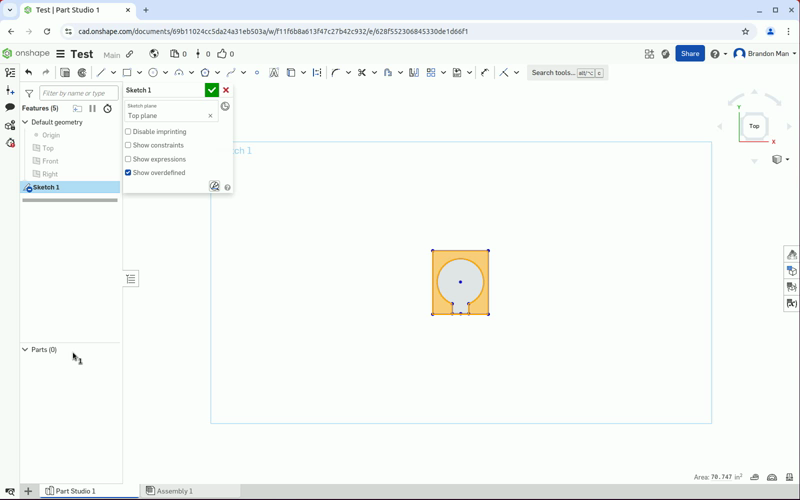
key(shift+y)
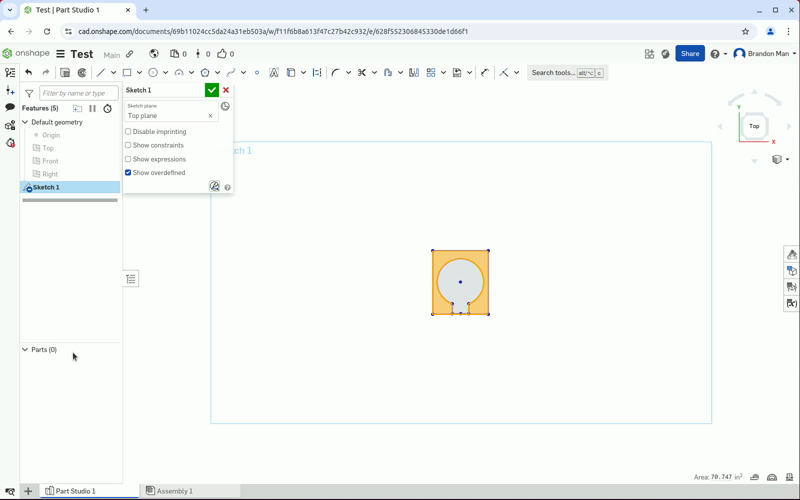
key(shift+e)
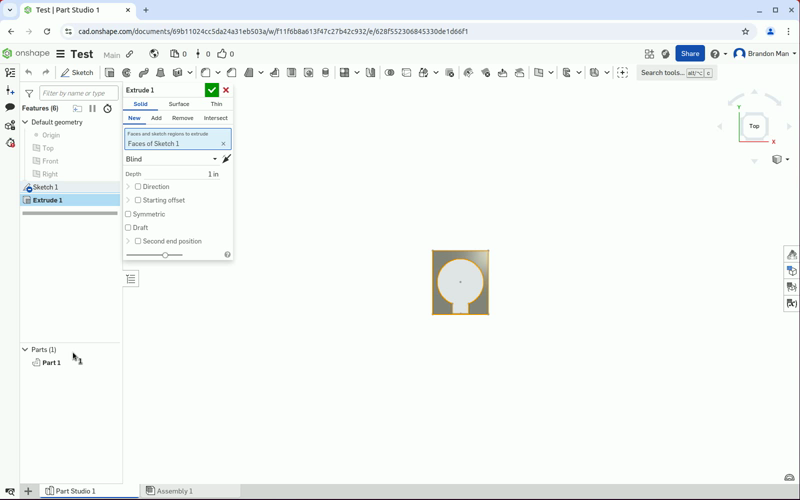
mouse_move(143, 106)
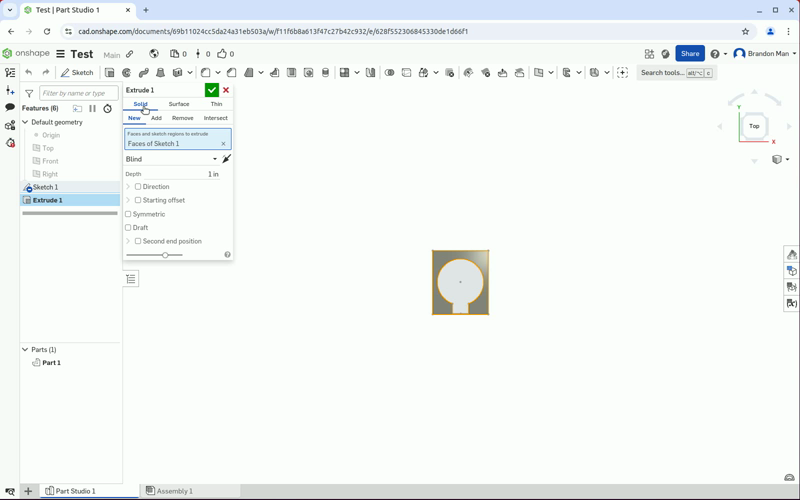
click(143, 106)
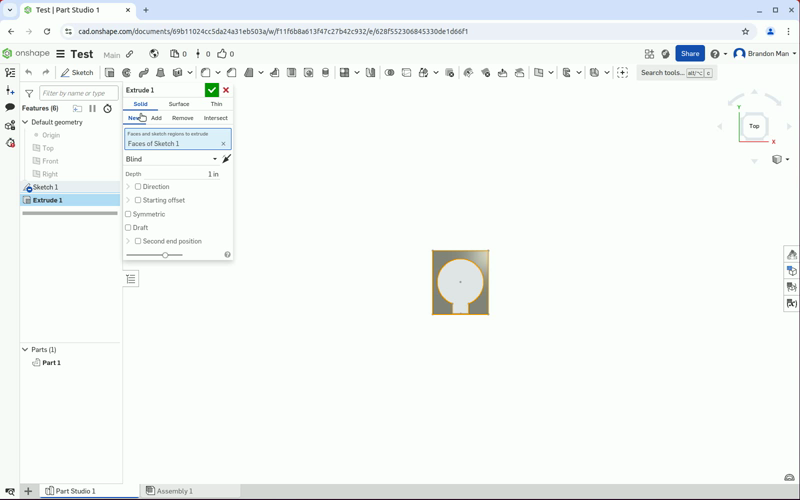
mouse_move(137, 120)
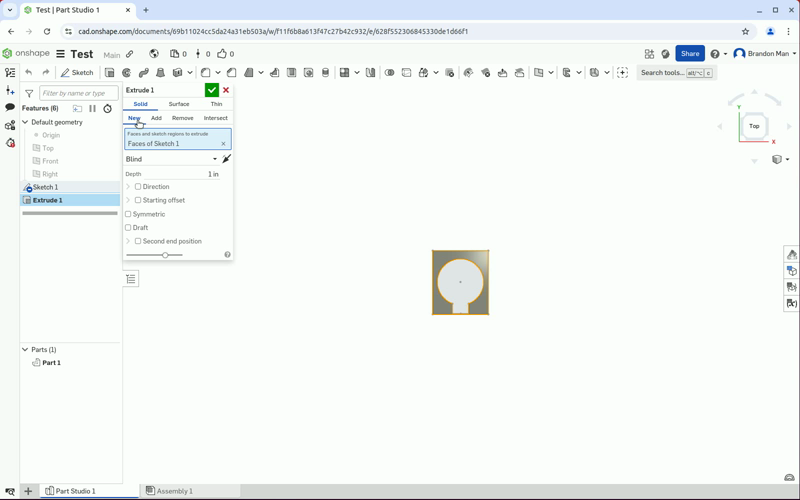
click(137, 120)
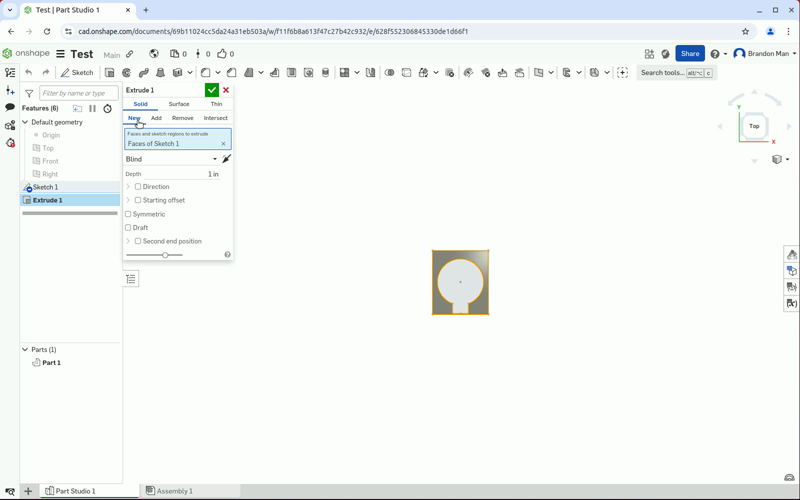
key(tab, 4)
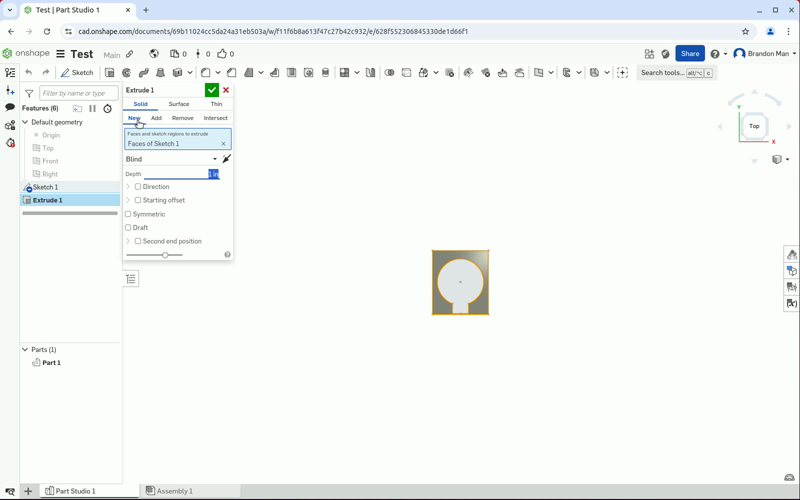
text(23.108)
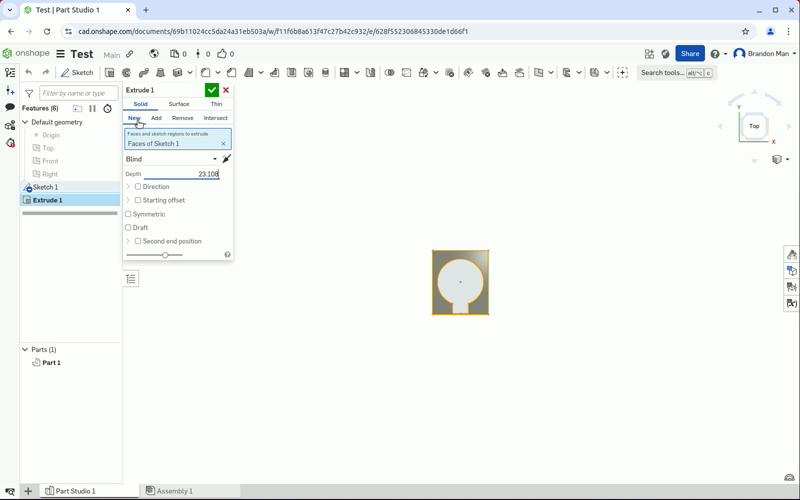
key(enter)
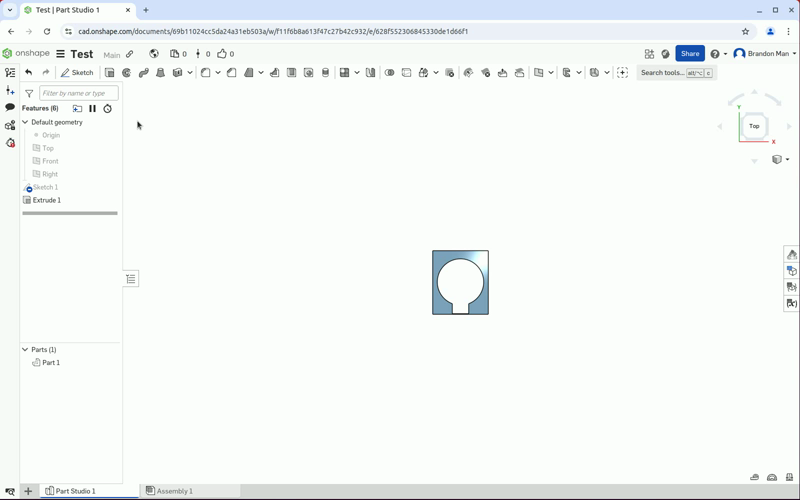
key(shift+h)
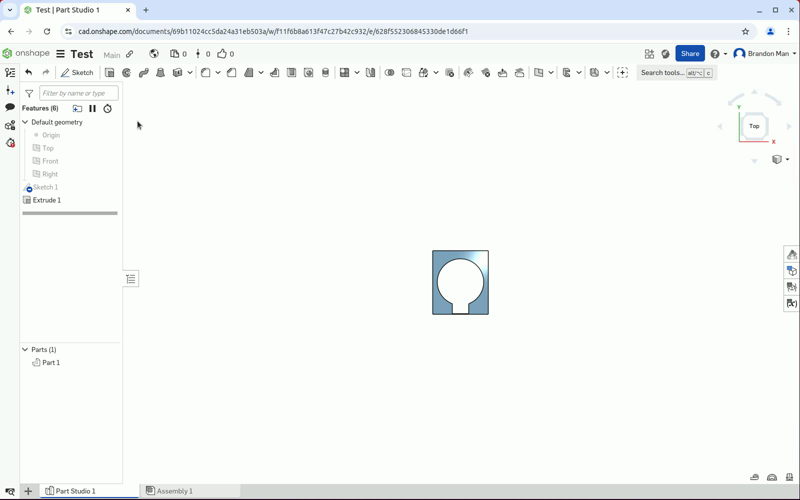
key(shift+h)
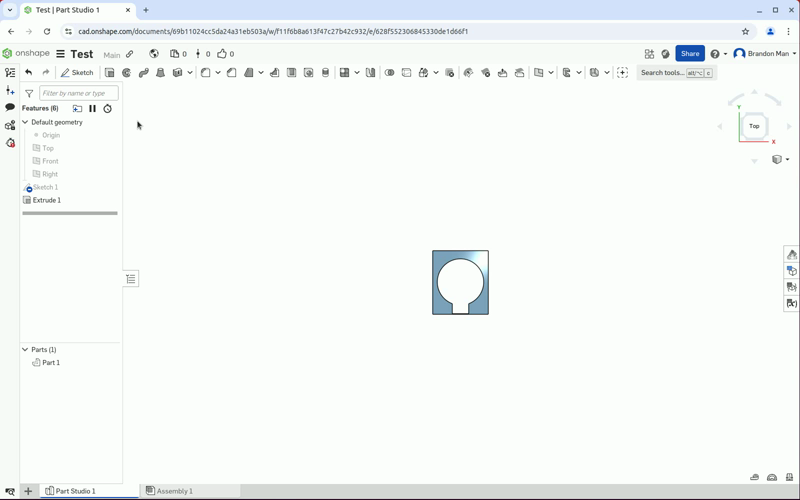
mouse_move(73, 189)
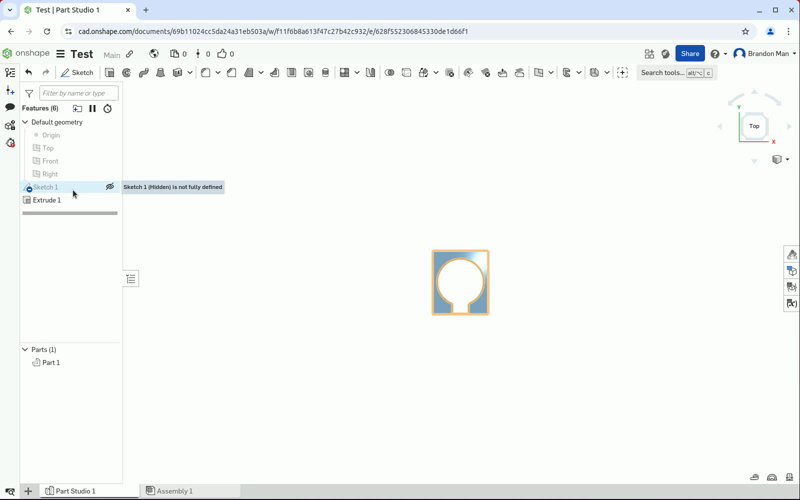
click(73, 189)
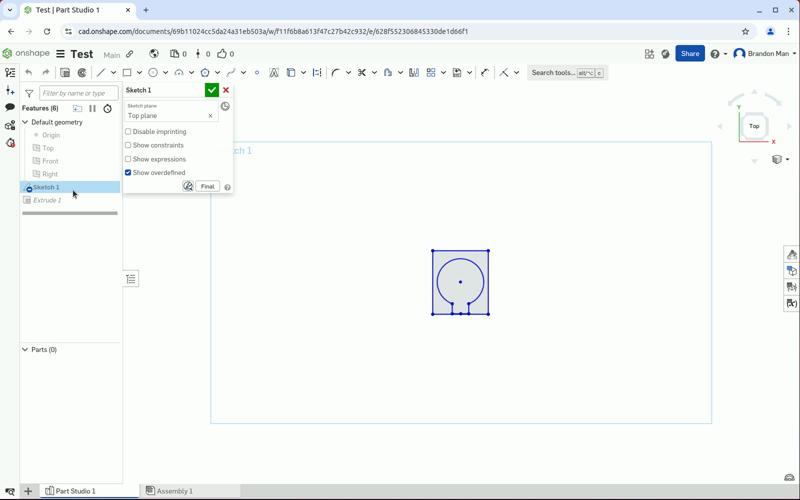
mouse_move(229, 92)
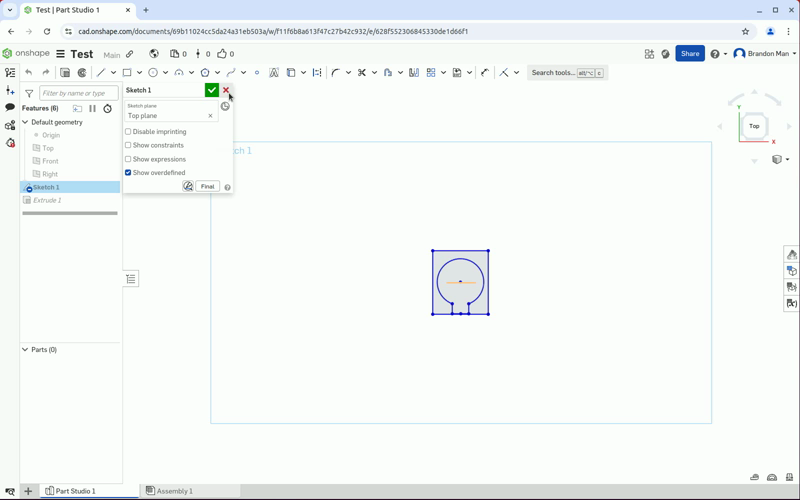
click(229, 92)
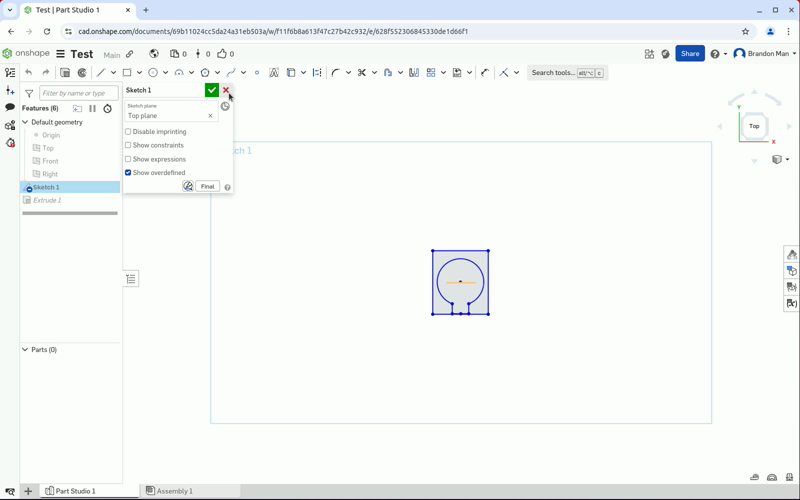
key(shift+s)
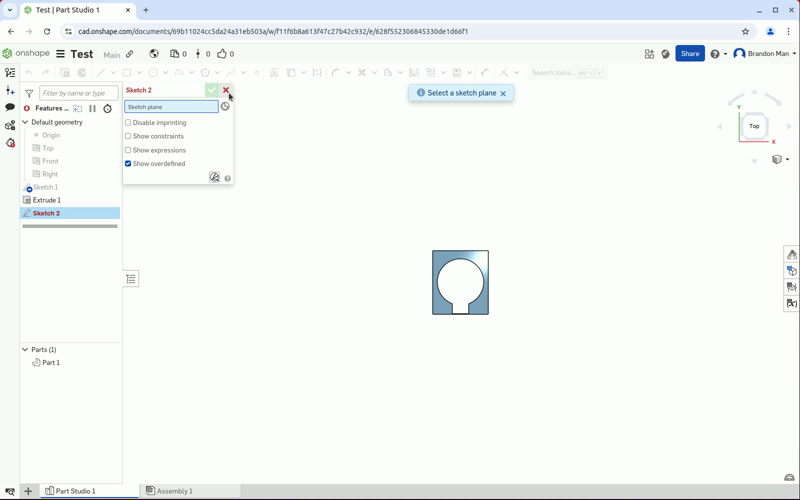
mouse_move(73, 150)
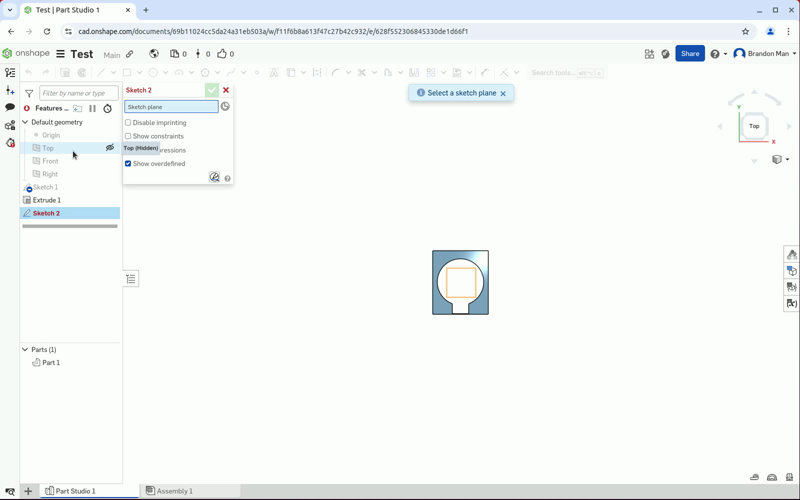
click(73, 150)
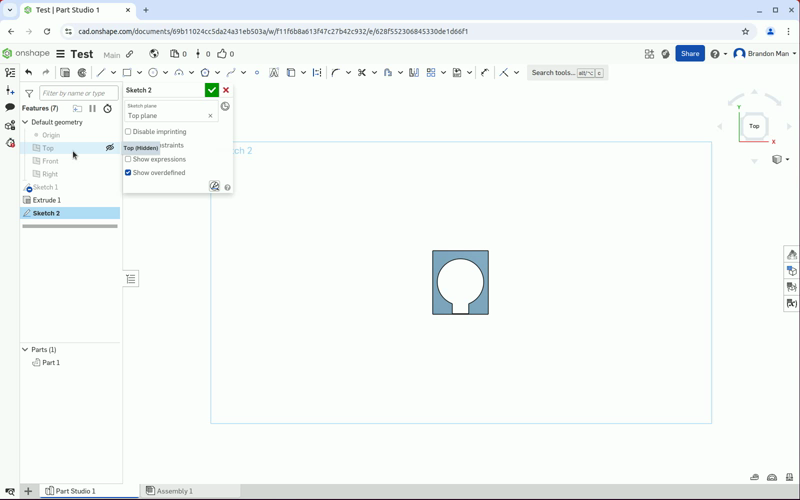
mouse_move(73, 352)
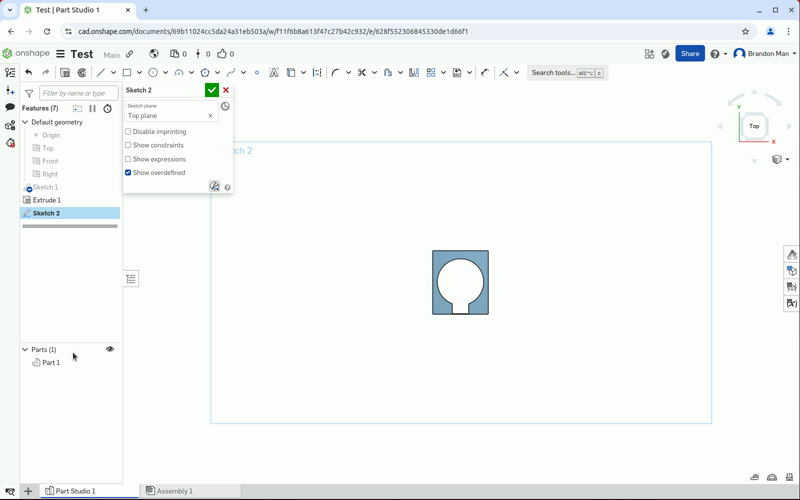
key(y)
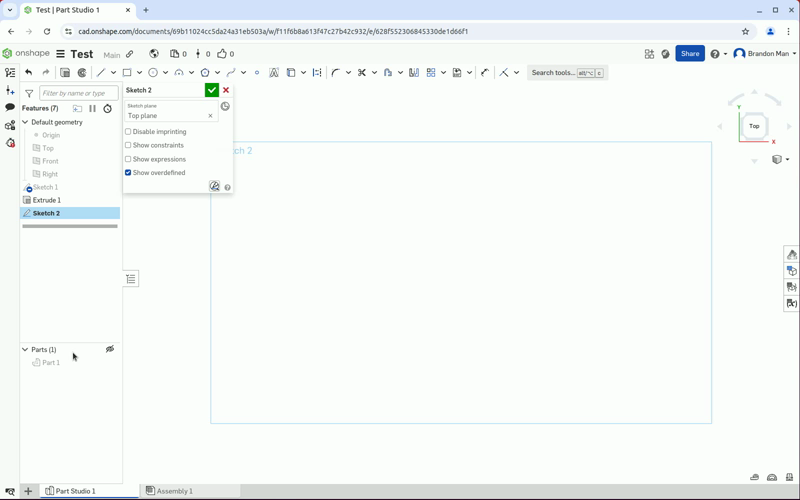
key(c)
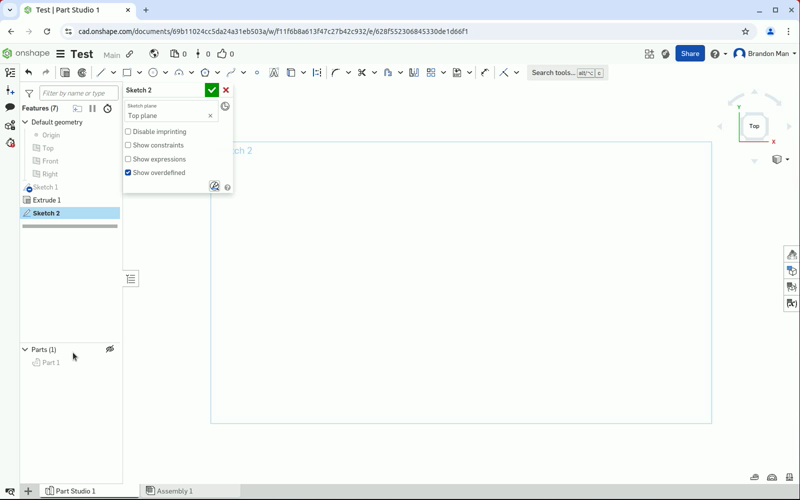
key_down(shift)
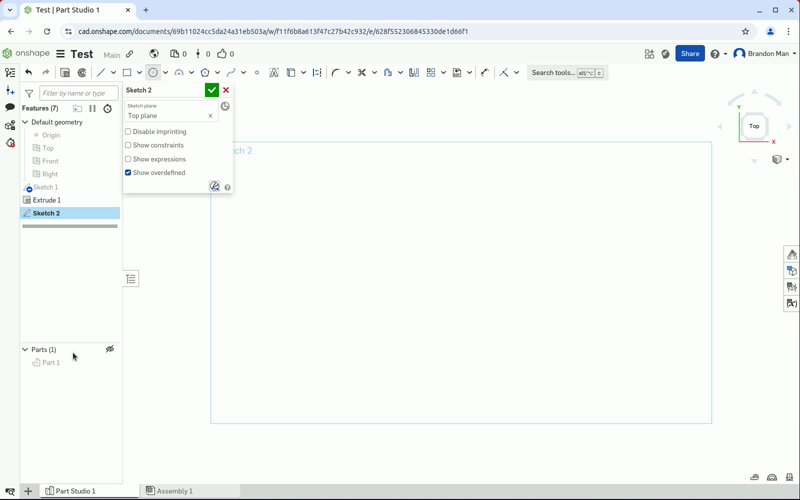
mouse_move(461, 282)
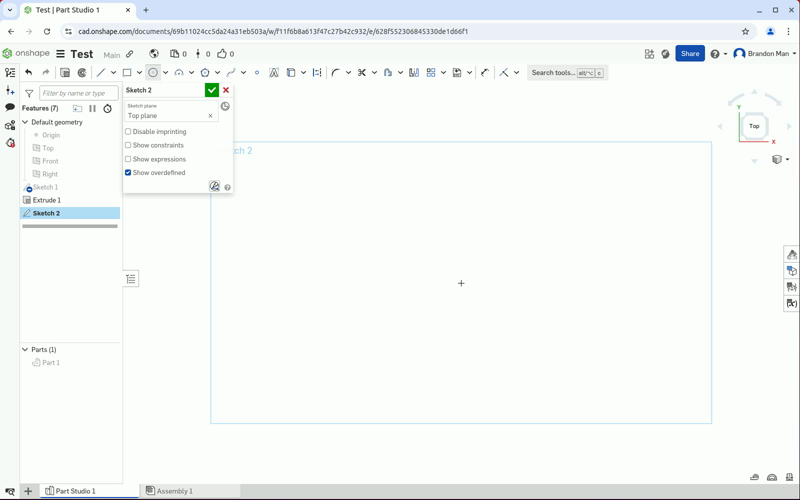
click(461, 282)
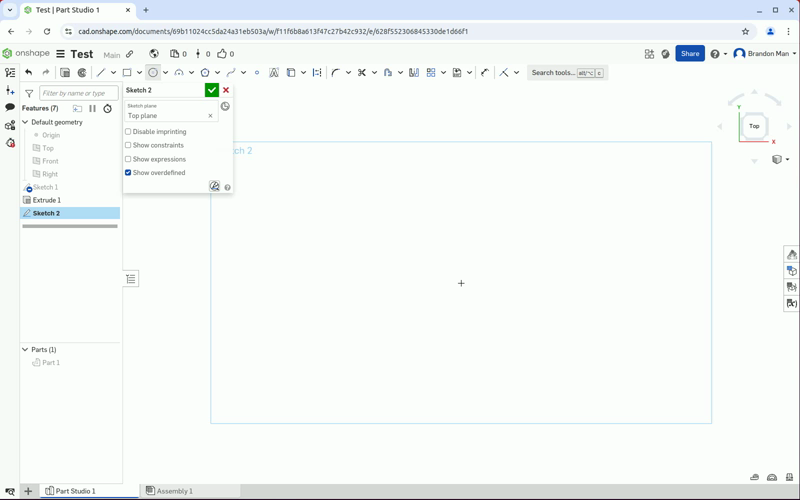
key_up(shift)
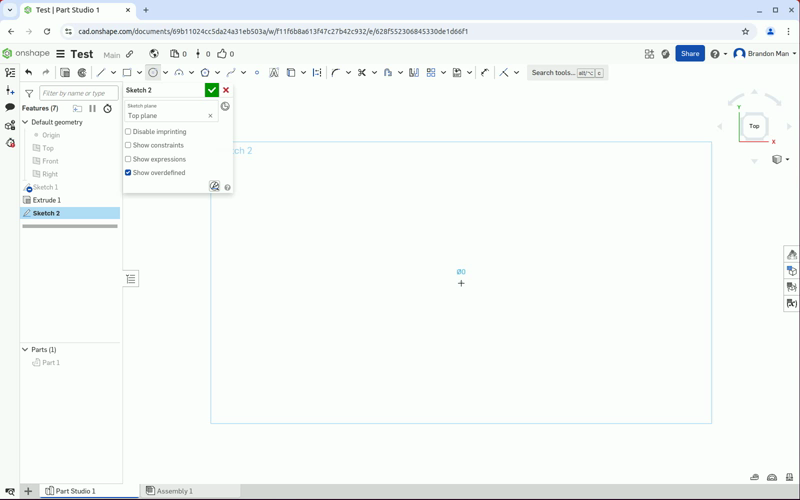
mouse_move(484, 282)
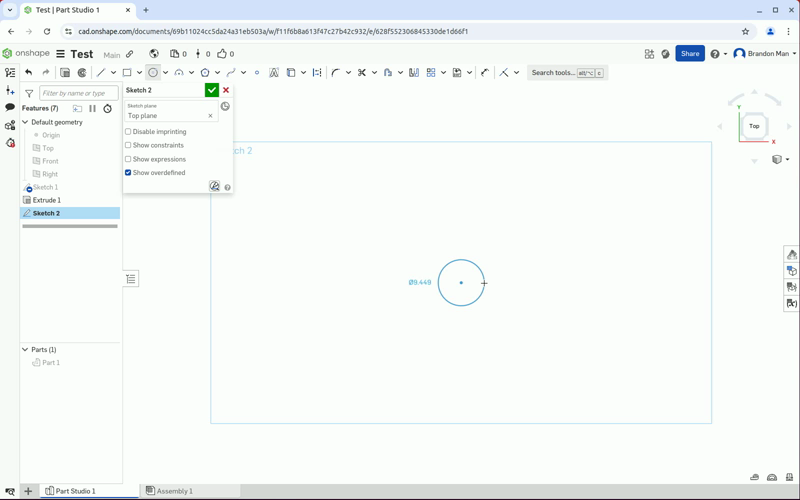
click(484, 282)
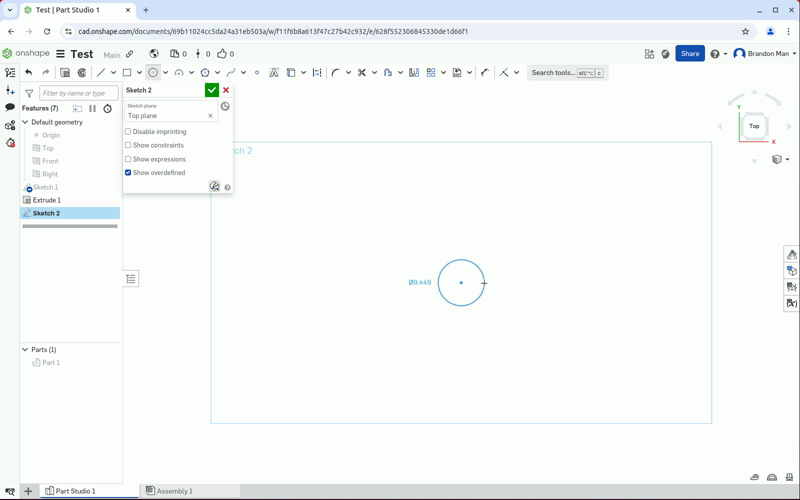
key(esc)
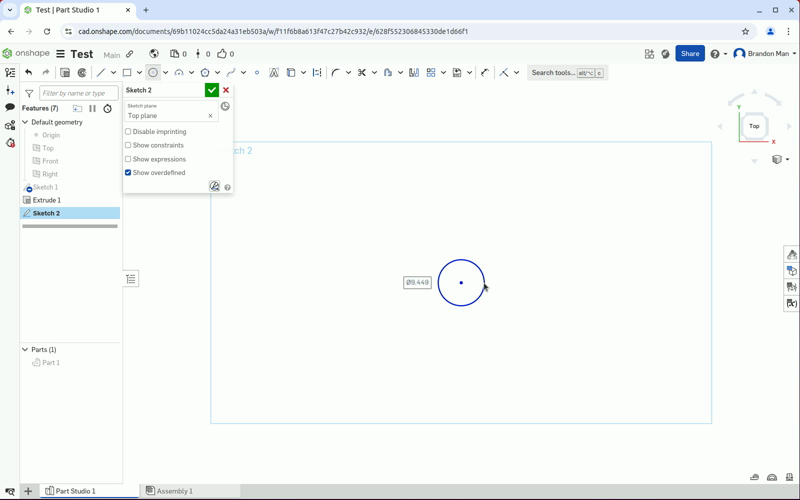
mouse_move(441, 290)
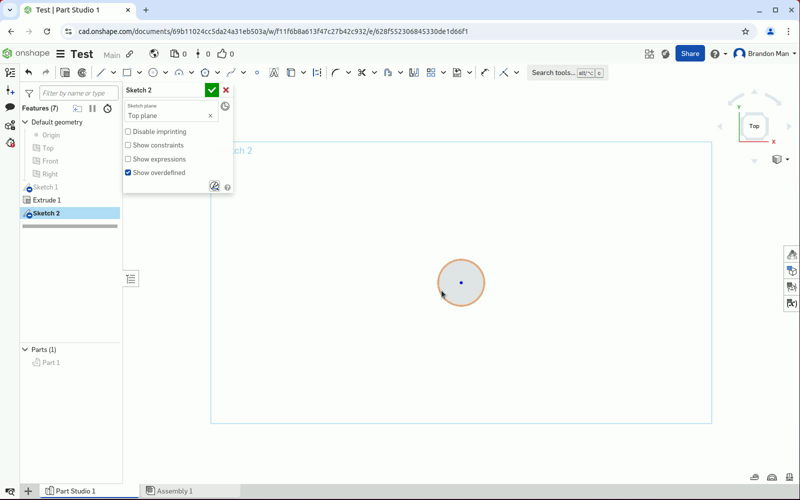
scroll(6)
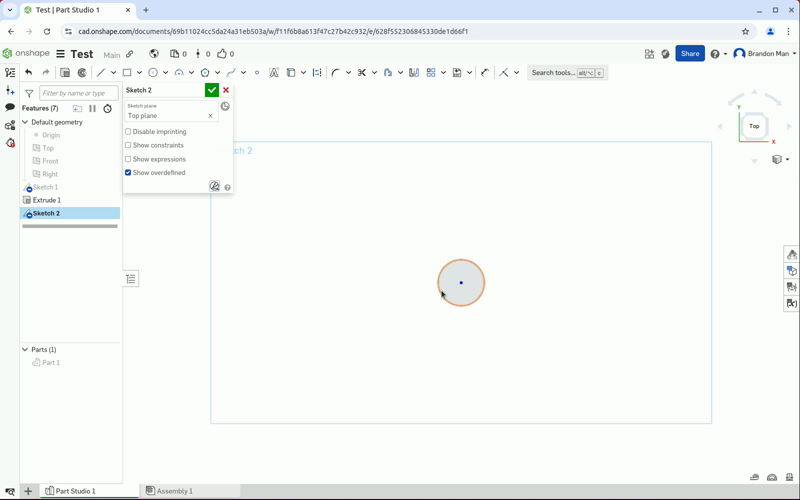
scroll(6)
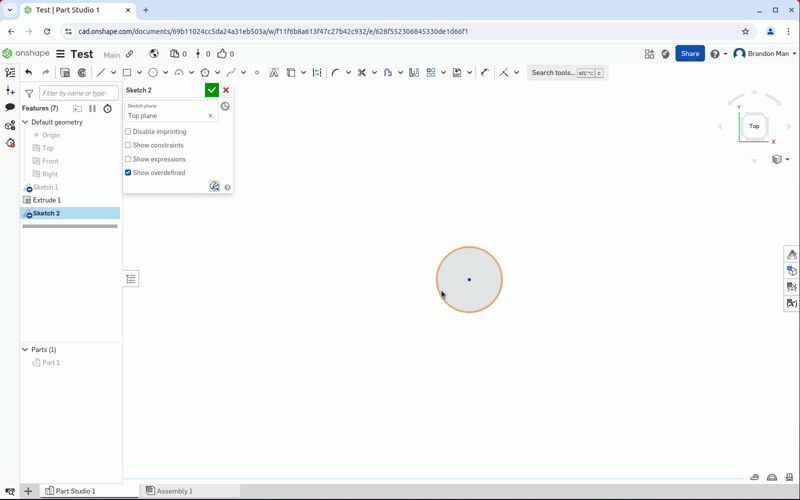
scroll(6)
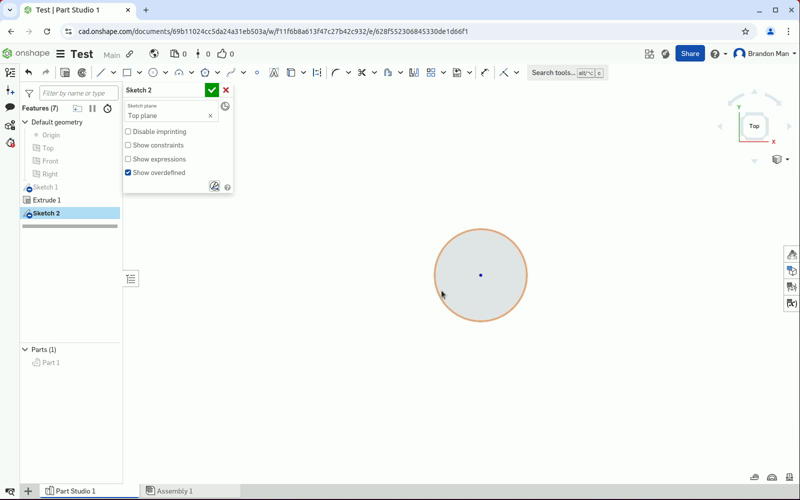
scroll(6)
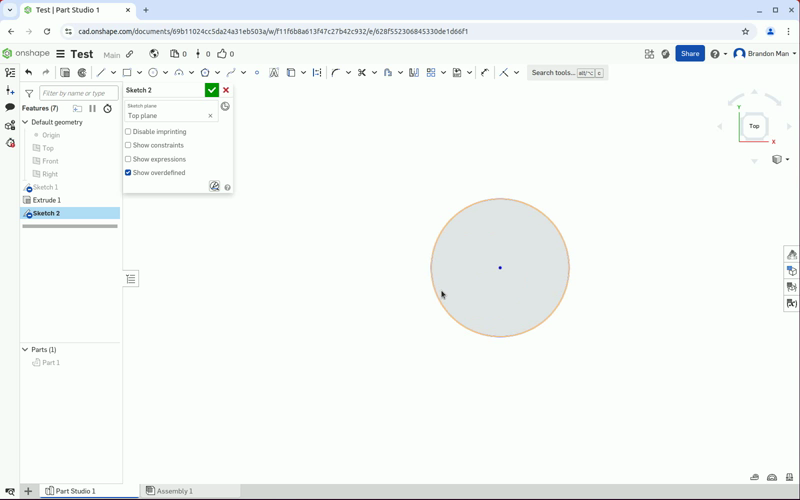
scroll(6)
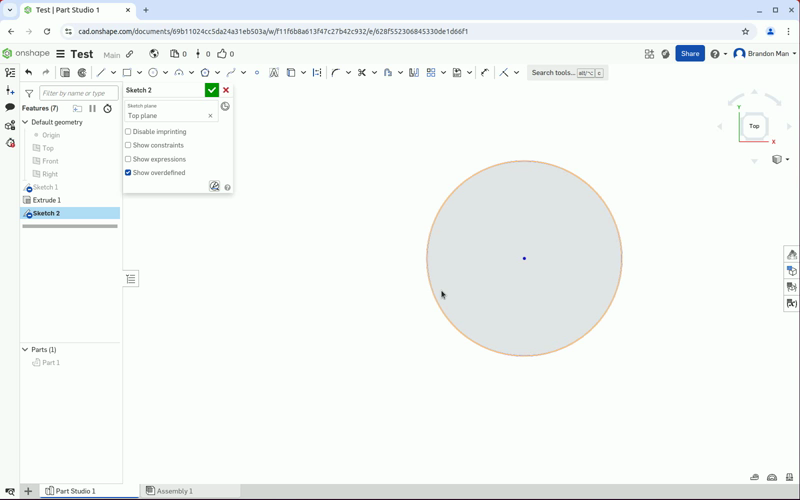
scroll(6)
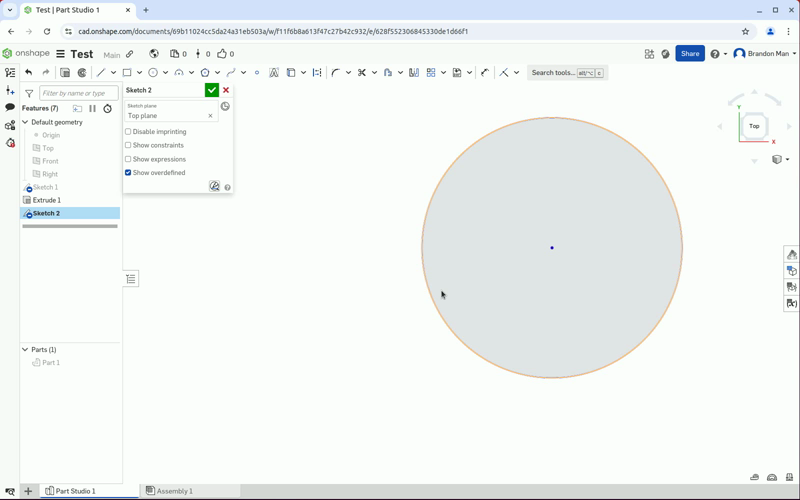
scroll(6)
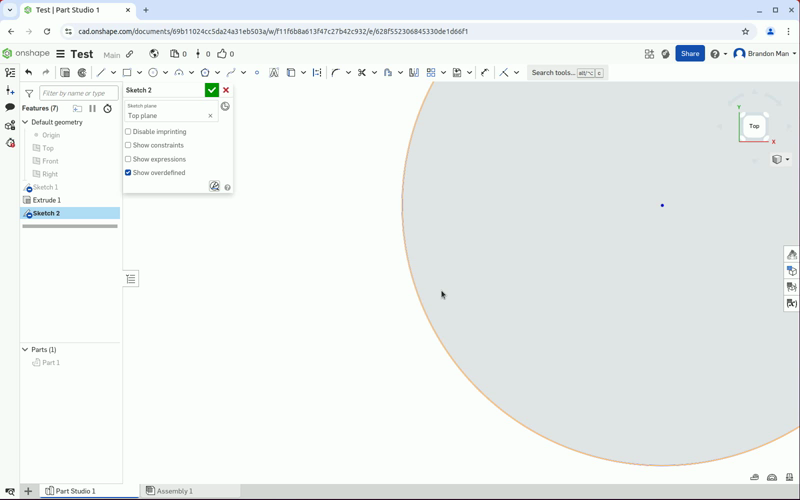
click(441, 290)
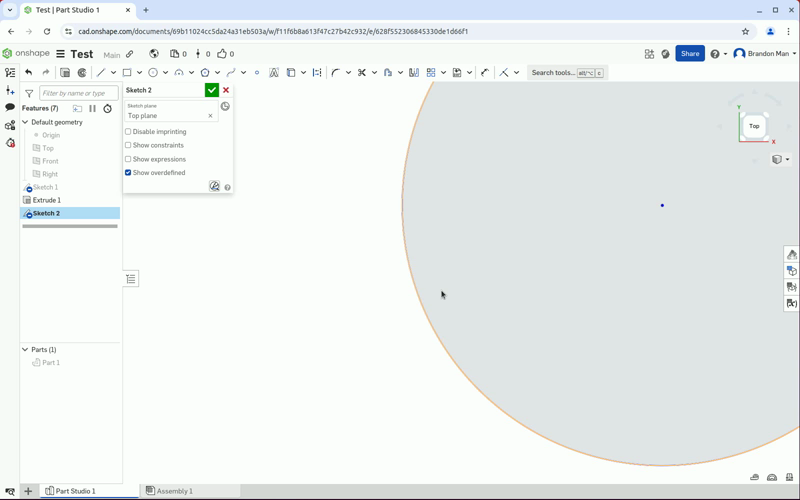
scroll(-6)
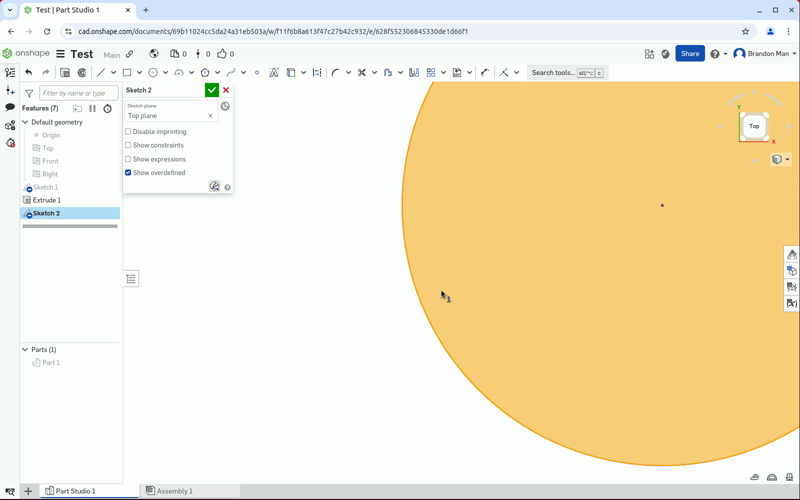
scroll(-6)
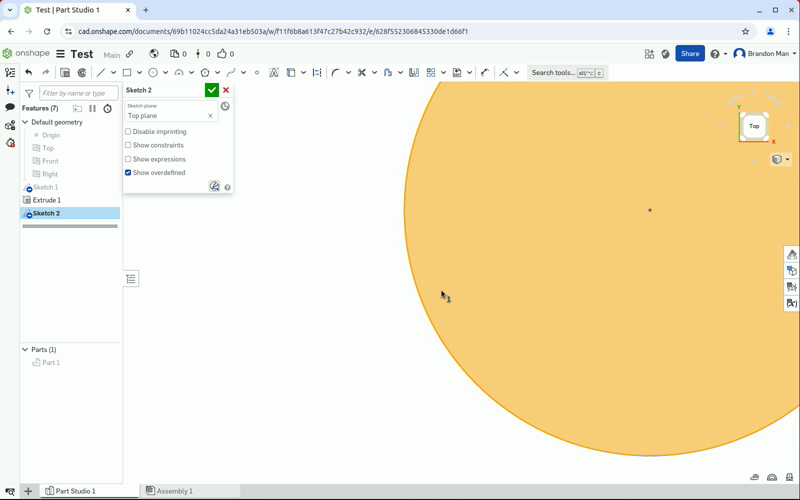
scroll(-6)
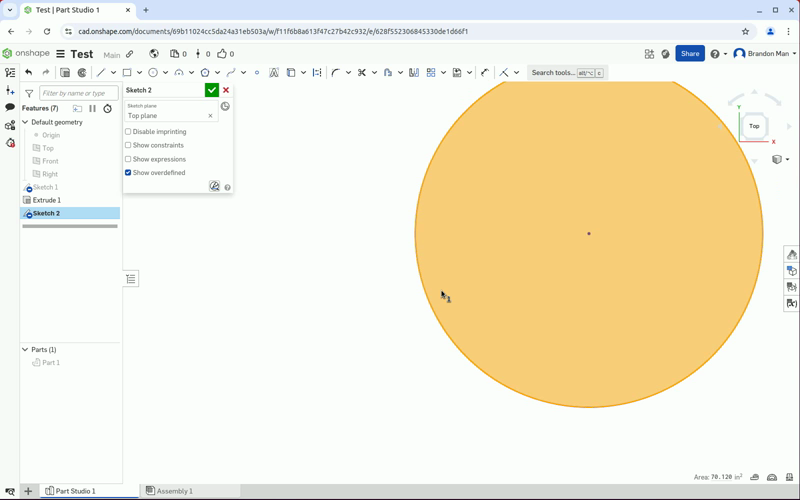
scroll(-6)
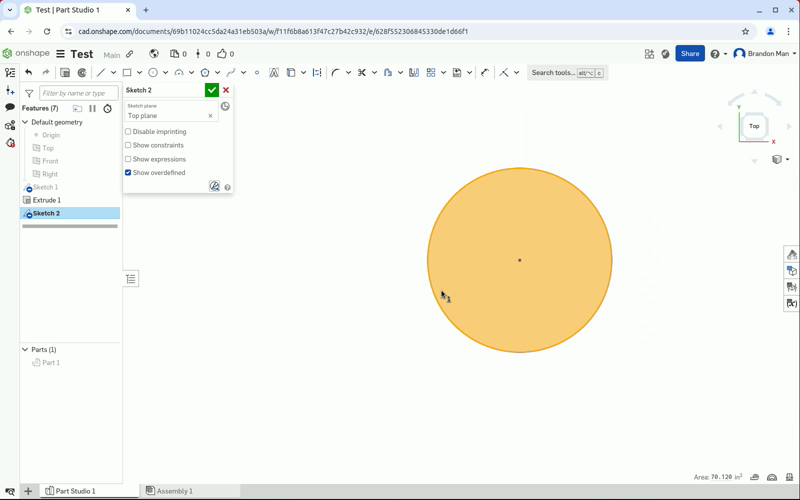
scroll(-6)
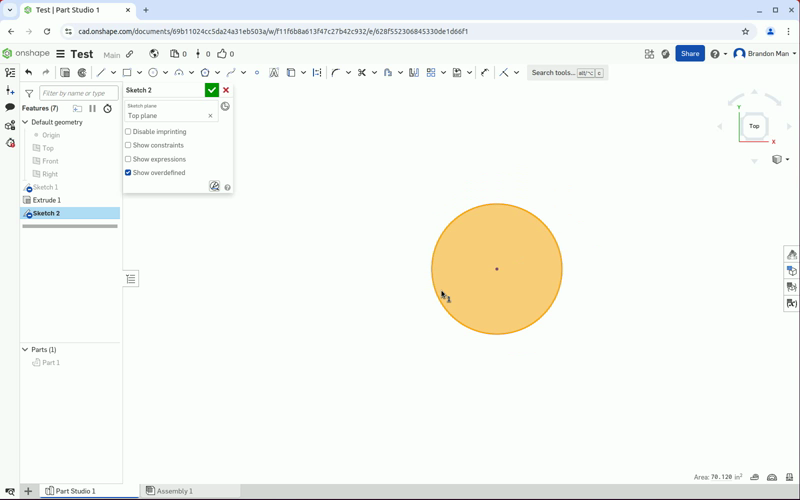
scroll(-6)
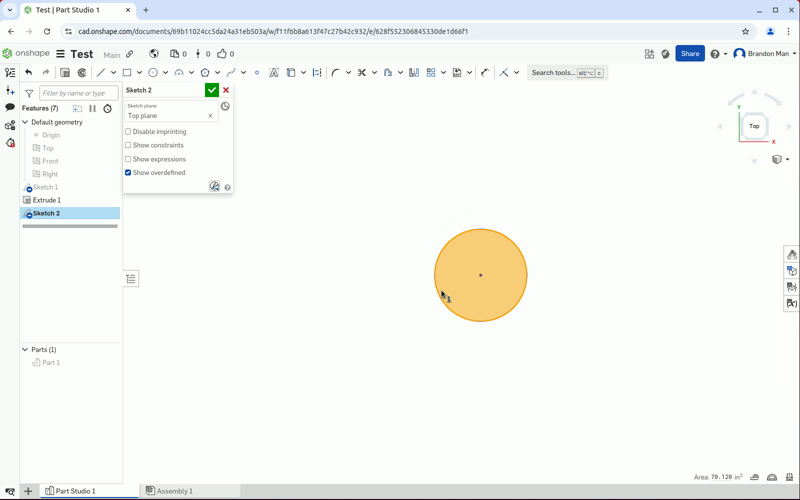
scroll(-6)
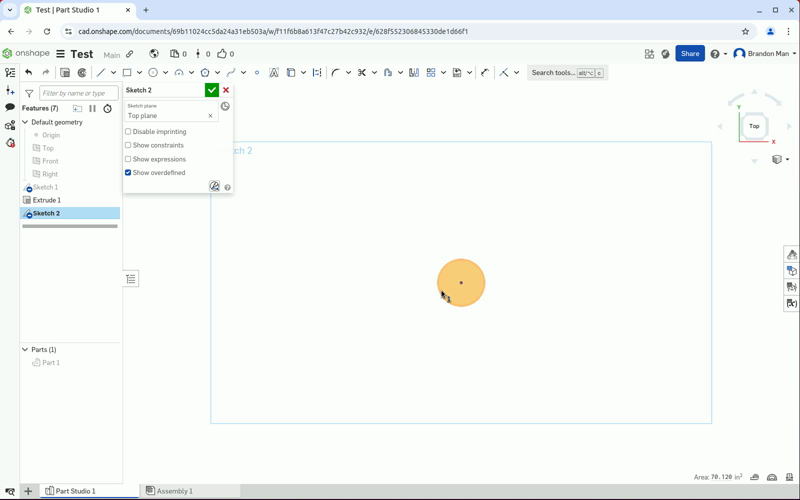
mouse_move(73, 352)
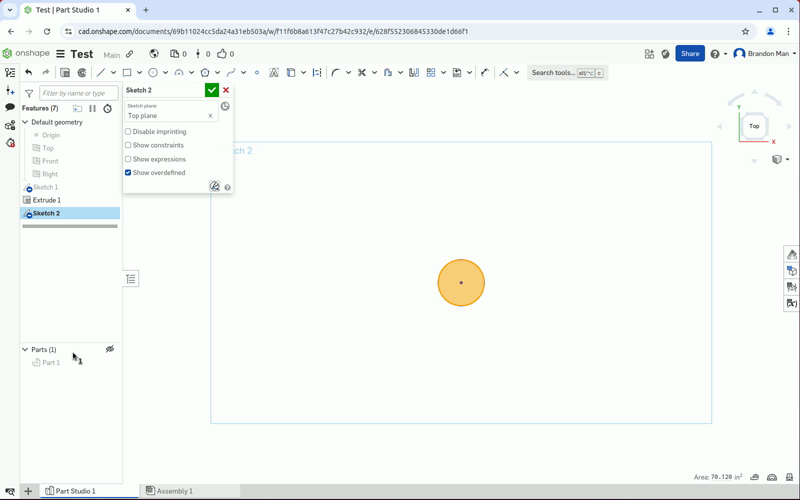
key(shift+y)
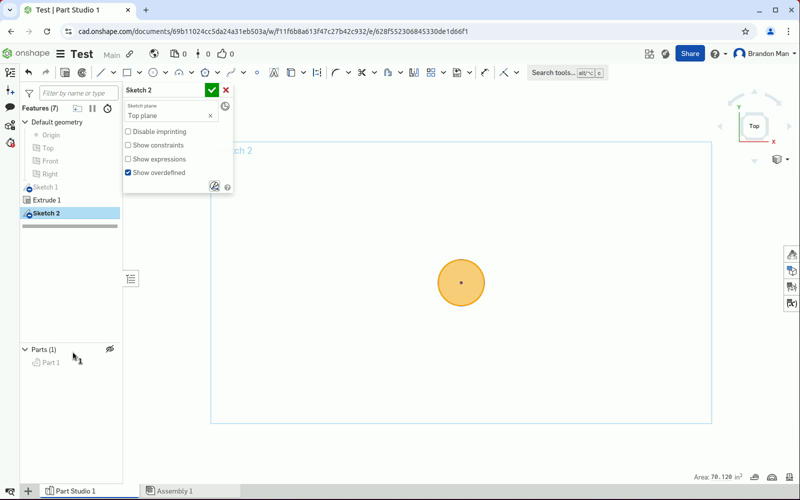
key(shift+e)
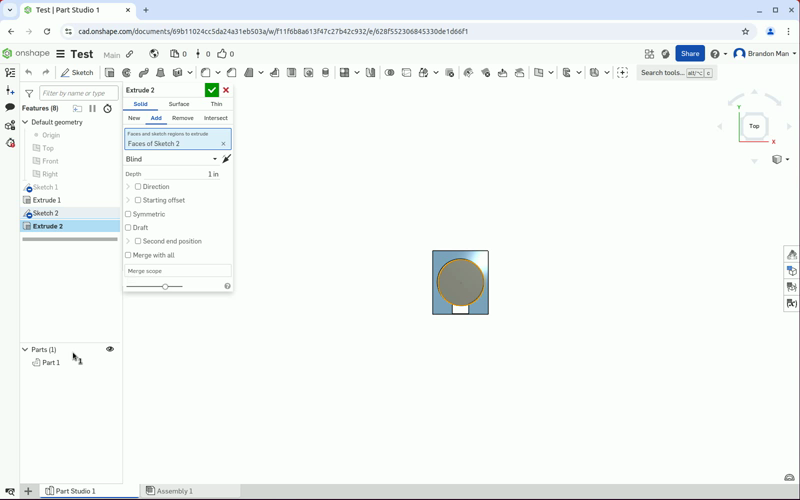
mouse_move(143, 106)
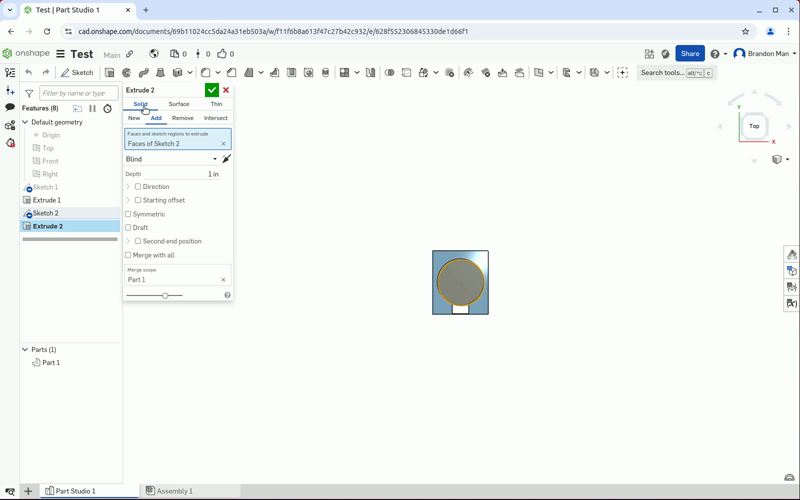
click(143, 106)
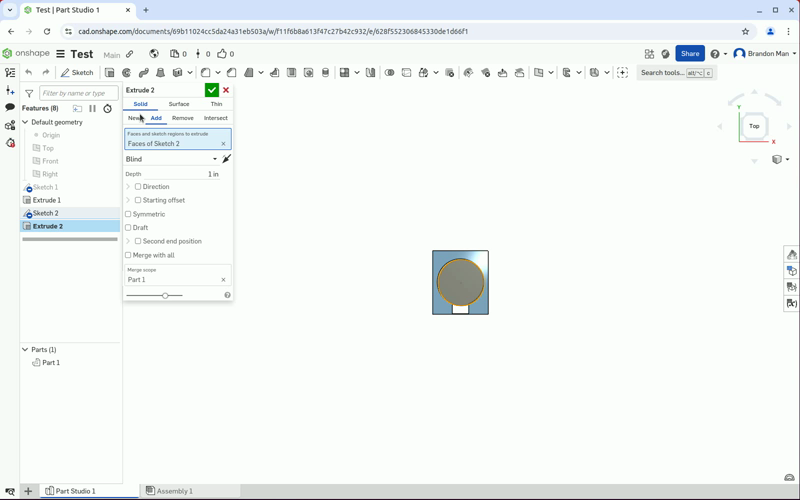
mouse_move(137, 120)
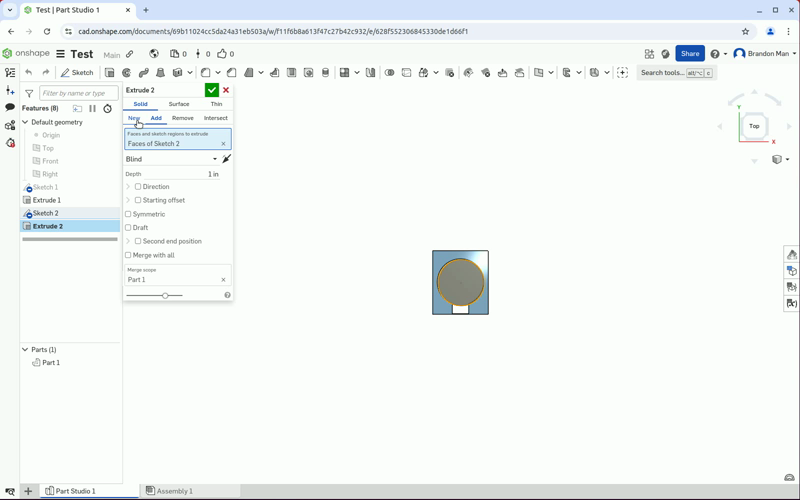
click(137, 120)
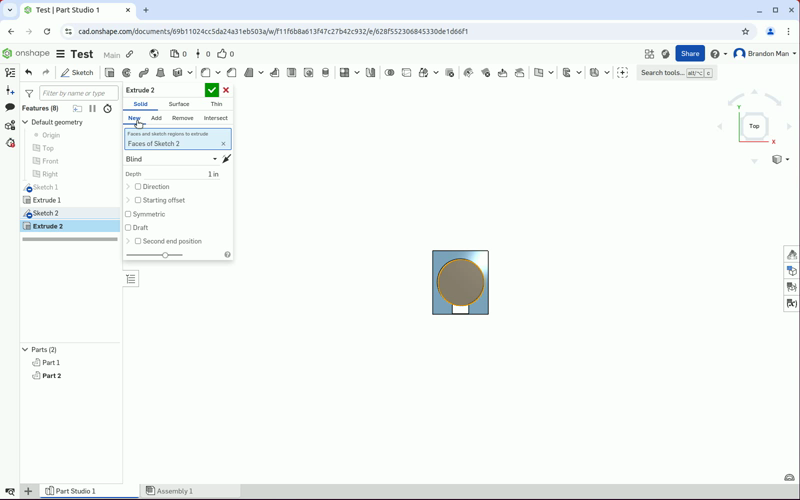
key(tab, 4)
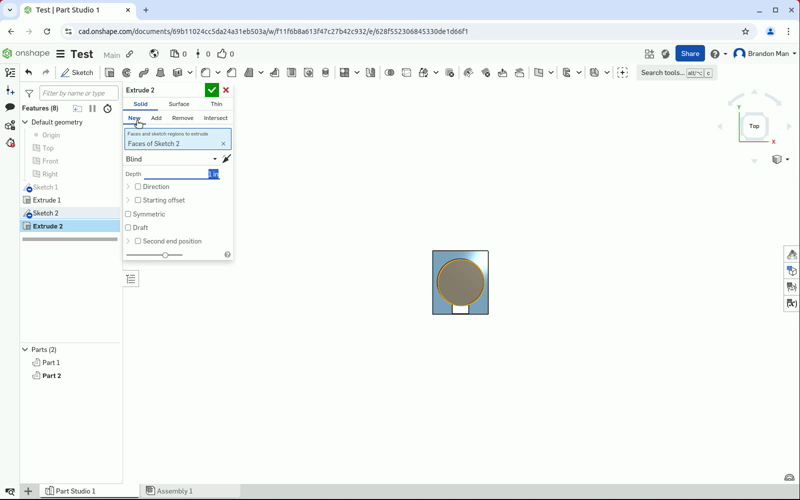
text(23.108)
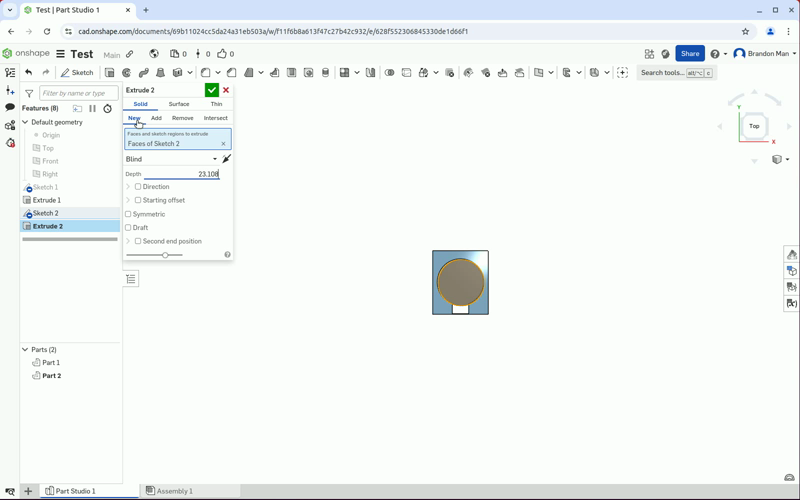
key(enter)
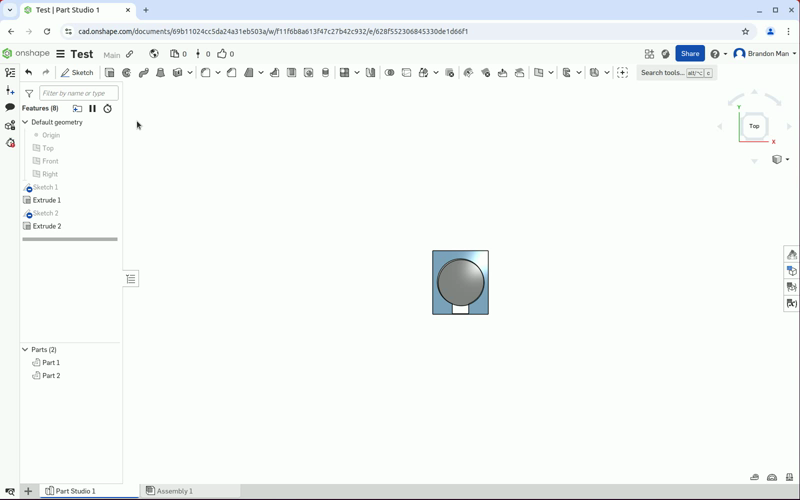
key(shift+h)
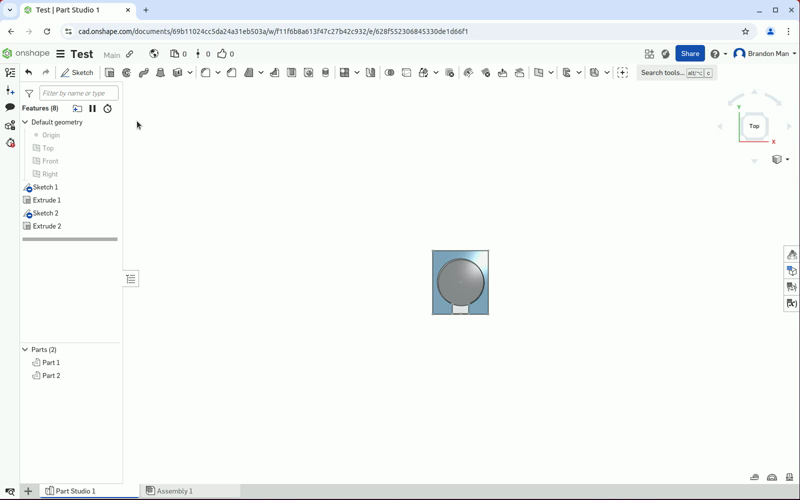
key(shift+h)
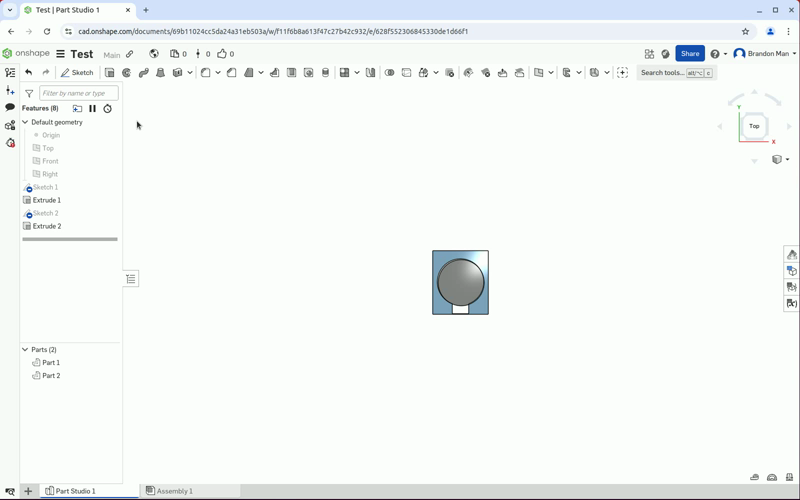
mouse_move(73, 189)
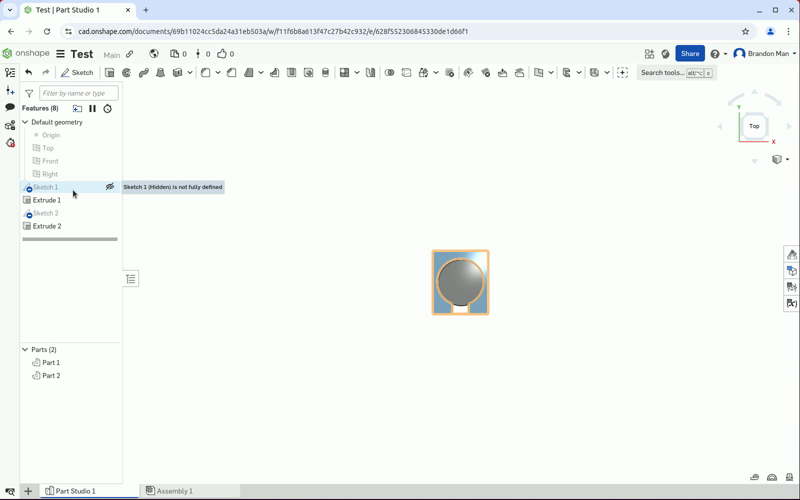
click(73, 189)
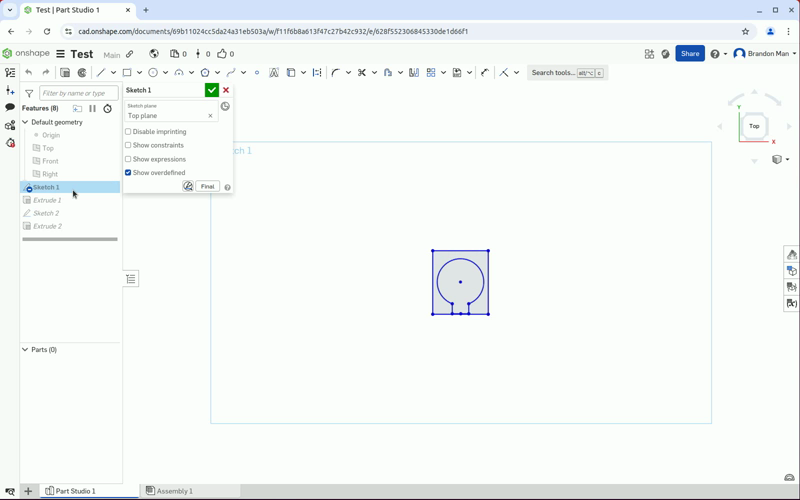
mouse_move(229, 92)
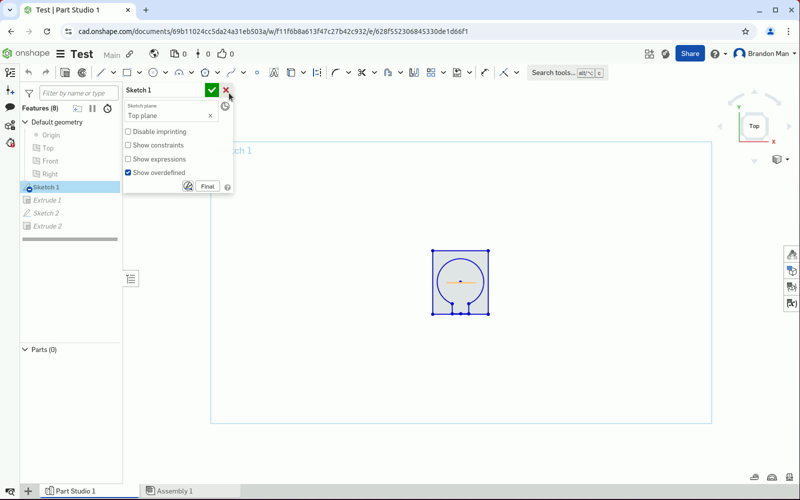
click(229, 92)
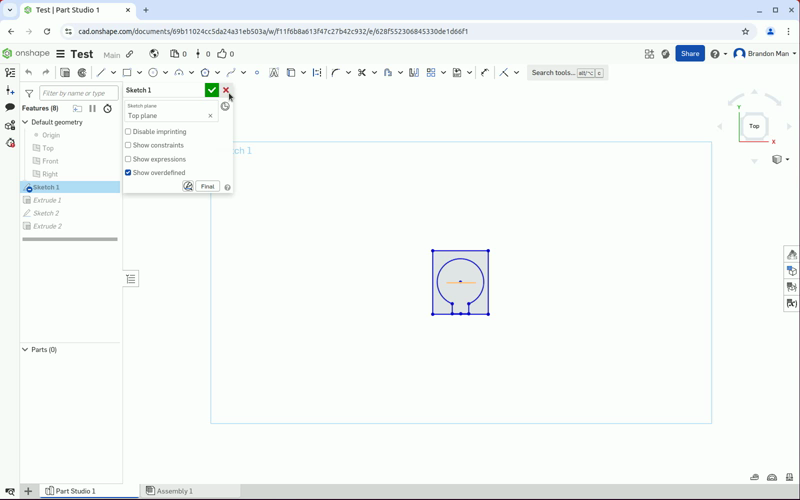
key(shift+s)
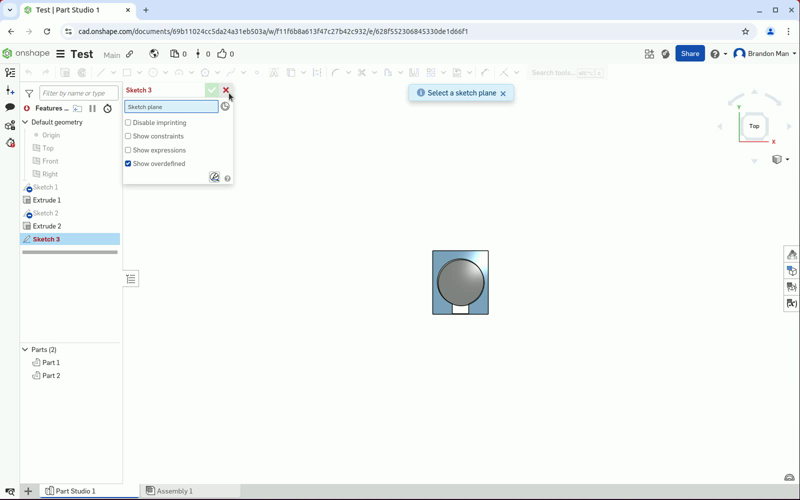
mouse_move(73, 150)
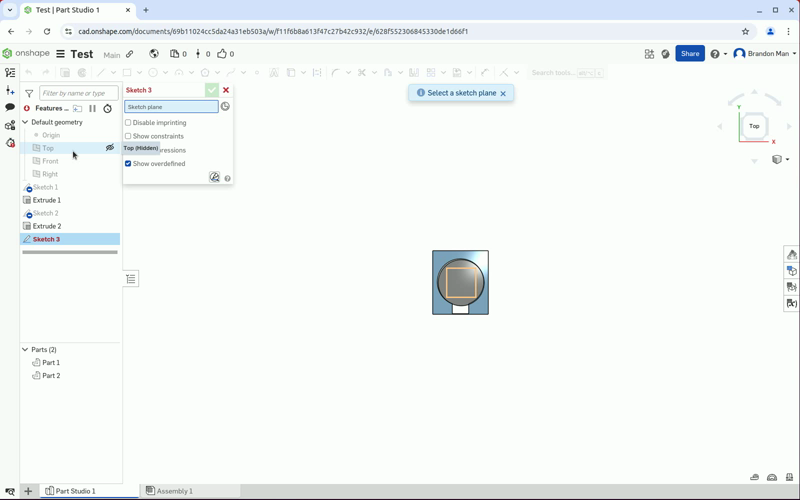
click(73, 150)
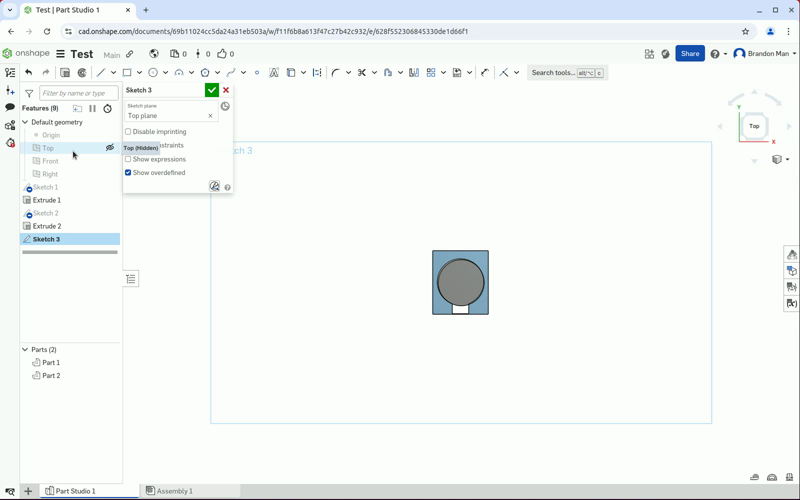
mouse_move(73, 352)
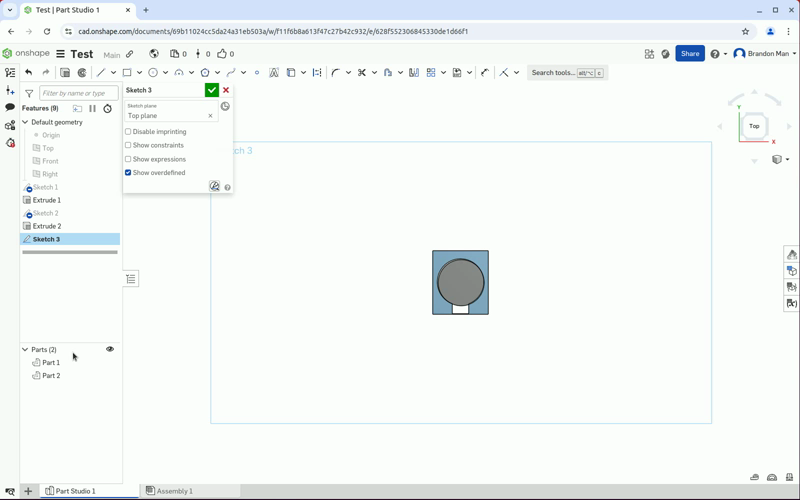
key(y)
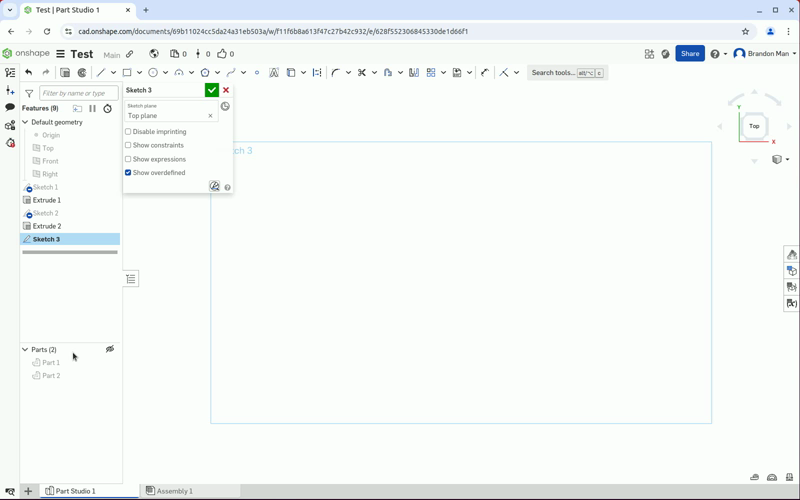
key(l)
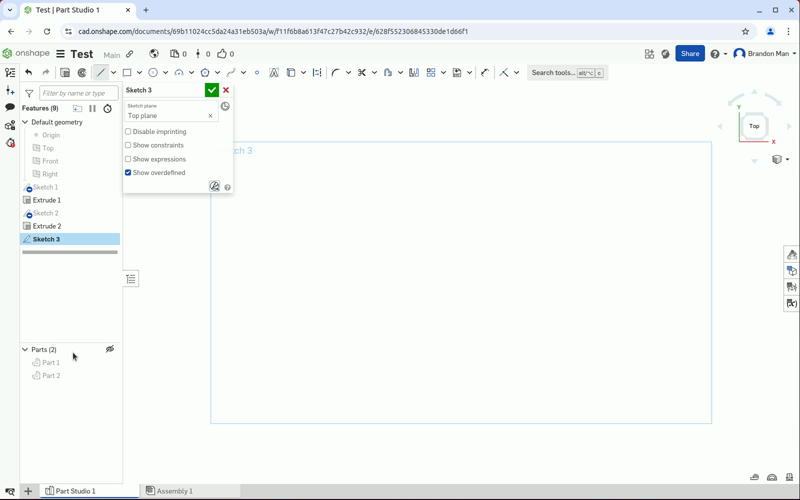
key_down(shift)
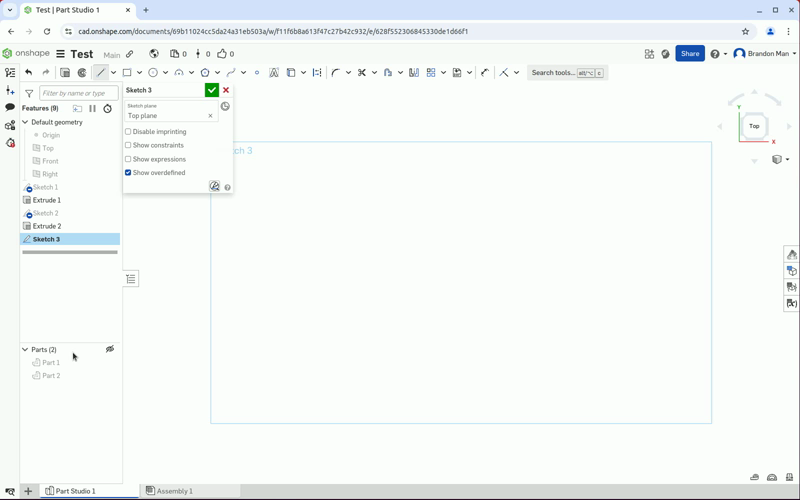
mouse_move(452, 313)
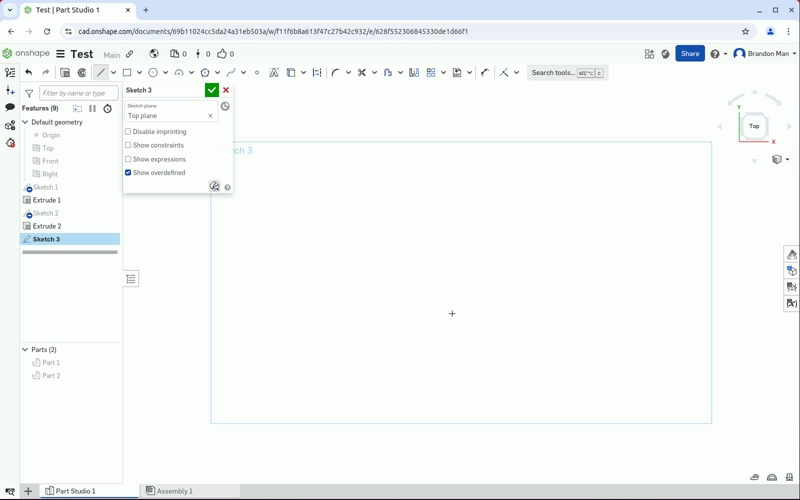
click(452, 313)
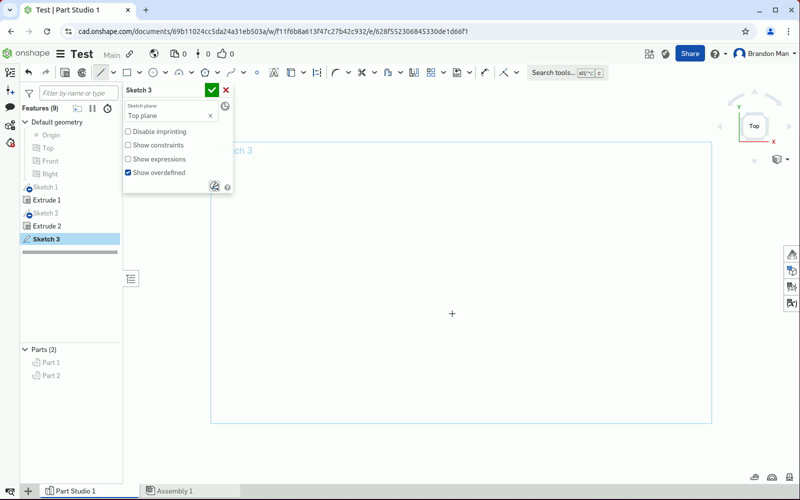
key_up(shift)
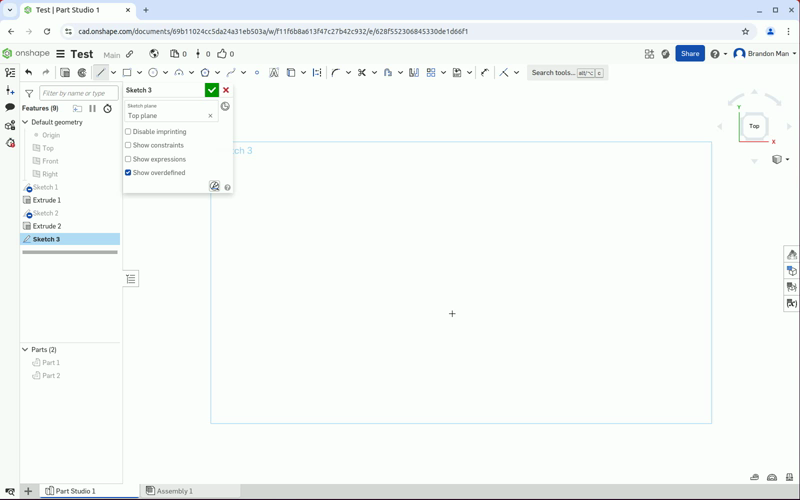
key_down(shift)
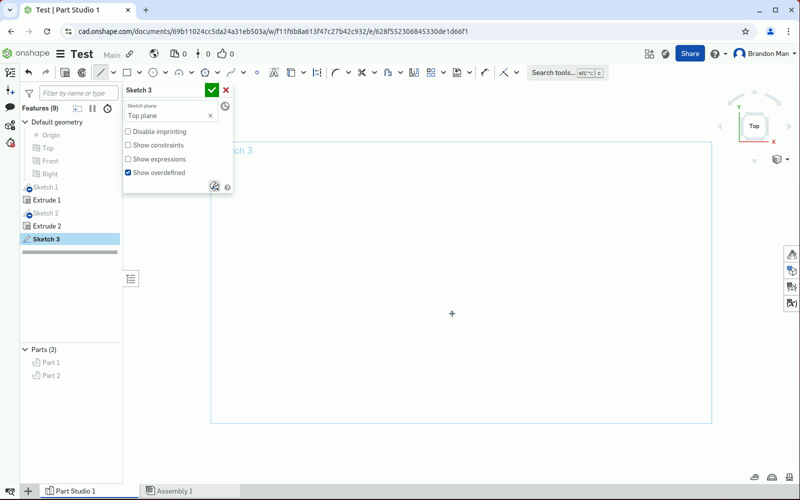
mouse_move(482, 313)
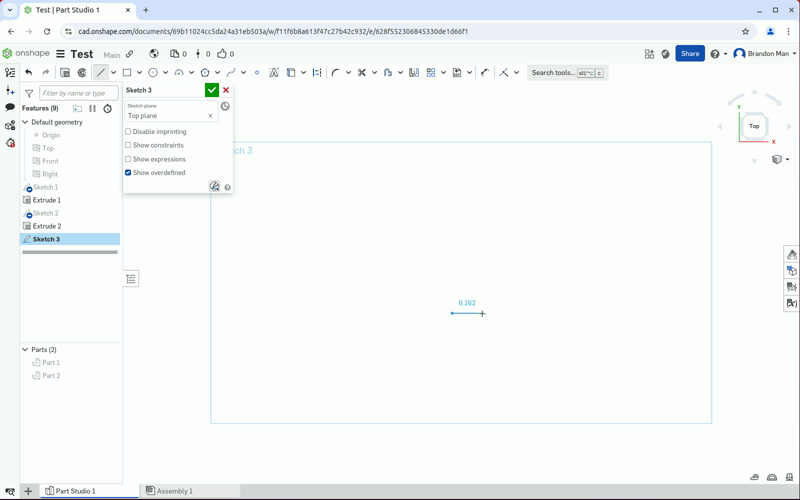
mouse_move(461, 313)
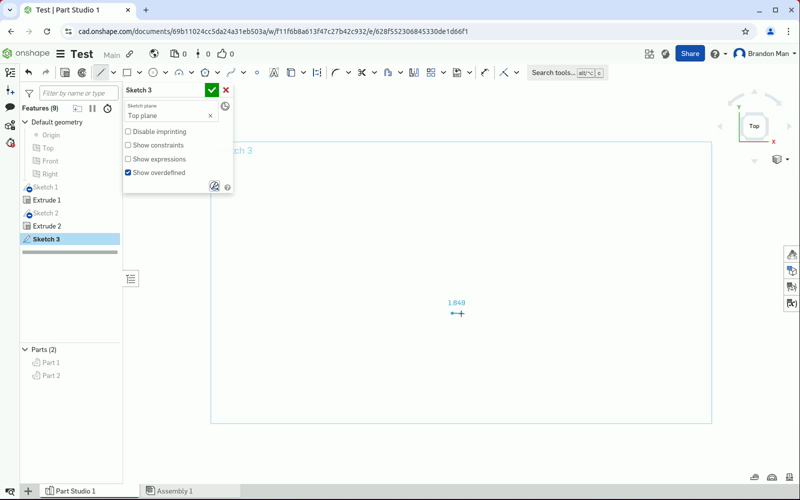
click(461, 313)
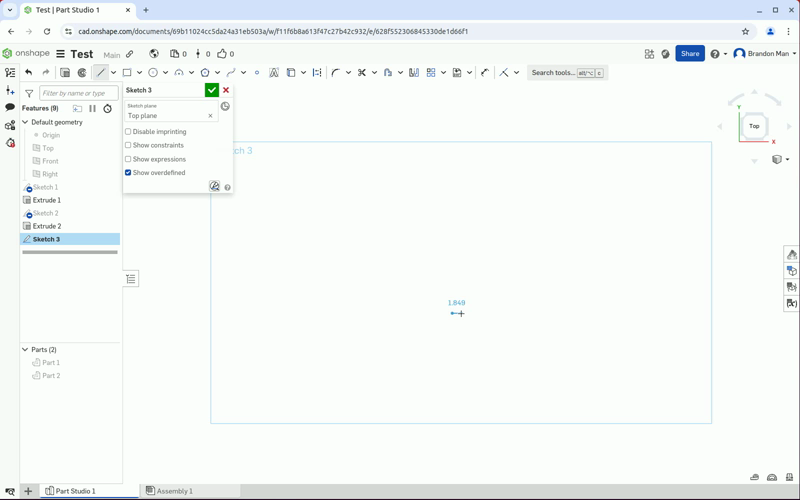
key_up(shift)
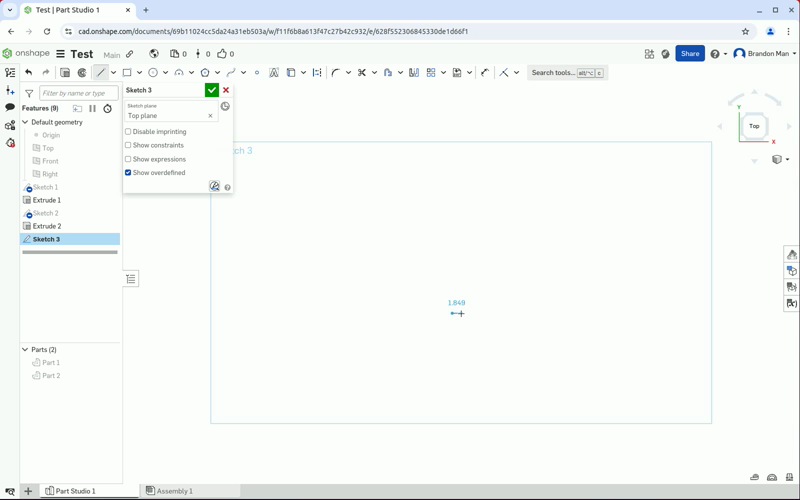
key_down(shift)
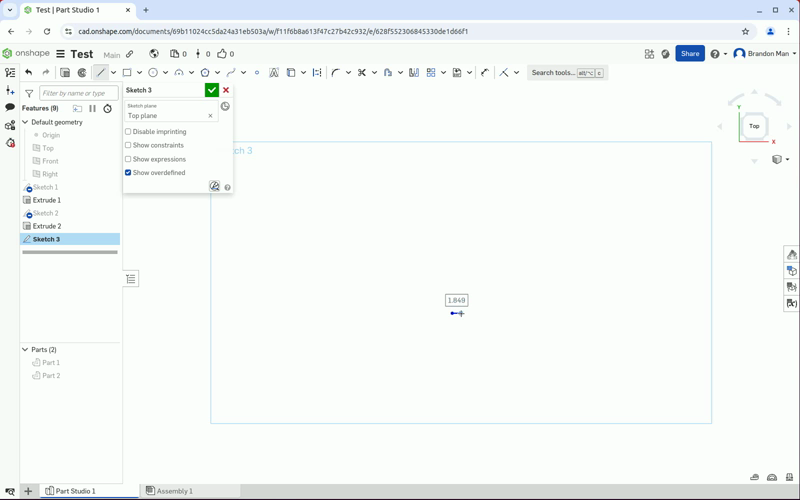
mouse_move(491, 313)
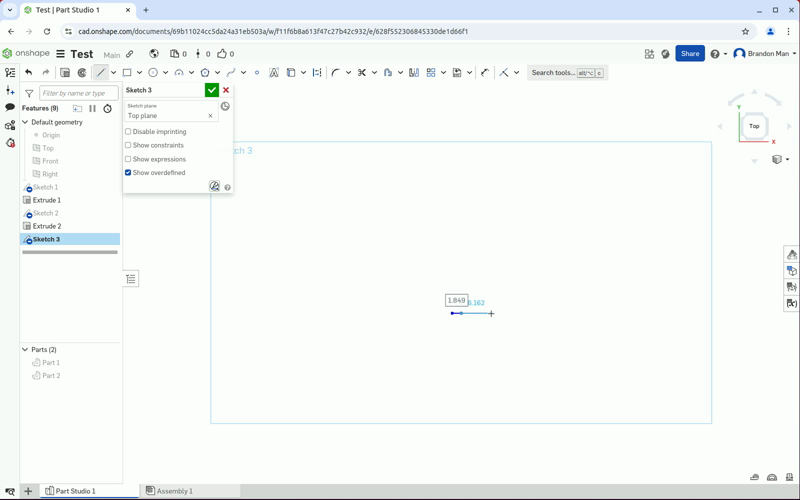
mouse_move(469, 313)
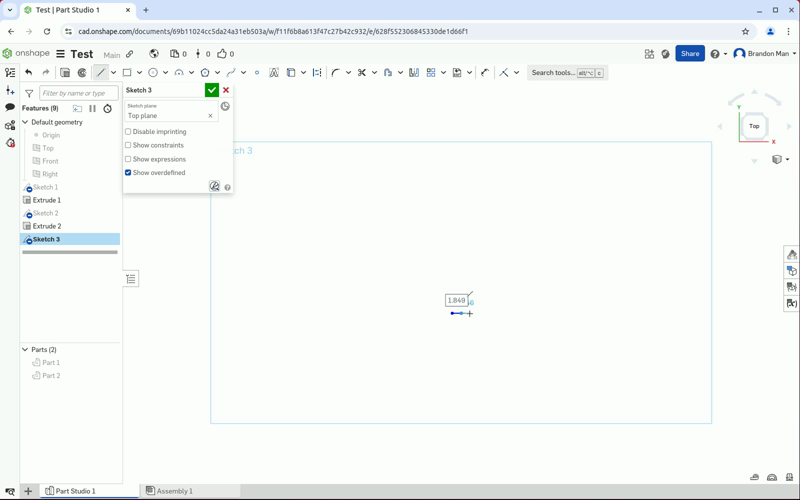
click(469, 313)
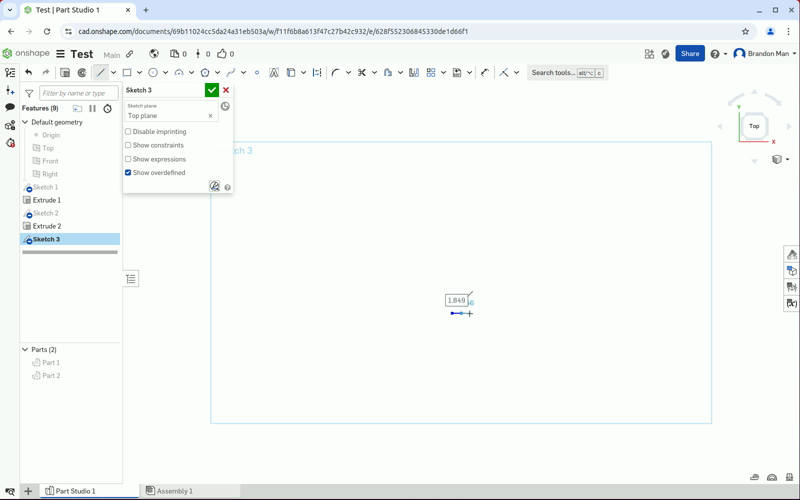
key_up(shift)
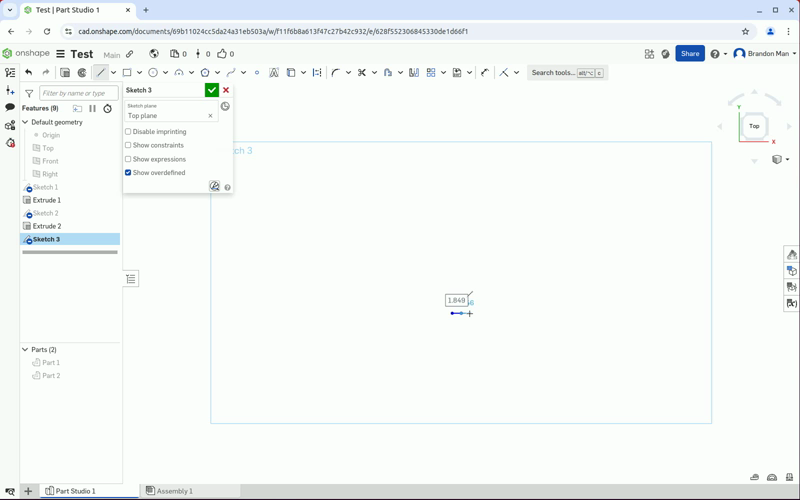
key_down(shift)
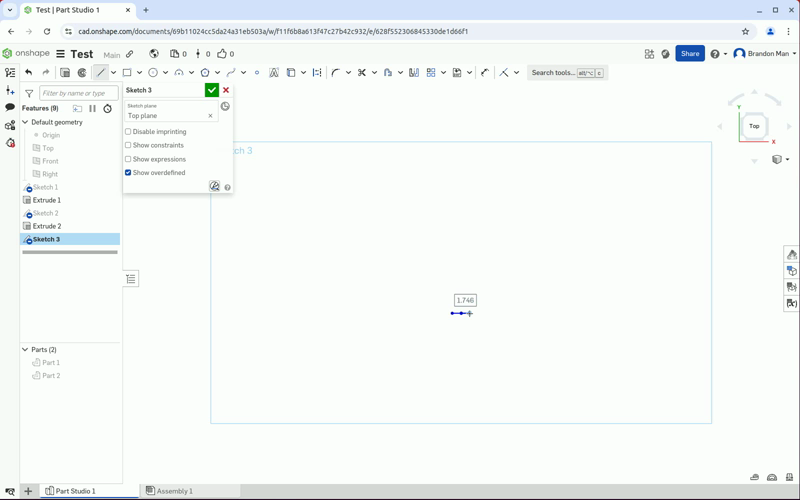
mouse_move(499, 313)
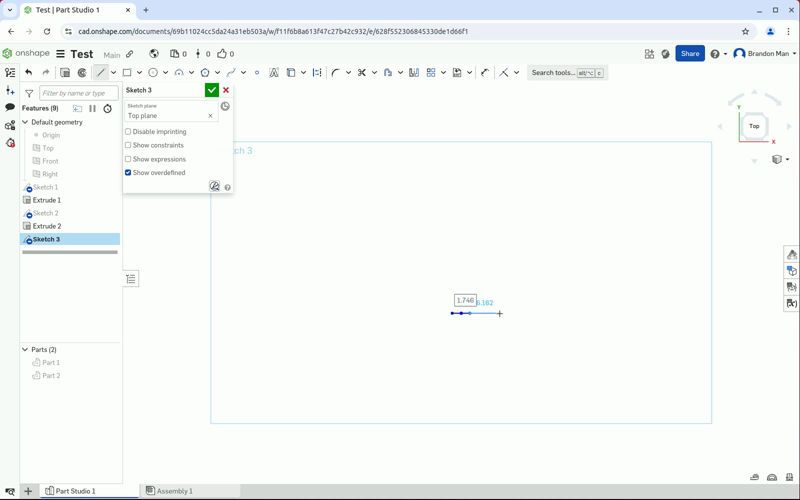
mouse_move(469, 303)
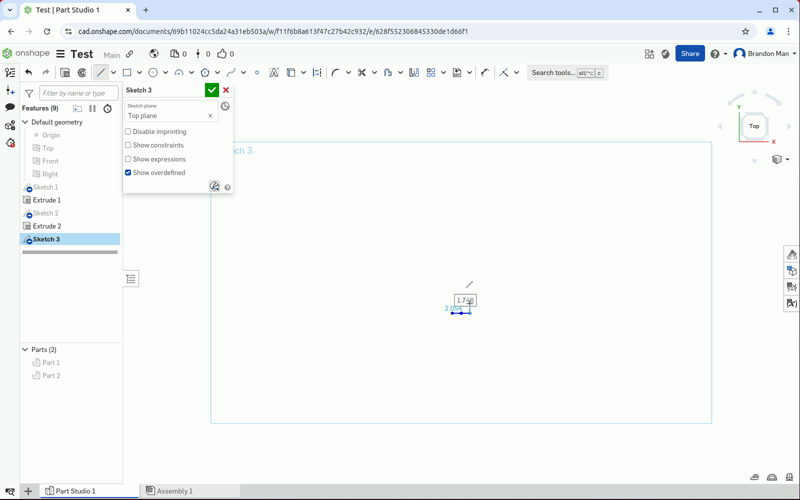
click(469, 303)
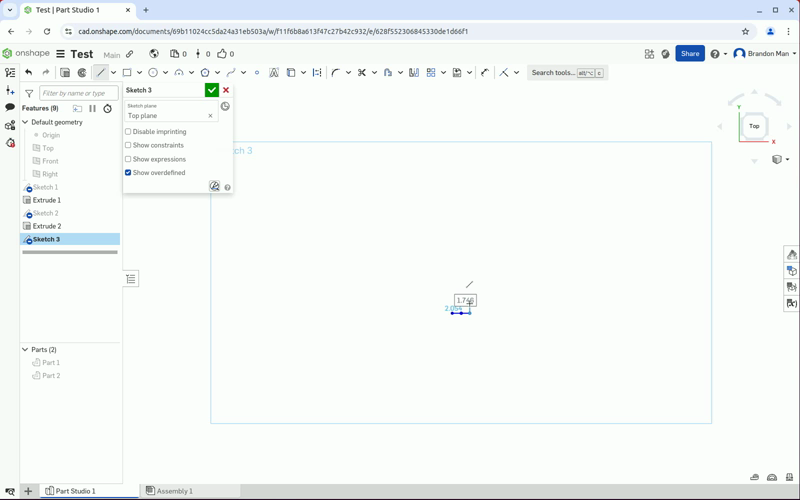
key_up(shift)
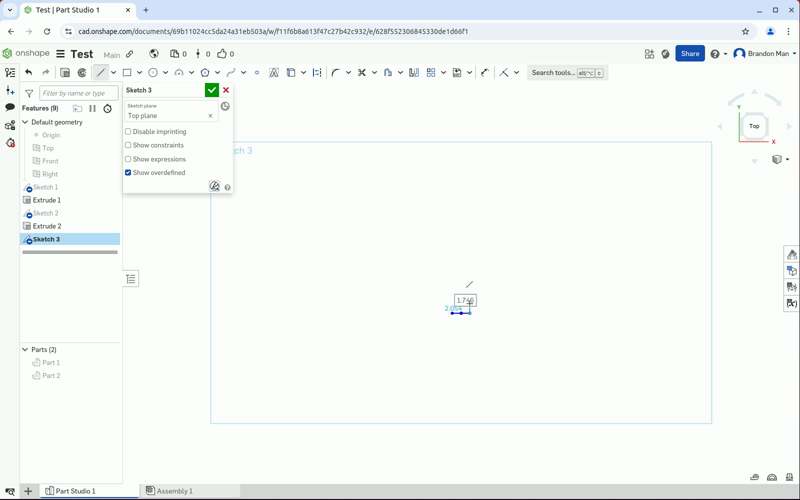
key(esc)
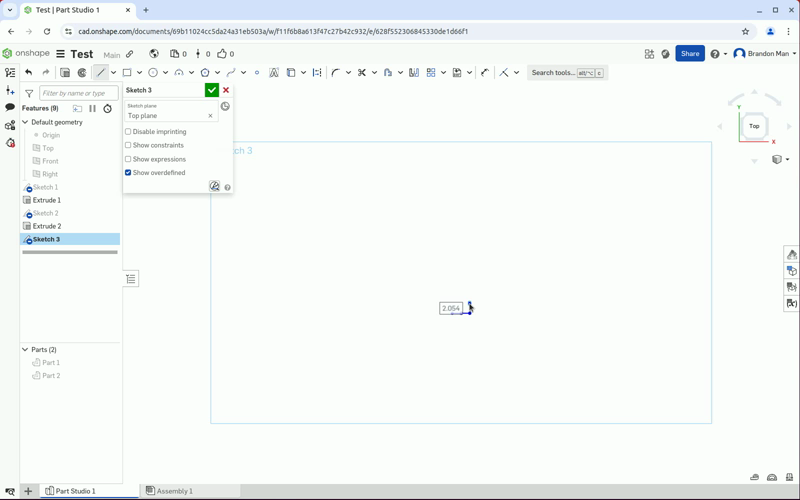
key(a)
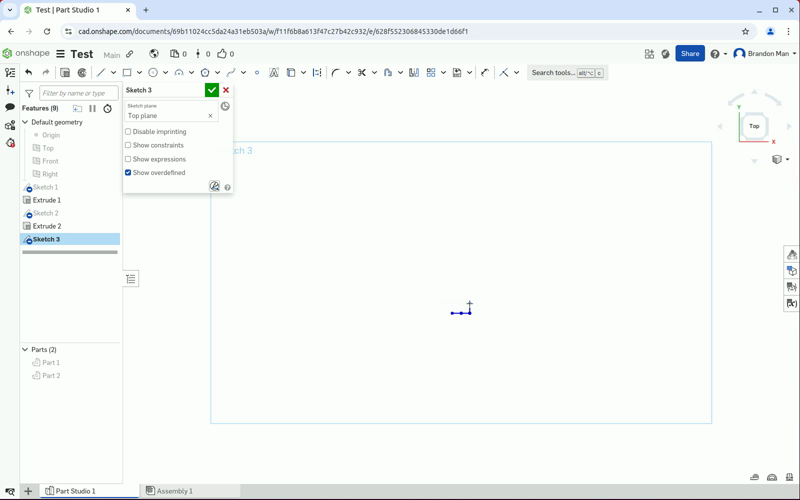
mouse_move(469, 303)
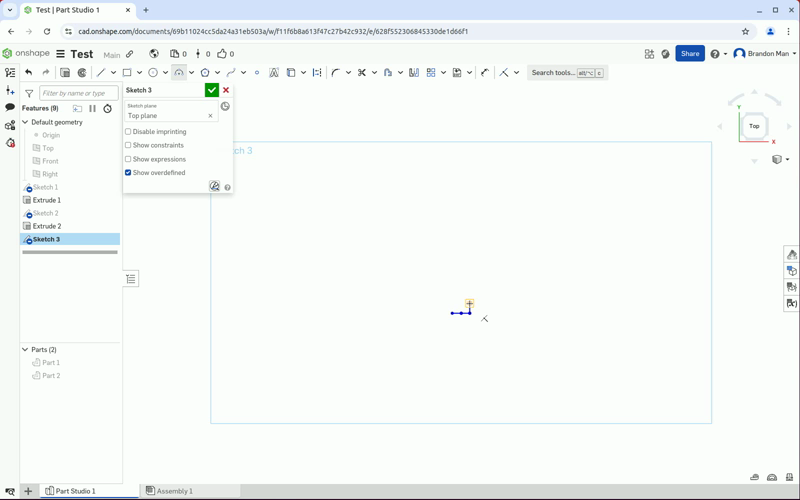
click(469, 303)
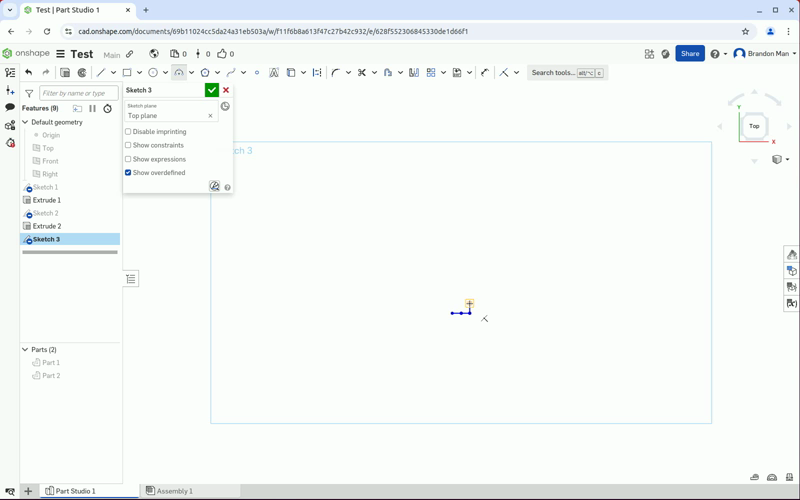
key_down(shift)
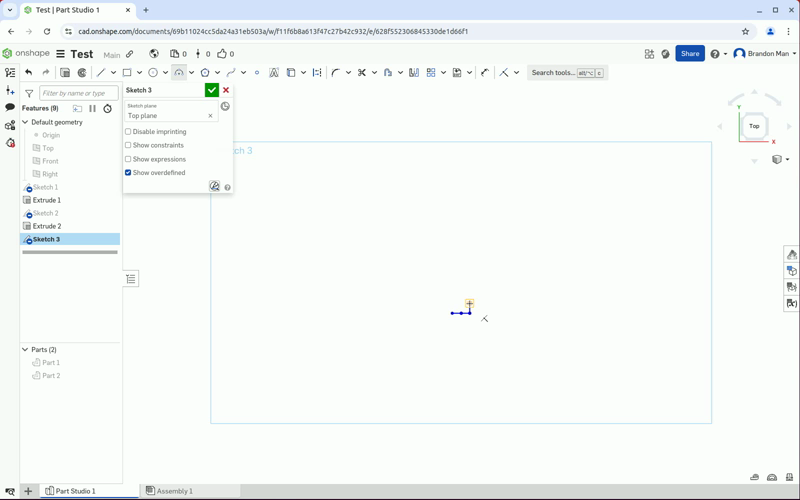
mouse_move(452, 303)
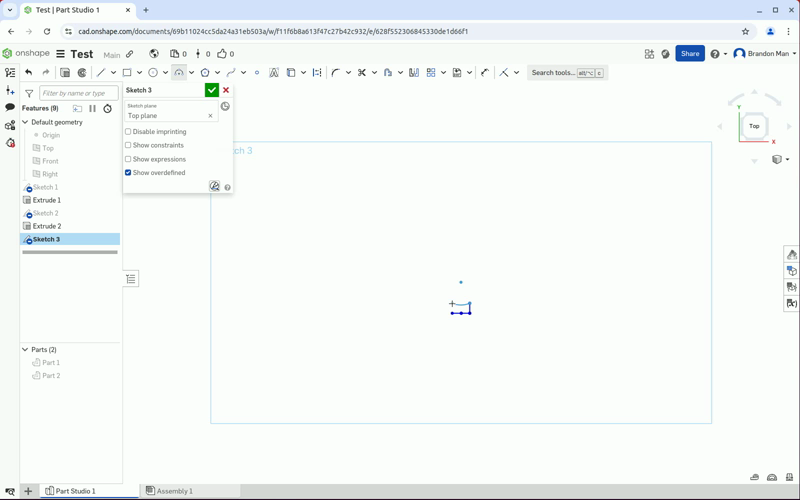
click(452, 303)
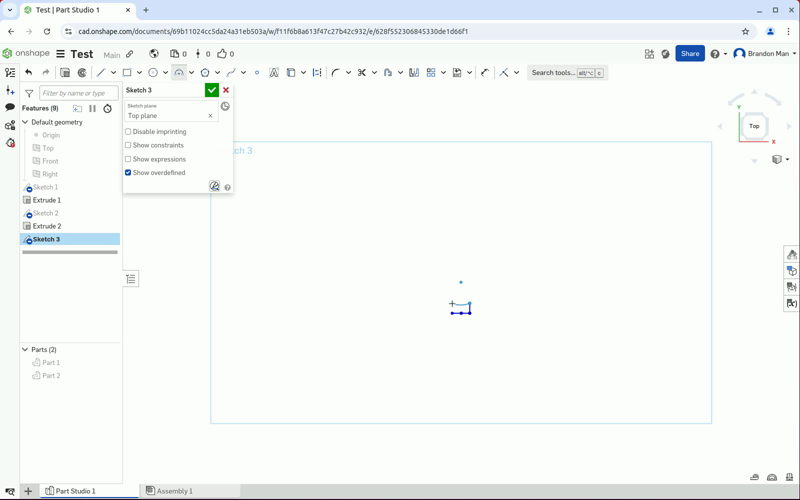
mouse_move(461, 304)
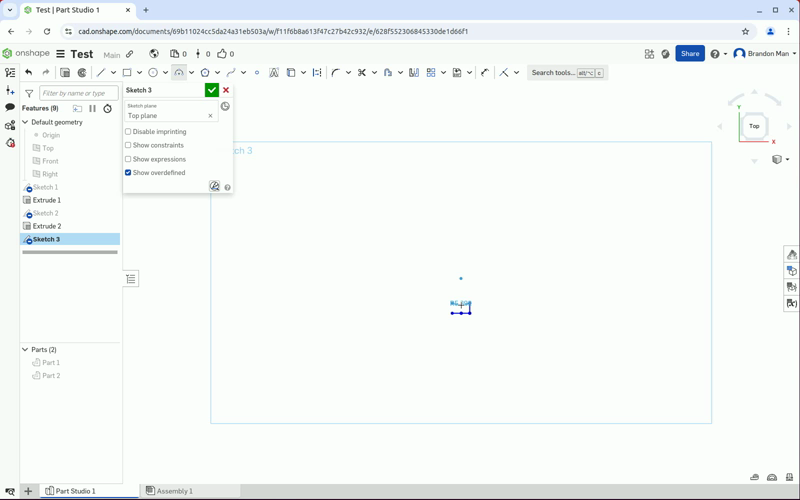
click(461, 304)
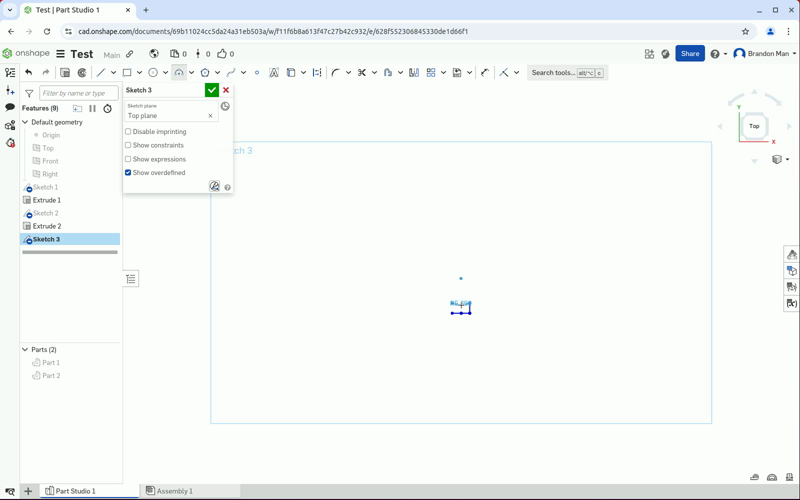
key_up(shift)
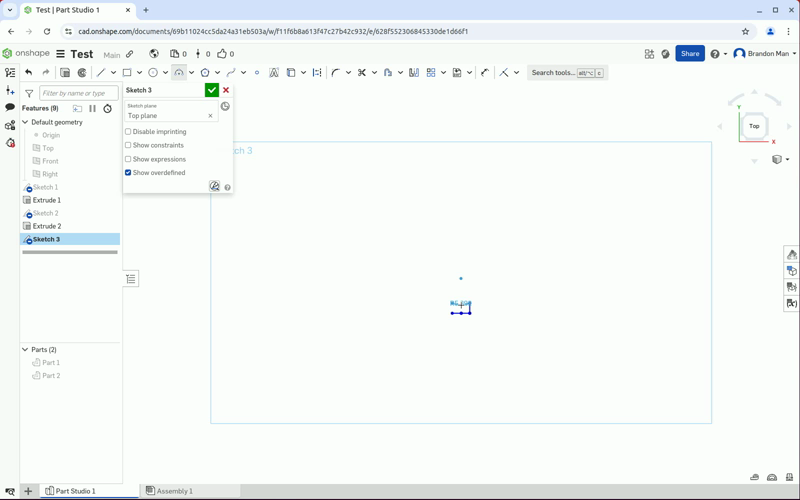
key(esc)
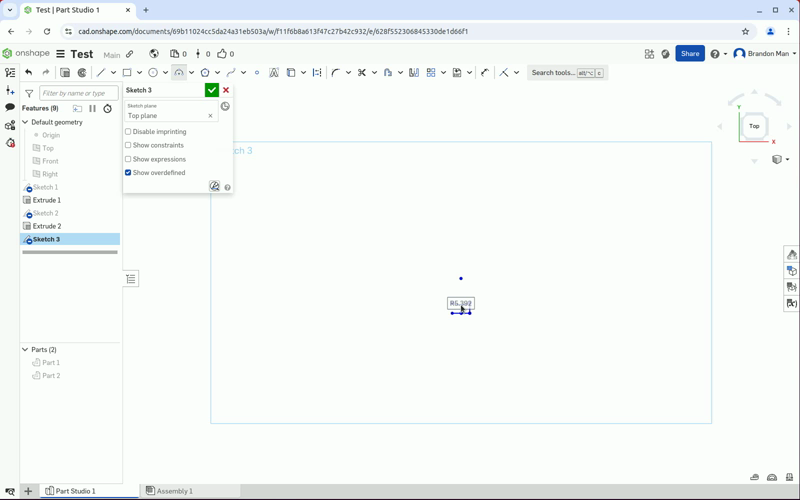
key(l)
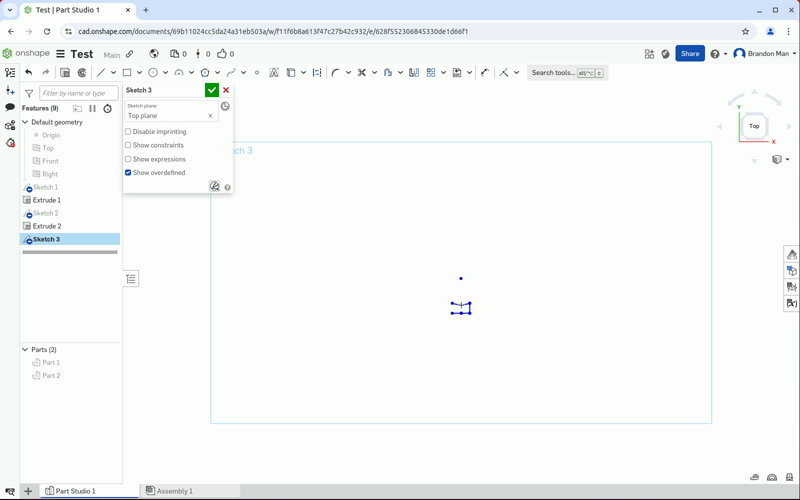
mouse_move(452, 303)
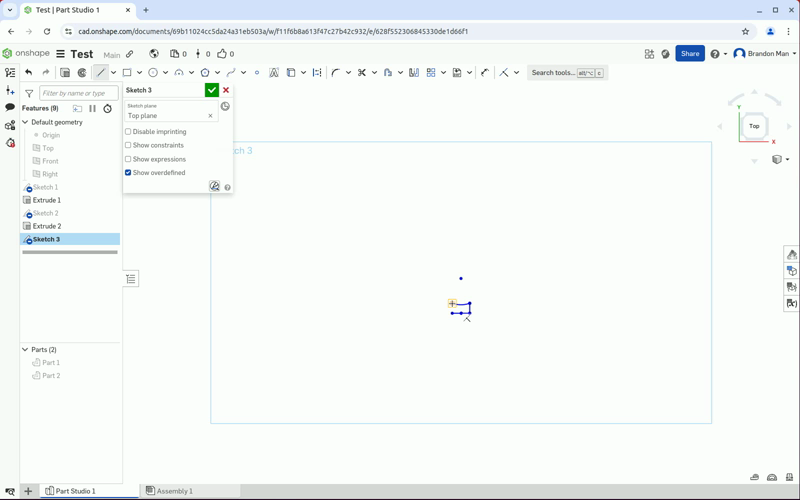
click(452, 303)
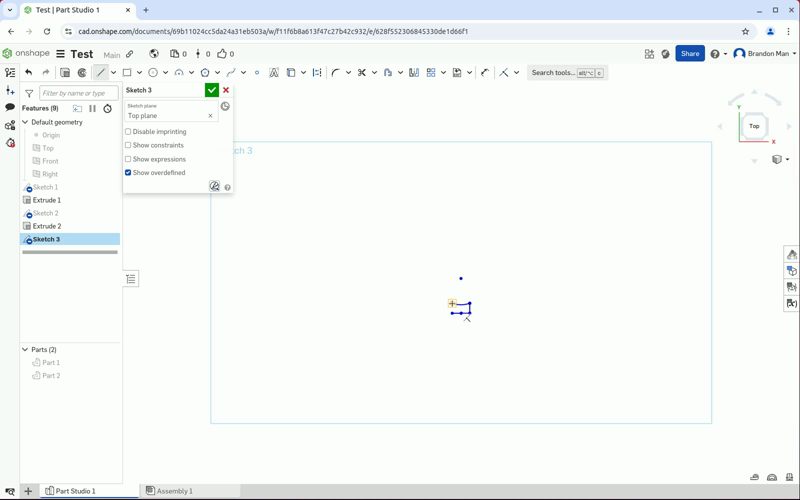
mouse_move(482, 303)
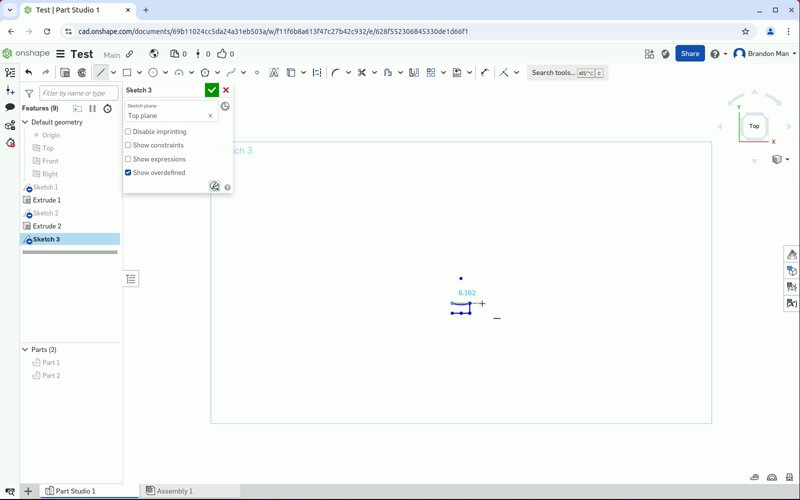
key_down(shift)
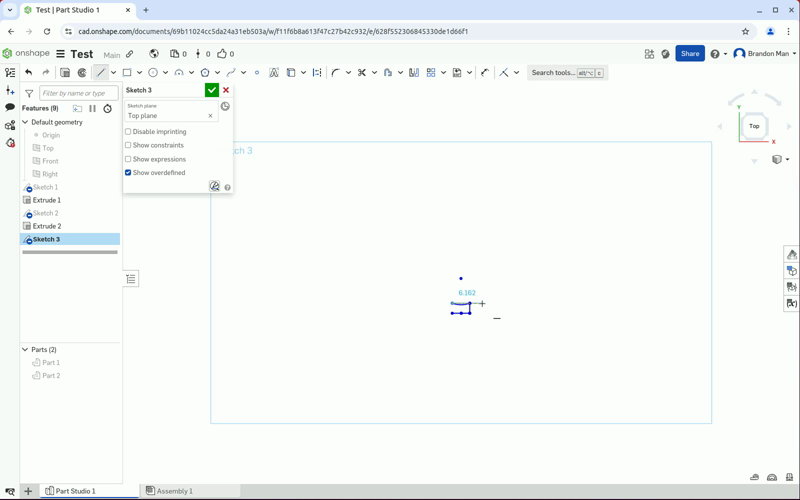
mouse_move(452, 313)
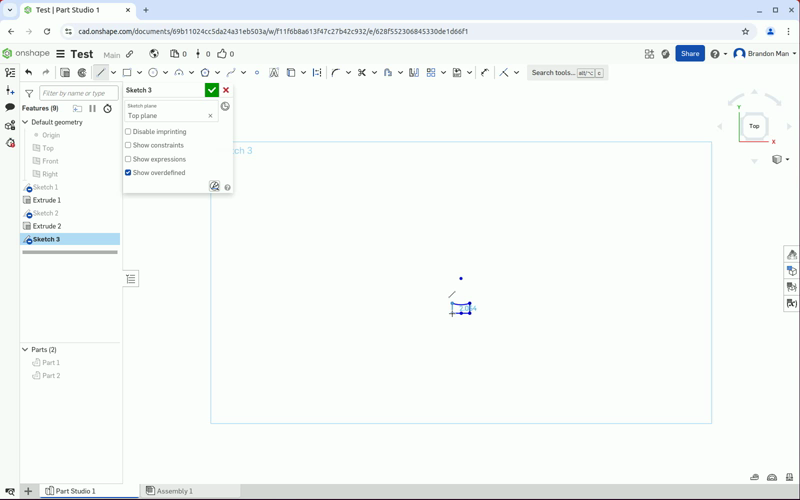
key_up(shift)
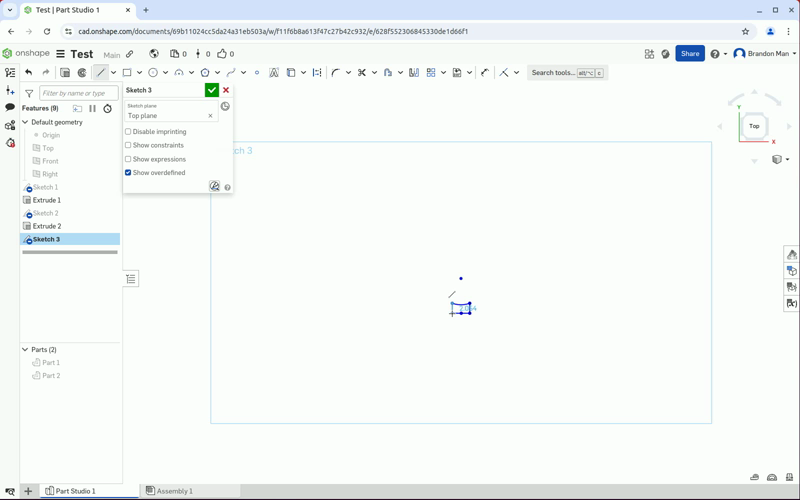
click(452, 313)
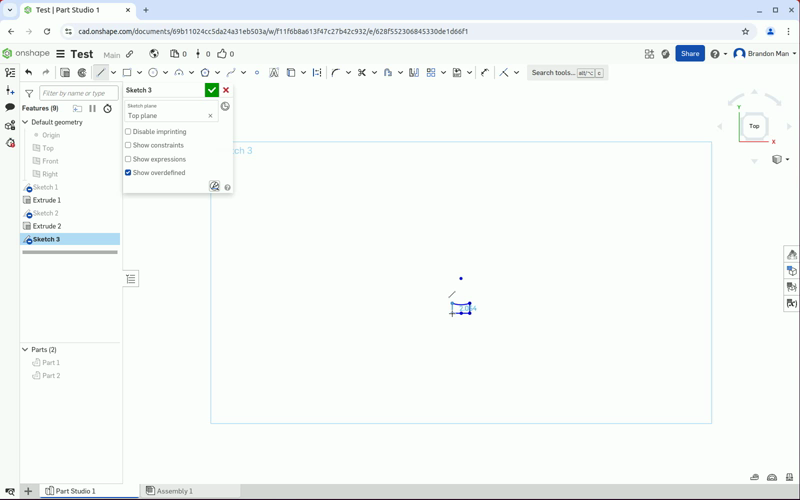
key(esc)
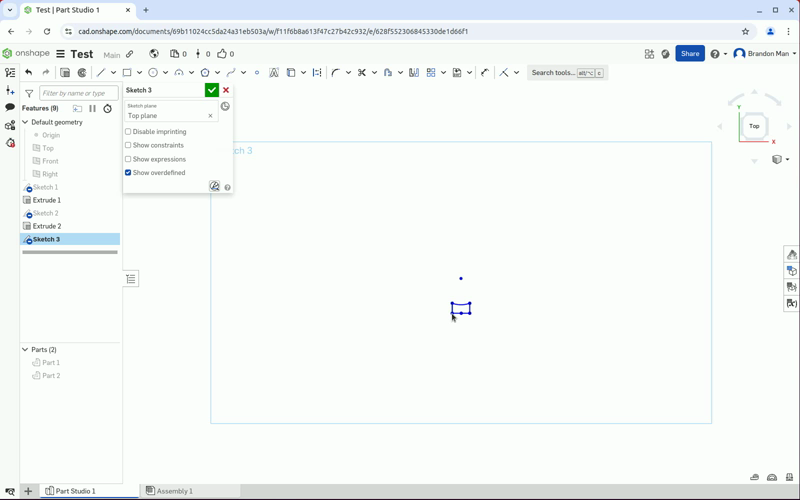
mouse_move(457, 311)
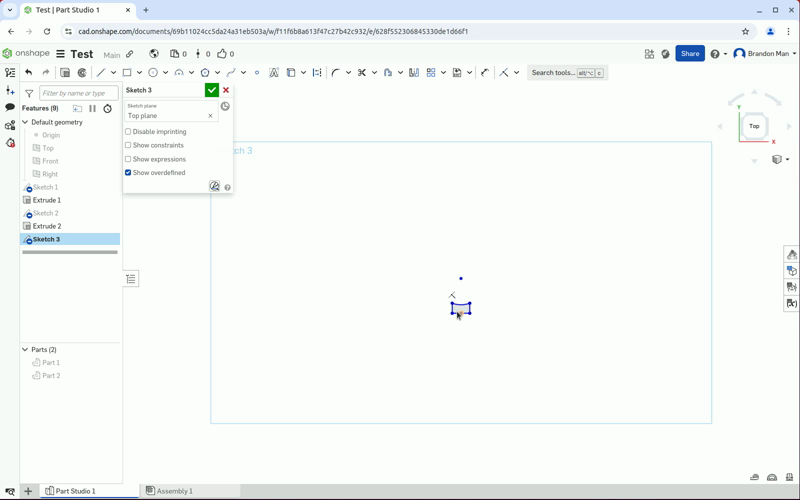
scroll(6)
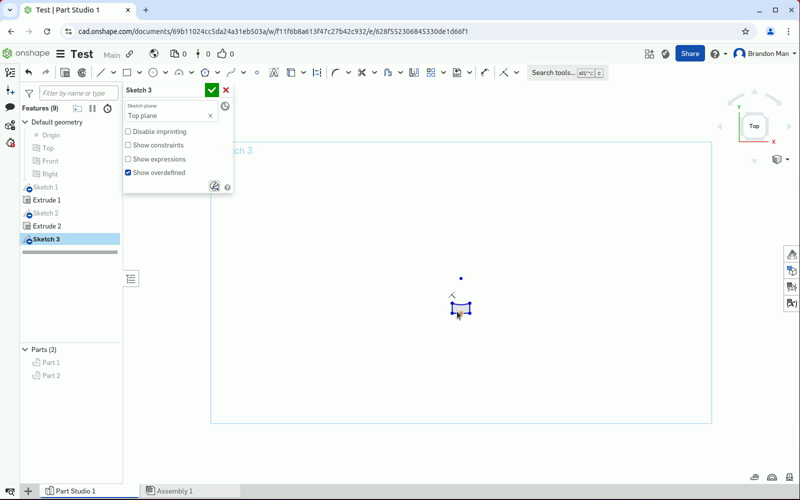
scroll(6)
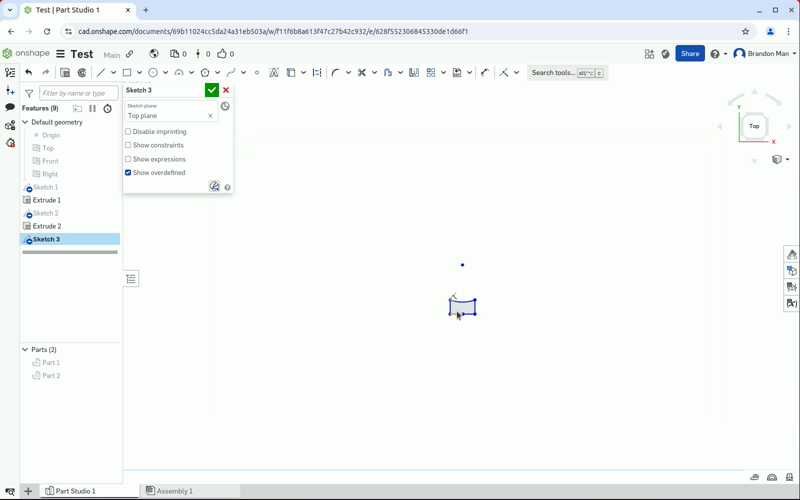
scroll(6)
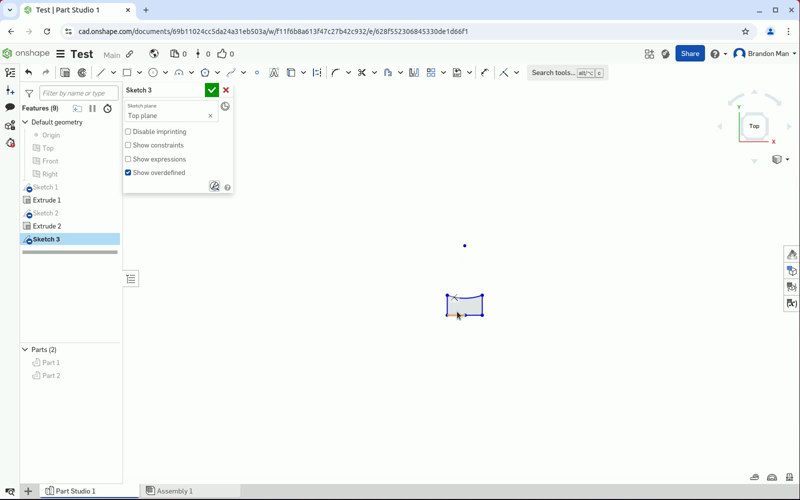
scroll(6)
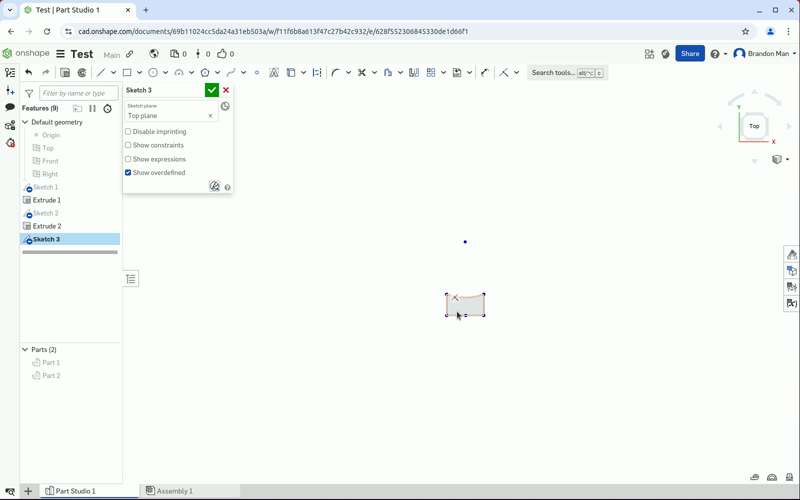
scroll(6)
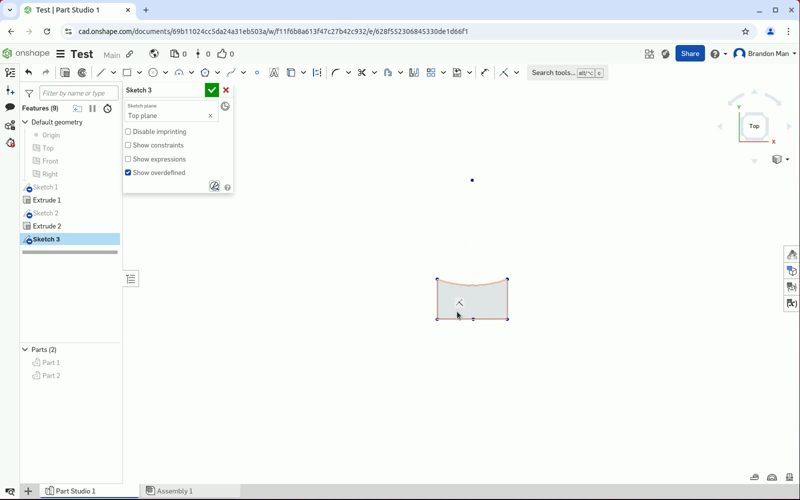
scroll(6)
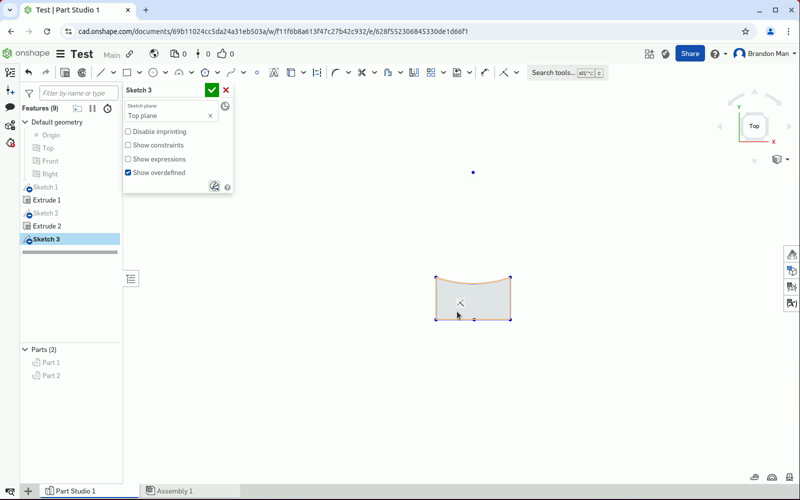
scroll(6)
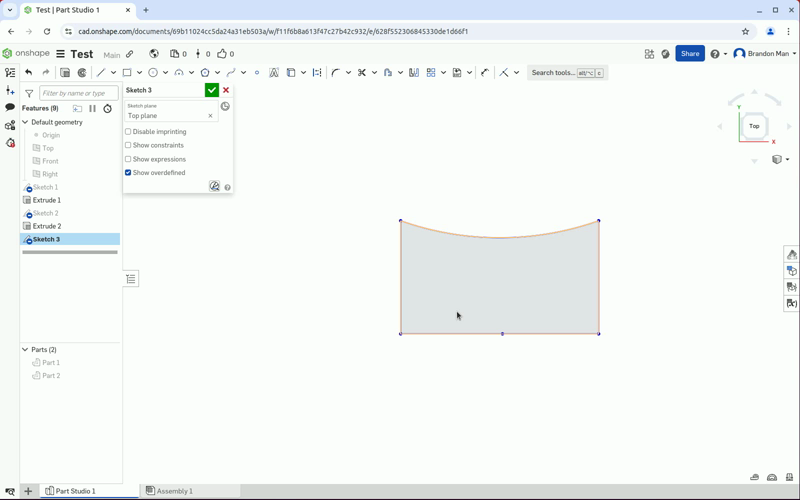
click(457, 311)
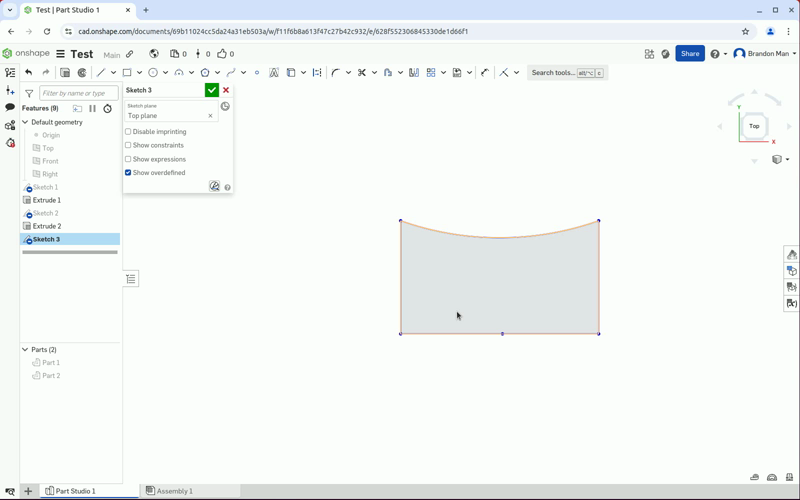
scroll(-6)
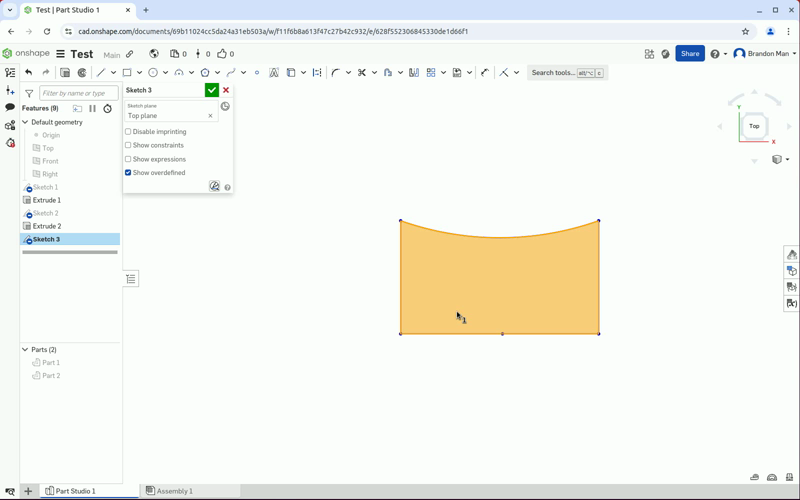
scroll(-6)
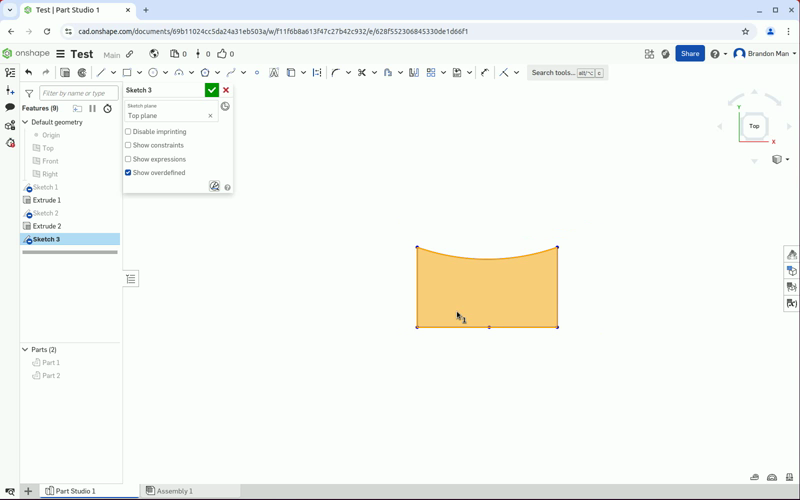
scroll(-6)
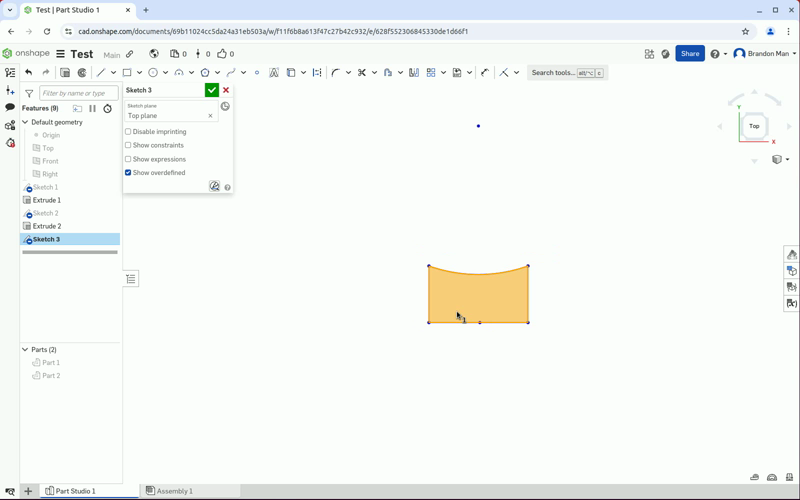
scroll(-6)
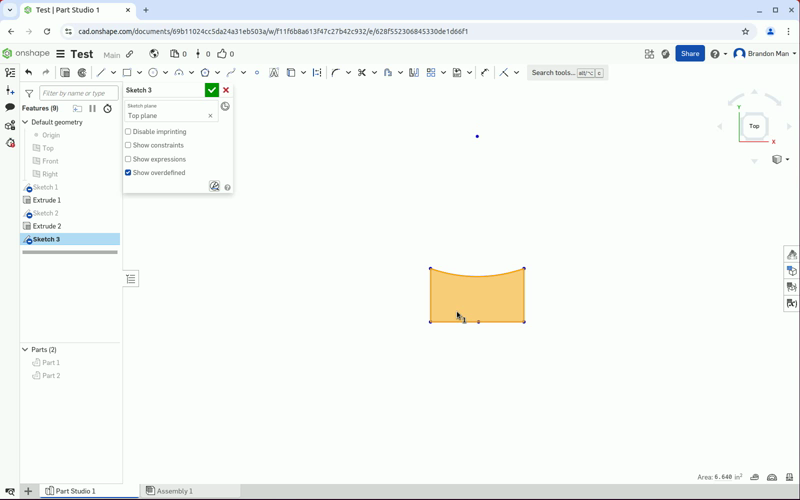
scroll(-6)
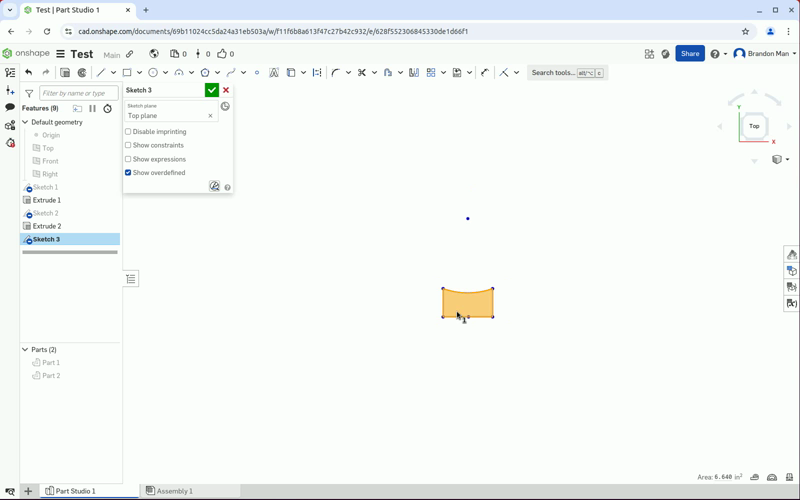
scroll(-6)
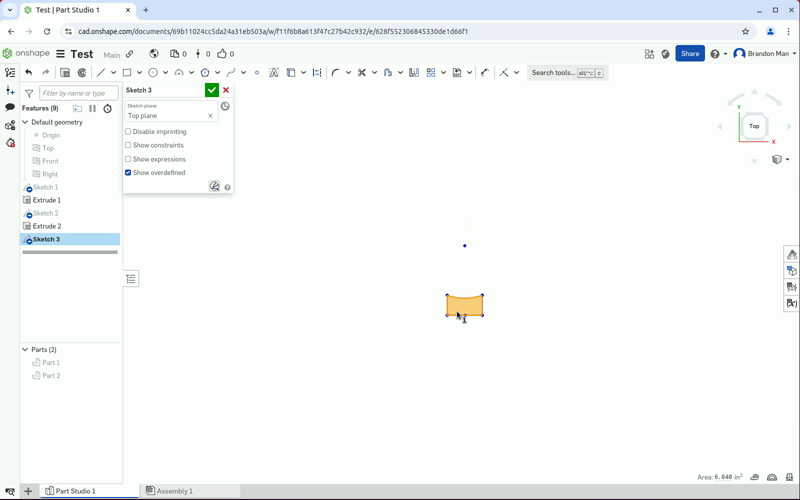
scroll(-6)
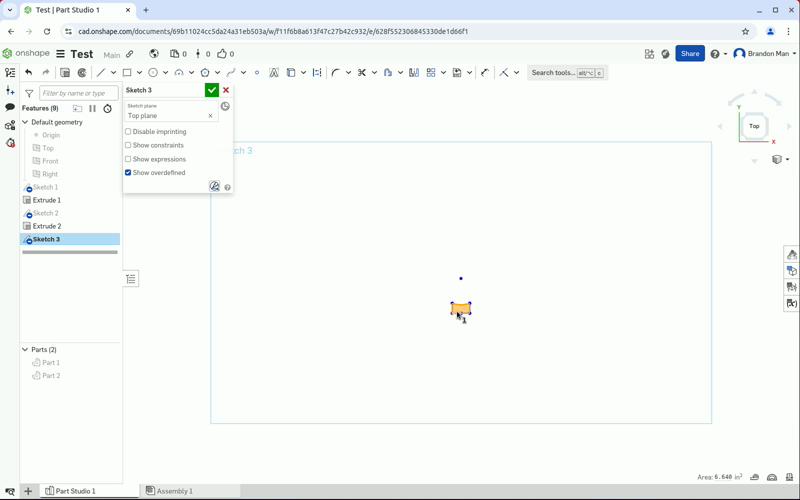
mouse_move(73, 352)
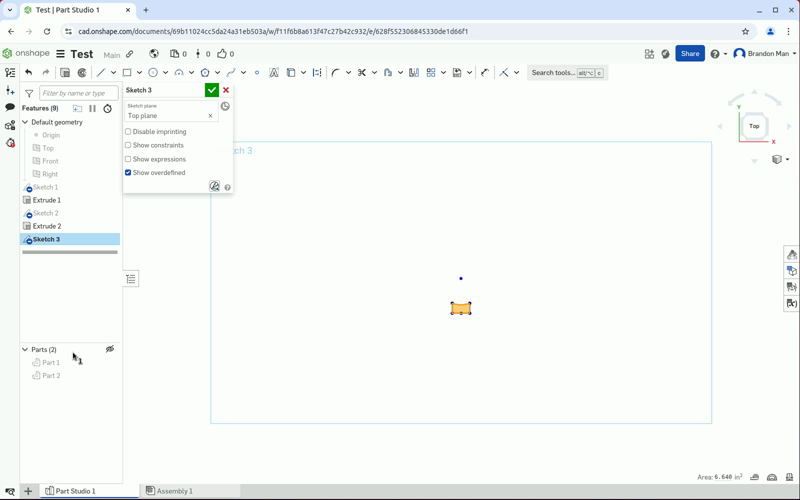
key(shift+y)
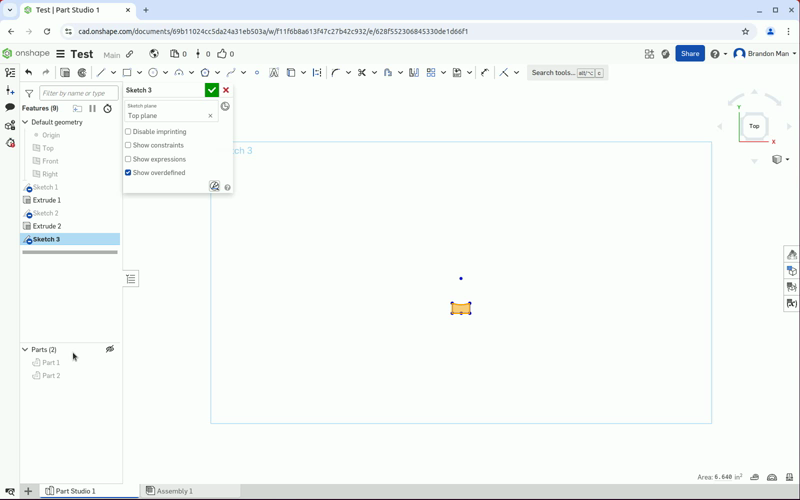
key(shift+e)
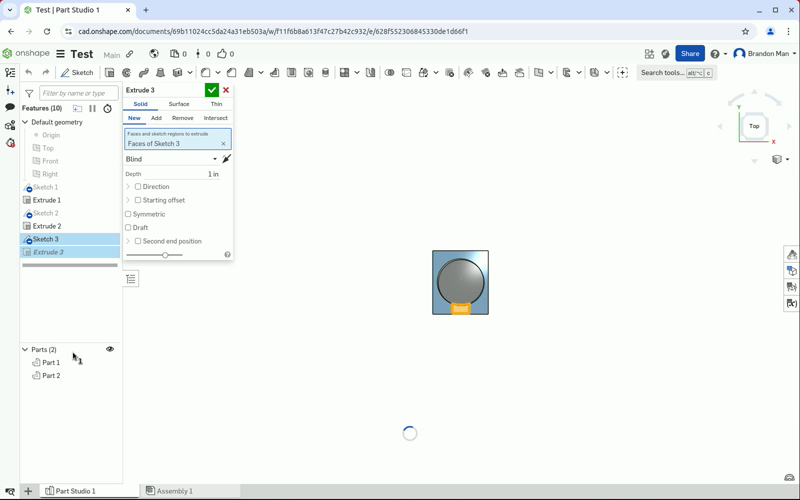
mouse_move(143, 106)
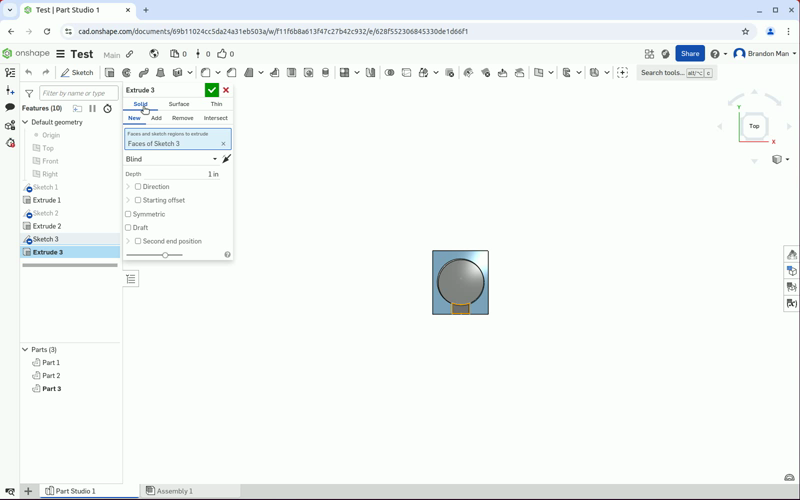
click(143, 106)
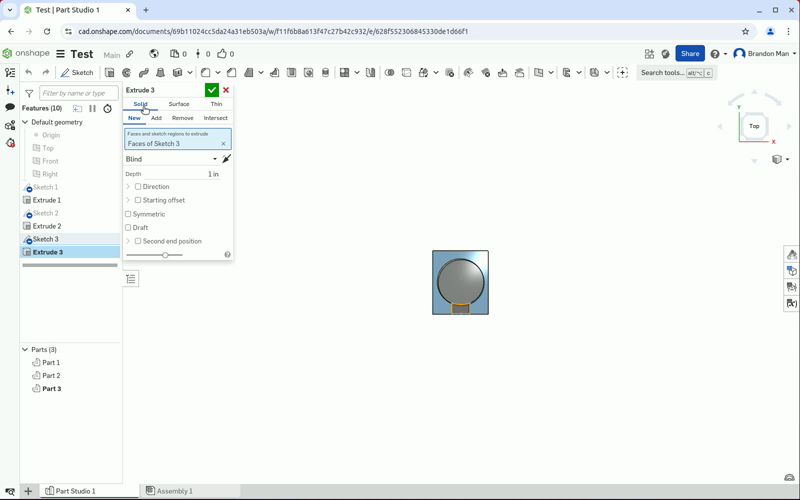
mouse_move(137, 120)
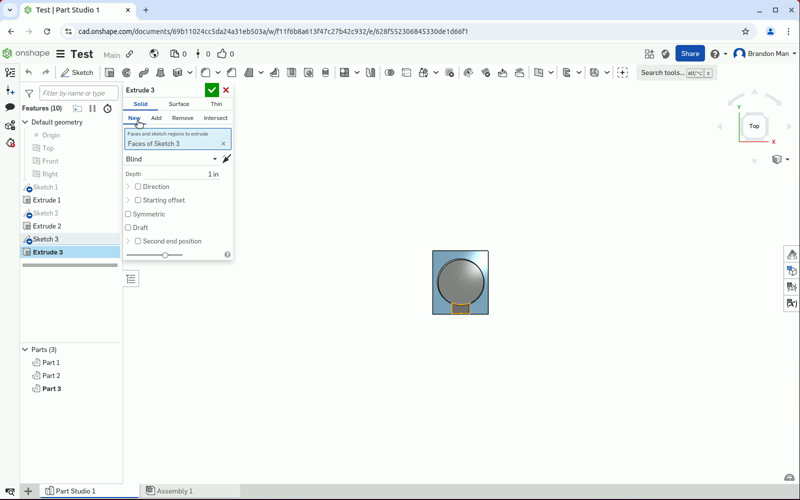
click(137, 120)
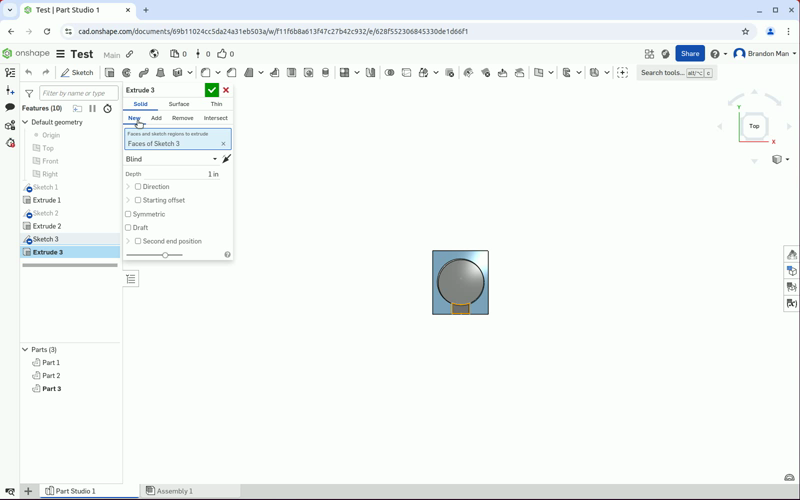
key(tab, 4)
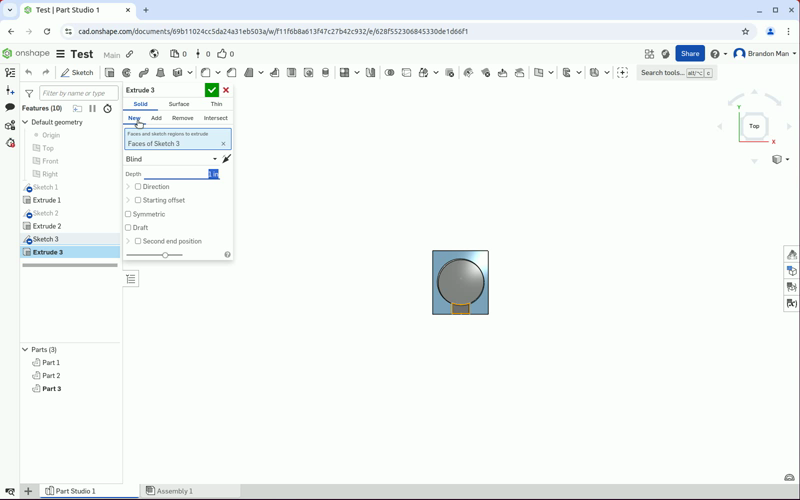
text(23.108)
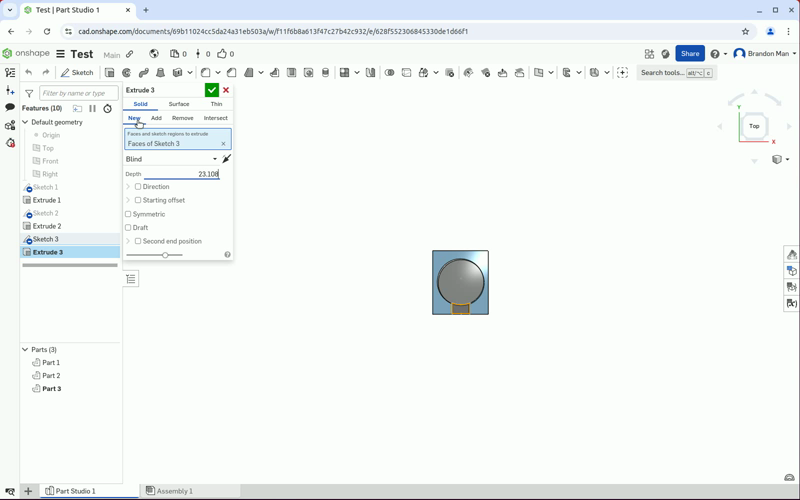
key(enter)
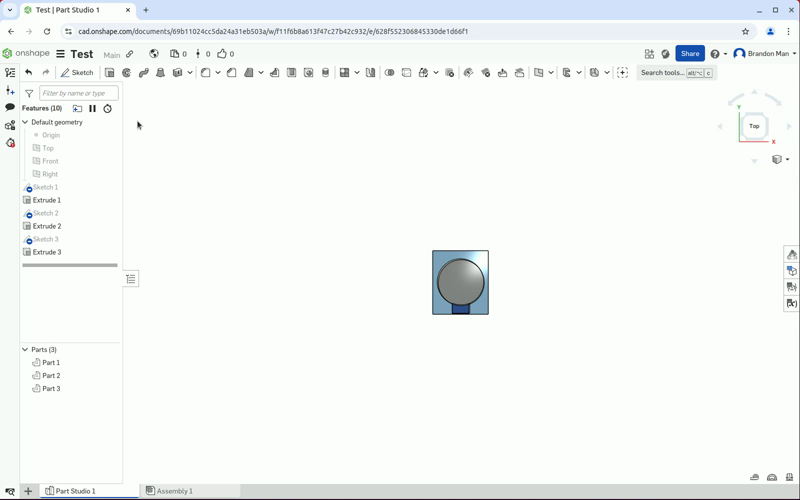
key(shift+h)
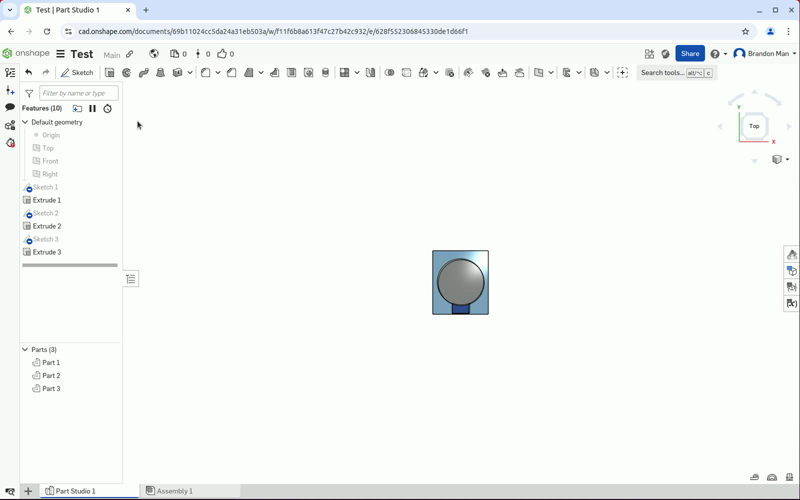
key(shift+h)
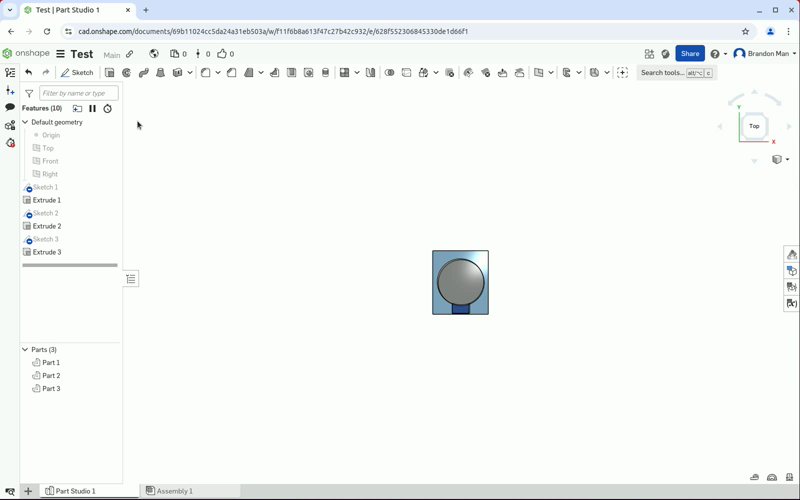
mouse_move(73, 189)
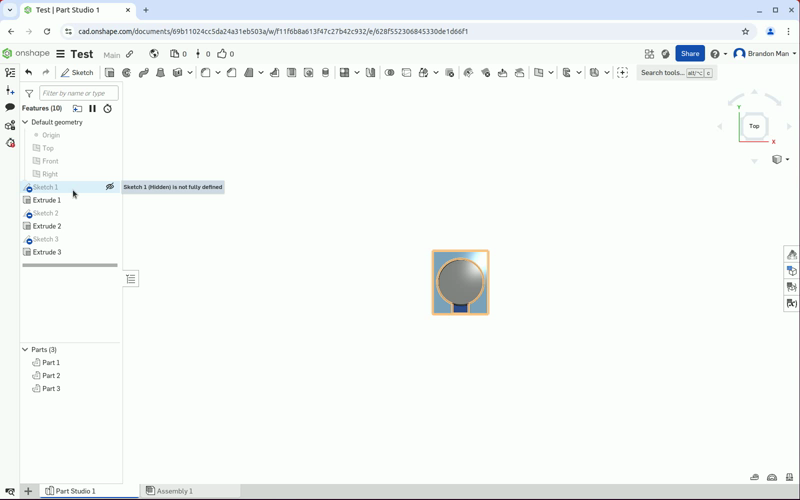
click(73, 189)
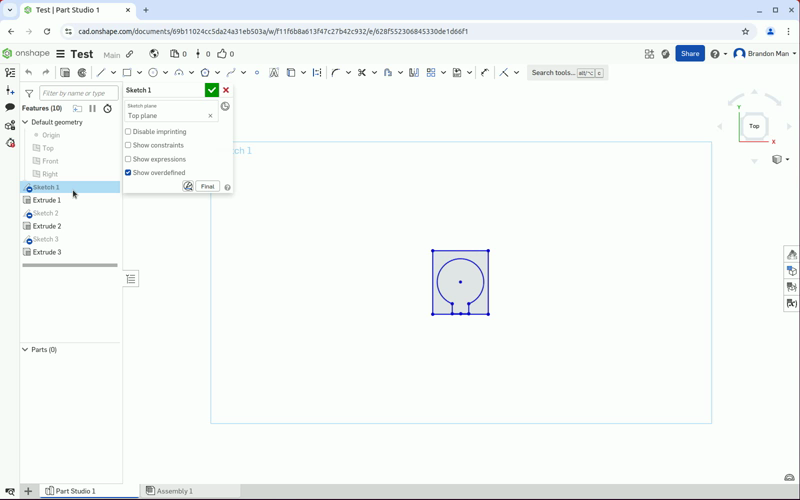
mouse_move(229, 92)
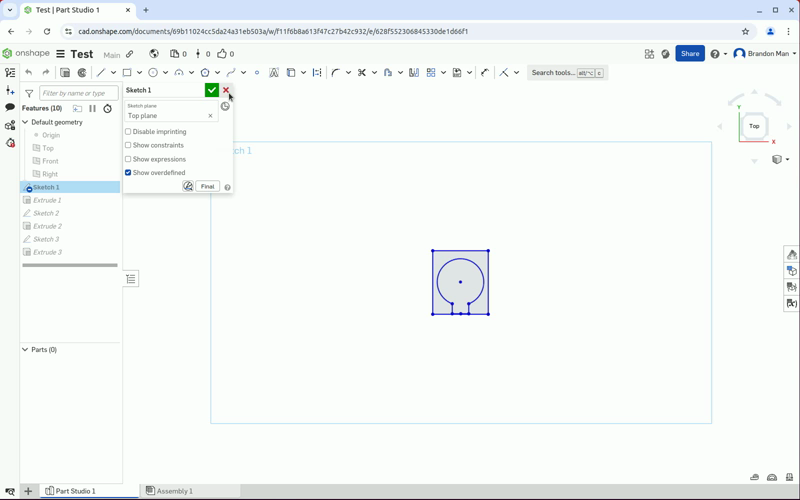
click(229, 92)
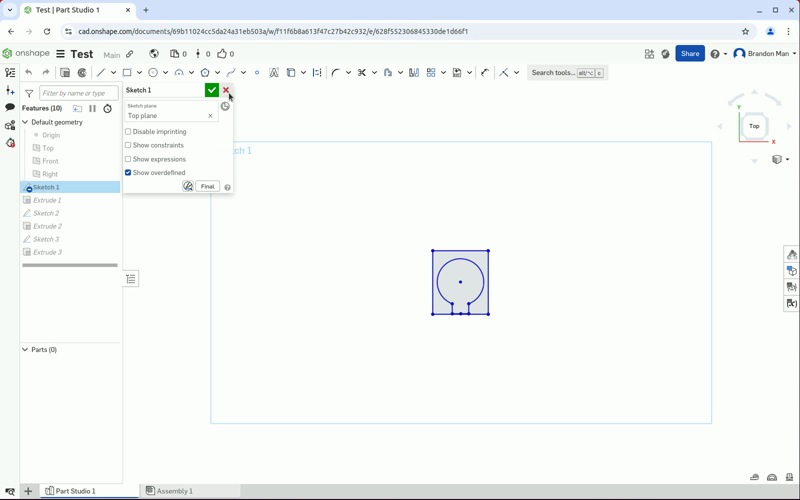
key(shift+s)
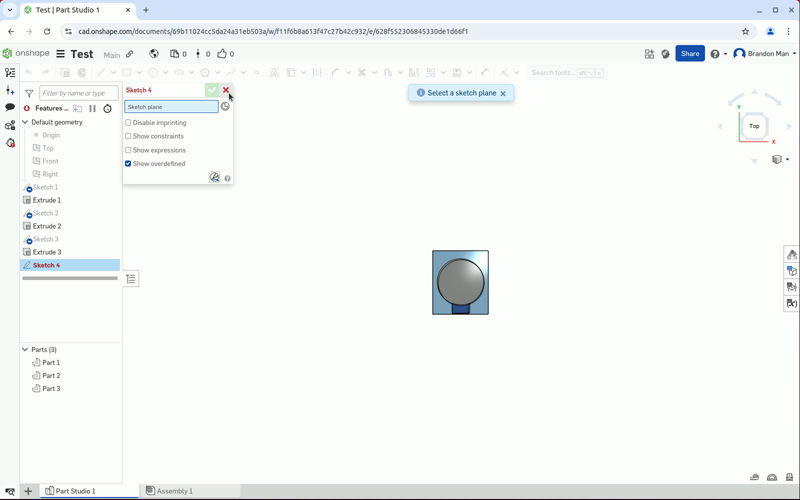
mouse_move(73, 150)
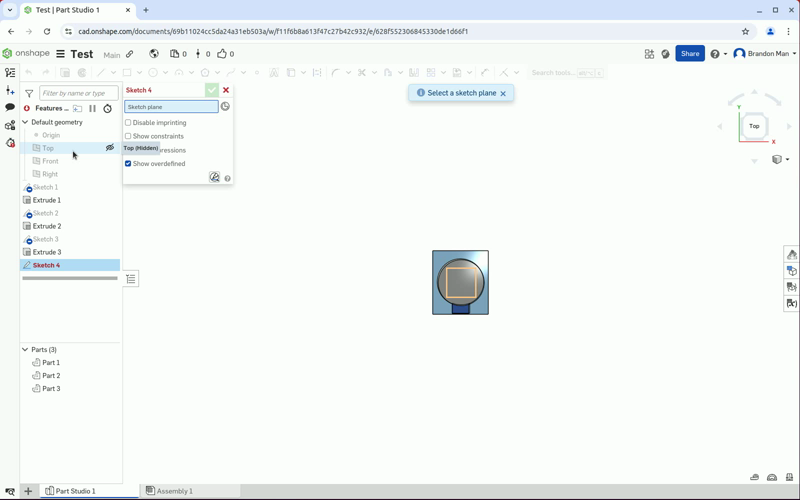
click(73, 150)
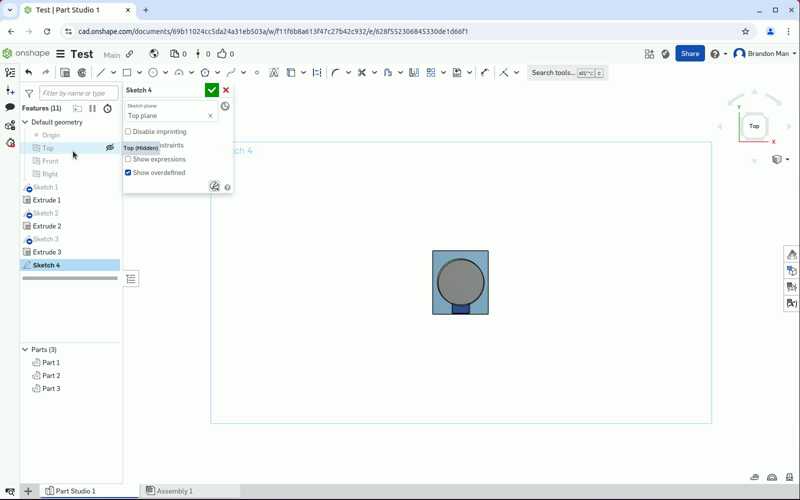
mouse_move(73, 352)
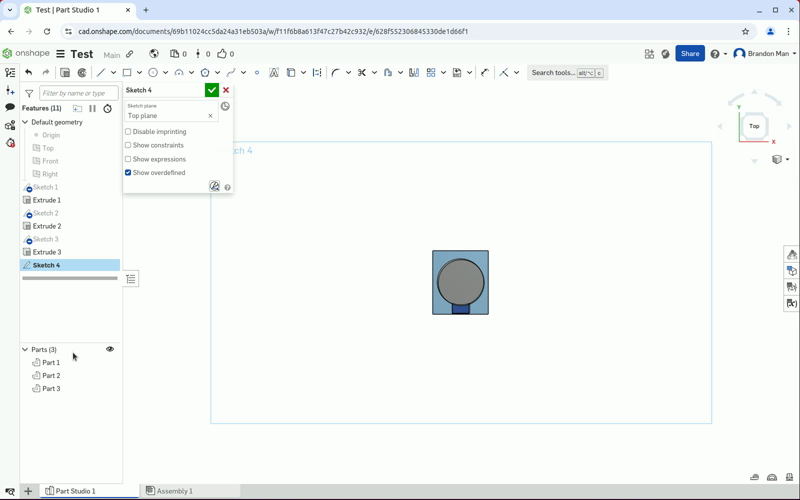
key(y)
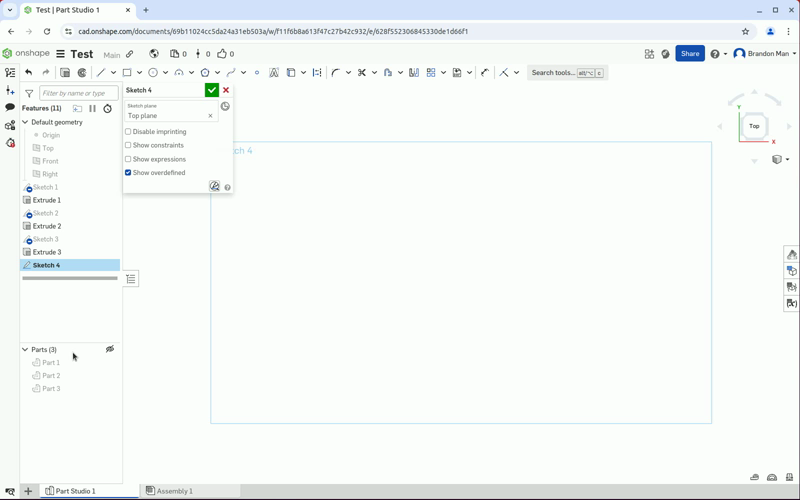
key(c)
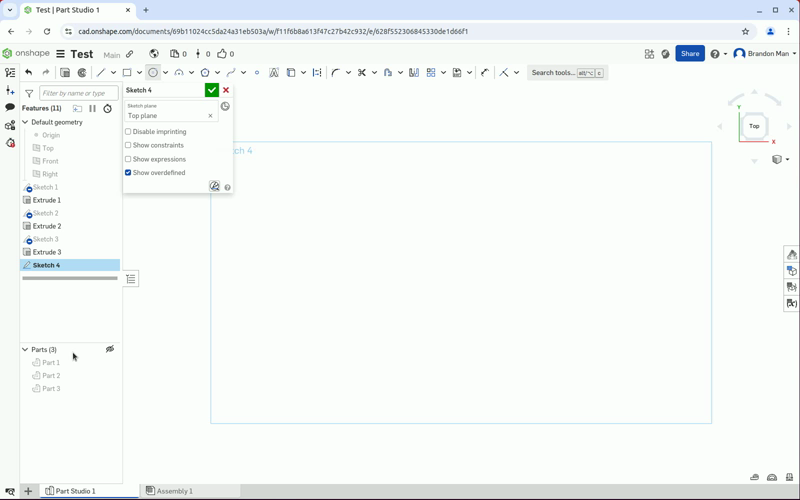
key_down(shift)
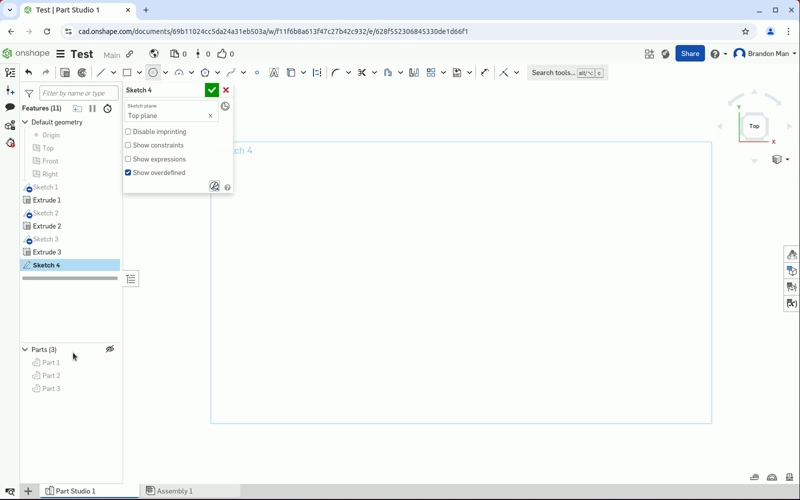
mouse_move(461, 282)
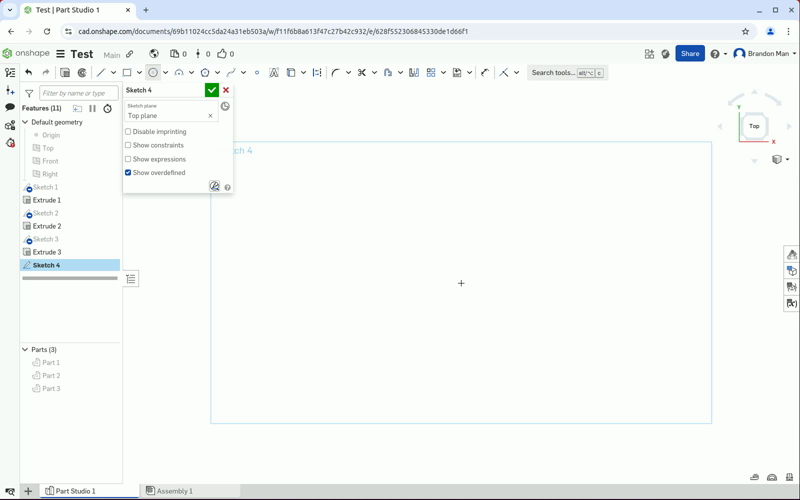
click(461, 282)
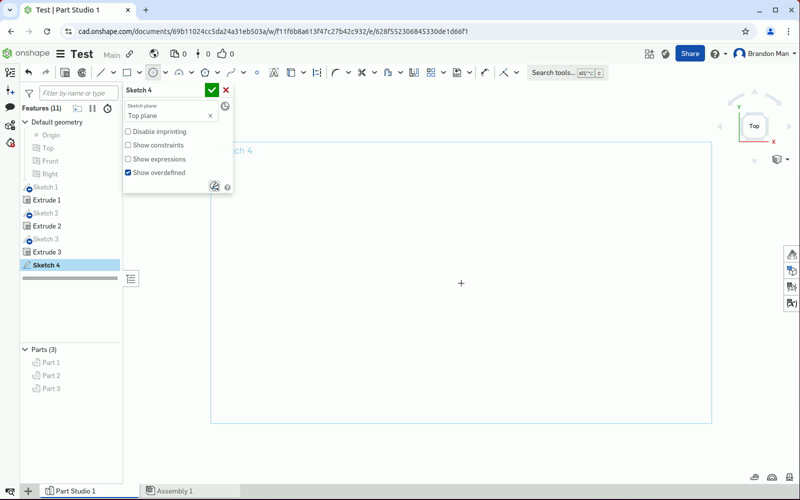
key_up(shift)
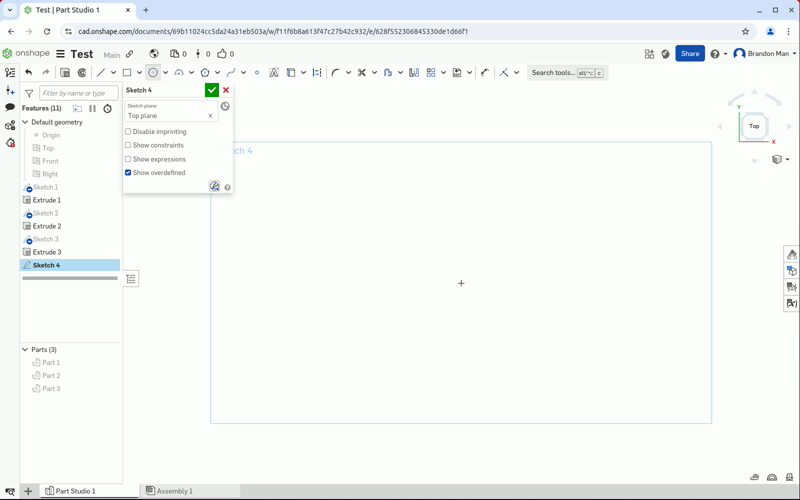
mouse_move(484, 282)
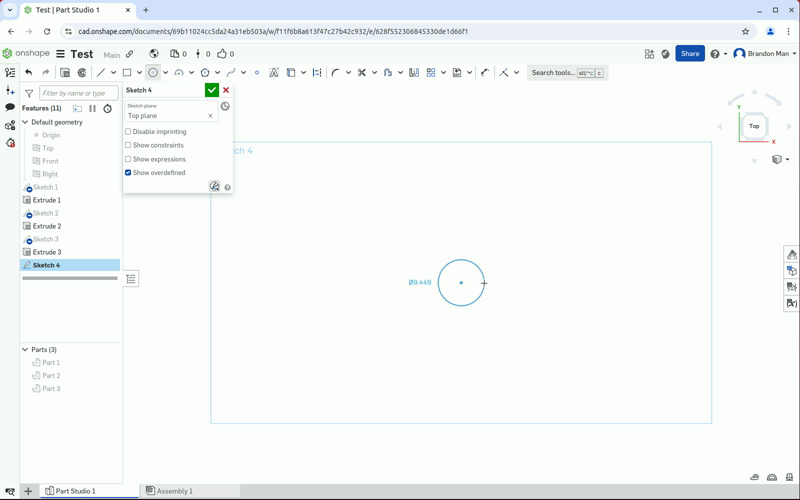
click(484, 282)
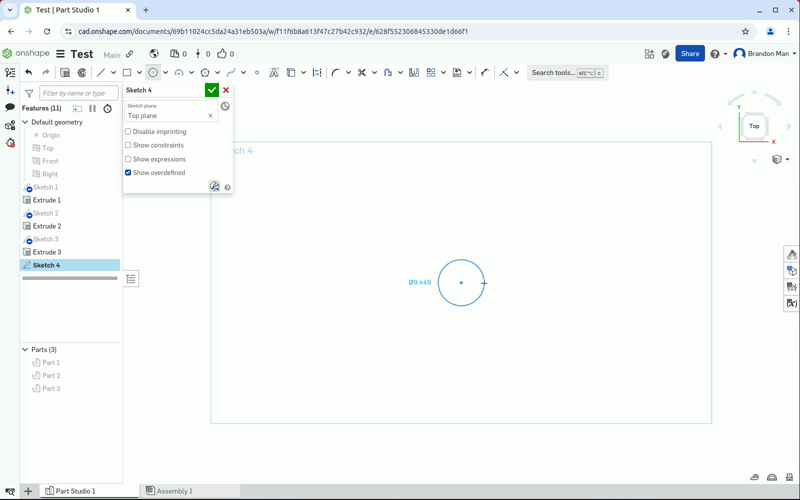
key(esc)
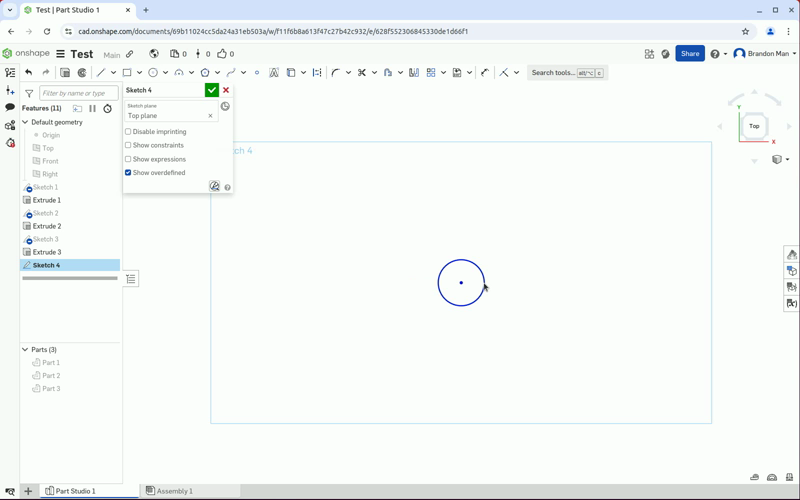
mouse_move(479, 282)
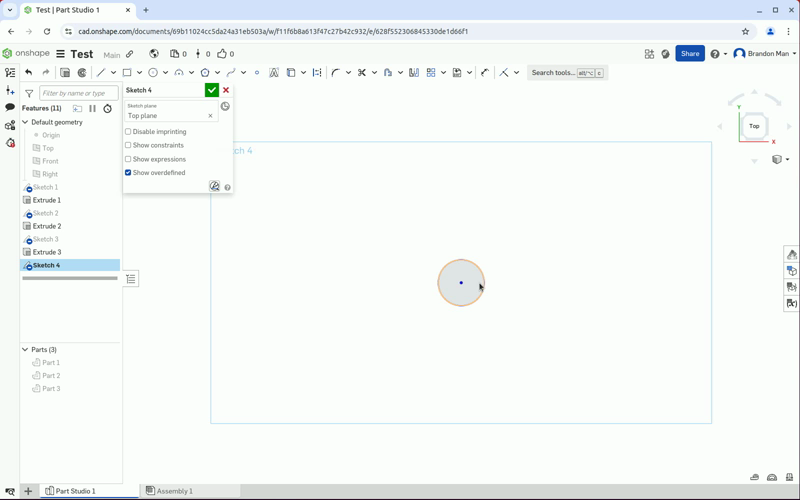
scroll(6)
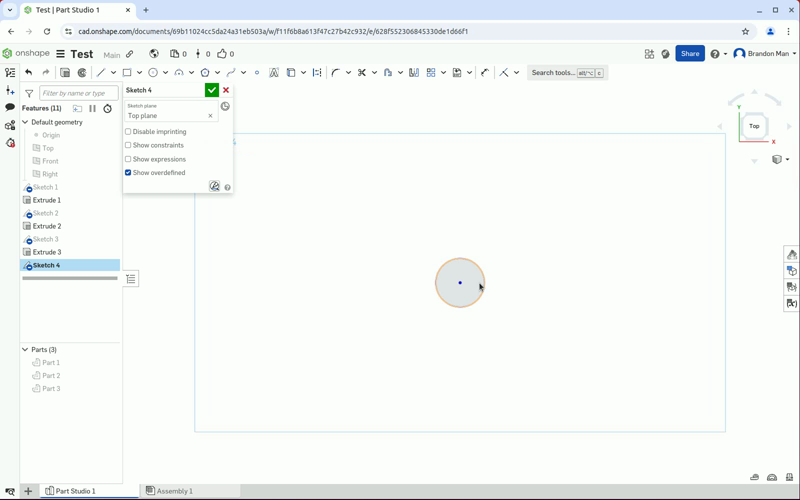
scroll(6)
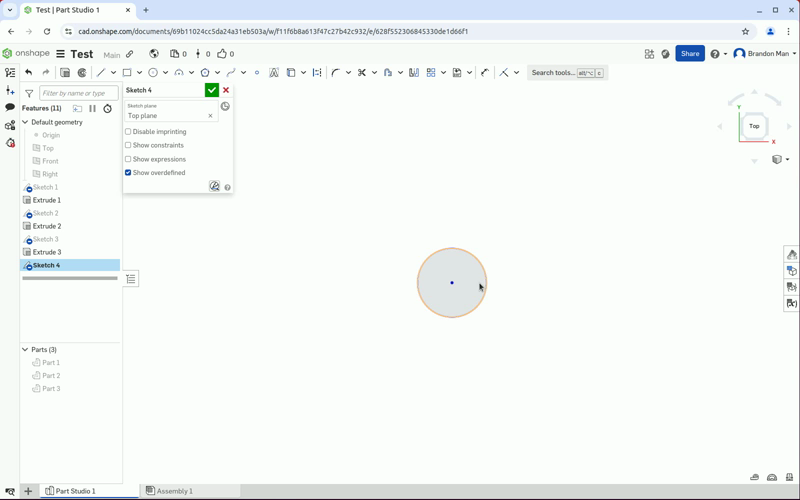
scroll(6)
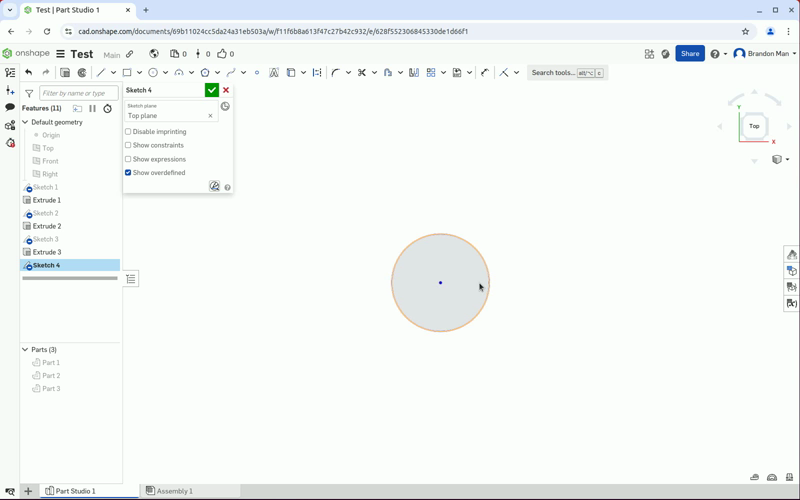
scroll(6)
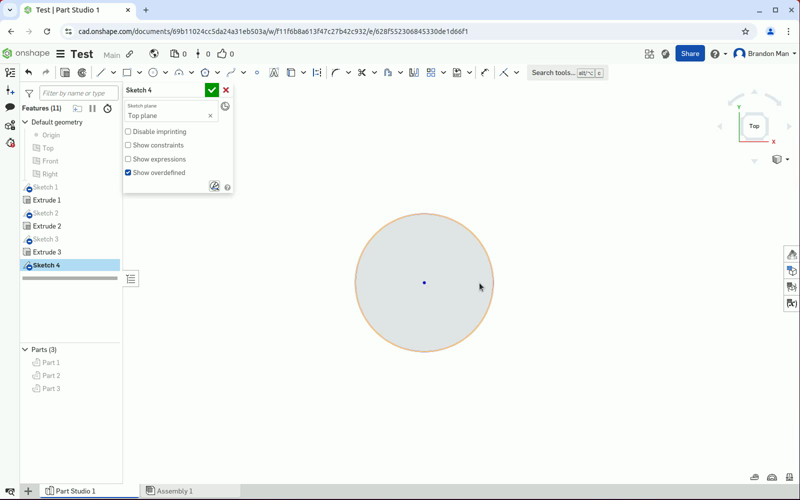
scroll(6)
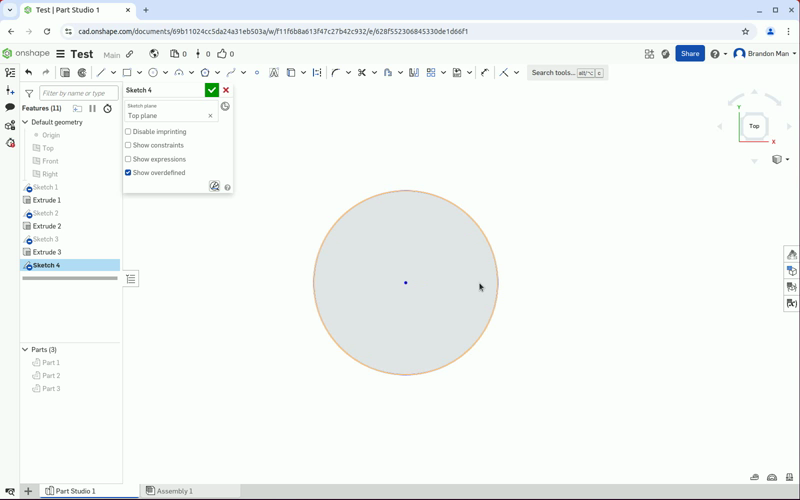
scroll(6)
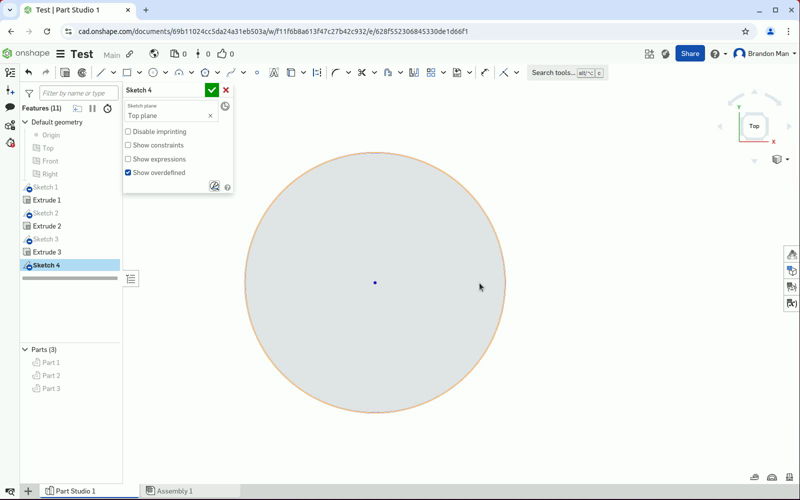
scroll(6)
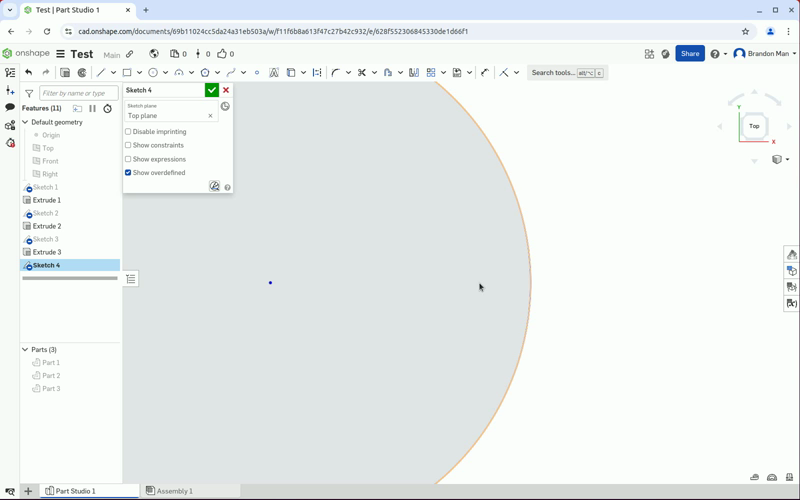
click(479, 282)
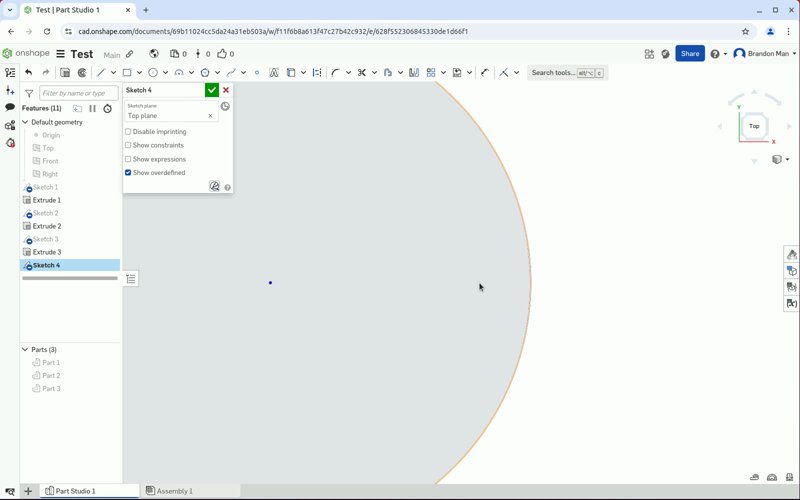
scroll(-6)
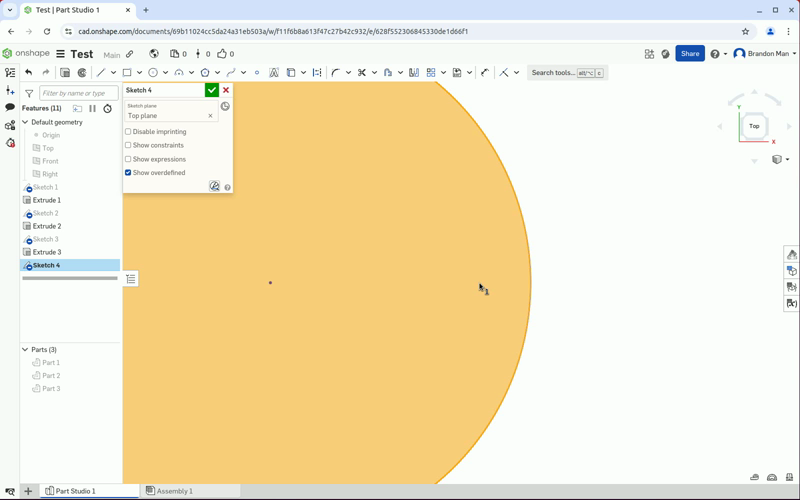
scroll(-6)
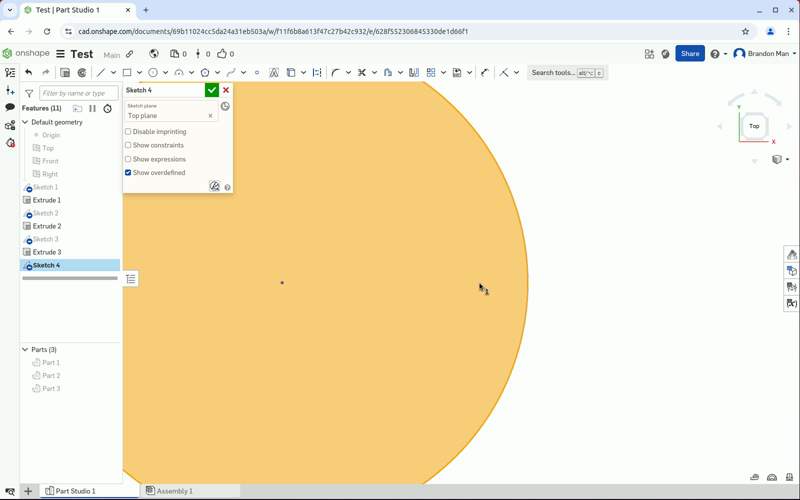
scroll(-6)
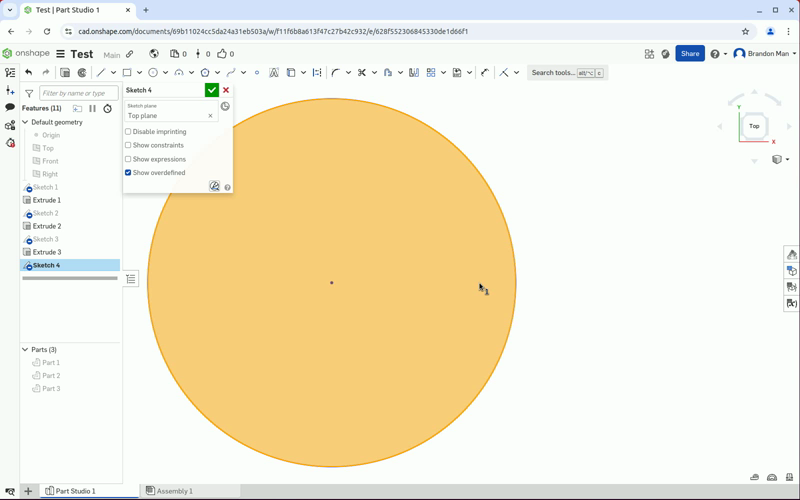
scroll(-6)
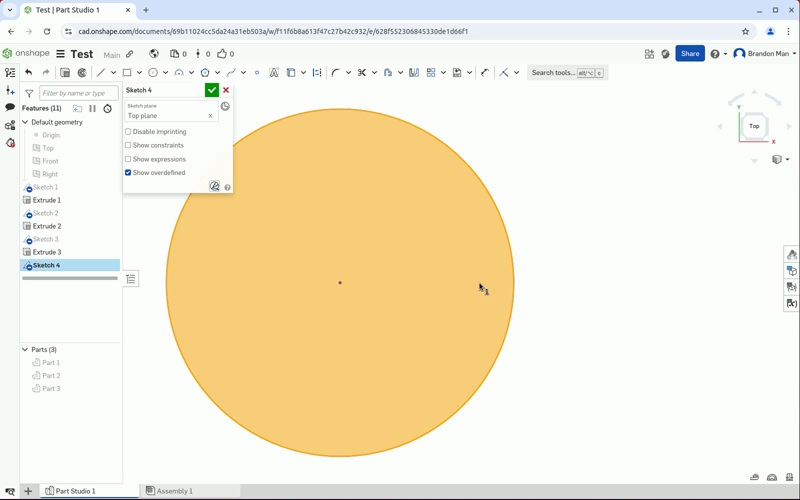
scroll(-6)
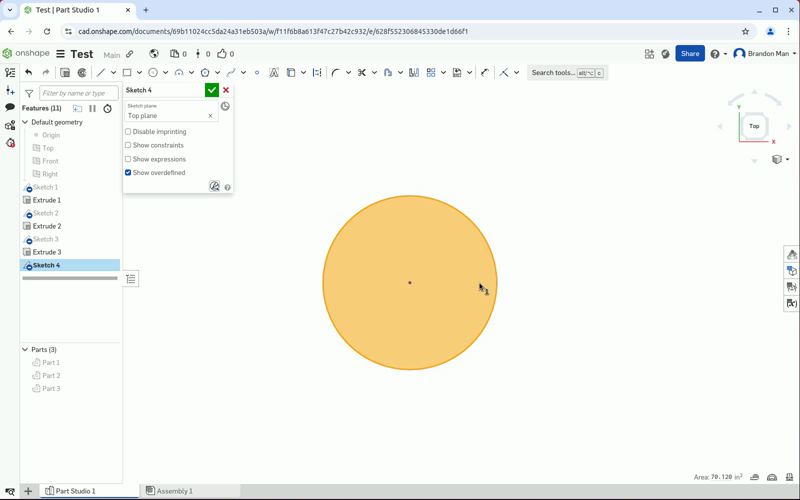
scroll(-6)
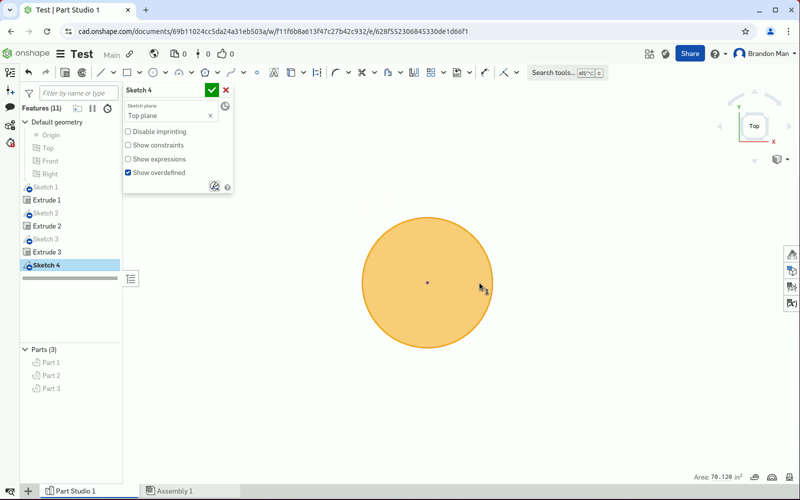
scroll(-6)
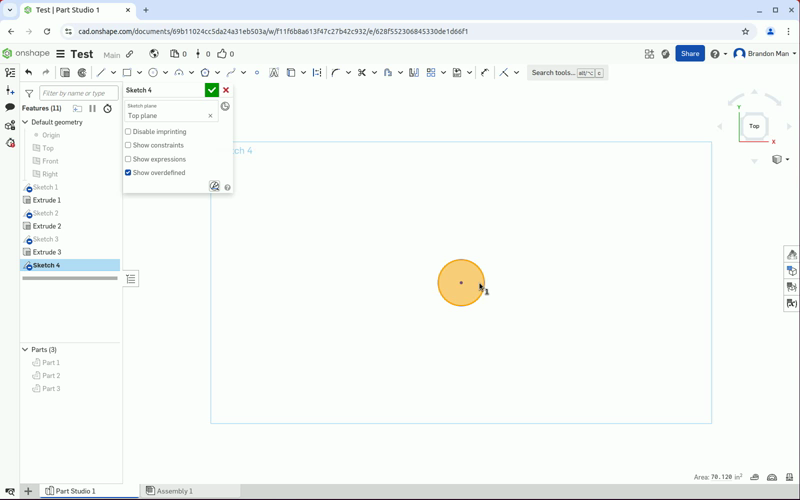
mouse_move(73, 352)
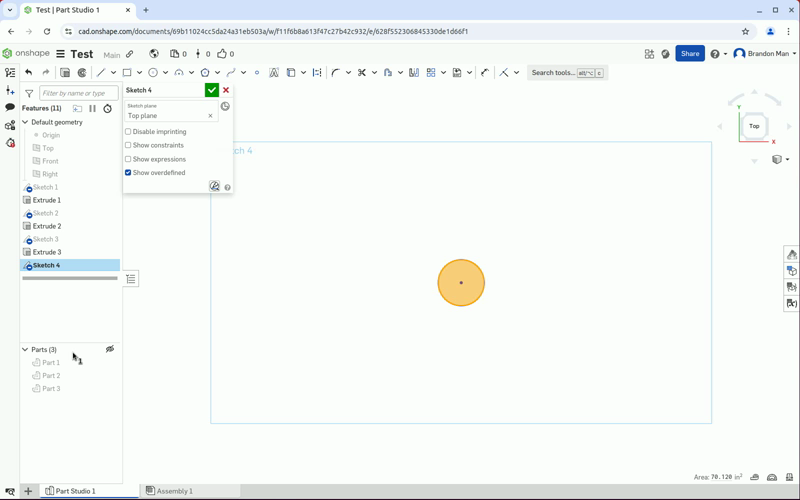
key(shift+y)
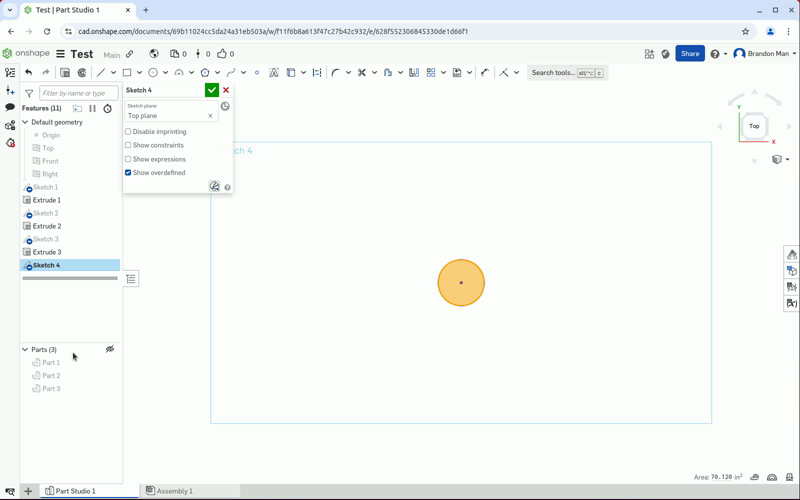
key(shift+e)
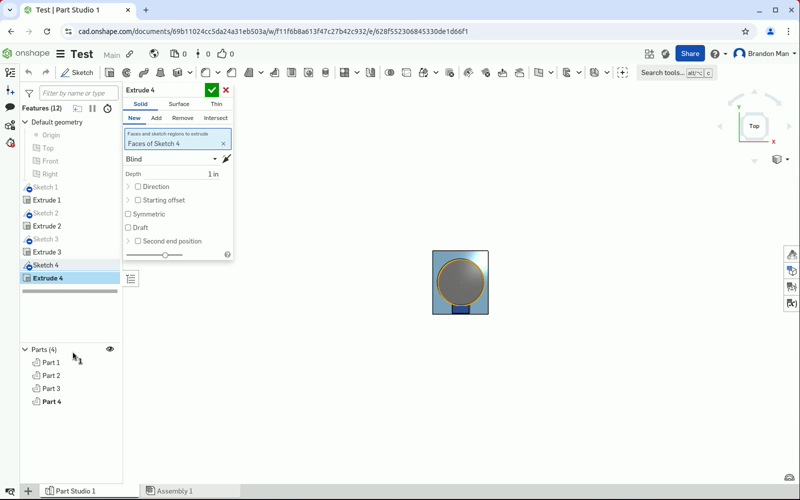
mouse_move(143, 106)
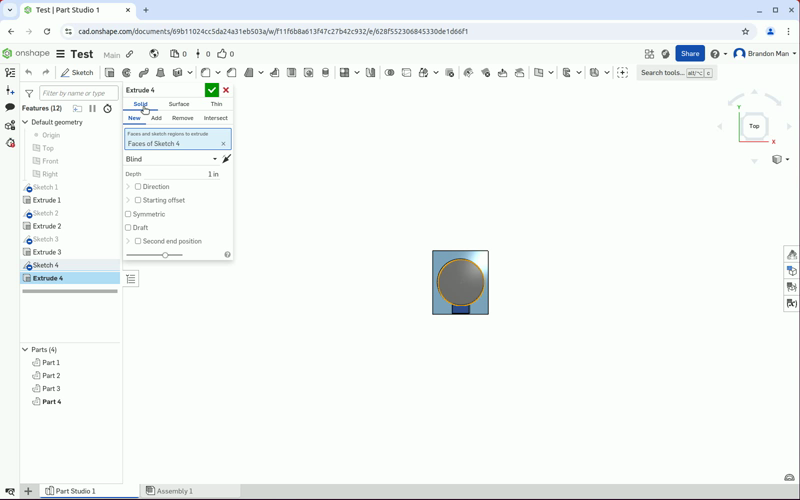
click(143, 106)
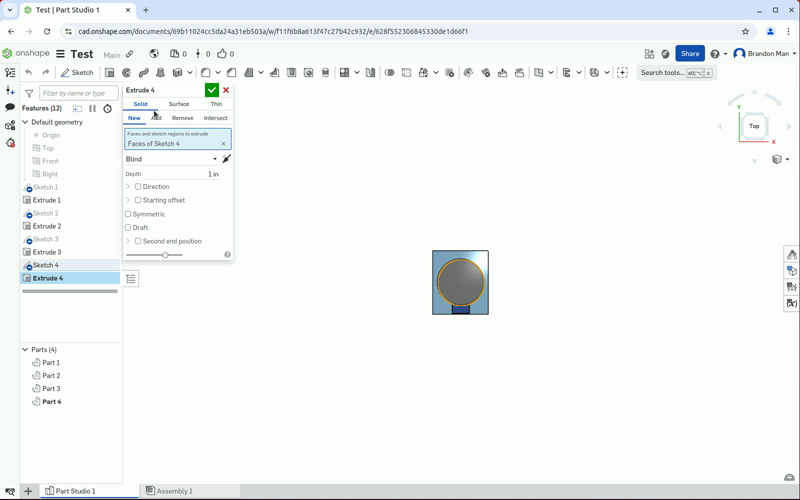
mouse_move(186, 120)
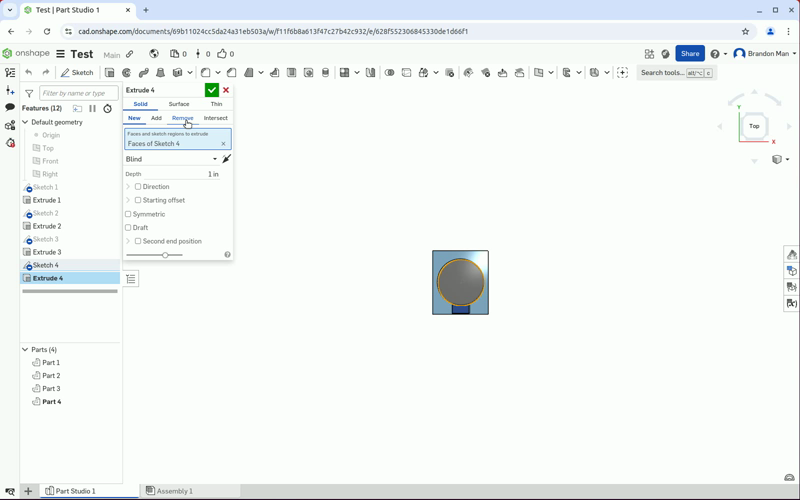
click(186, 120)
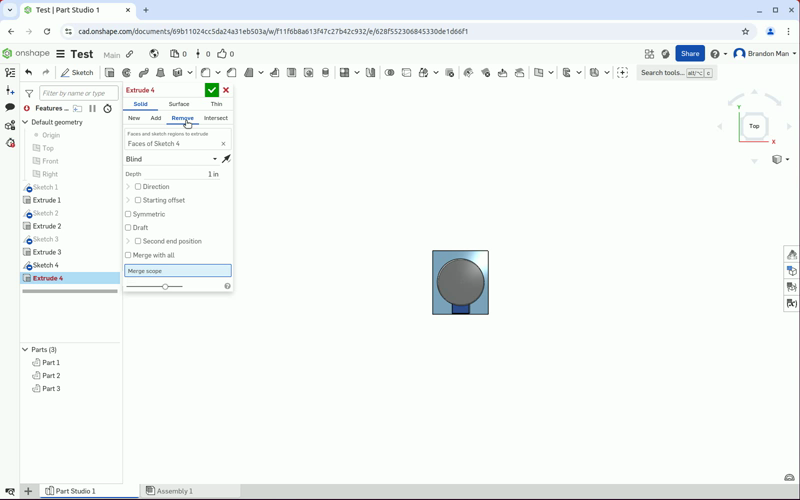
key(tab, 4)
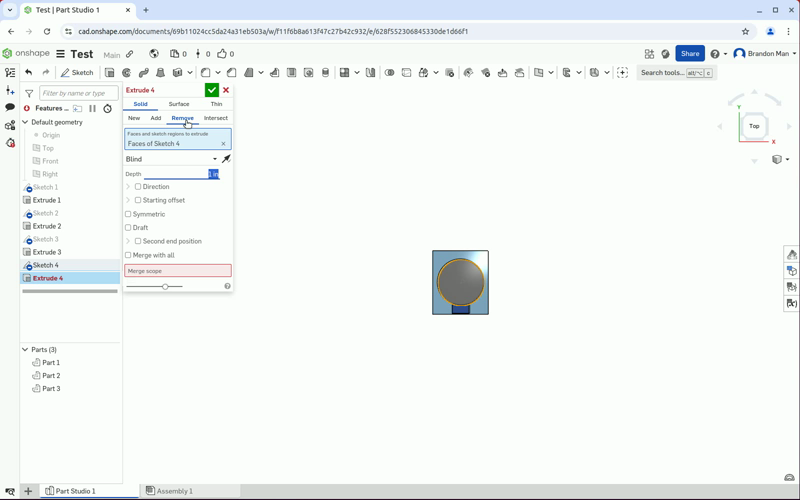
text(-16.609)
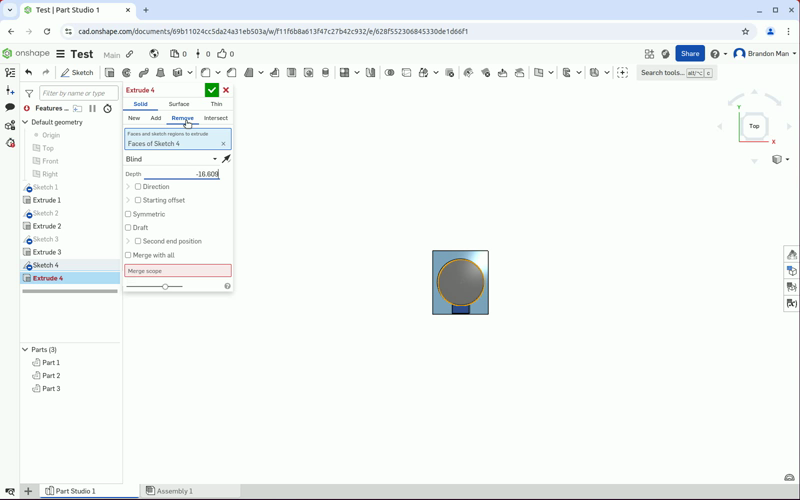
key(tab, 6)
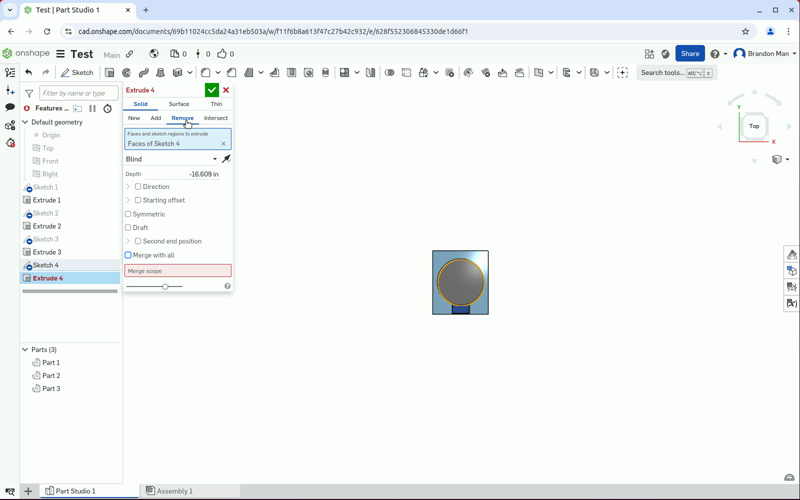
key(space)
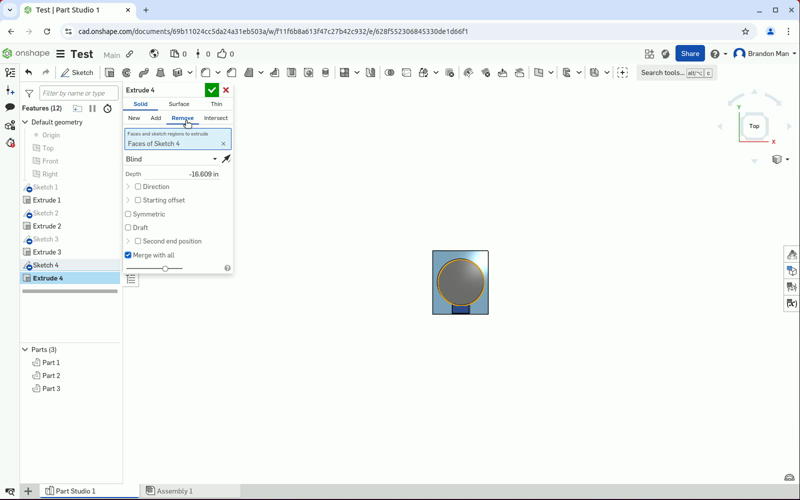
key(enter)
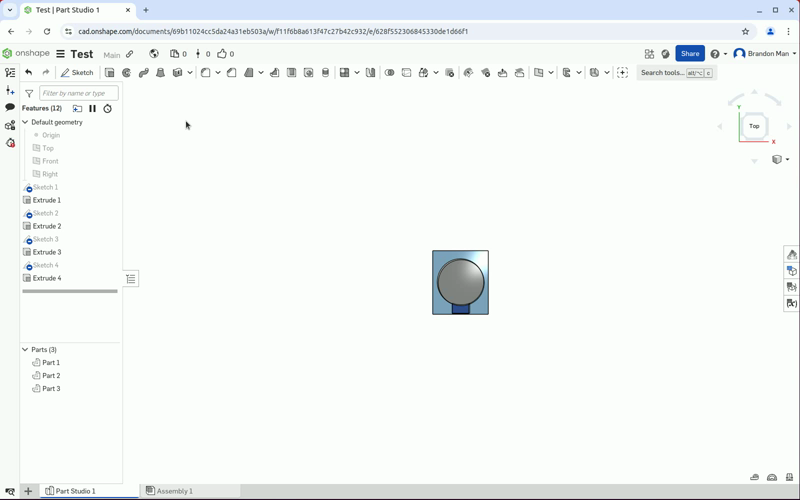
key(shift+h)
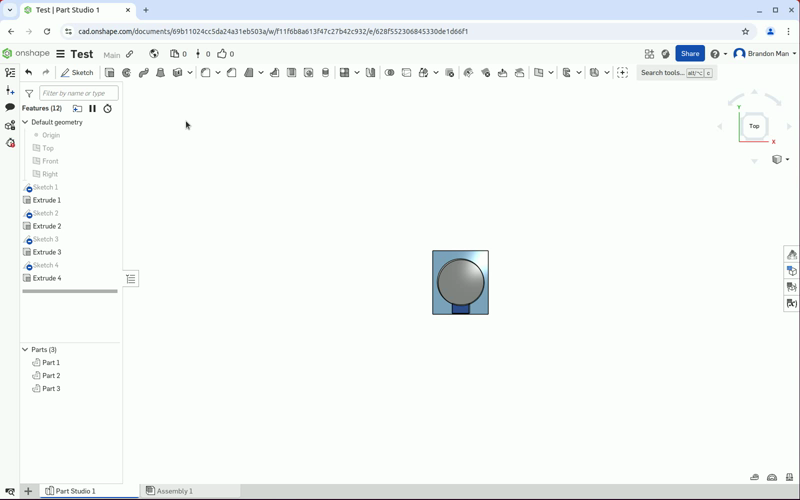
key(shift+h)
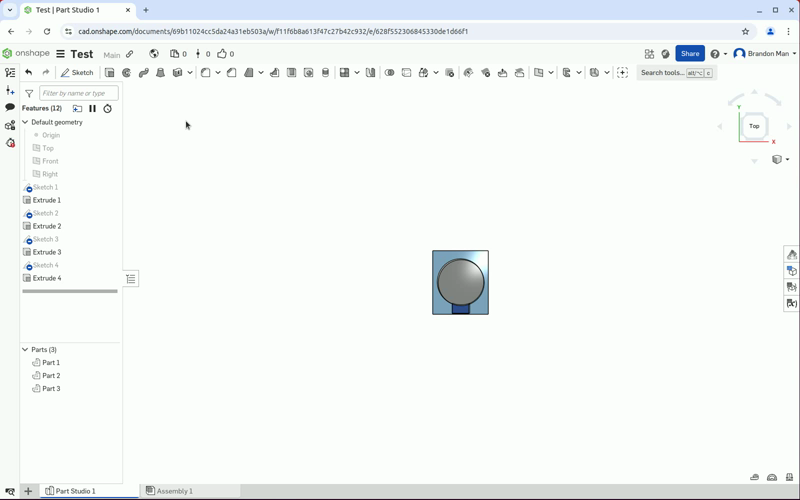
mouse_move(73, 189)
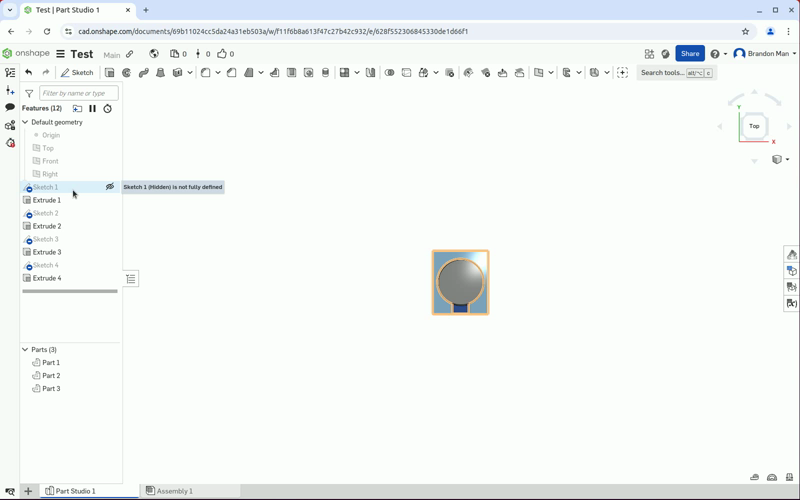
click(73, 189)
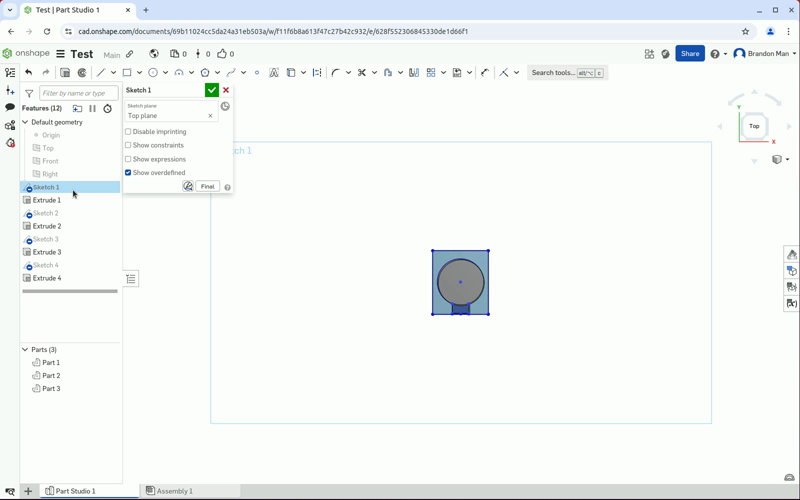
mouse_move(229, 92)
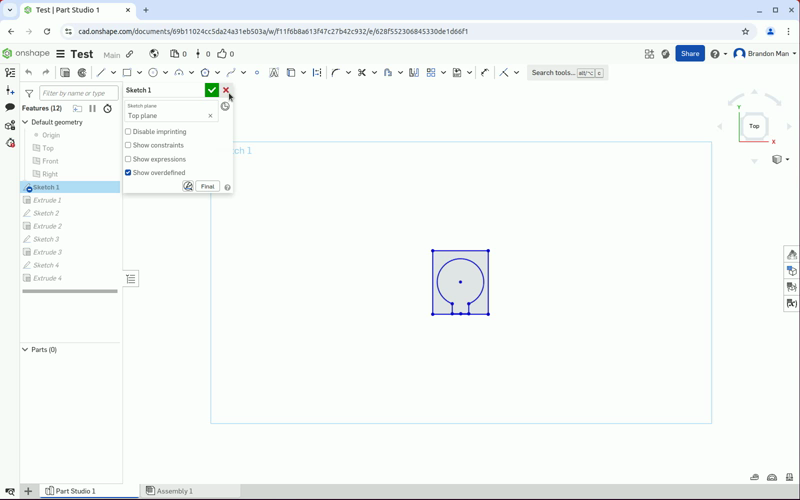
click(229, 92)
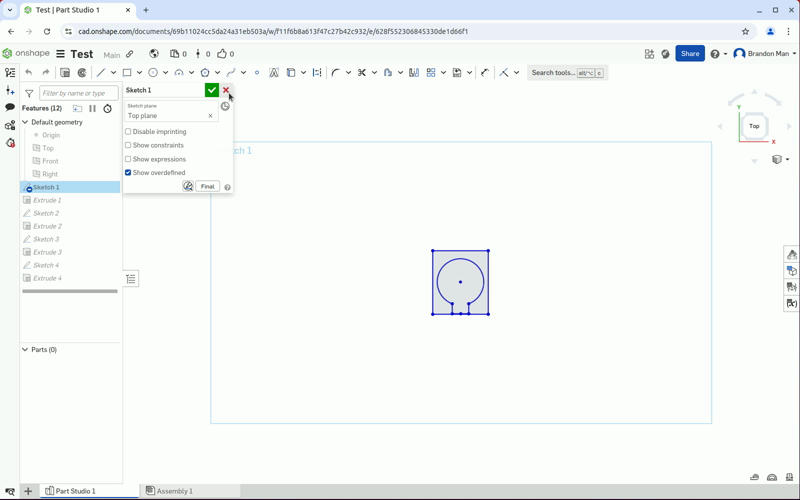
key(shift+s)
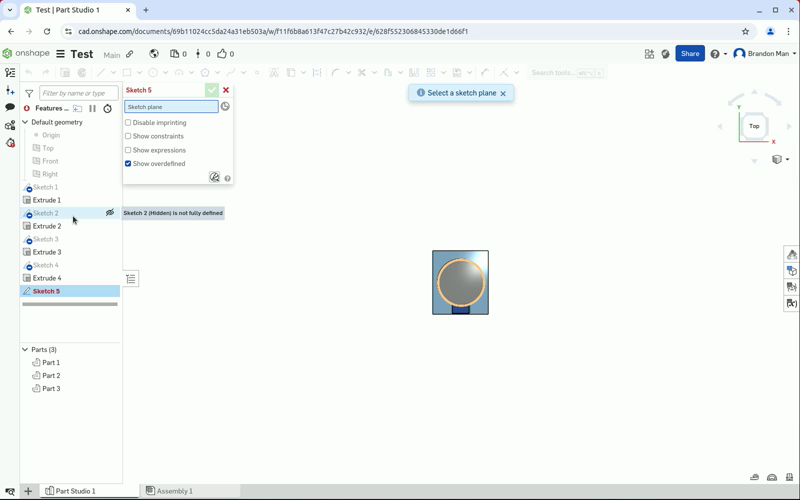
scroll(3)
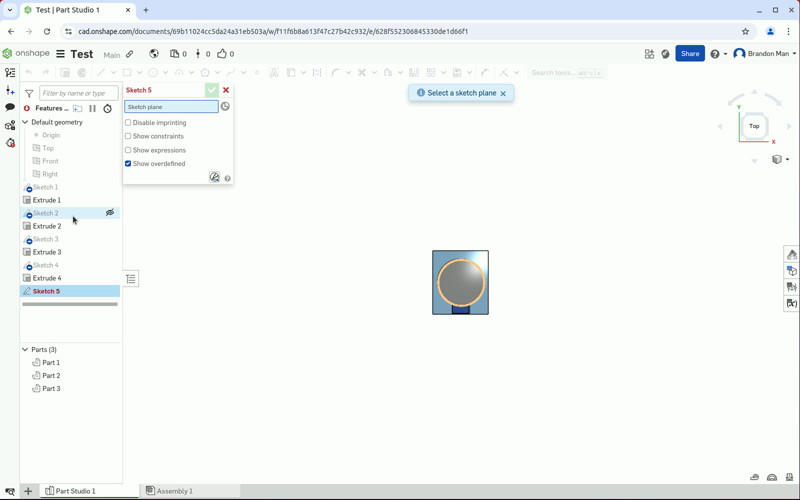
mouse_move(73, 150)
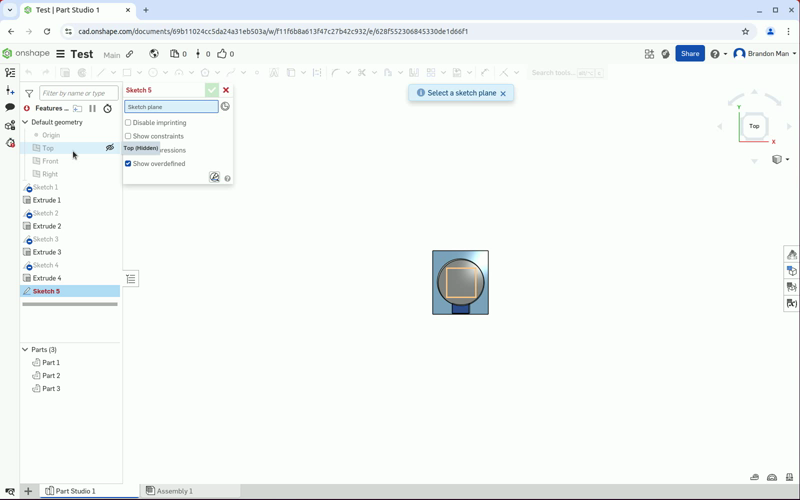
click(73, 150)
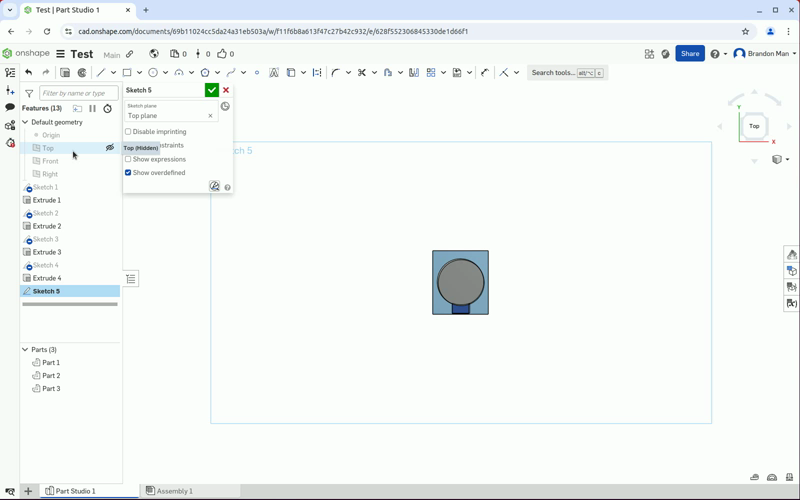
mouse_move(73, 352)
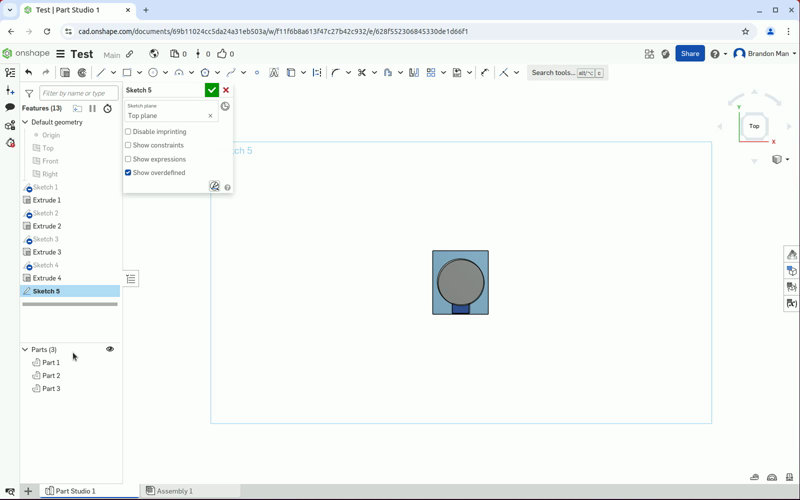
key(y)
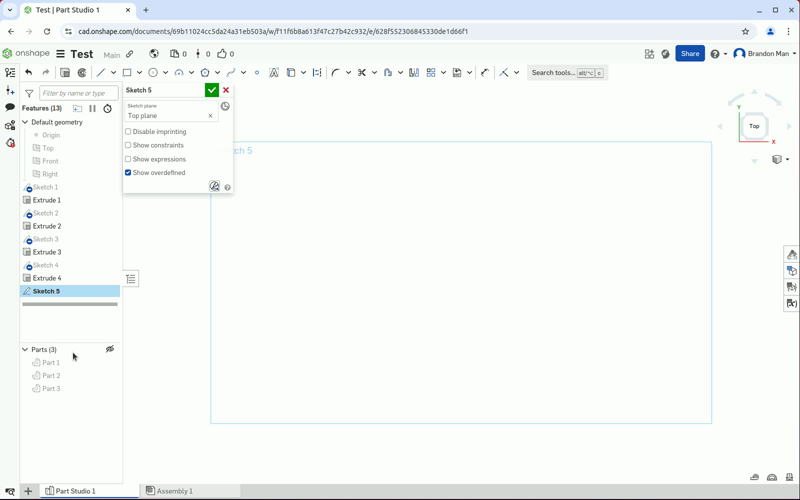
key(l)
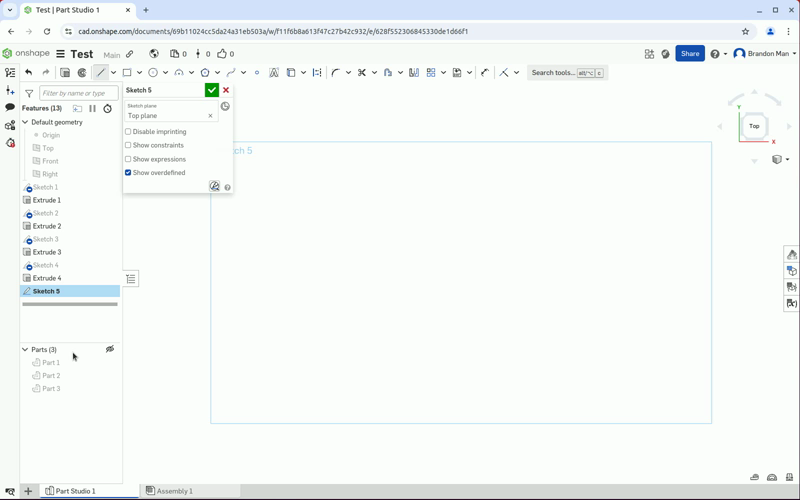
key_down(shift)
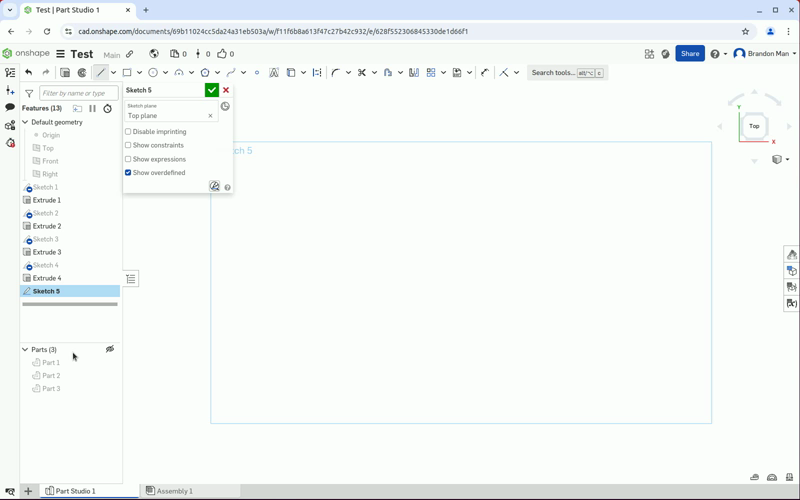
mouse_move(452, 313)
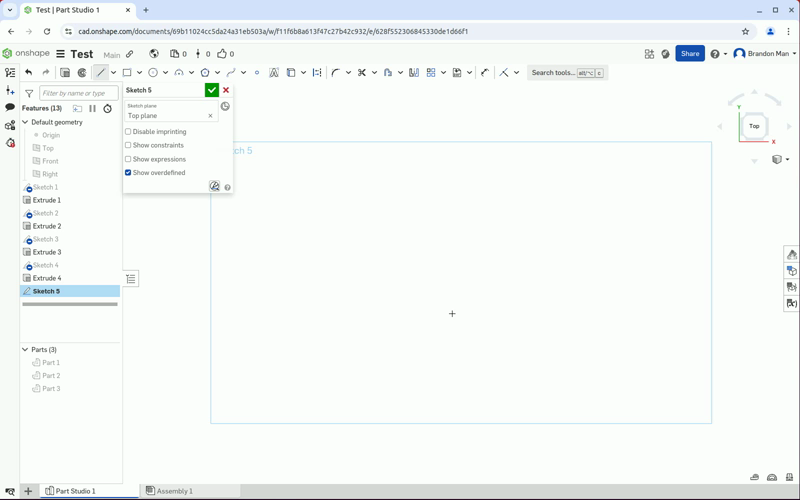
click(452, 313)
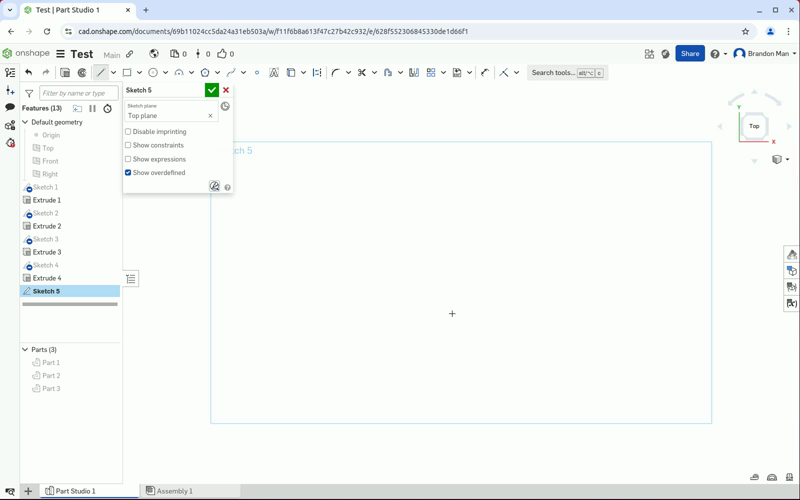
key_up(shift)
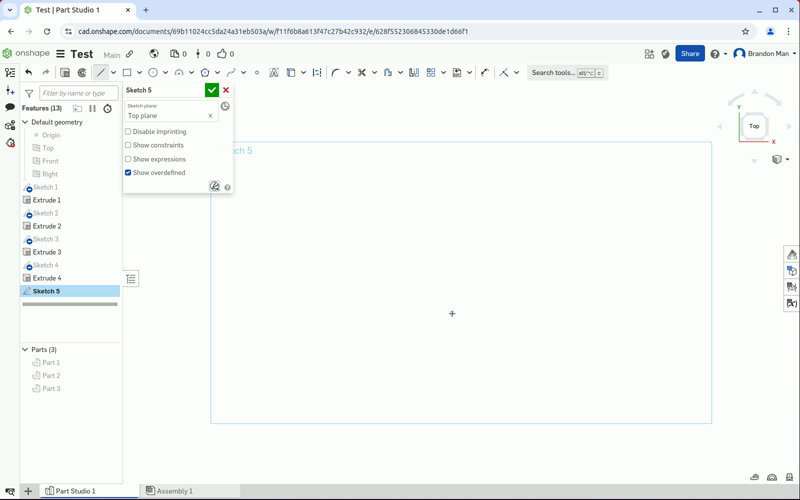
key_down(shift)
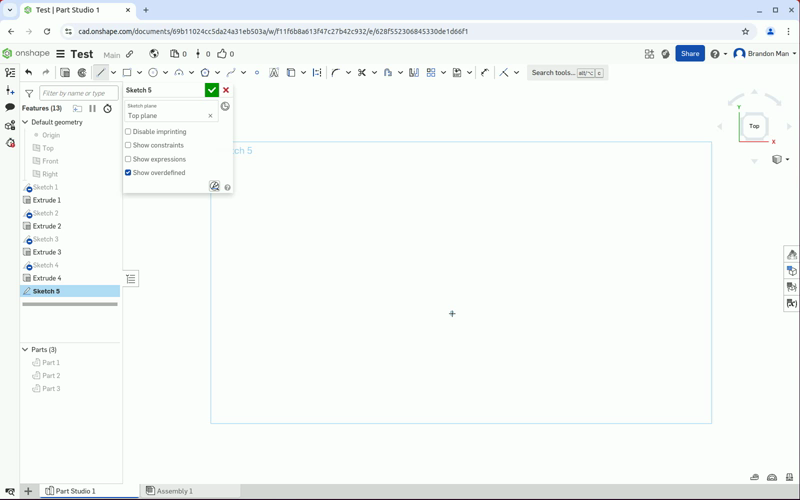
mouse_move(482, 313)
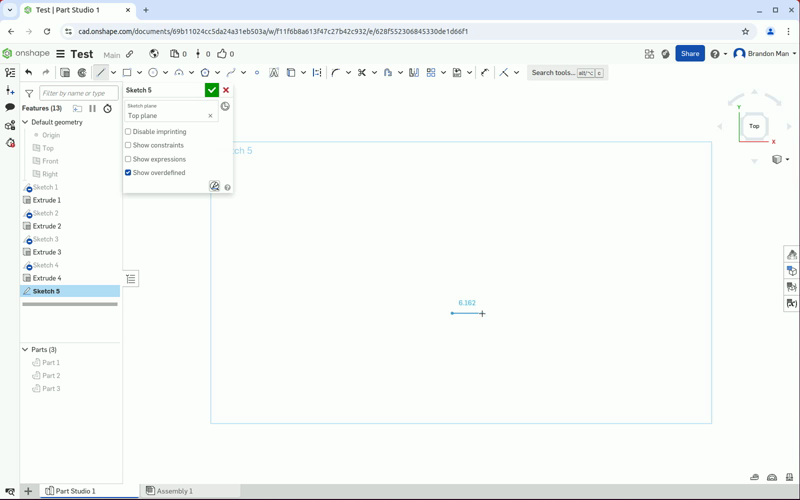
mouse_move(461, 313)
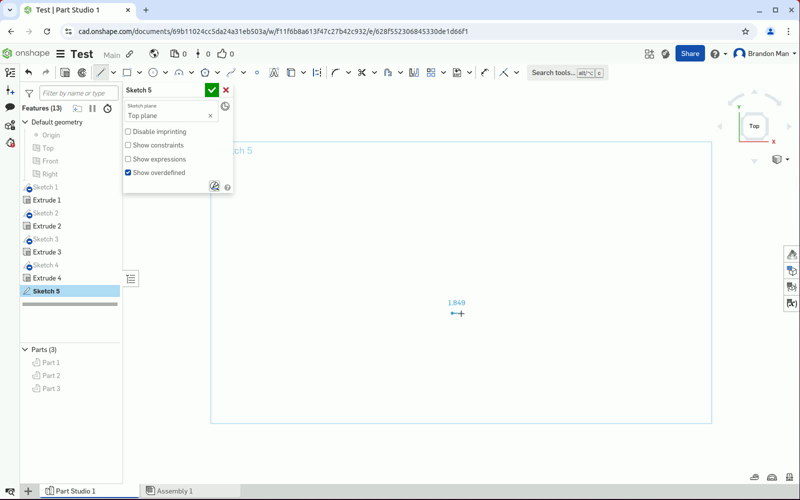
click(461, 313)
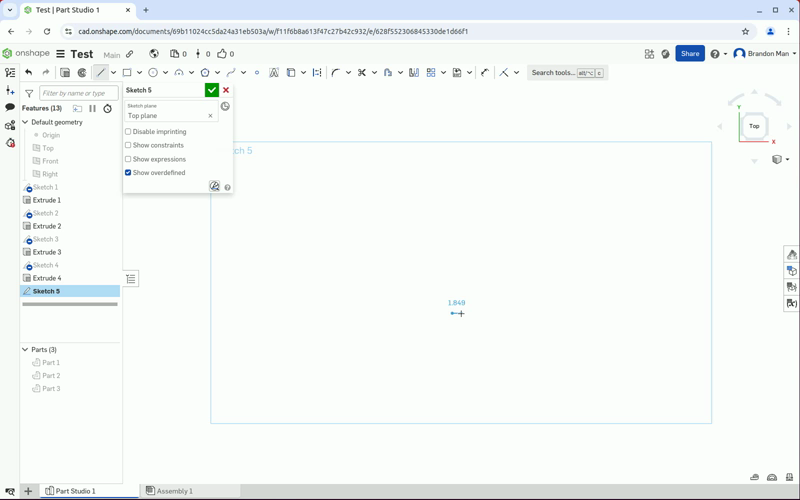
key_up(shift)
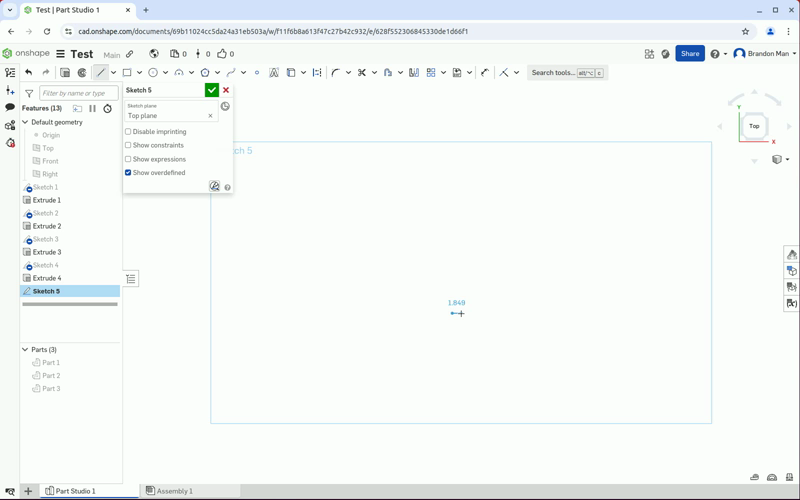
key_down(shift)
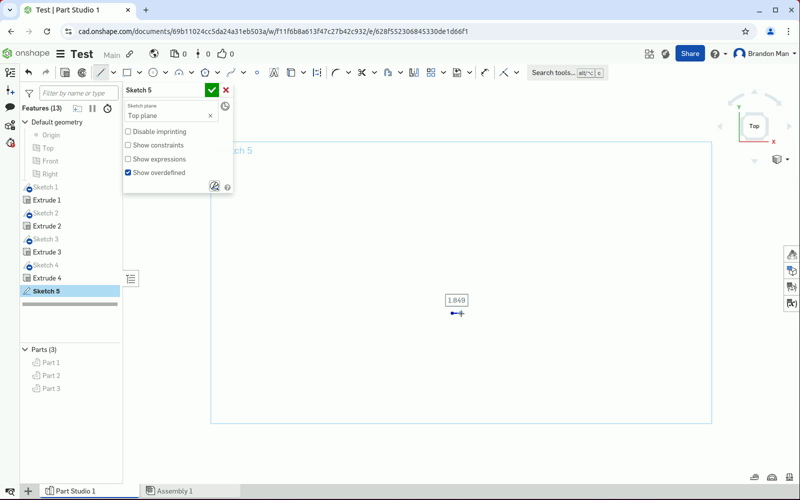
mouse_move(491, 313)
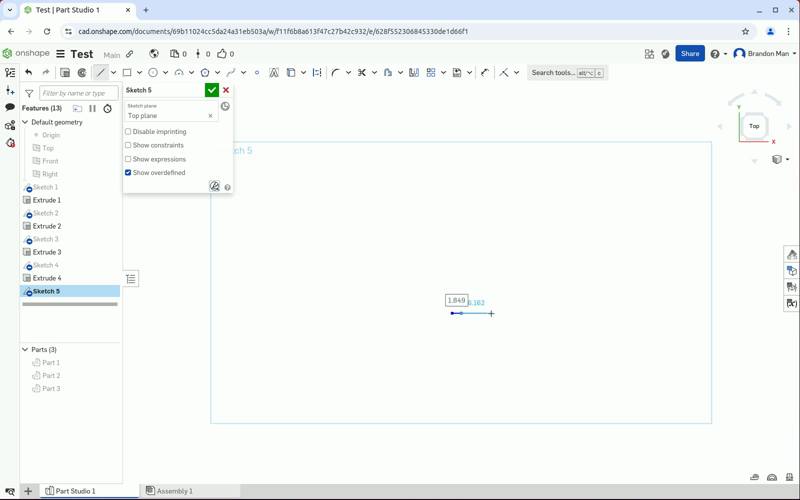
mouse_move(469, 313)
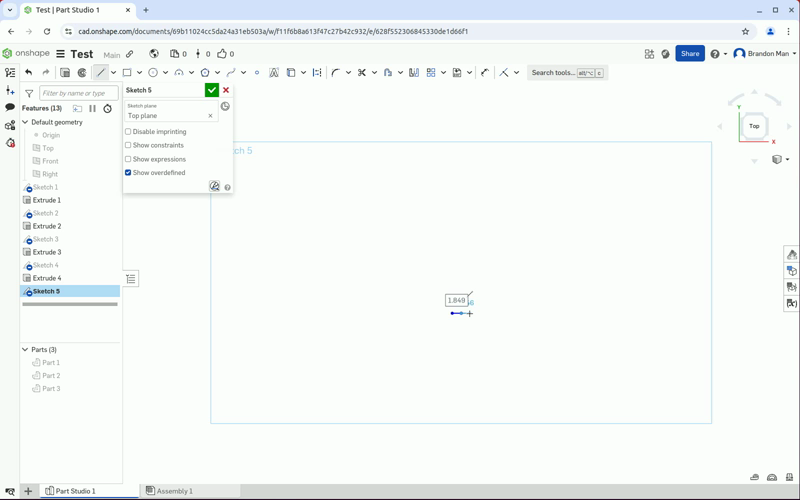
click(469, 313)
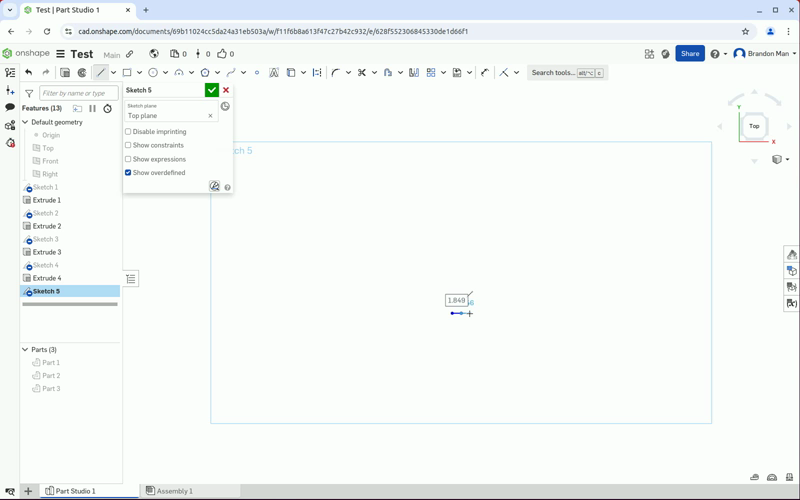
key_up(shift)
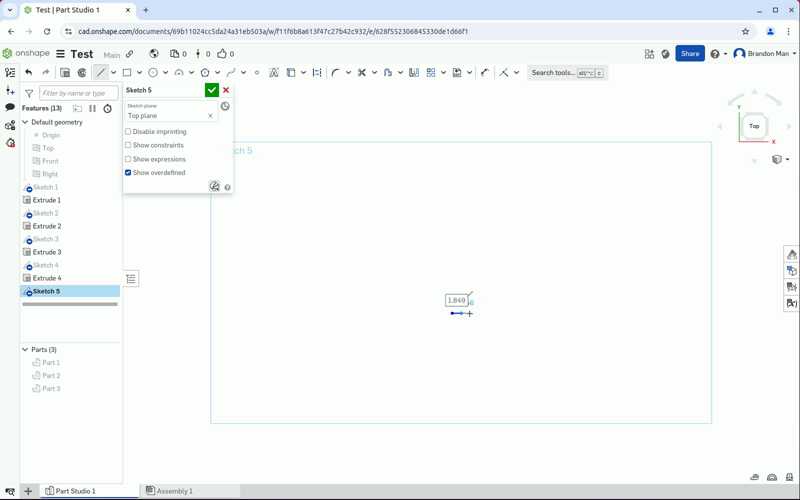
key_down(shift)
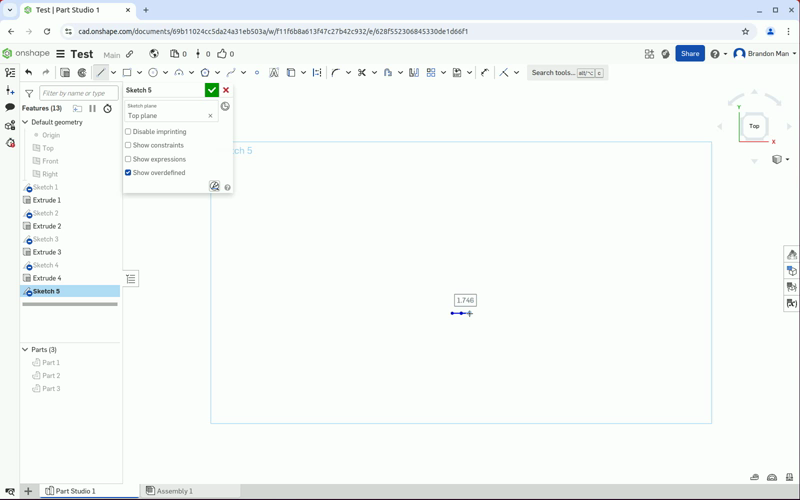
mouse_move(499, 313)
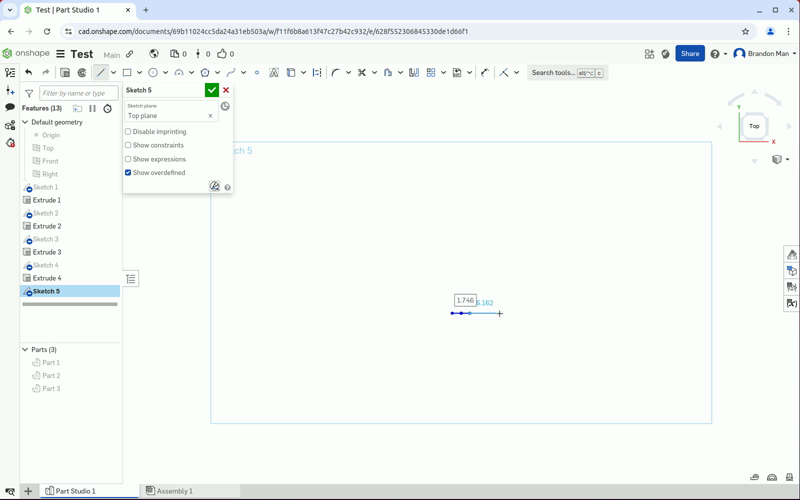
mouse_move(469, 303)
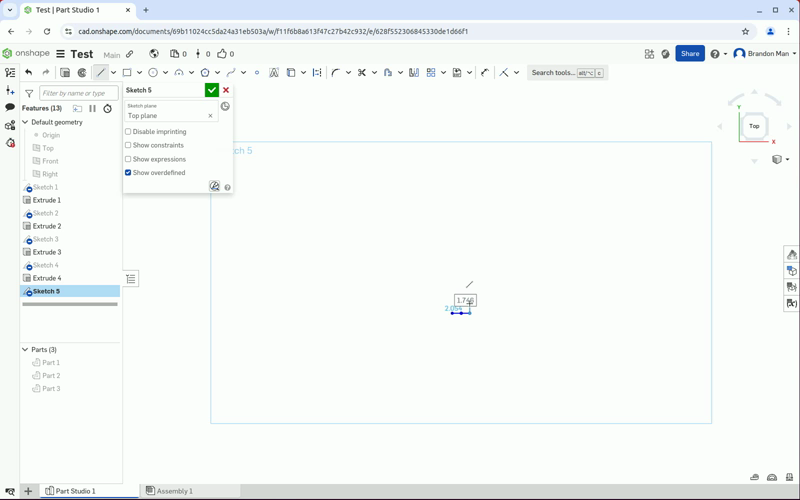
click(469, 303)
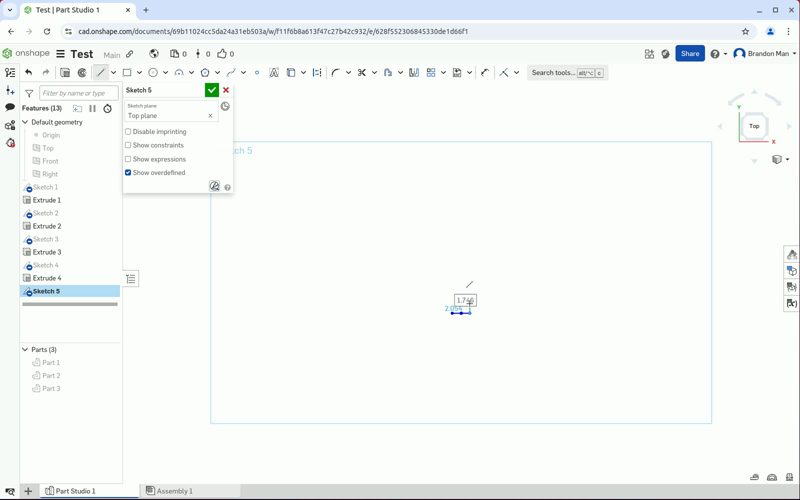
key_up(shift)
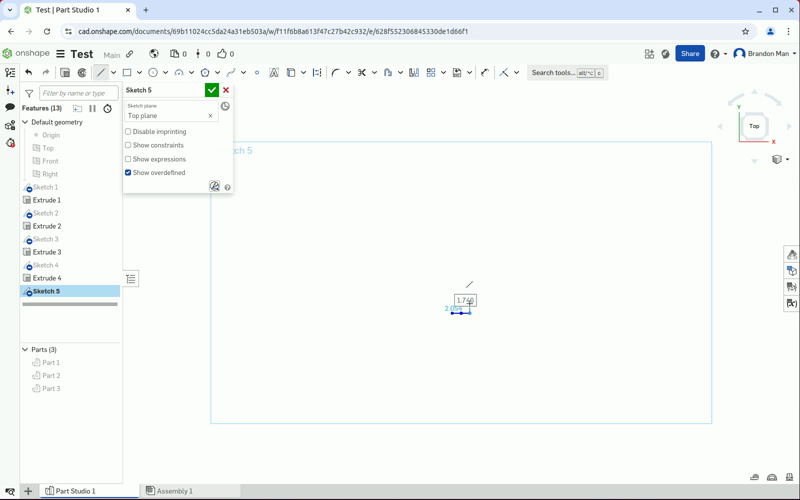
key(esc)
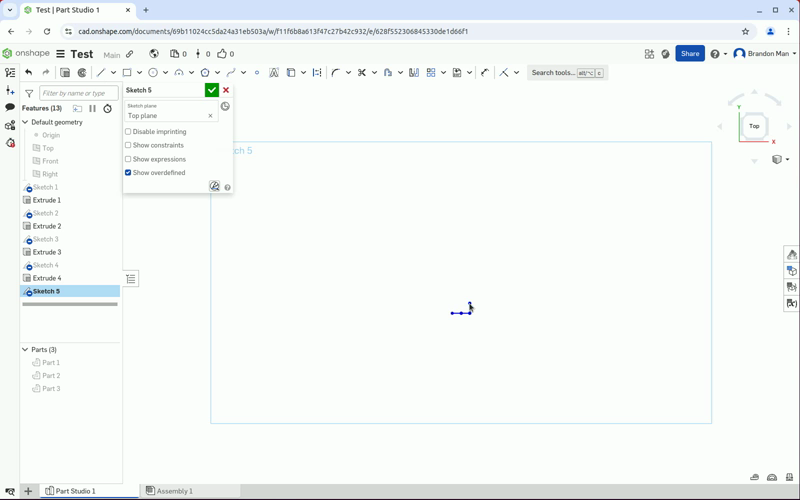
key(a)
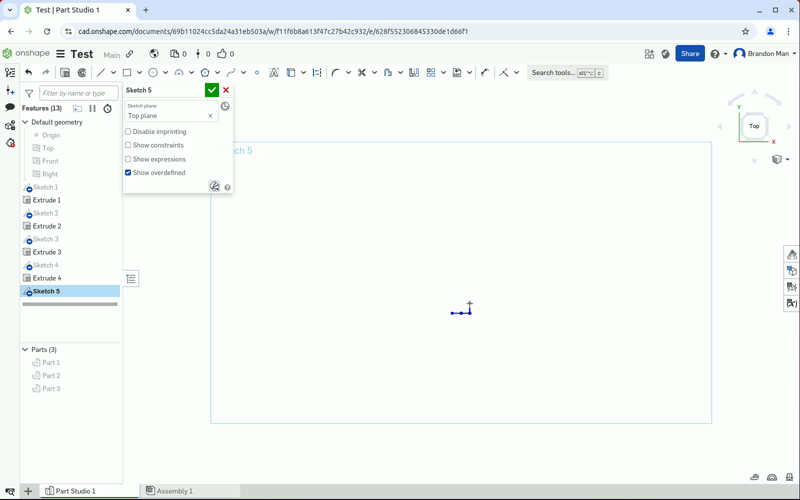
mouse_move(469, 303)
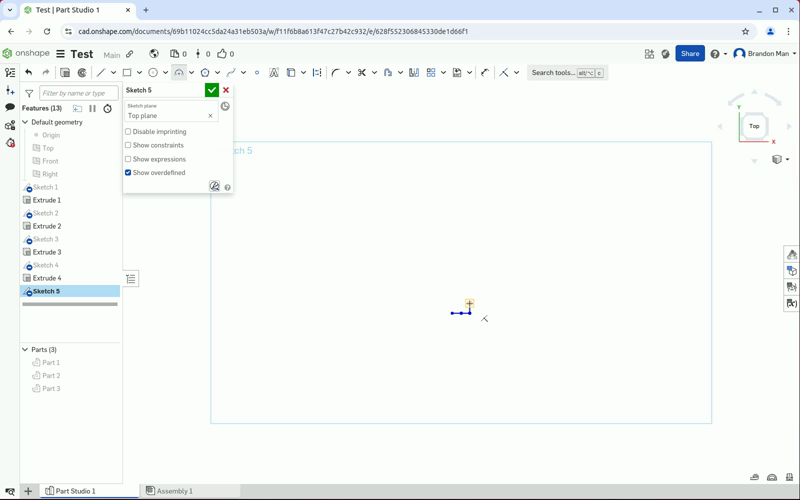
click(469, 303)
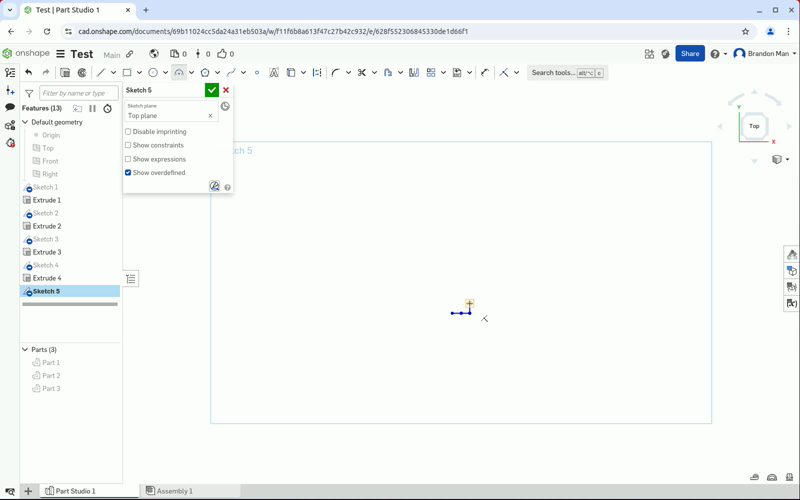
key_down(shift)
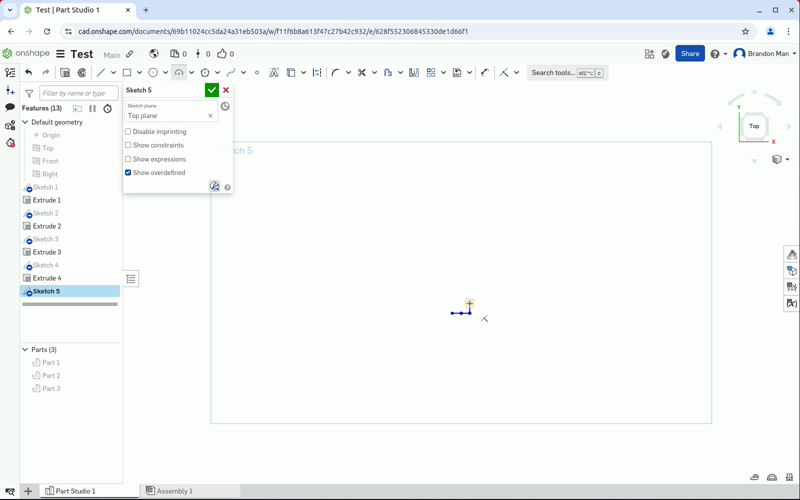
mouse_move(452, 303)
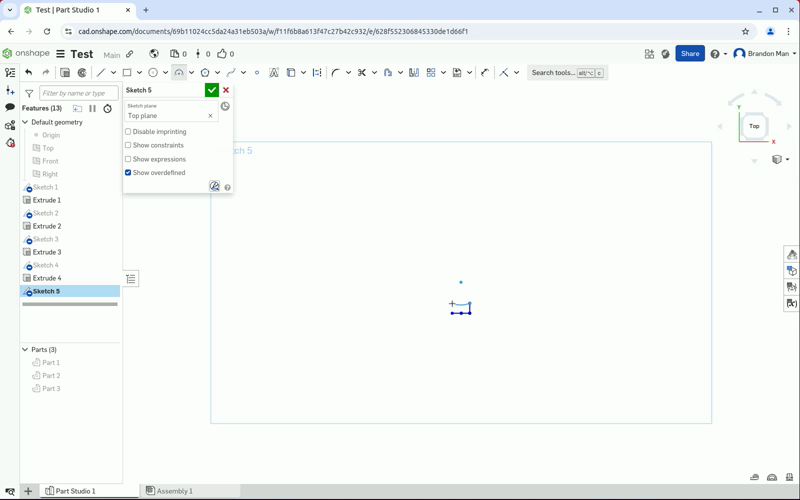
click(452, 303)
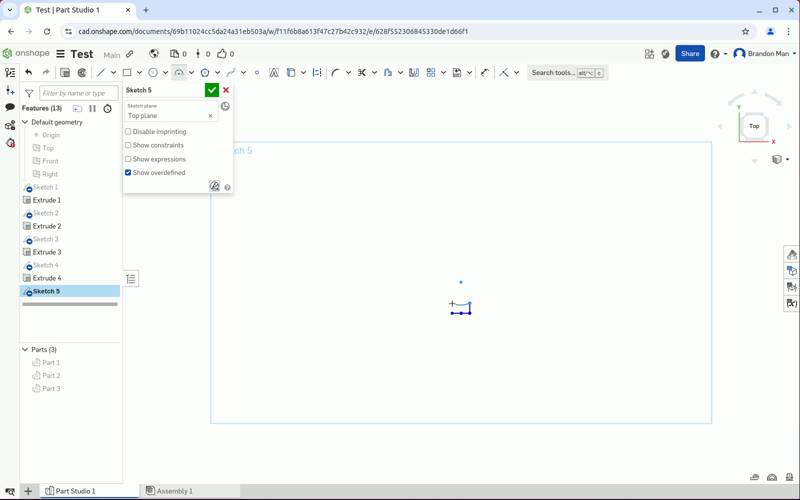
mouse_move(461, 304)
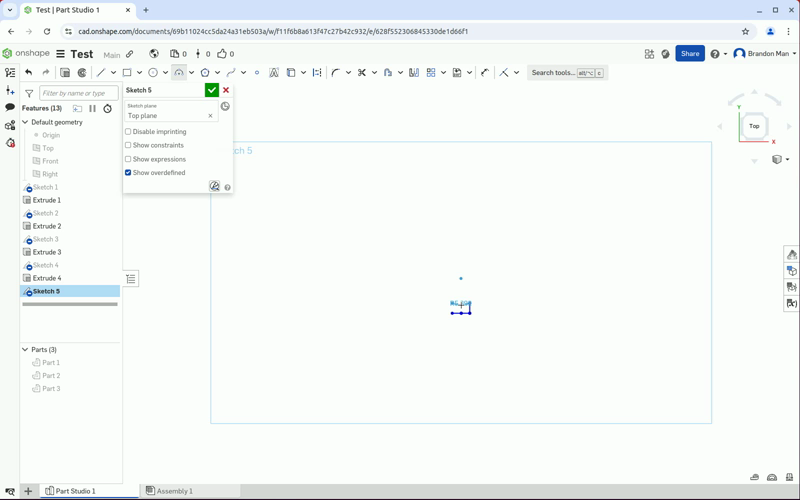
click(461, 304)
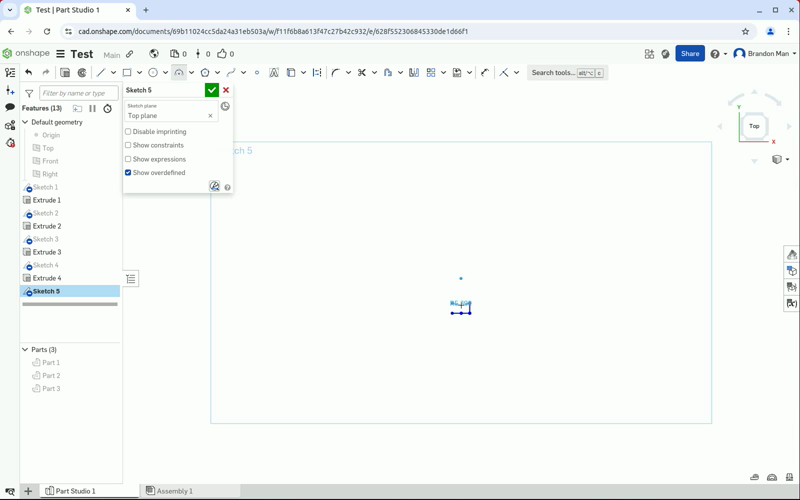
key_up(shift)
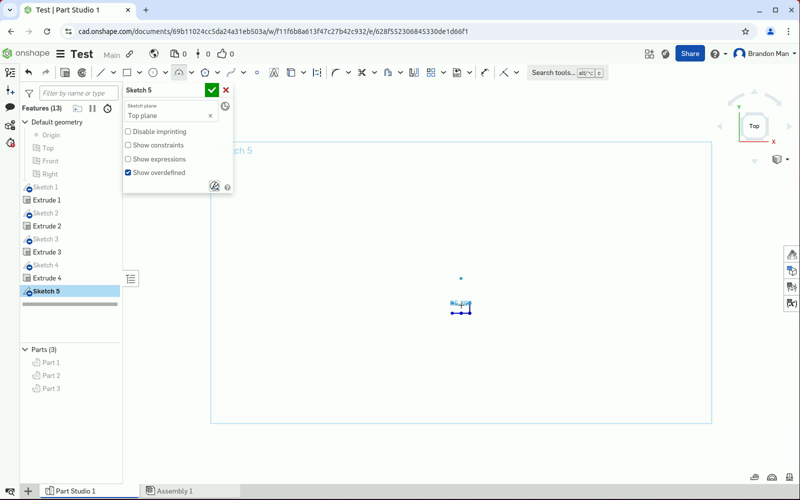
key(esc)
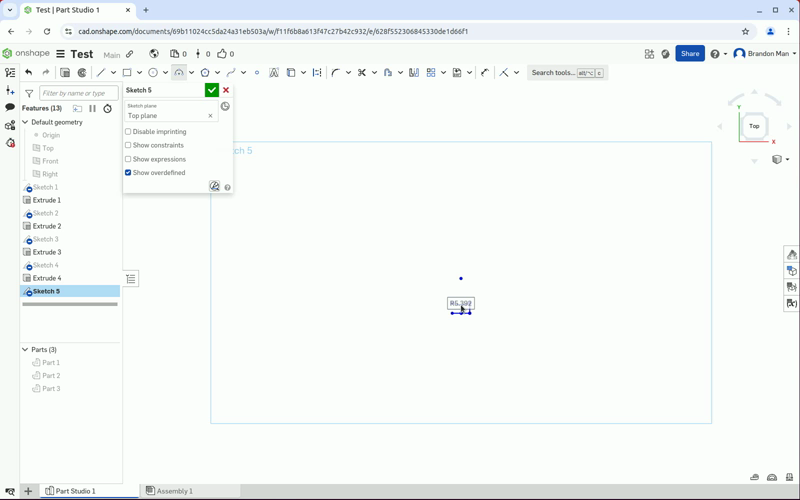
key(l)
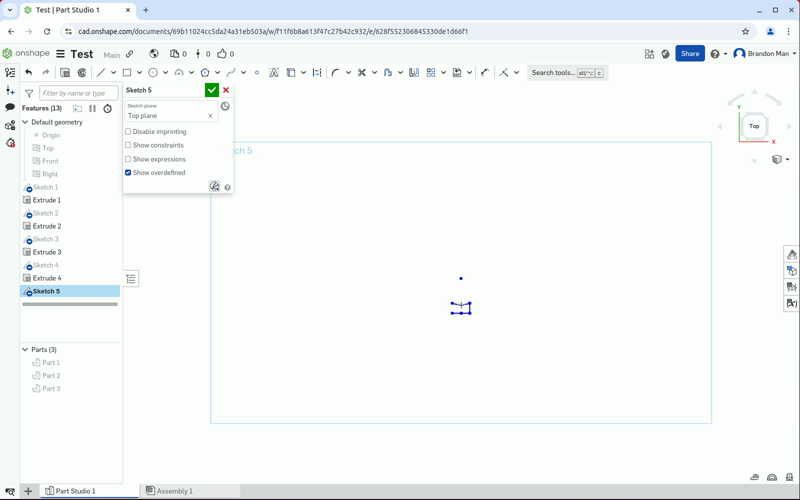
mouse_move(452, 303)
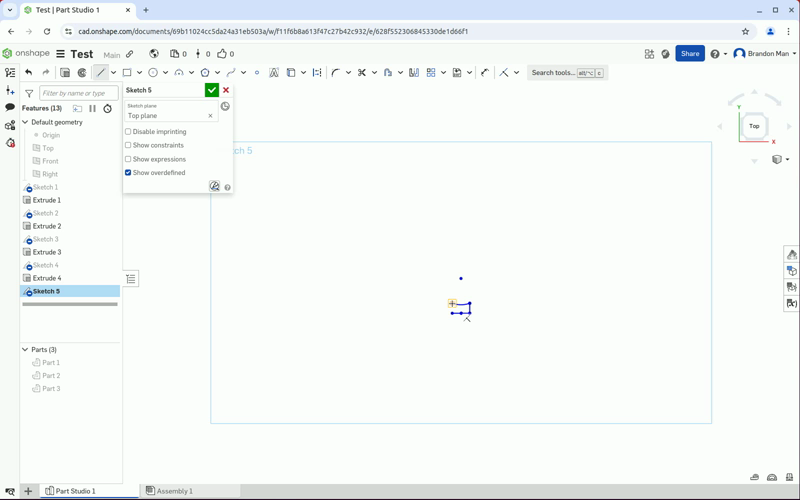
click(452, 303)
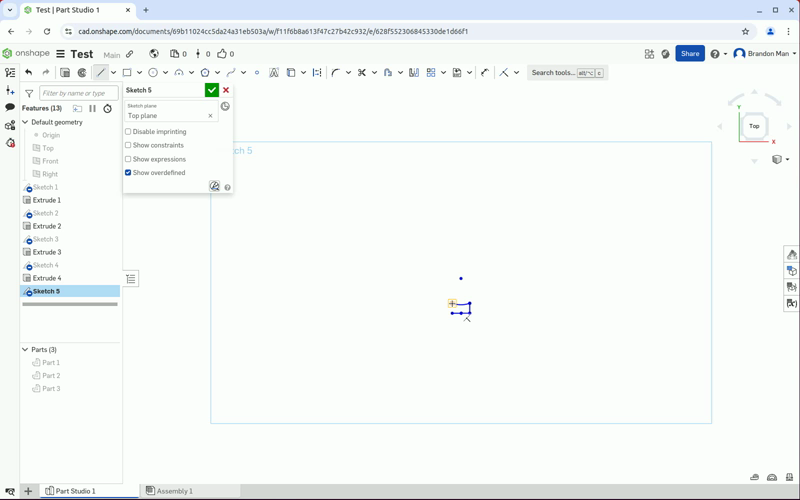
mouse_move(482, 303)
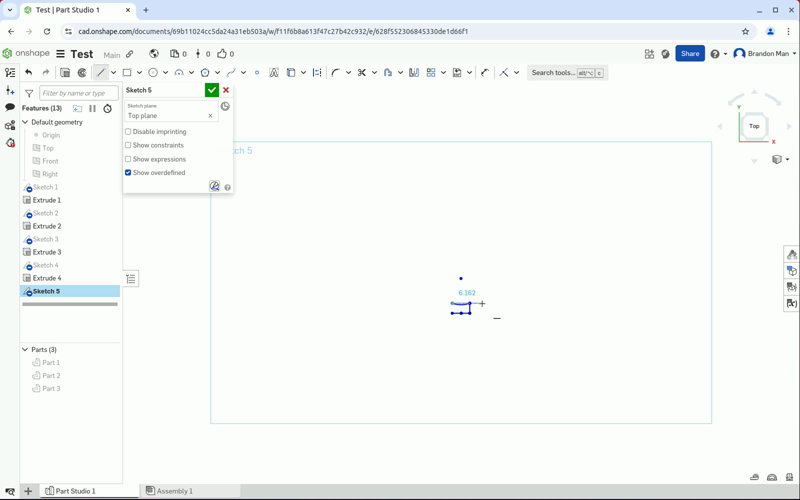
key_down(shift)
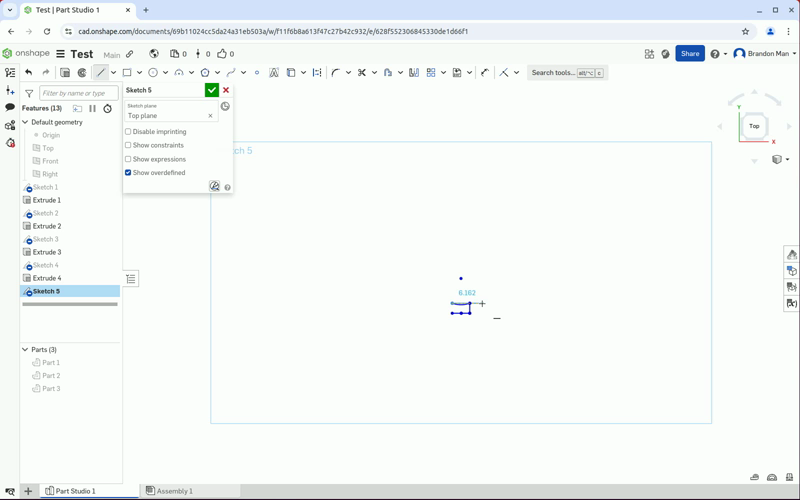
mouse_move(452, 313)
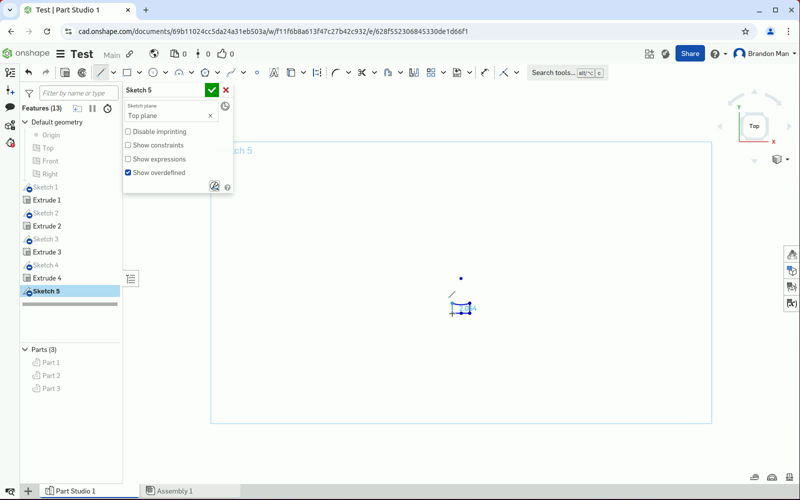
key_up(shift)
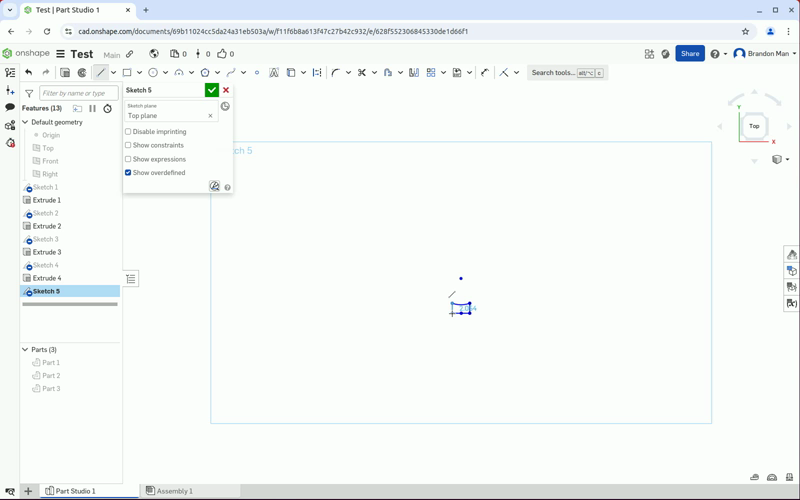
click(452, 313)
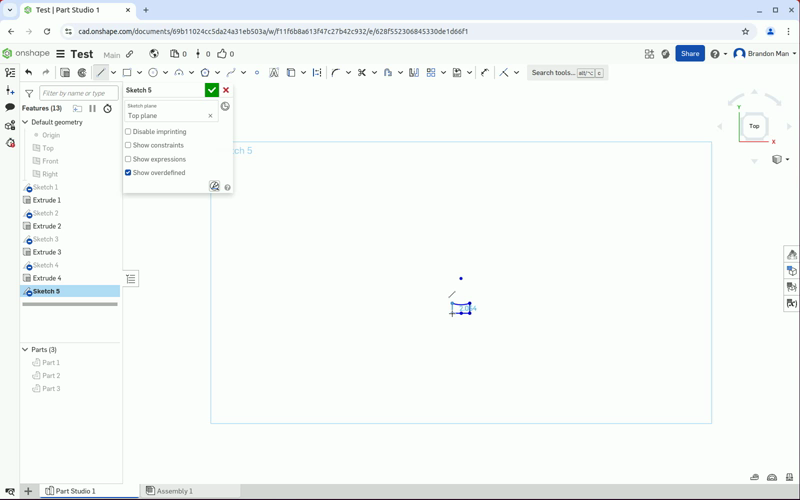
key(esc)
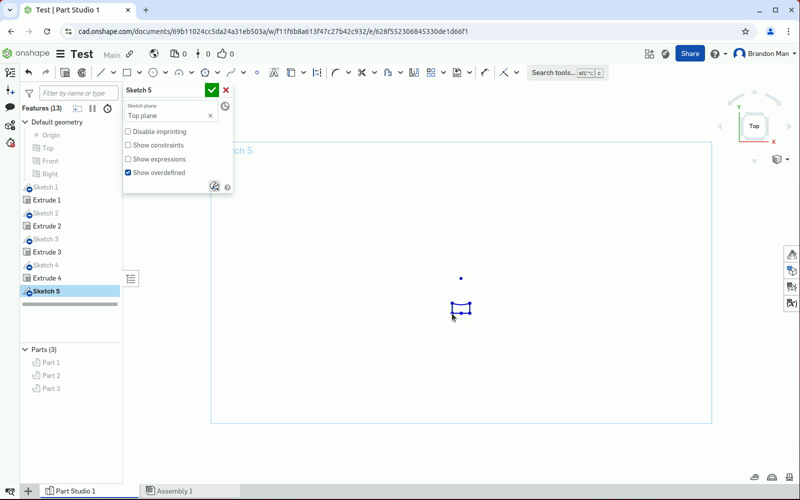
mouse_move(469, 312)
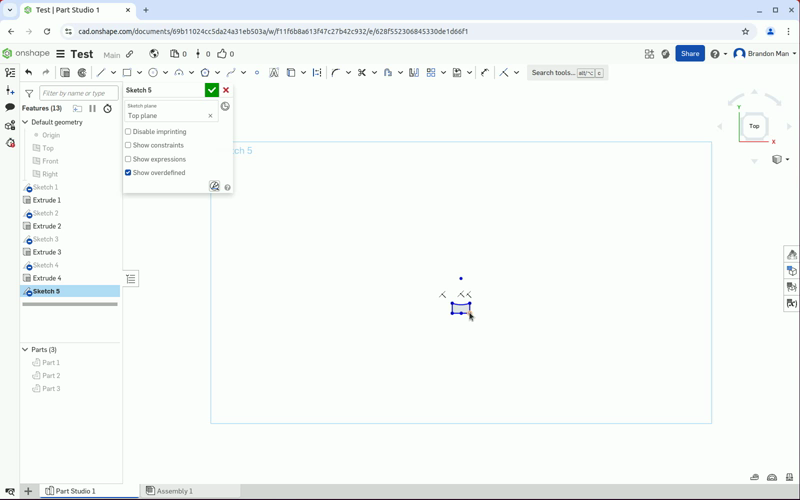
scroll(6)
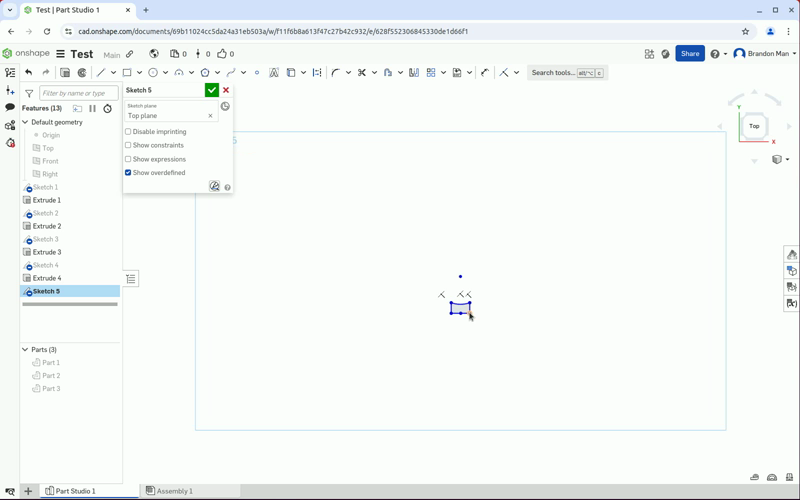
scroll(6)
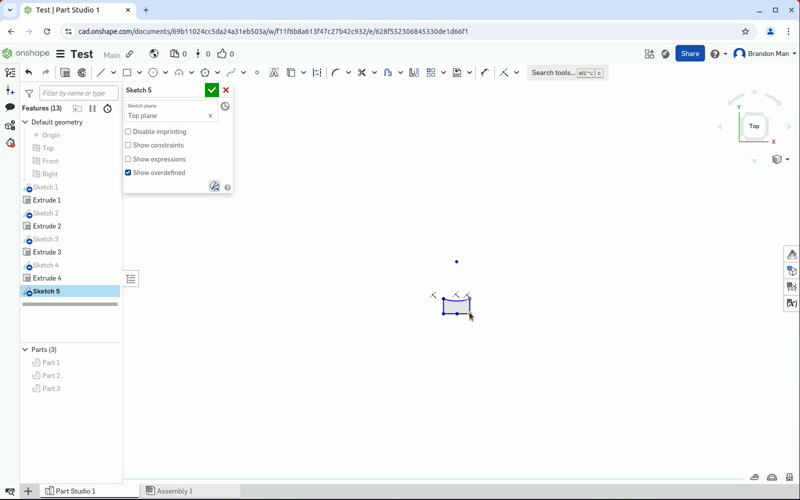
scroll(6)
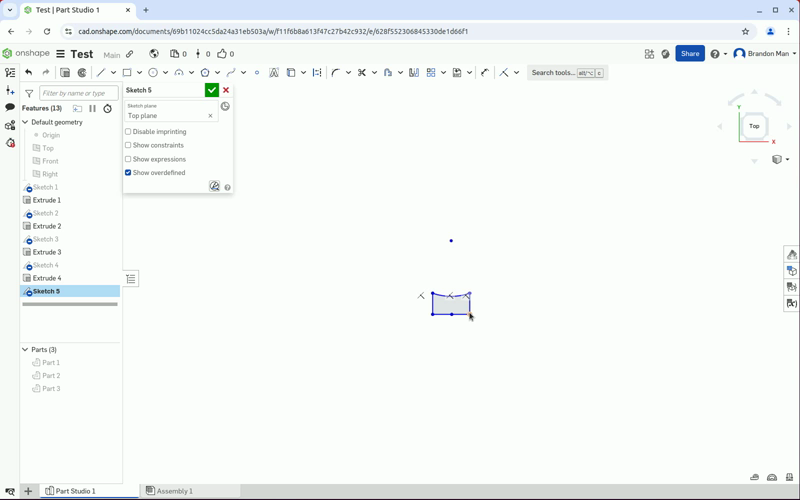
scroll(6)
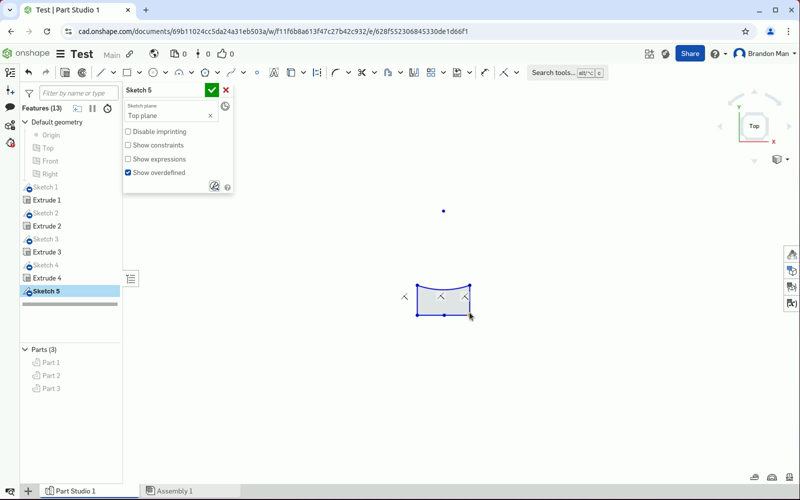
scroll(6)
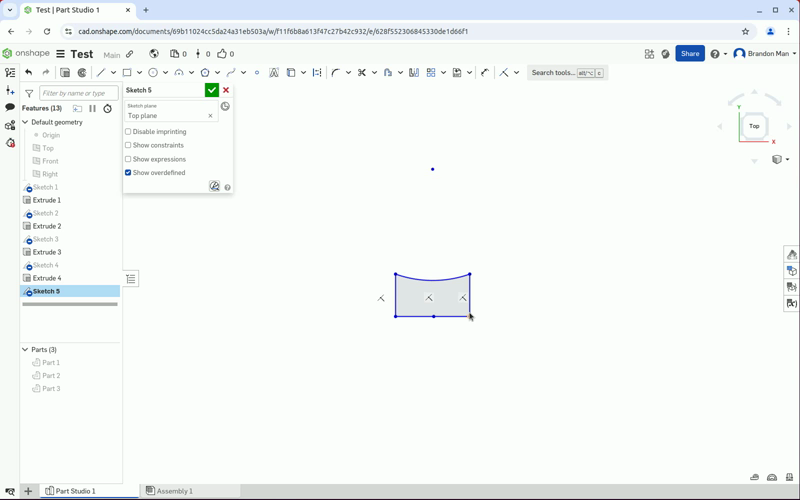
scroll(6)
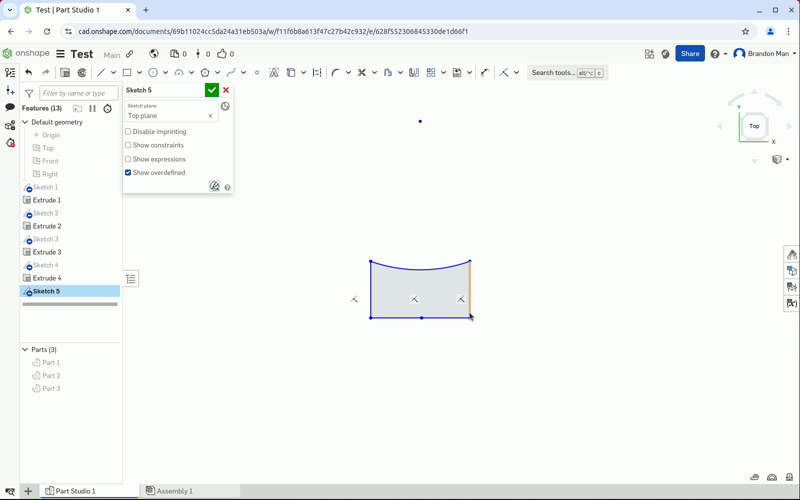
scroll(6)
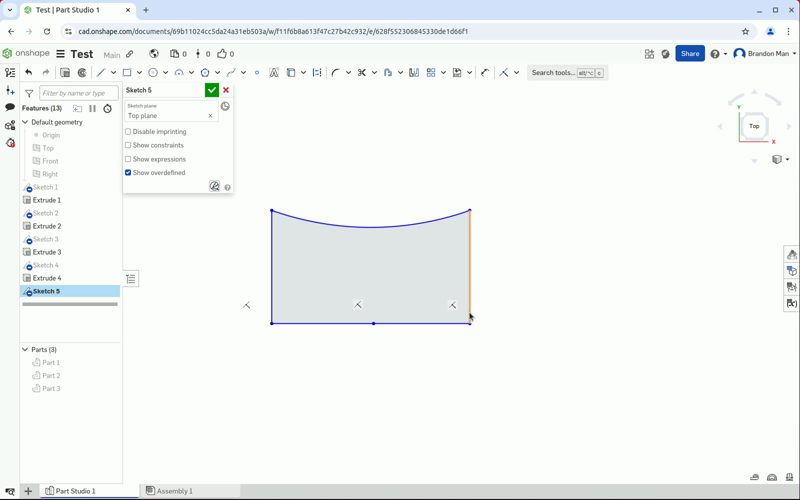
click(469, 312)
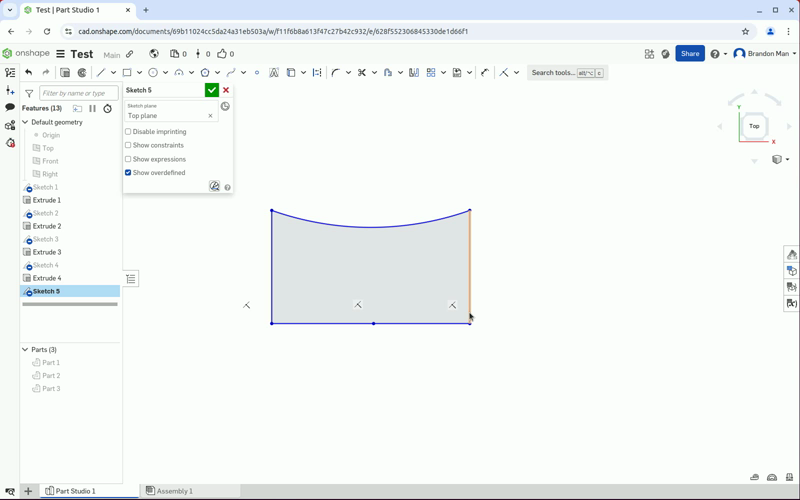
scroll(-6)
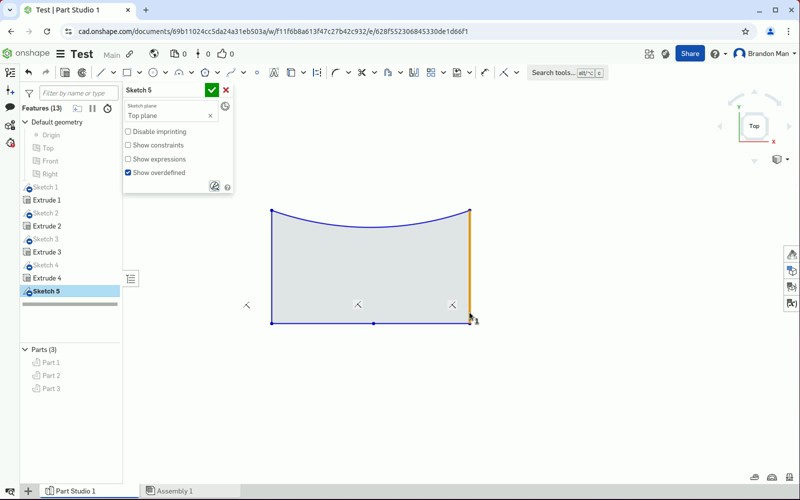
scroll(-6)
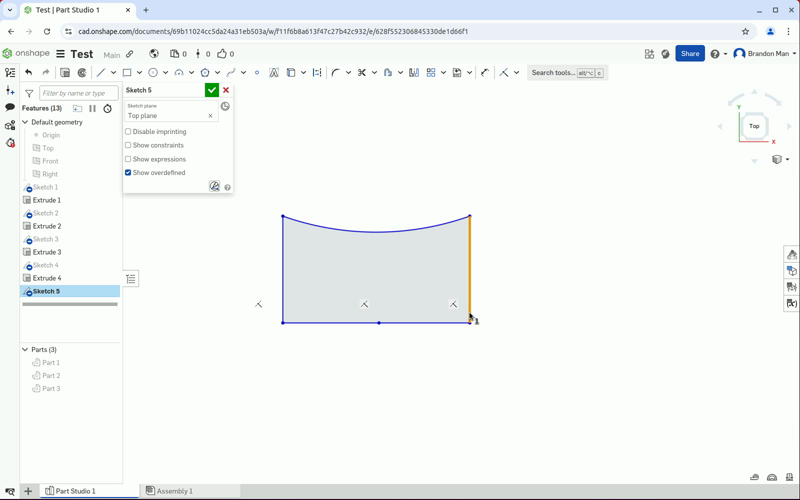
scroll(-6)
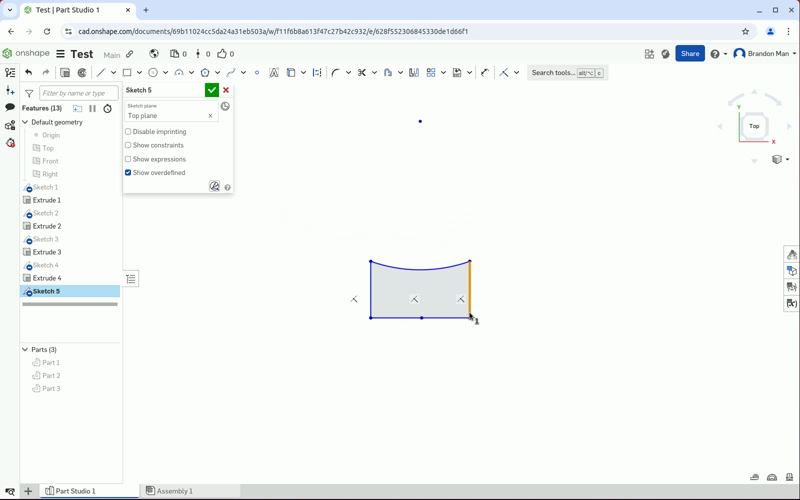
scroll(-6)
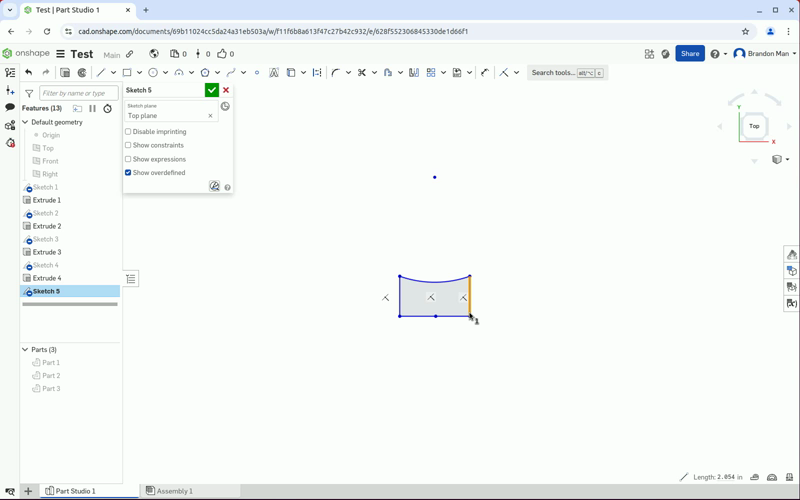
scroll(-6)
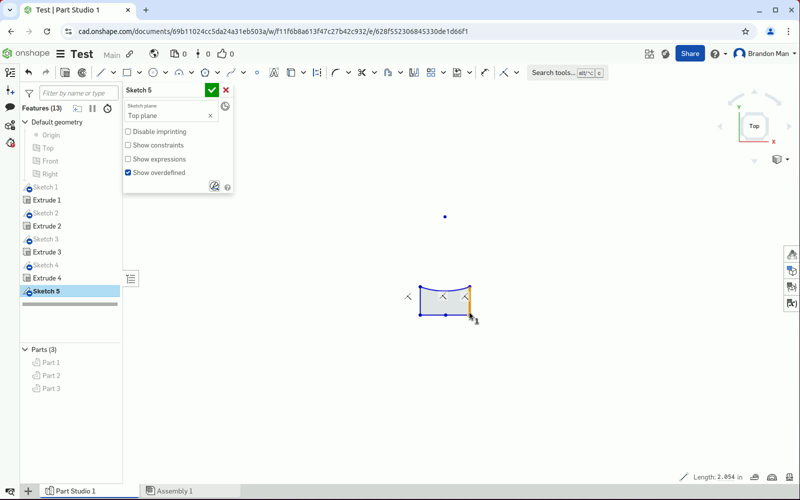
scroll(-6)
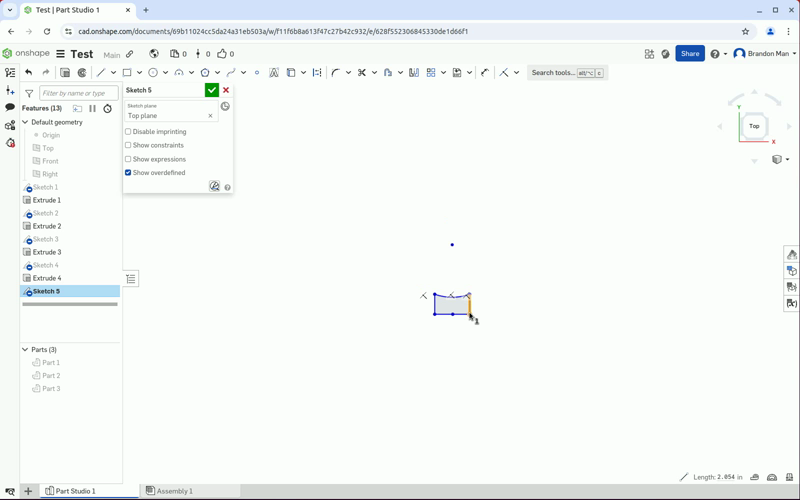
scroll(-6)
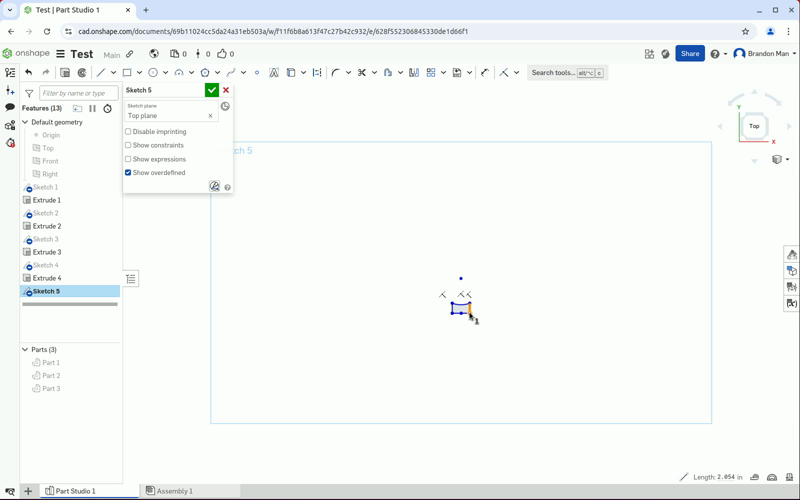
mouse_move(73, 352)
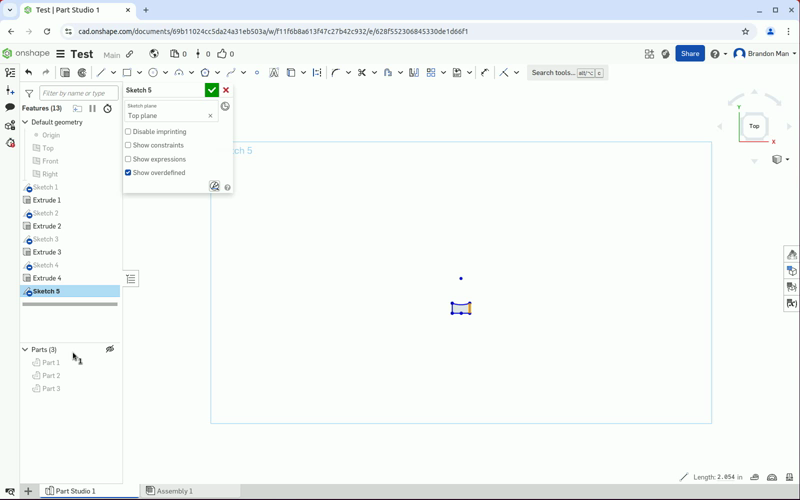
key(shift+y)
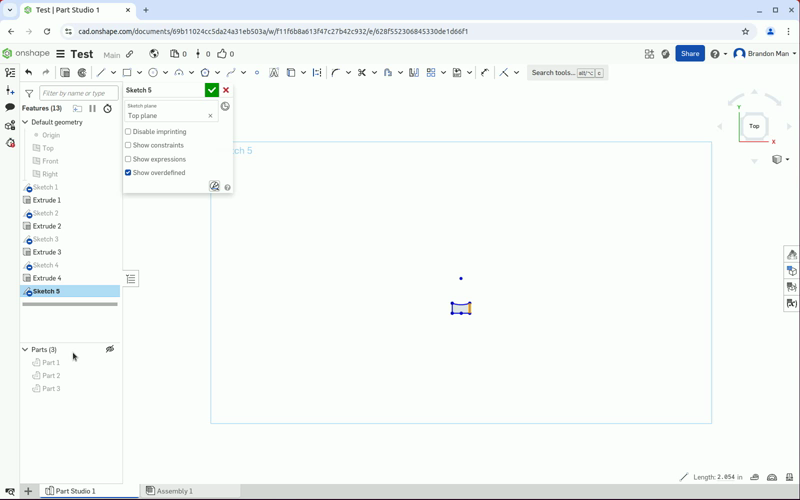
key(shift+e)
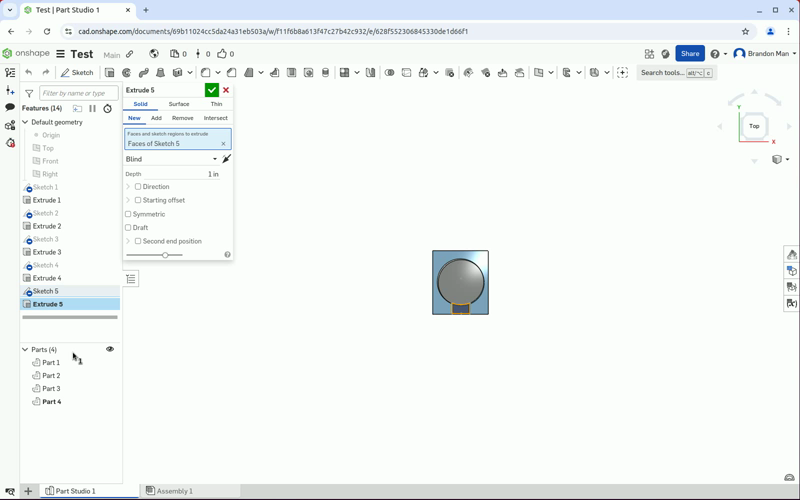
mouse_move(143, 106)
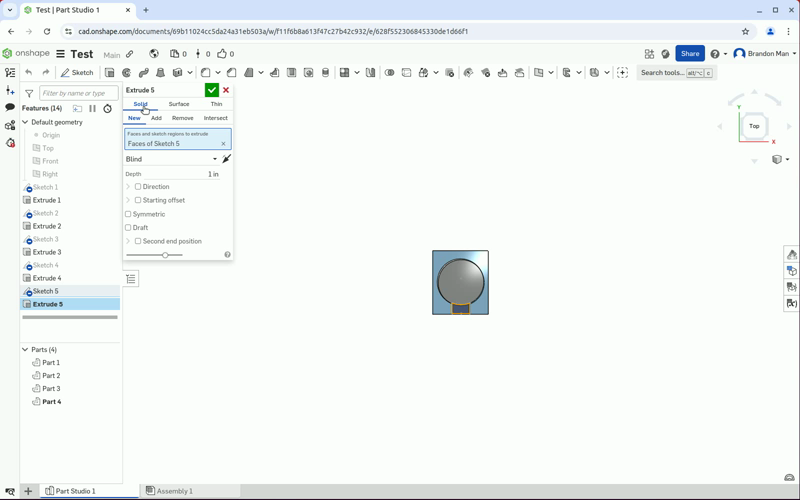
click(143, 106)
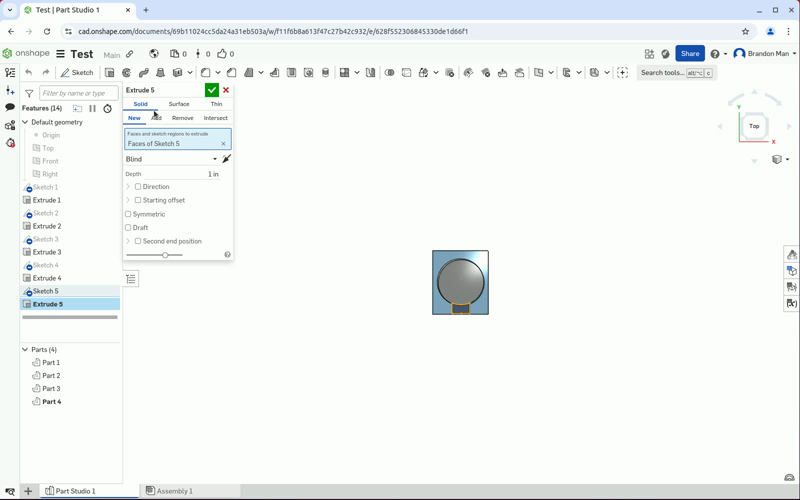
mouse_move(186, 120)
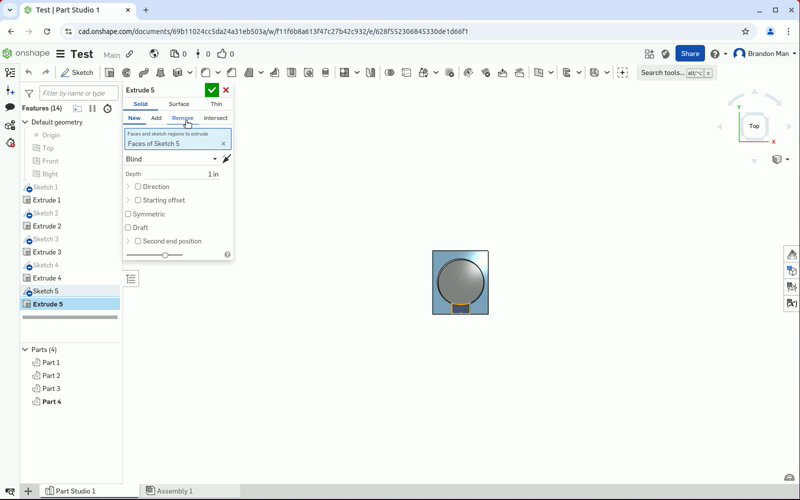
click(186, 120)
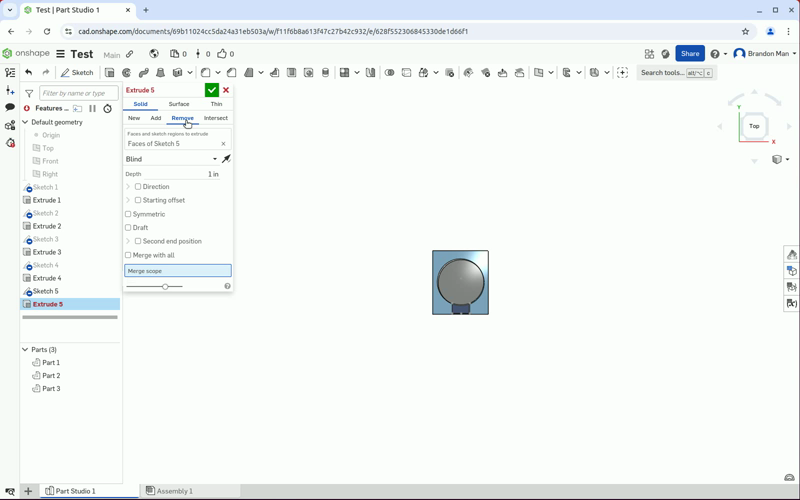
key(tab, 4)
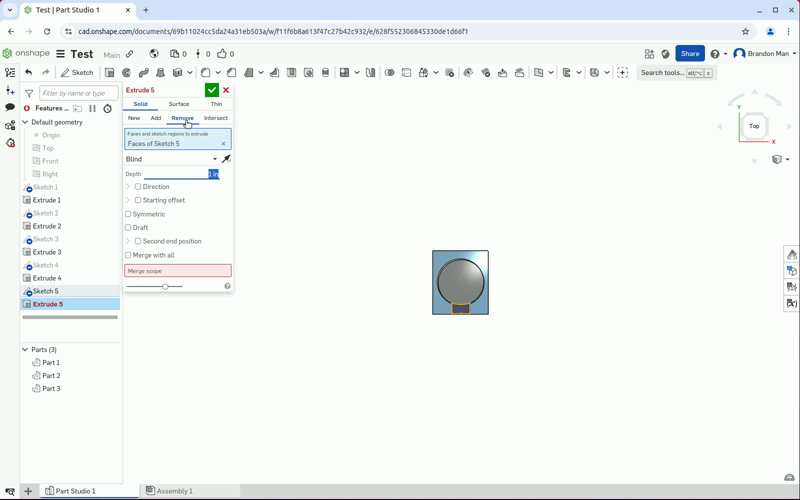
text(-16.609)
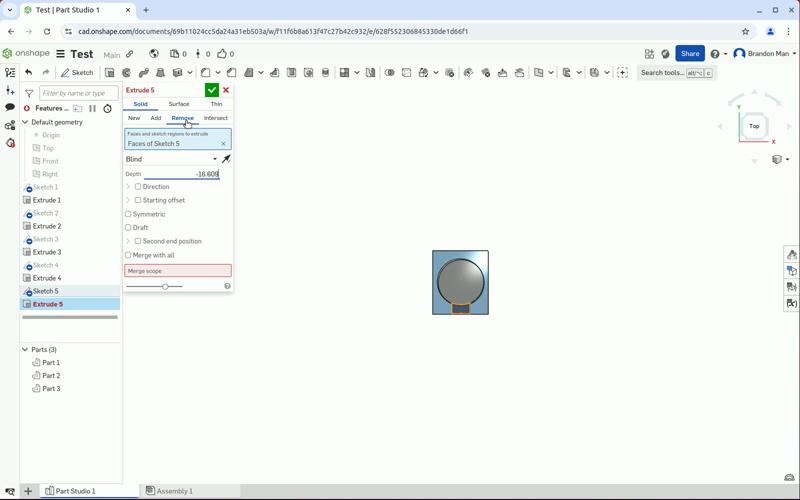
key(tab, 6)
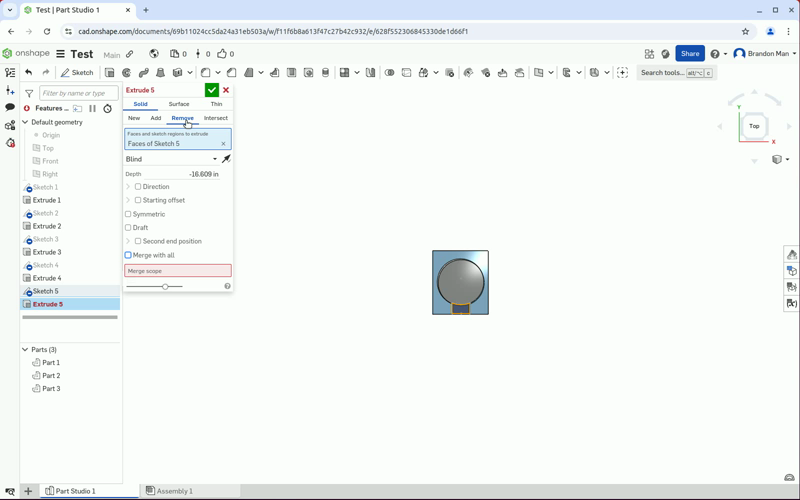
key(space)
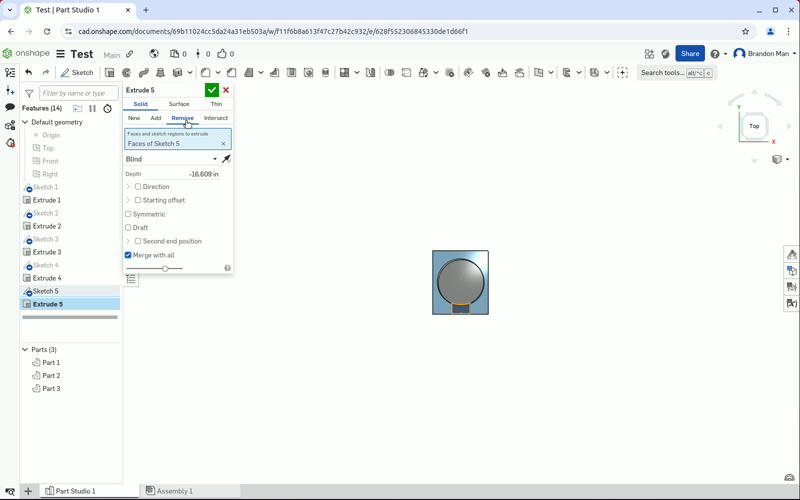
key(enter)
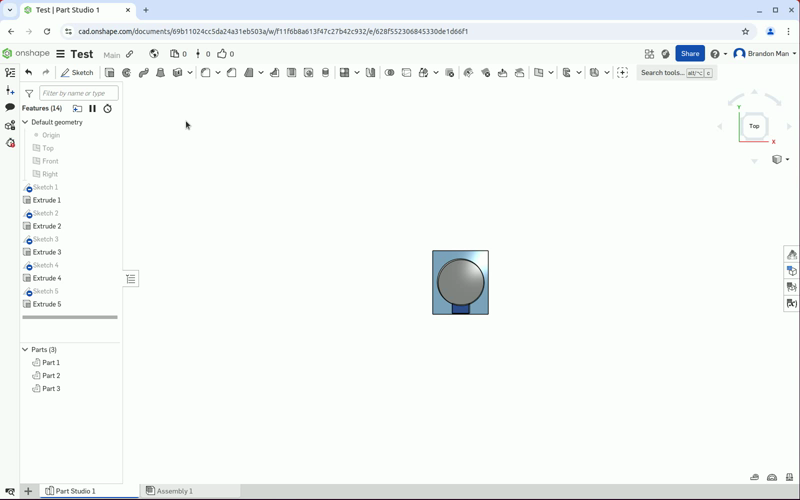
key(shift+h)
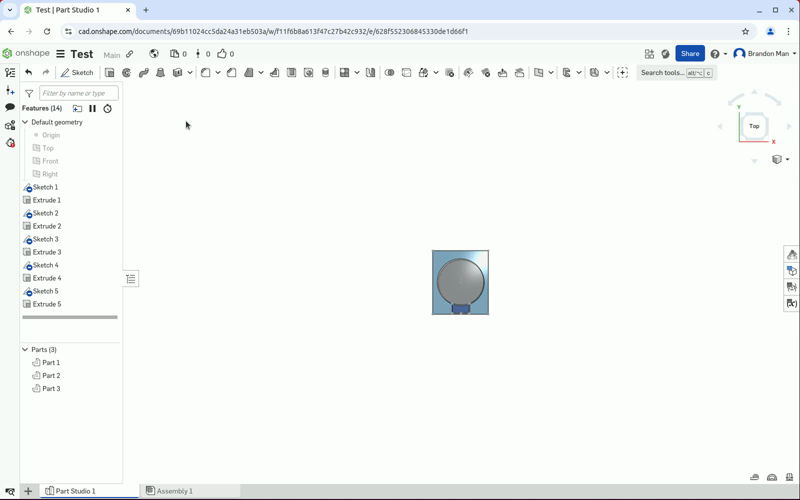
key(shift+h)
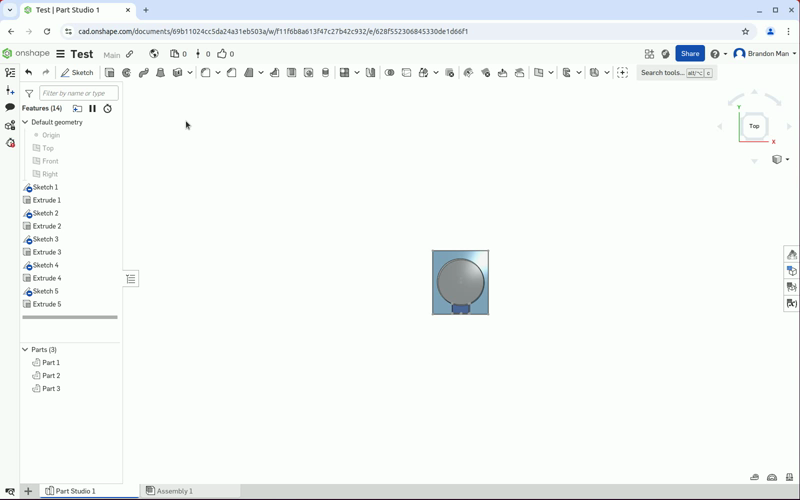
key(shift+7)
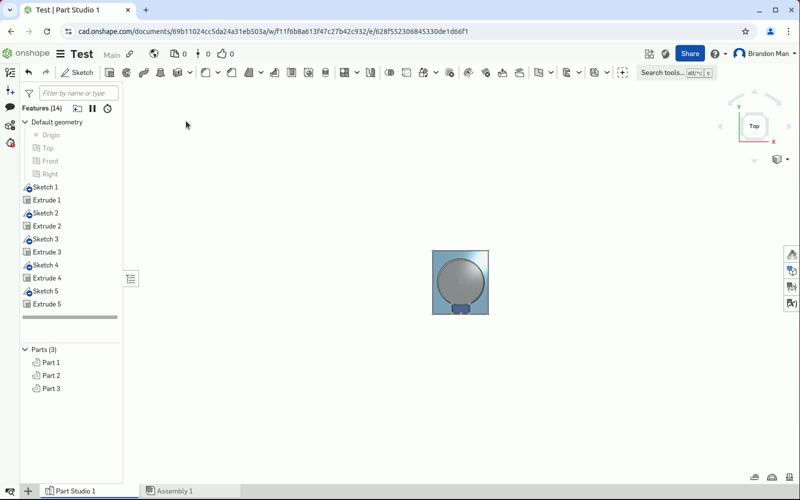
key(up, 3)
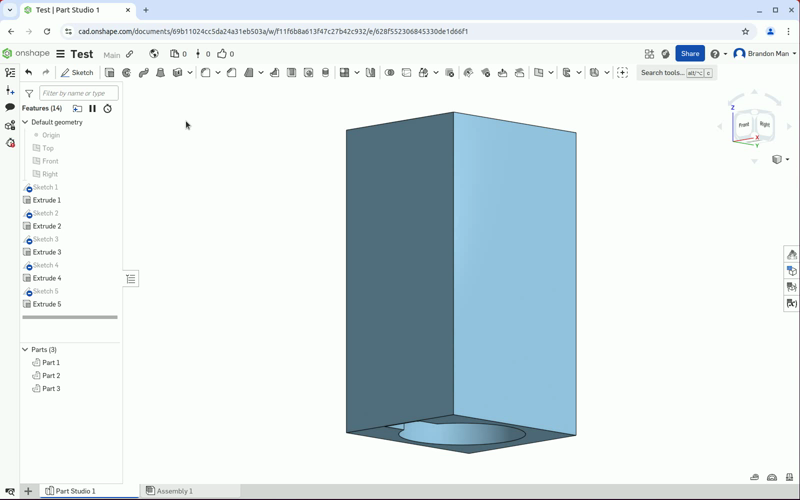
key(left, 3)
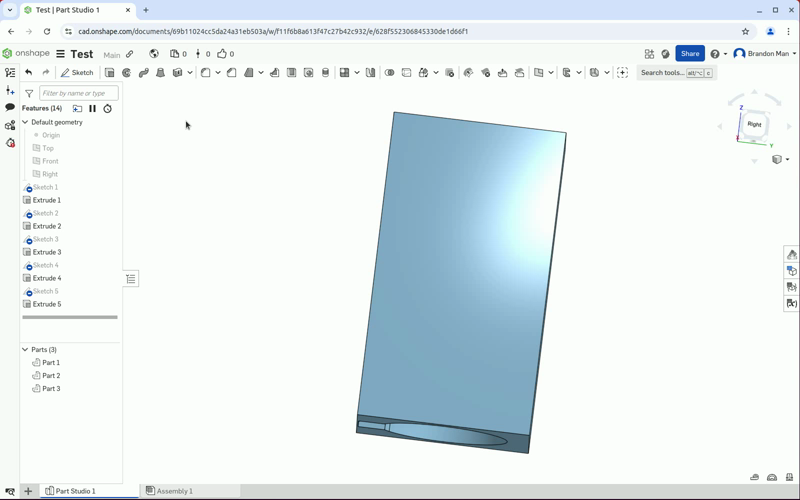
key(right, 3)
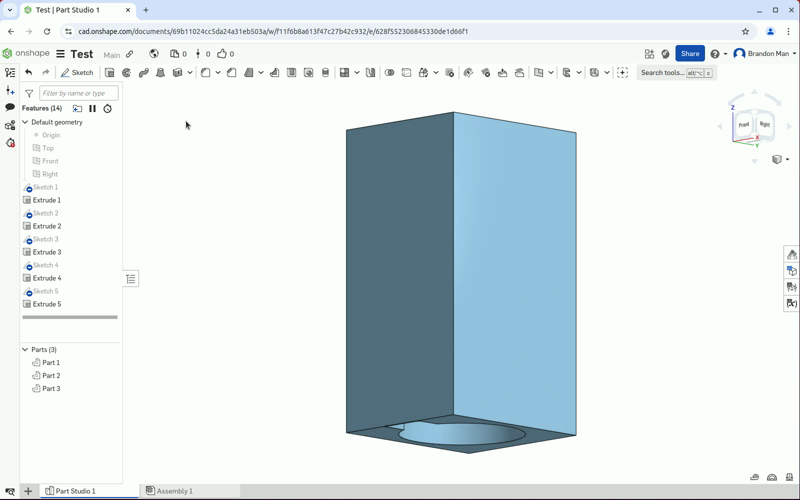
key(down, 3)
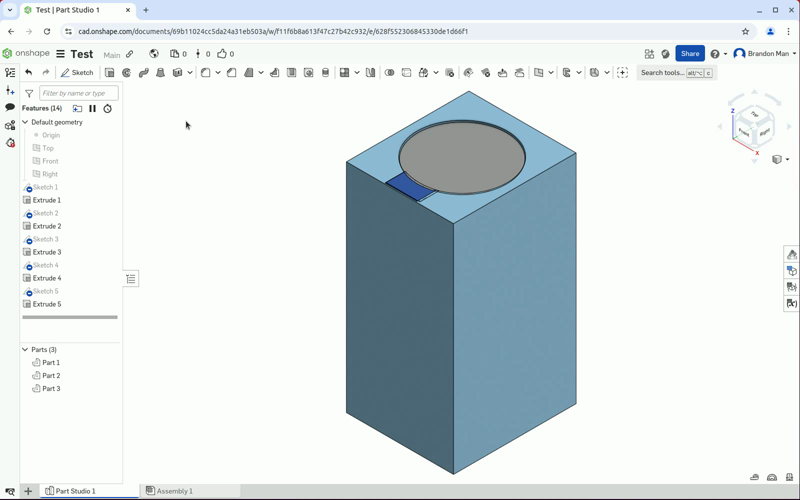
mouse_move(73, 189)
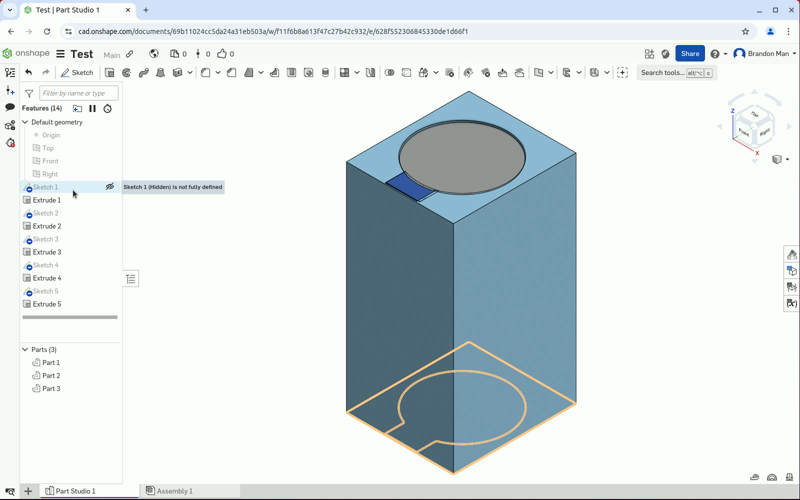
click(73, 189)